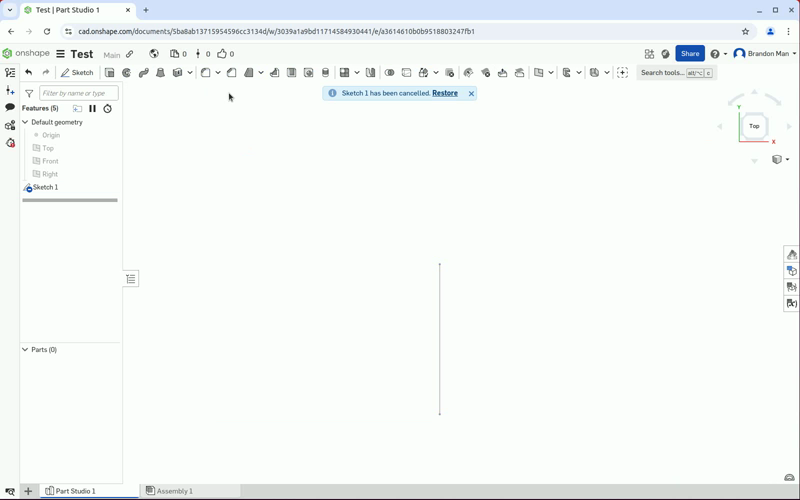
key(shift+h)
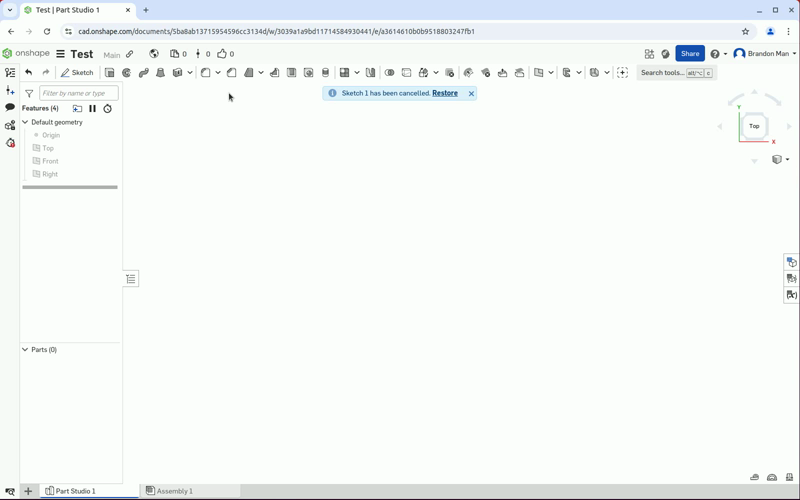
mouse_move(73, 352)
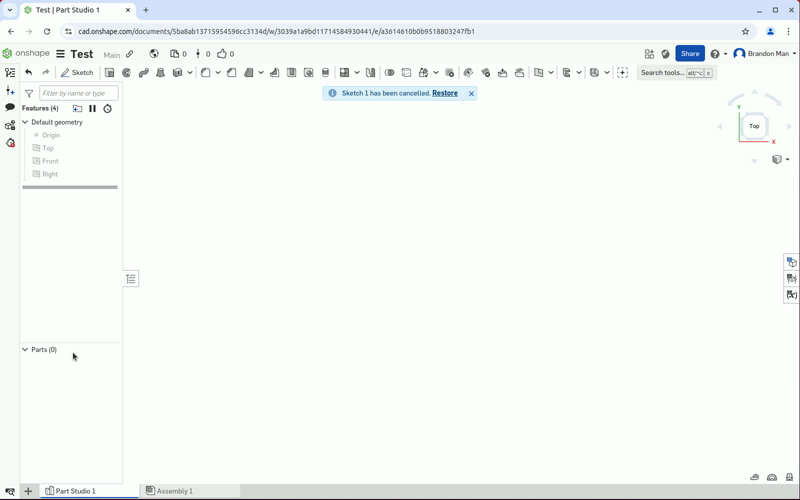
key(y)
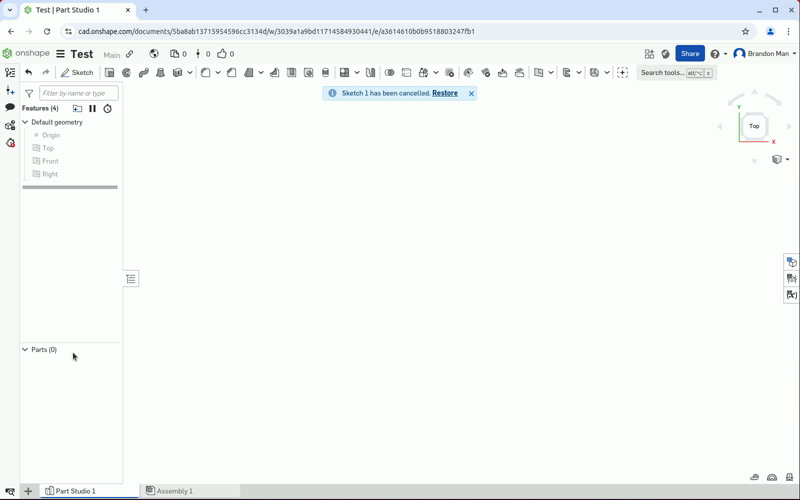
key(shift+p)
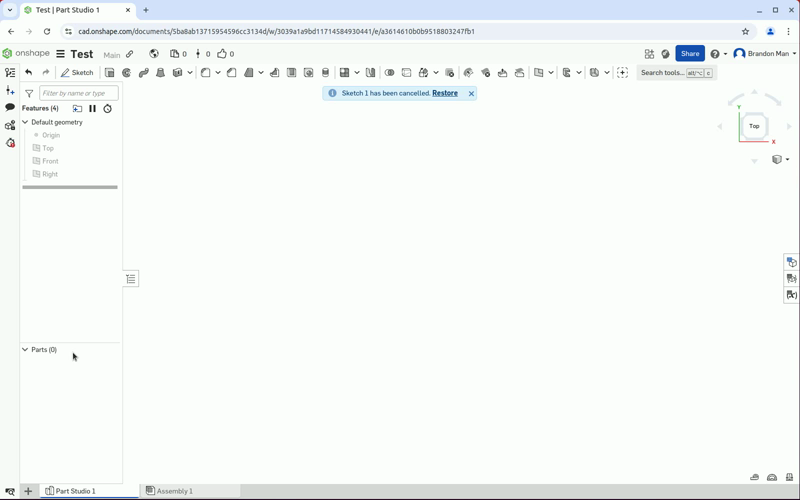
key(space)
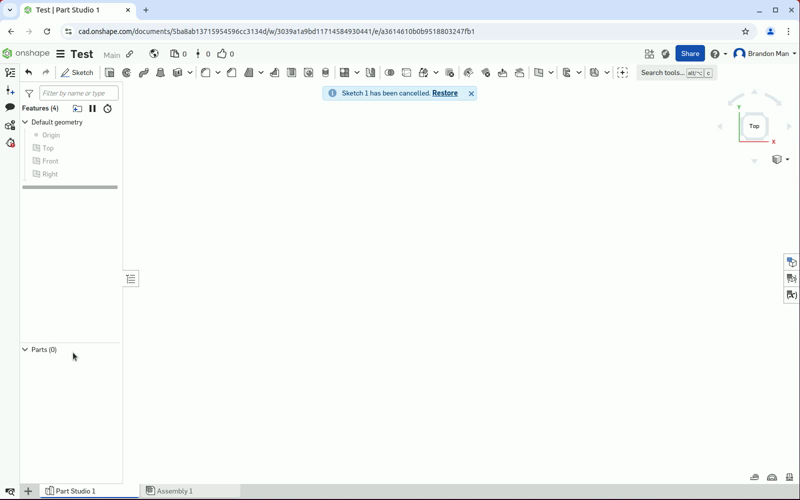
key_down(shift)
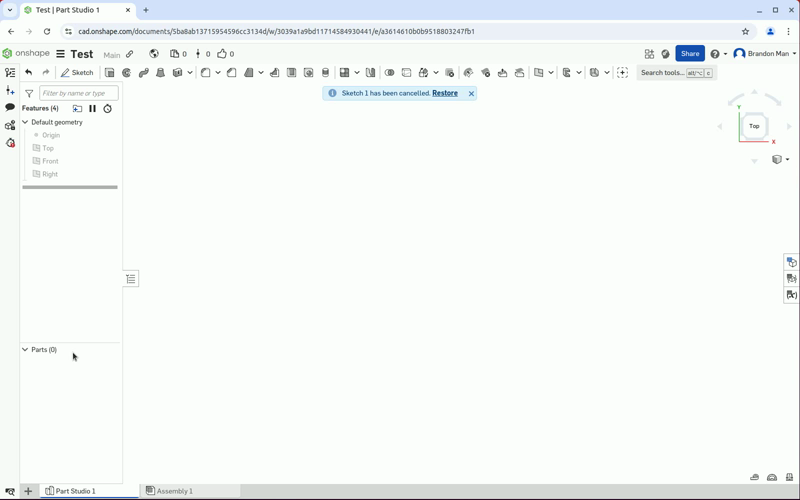
key(up)
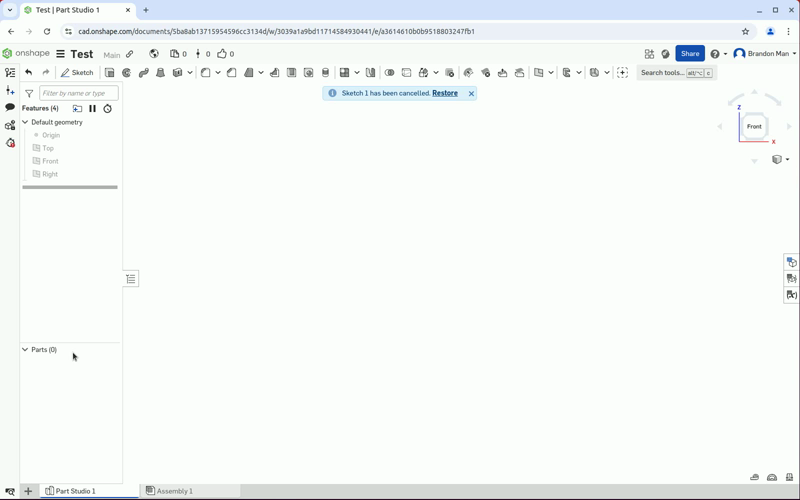
key_up(shift)
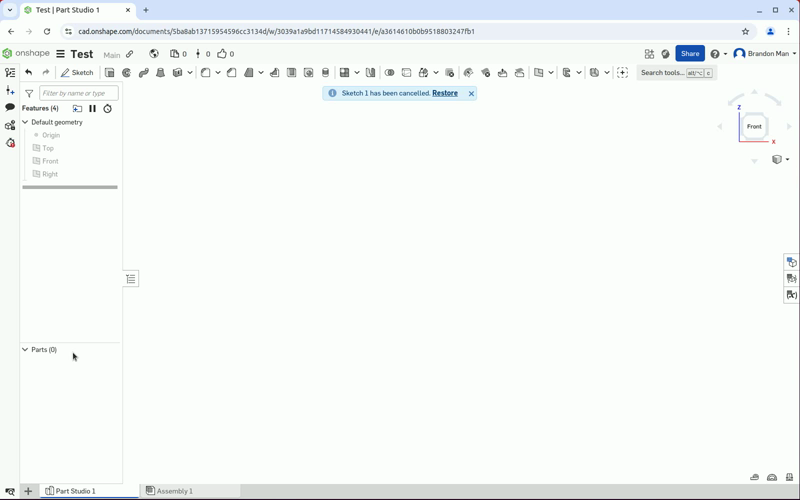
mouse_move(73, 352)
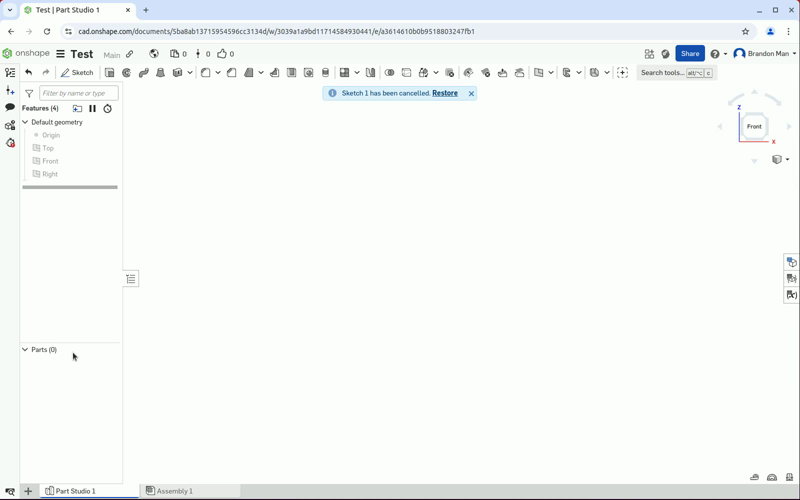
key(shift+y)
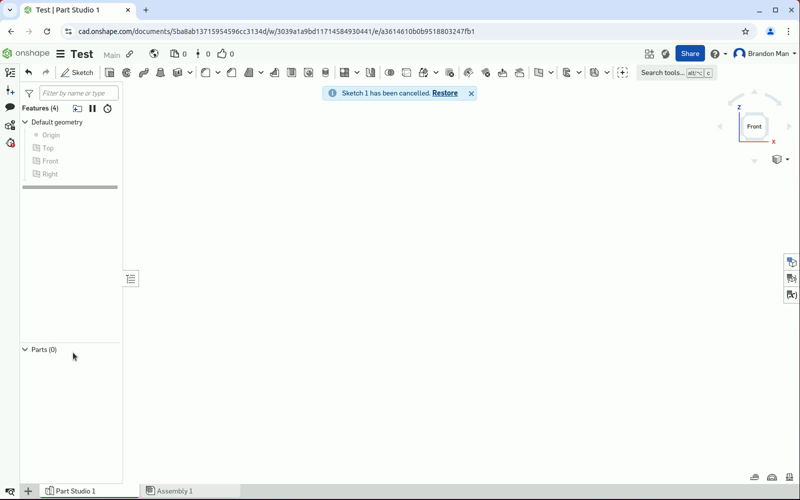
key(shift+s)
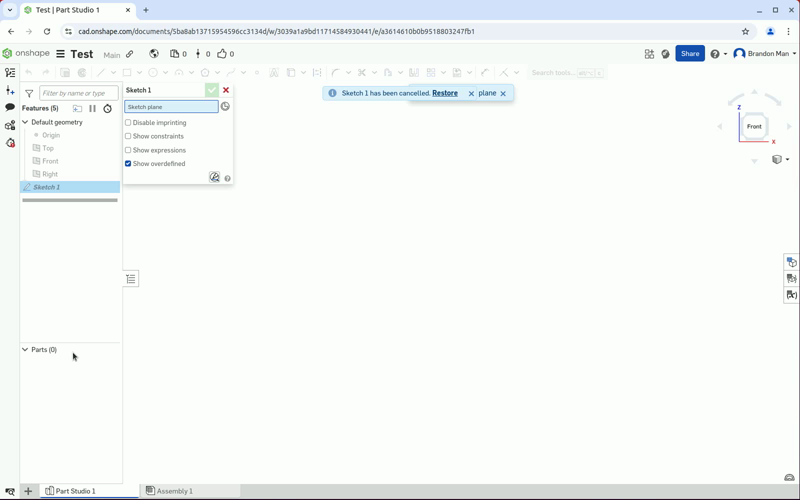
mouse_move(73, 163)
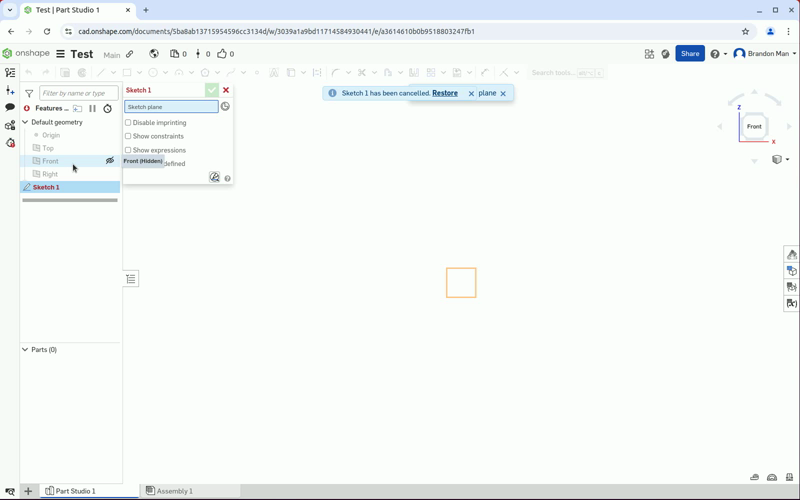
click(73, 163)
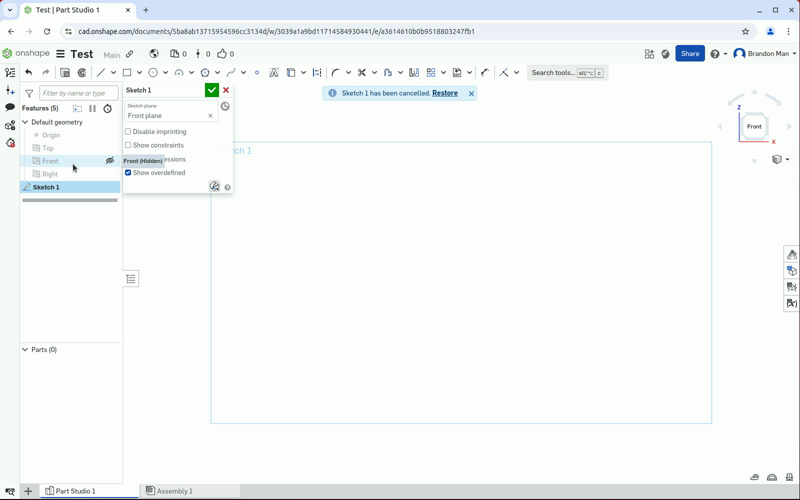
mouse_move(73, 352)
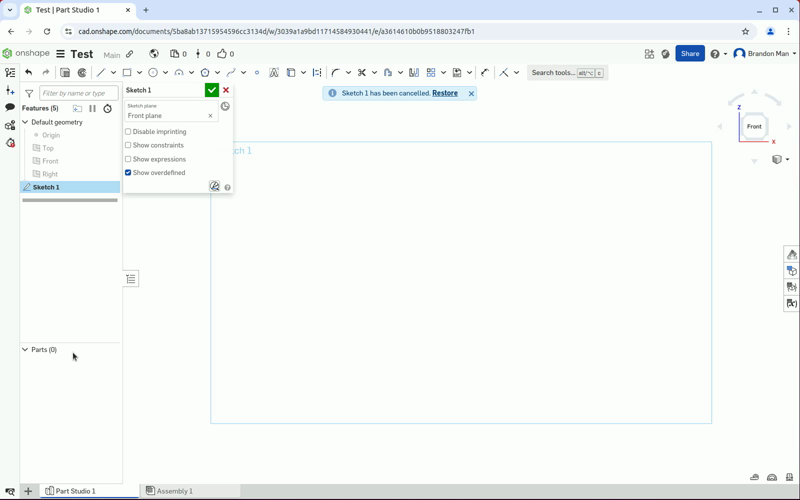
key(y)
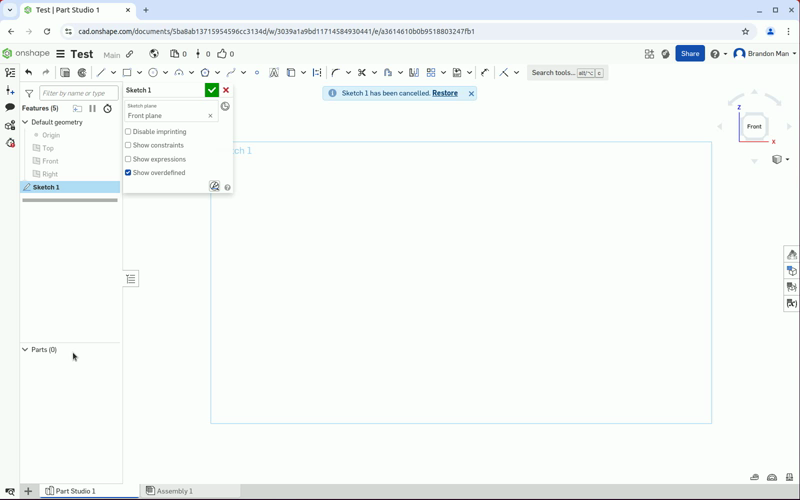
key(l)
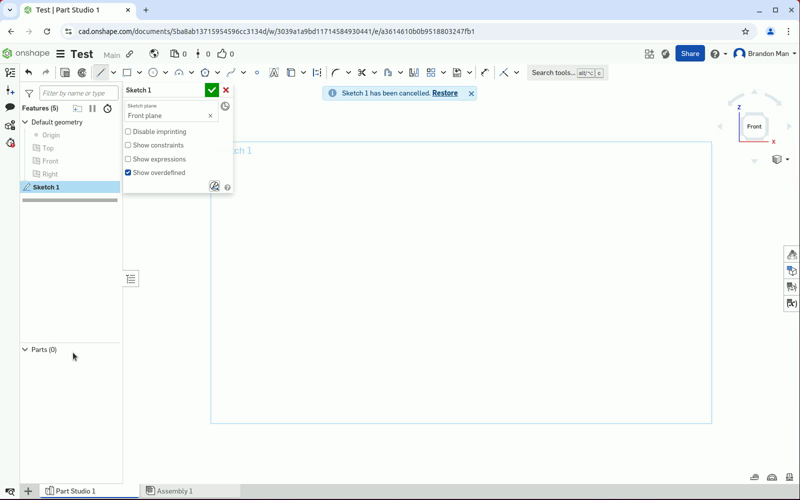
key_down(shift)
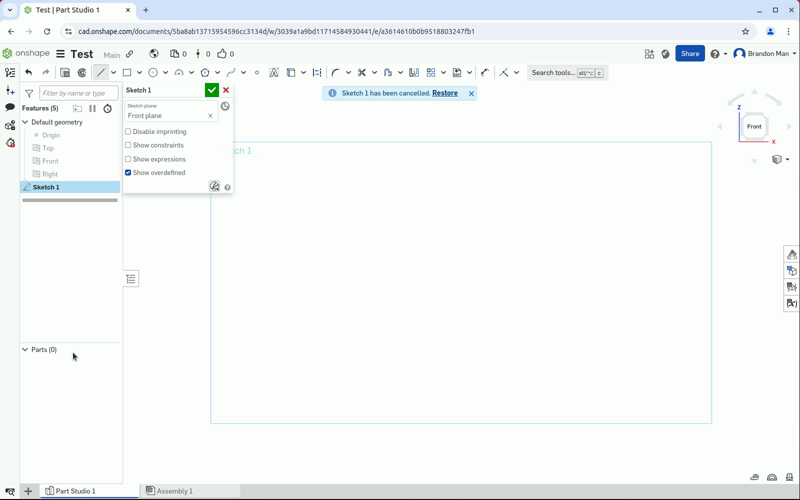
mouse_move(460, 282)
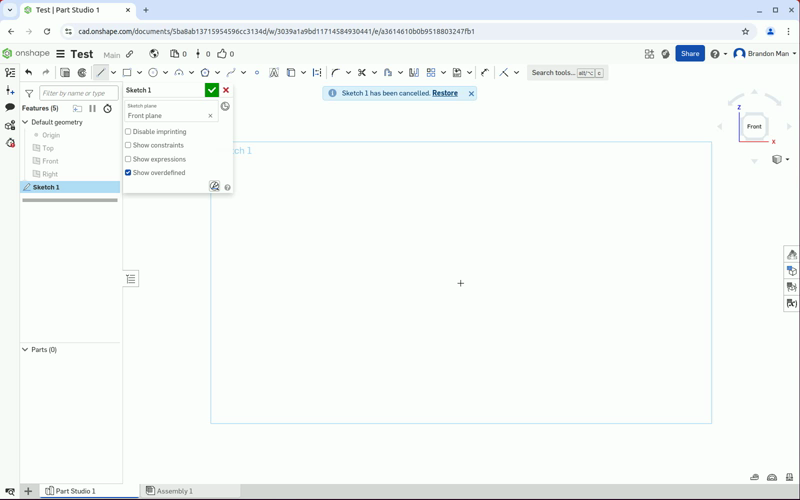
click(460, 282)
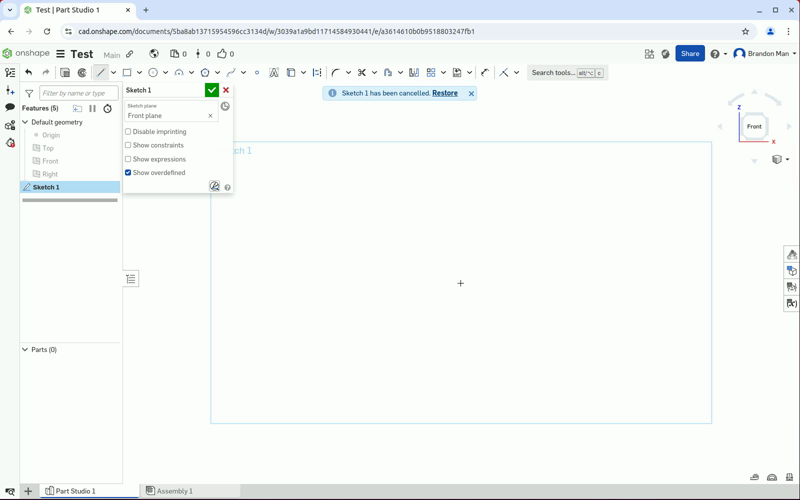
key_up(shift)
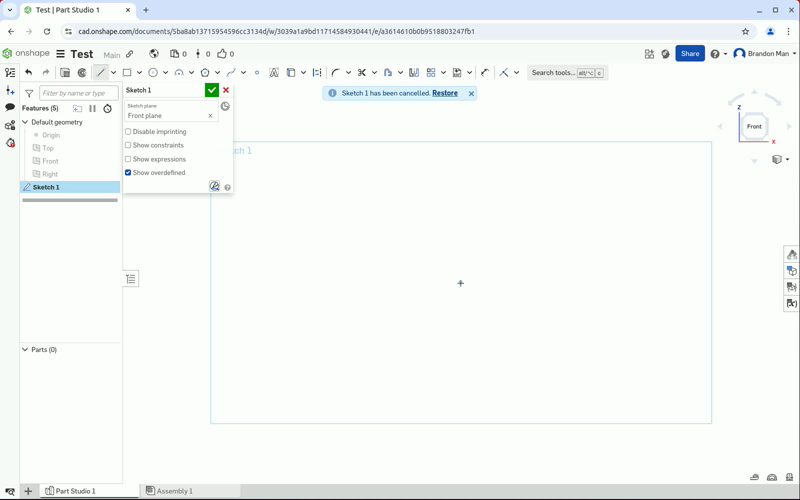
key_down(shift)
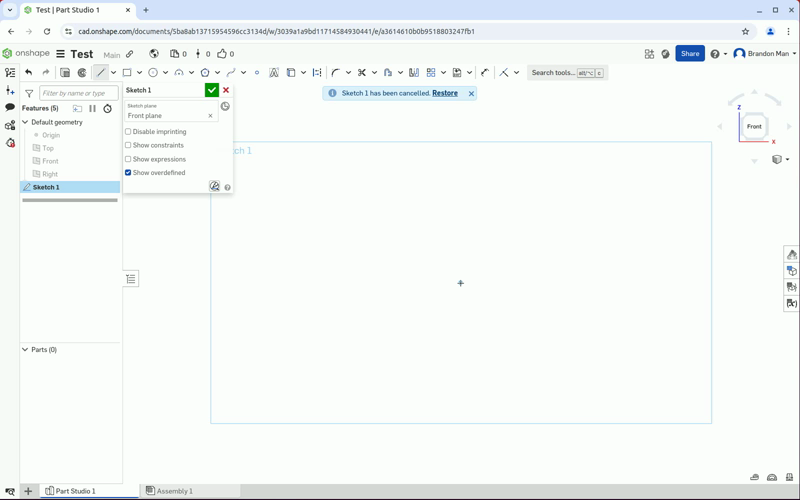
mouse_move(490, 282)
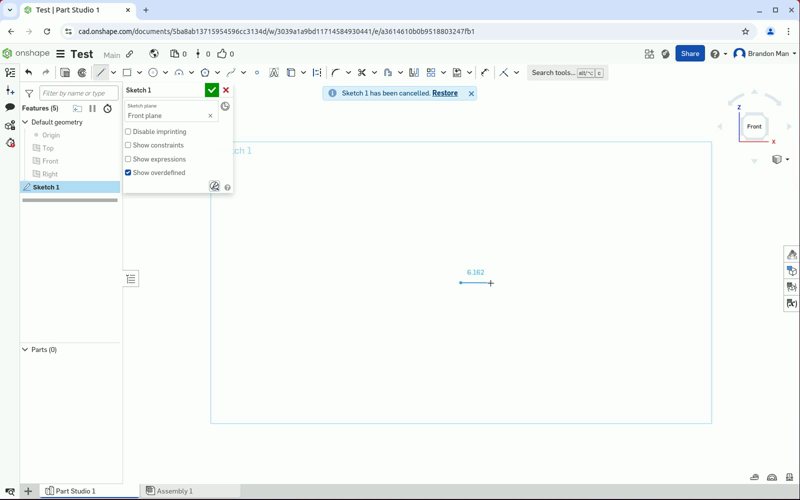
mouse_move(501, 282)
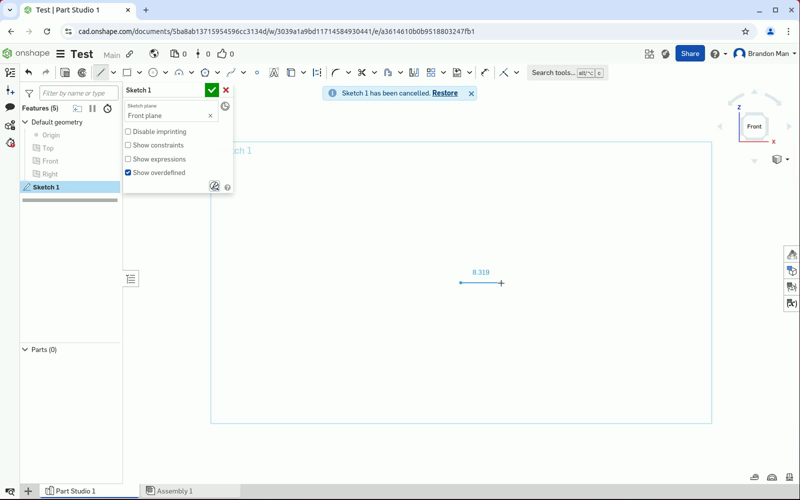
click(501, 282)
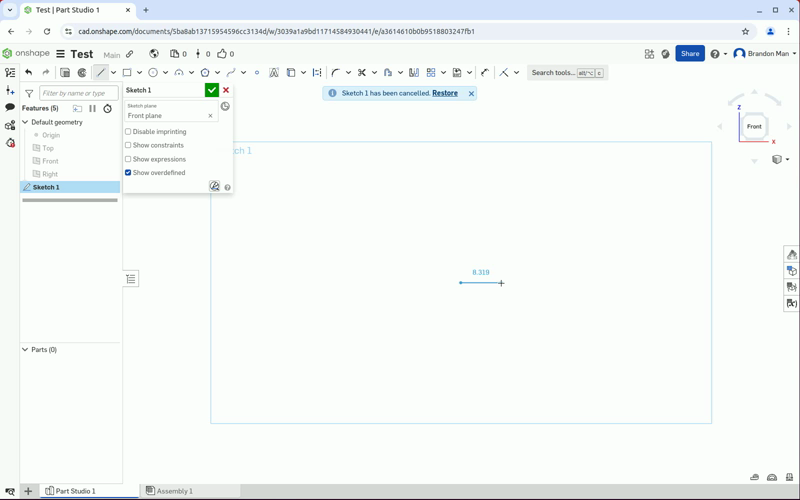
key_up(shift)
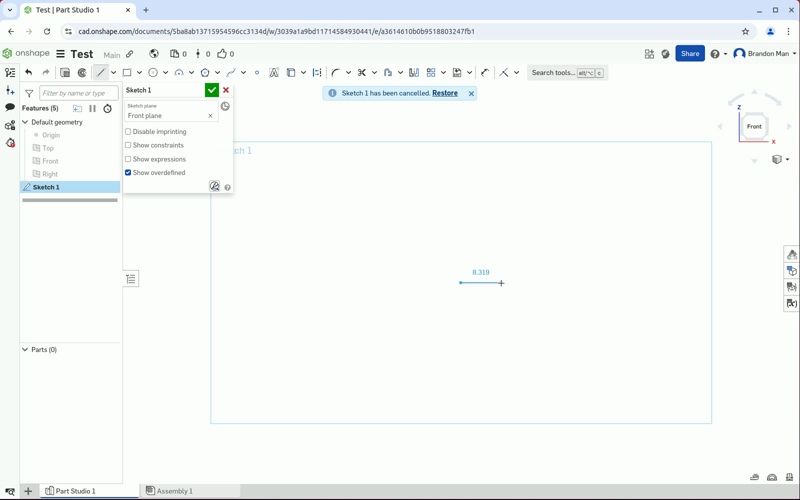
key_down(shift)
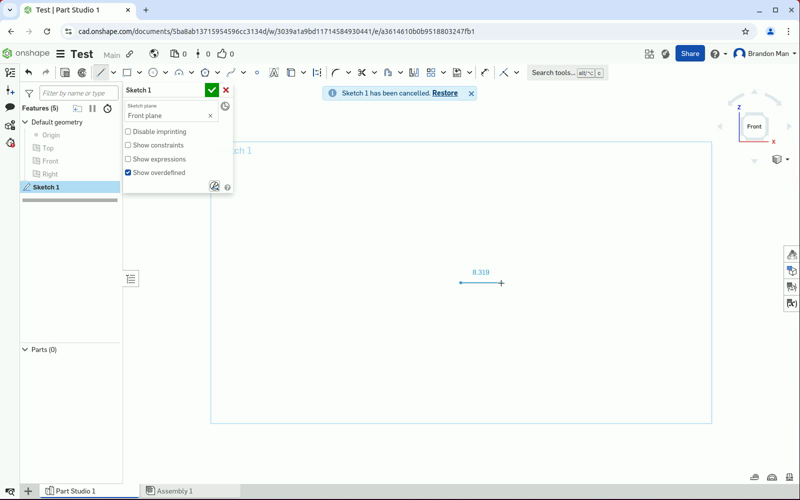
mouse_move(531, 282)
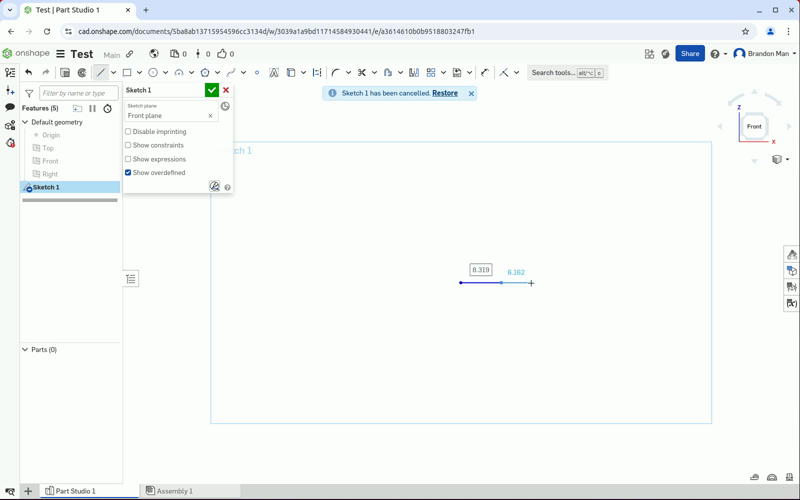
mouse_move(501, 254)
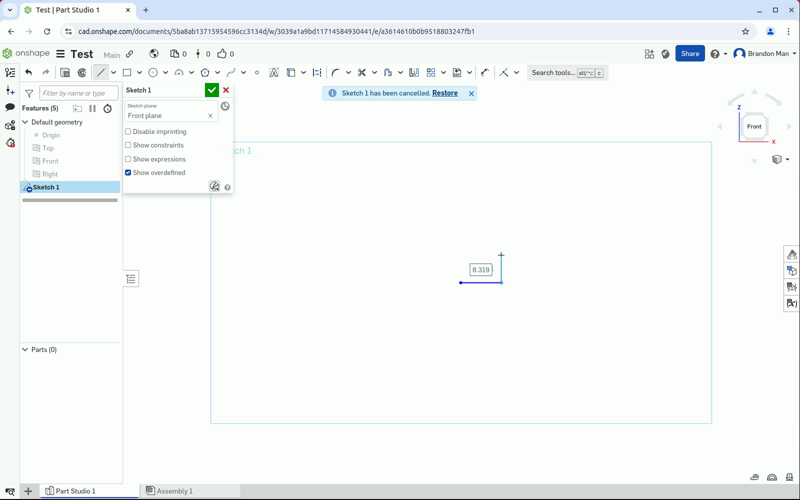
click(501, 254)
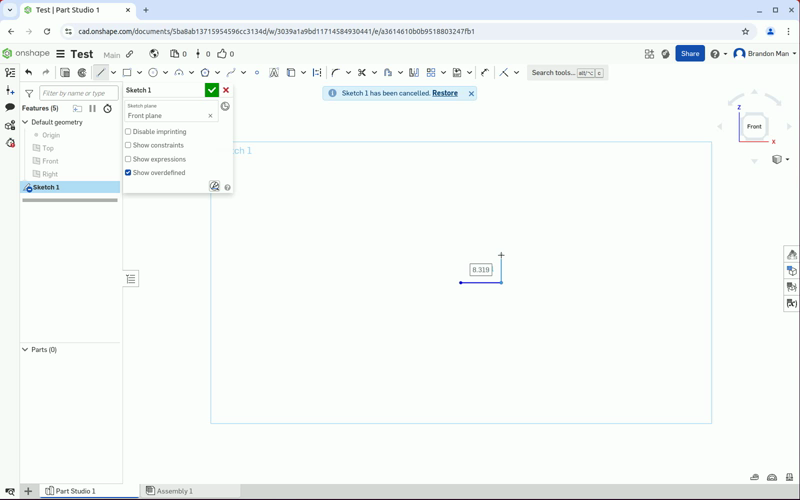
key_up(shift)
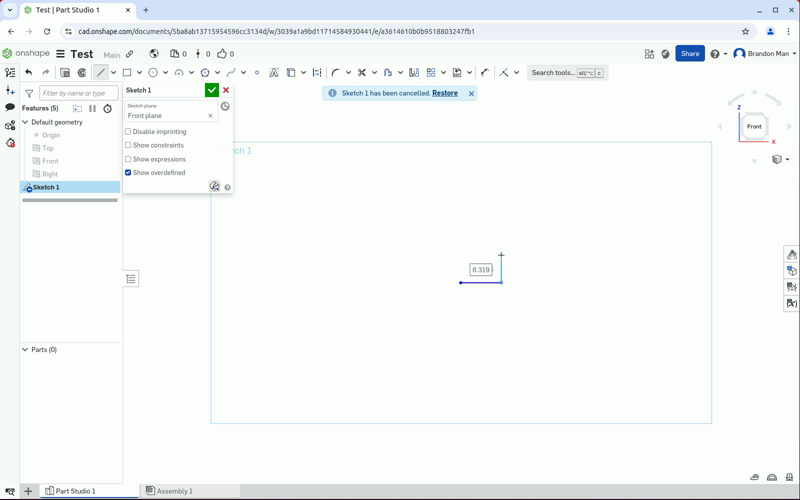
key_down(shift)
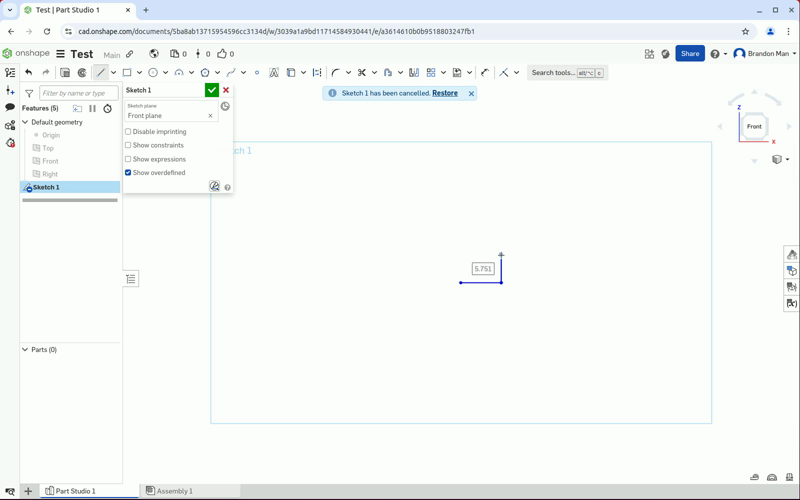
mouse_move(531, 254)
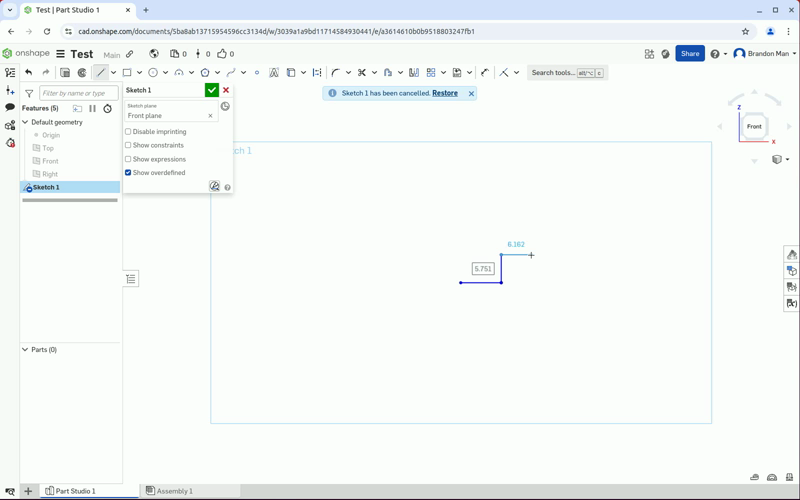
mouse_move(460, 254)
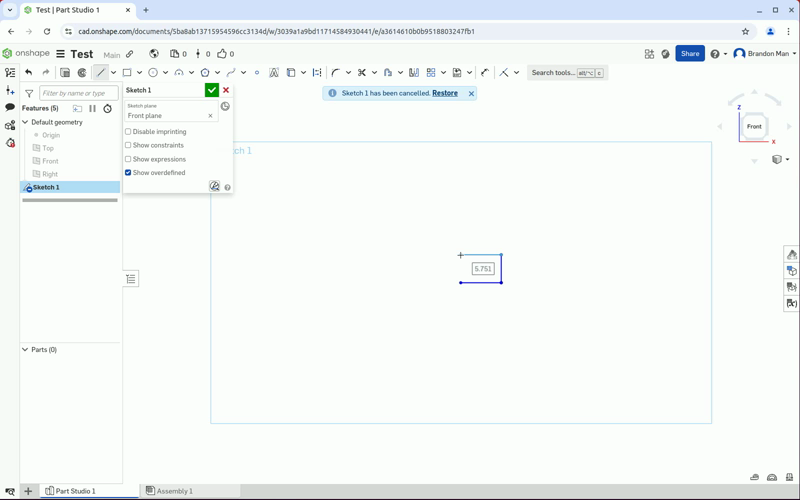
click(460, 254)
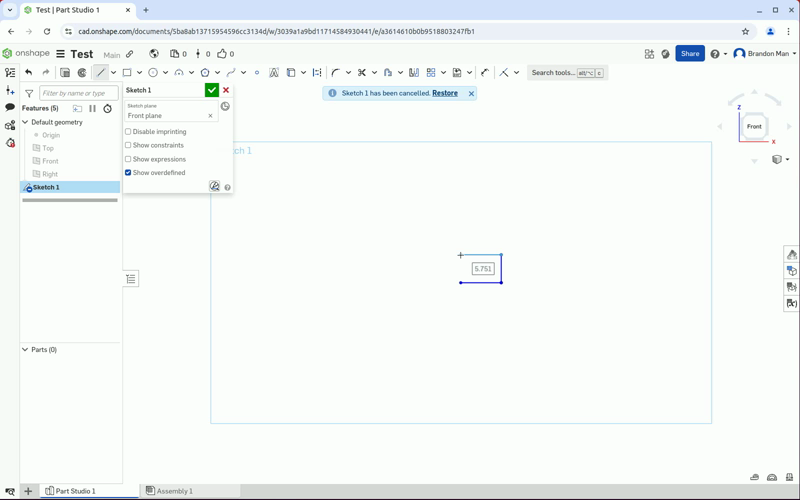
key_up(shift)
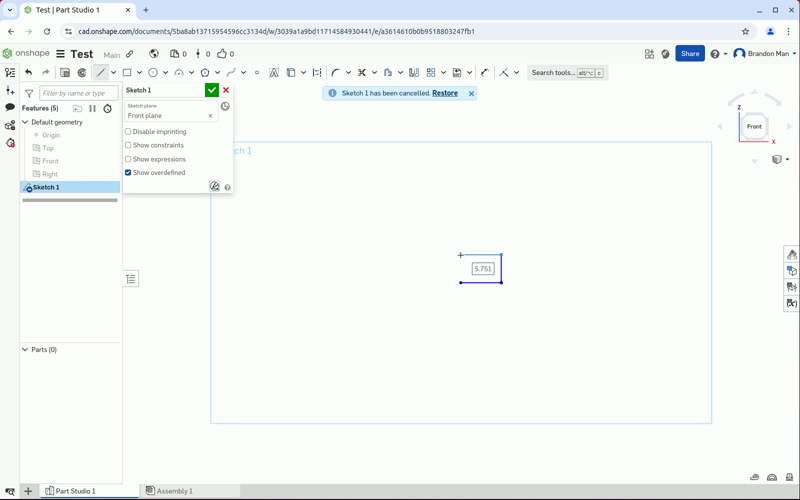
mouse_move(490, 254)
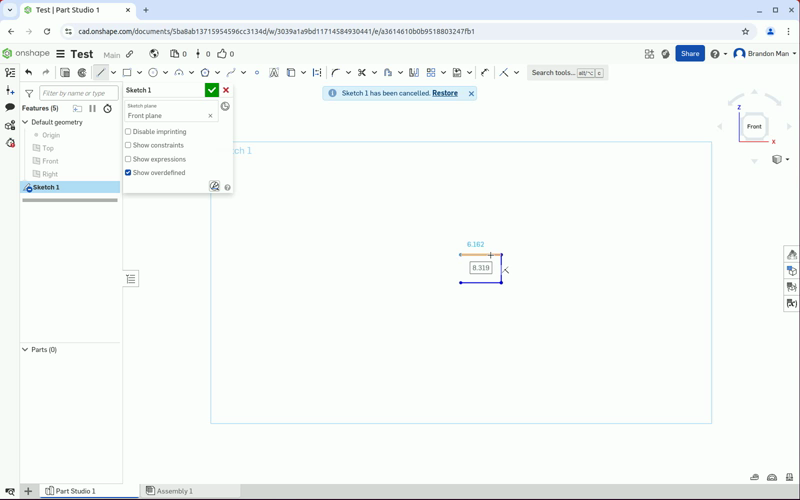
key_down(shift)
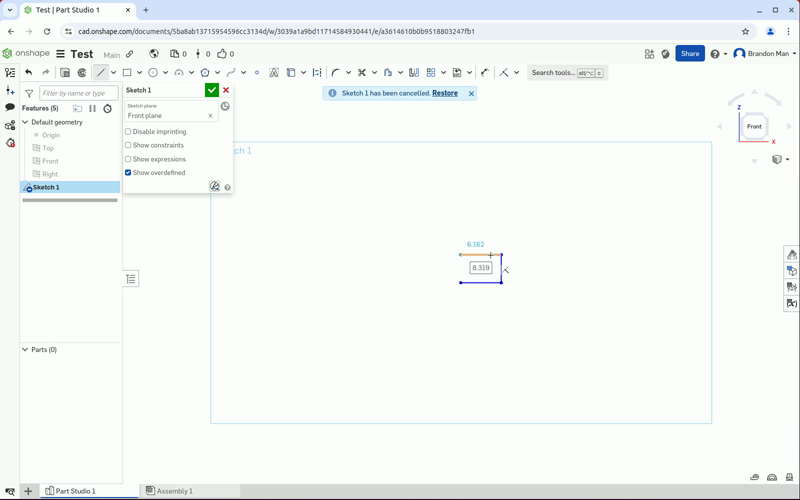
mouse_move(460, 282)
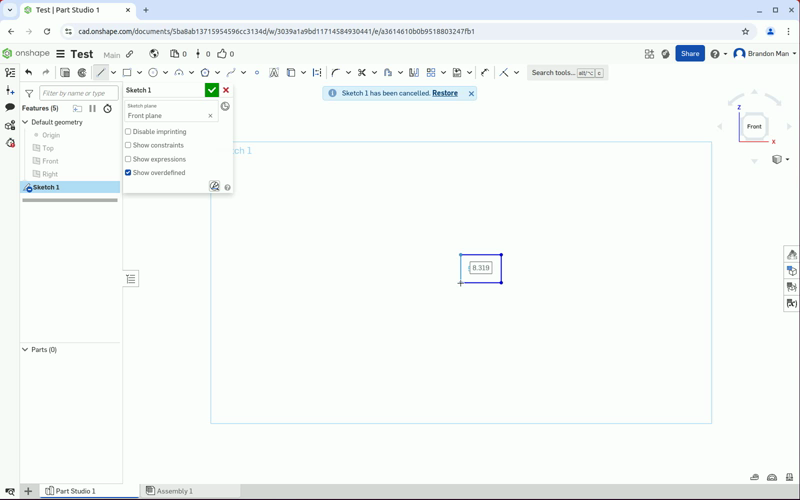
key_up(shift)
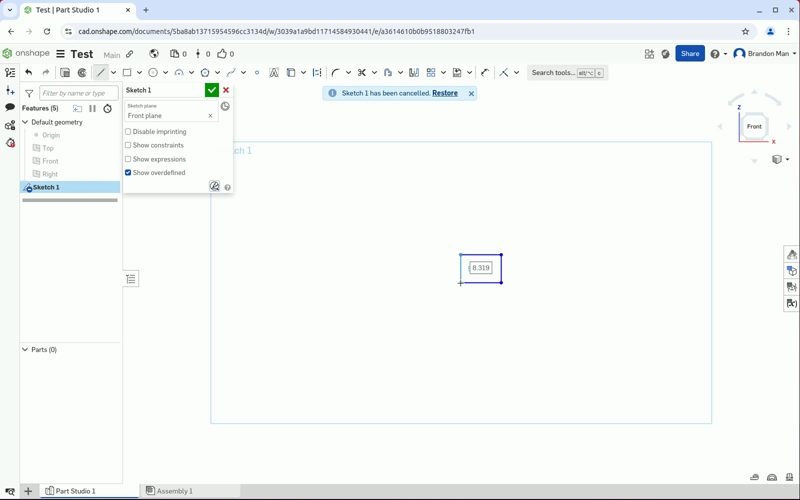
click(460, 282)
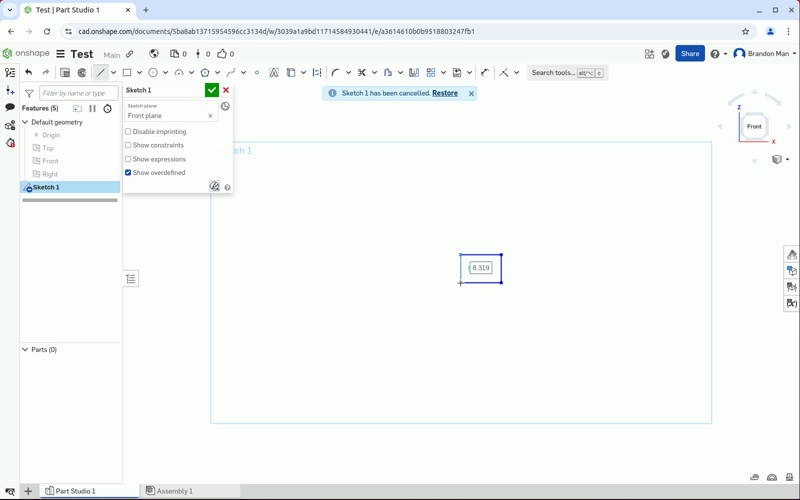
key(esc)
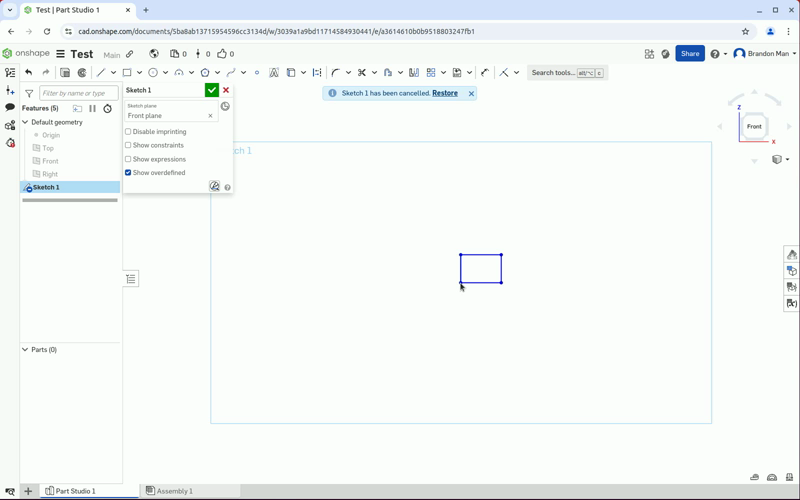
mouse_move(466, 274)
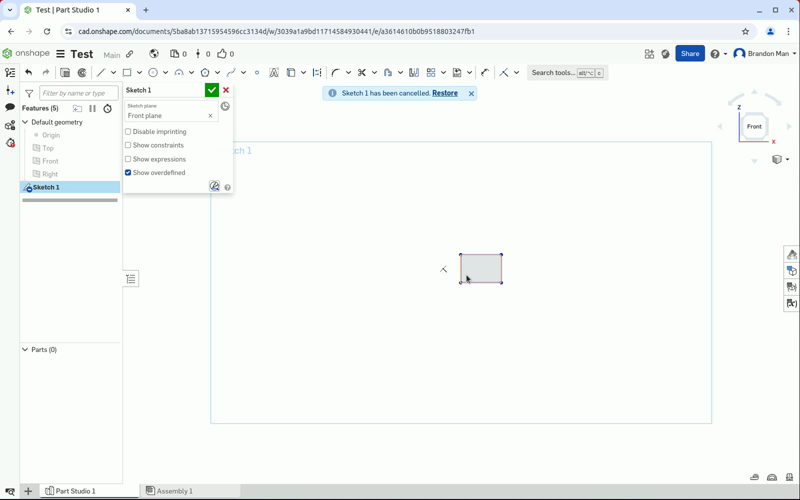
scroll(6)
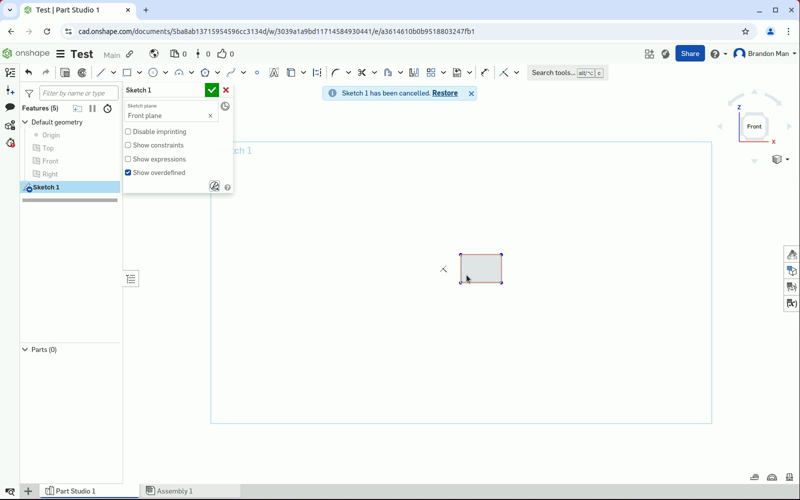
scroll(6)
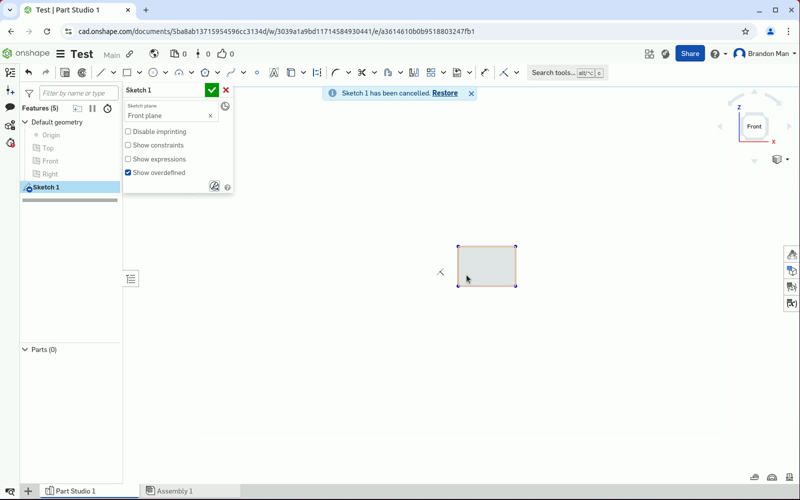
scroll(6)
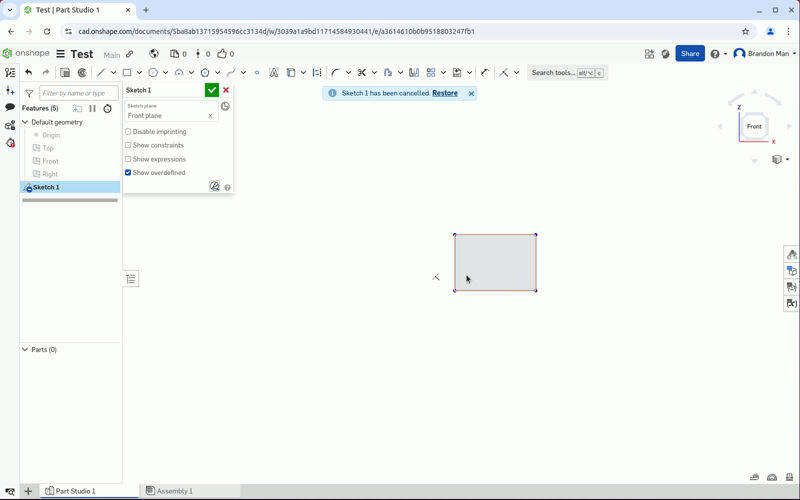
scroll(6)
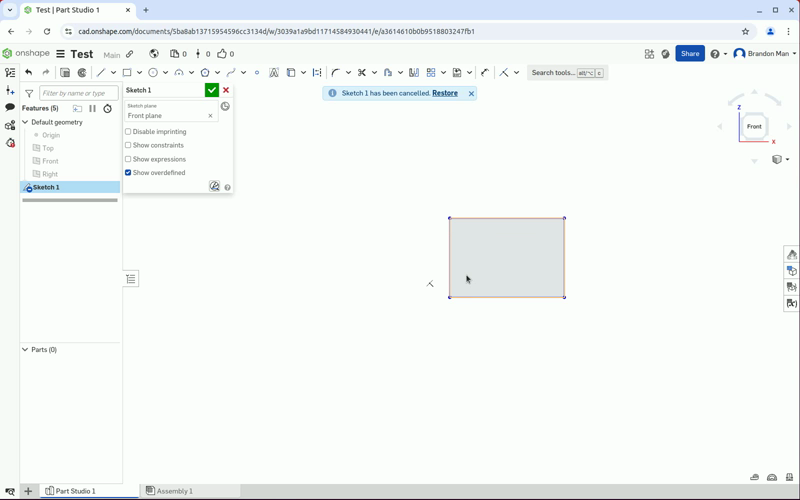
scroll(6)
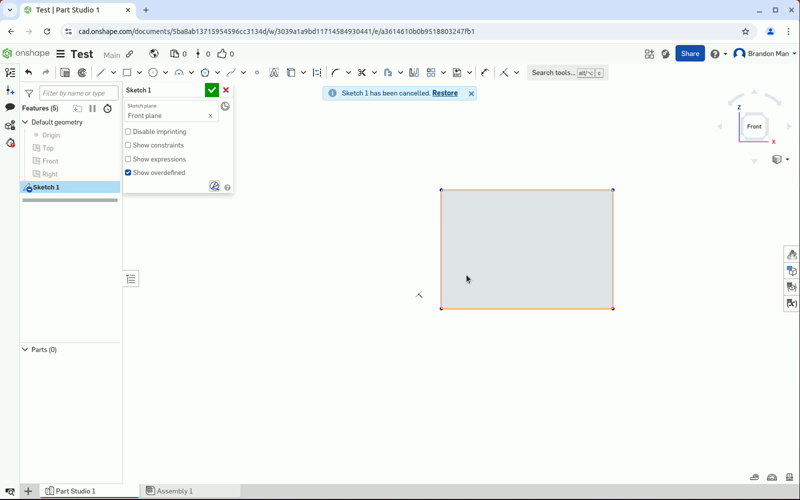
scroll(6)
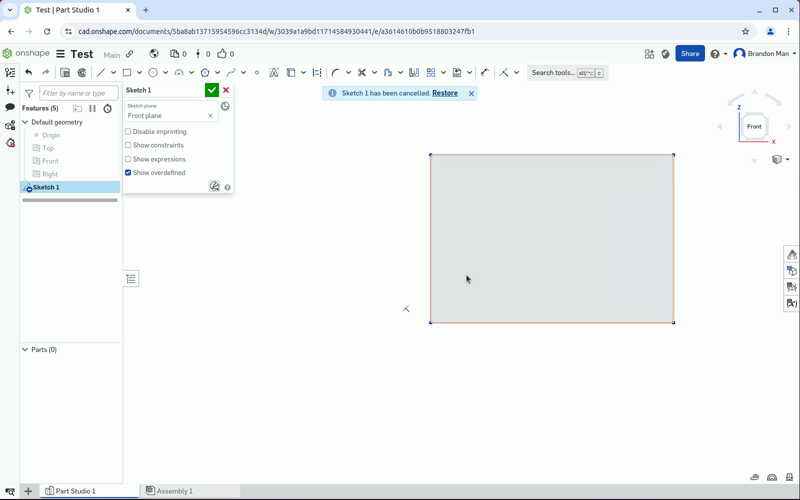
scroll(6)
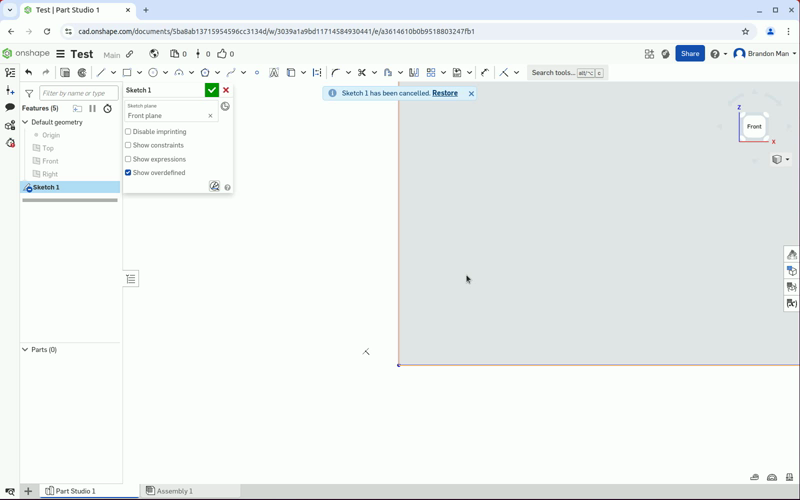
click(466, 274)
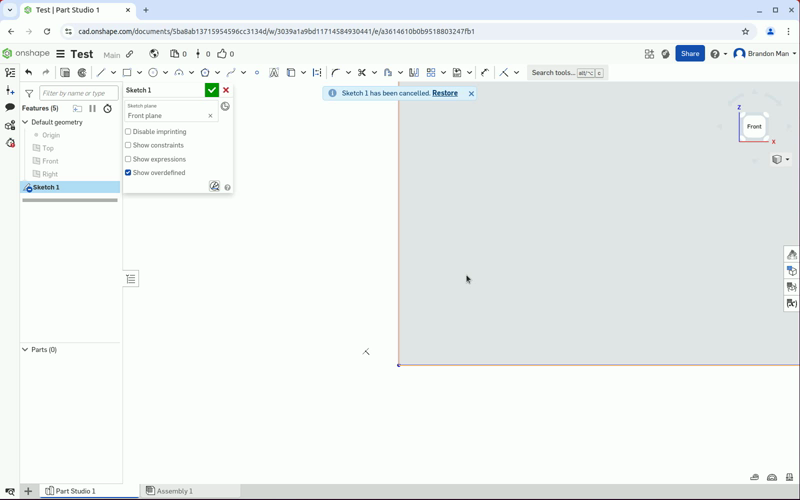
scroll(-6)
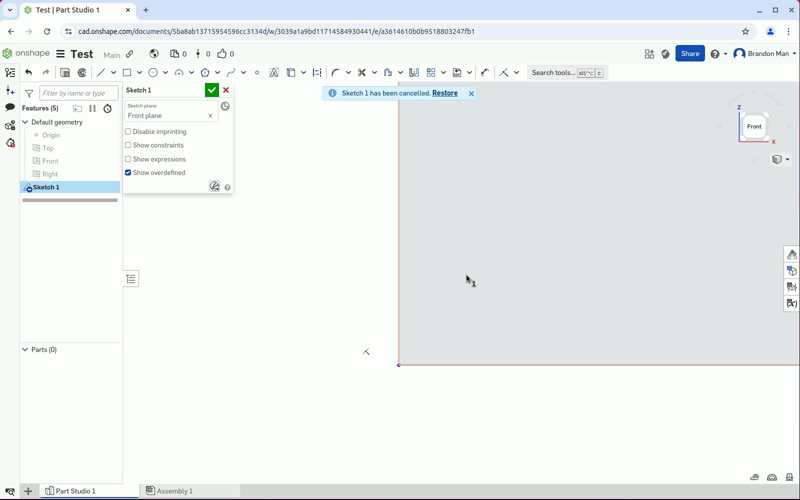
scroll(-6)
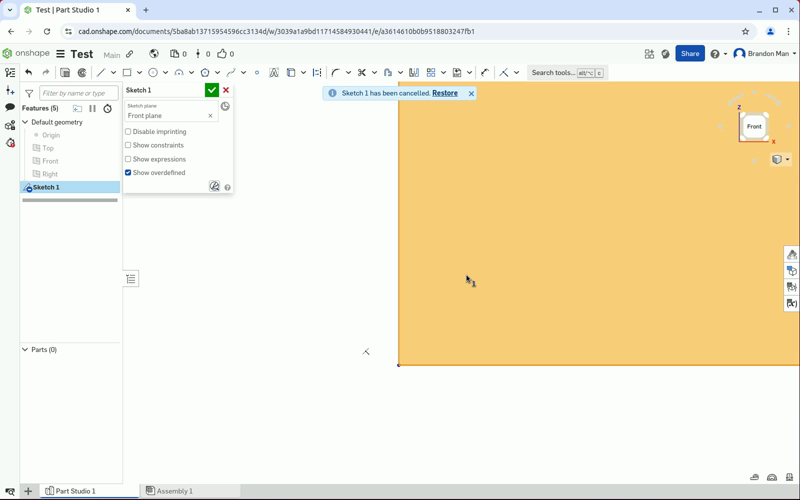
scroll(-6)
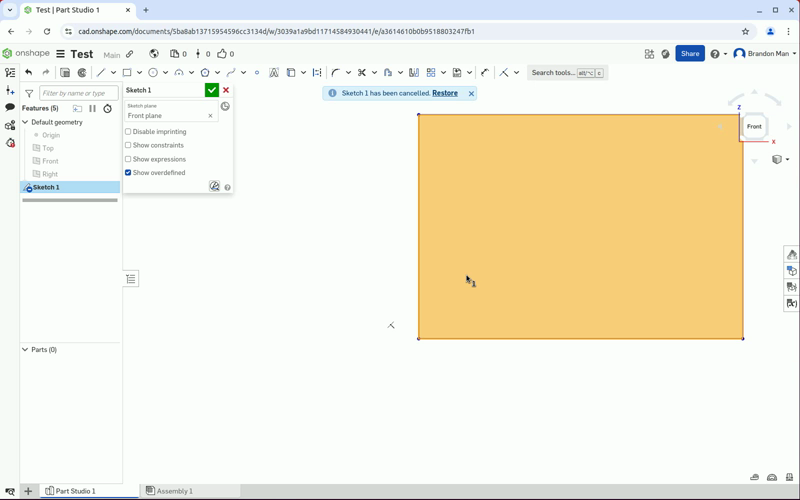
scroll(-6)
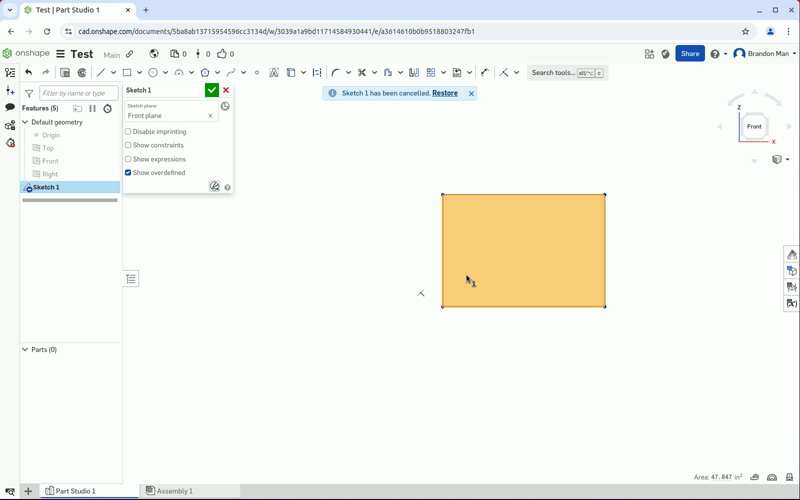
scroll(-6)
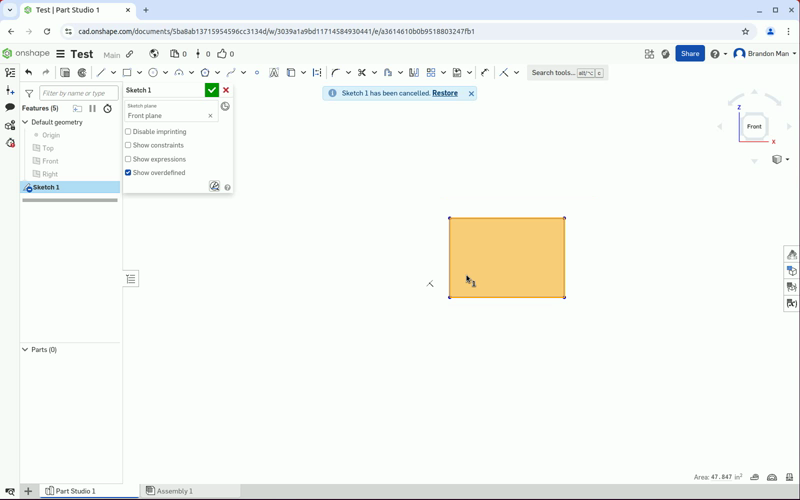
scroll(-6)
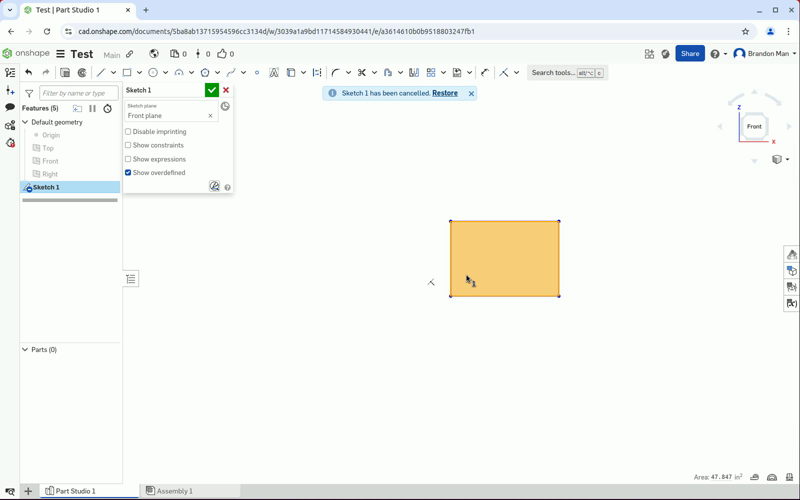
scroll(-6)
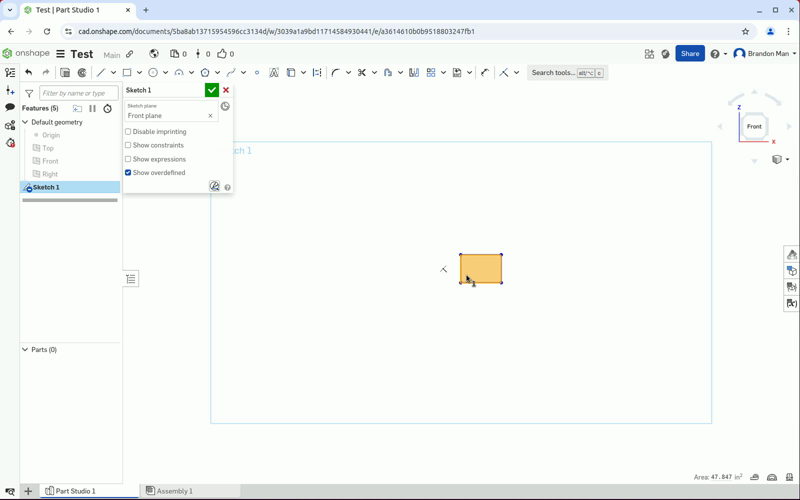
mouse_move(73, 352)
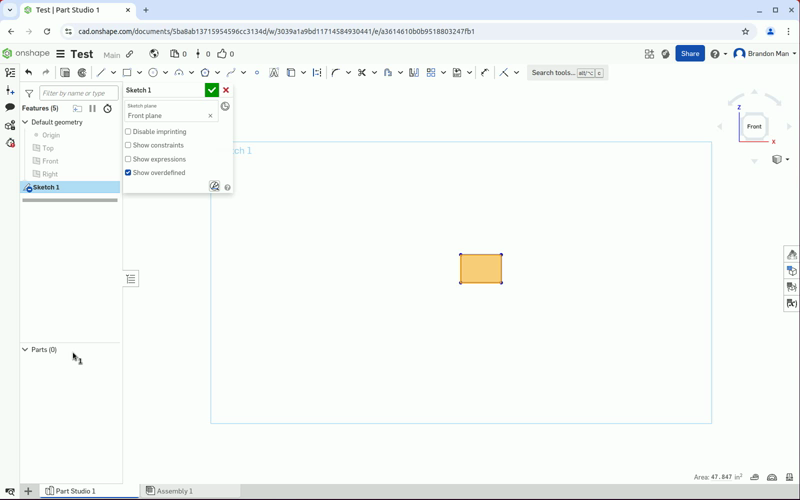
key(shift+y)
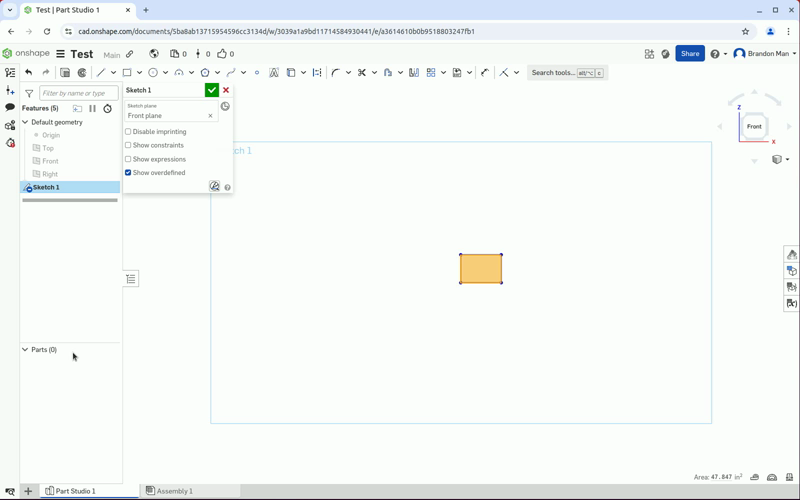
key(shift+e)
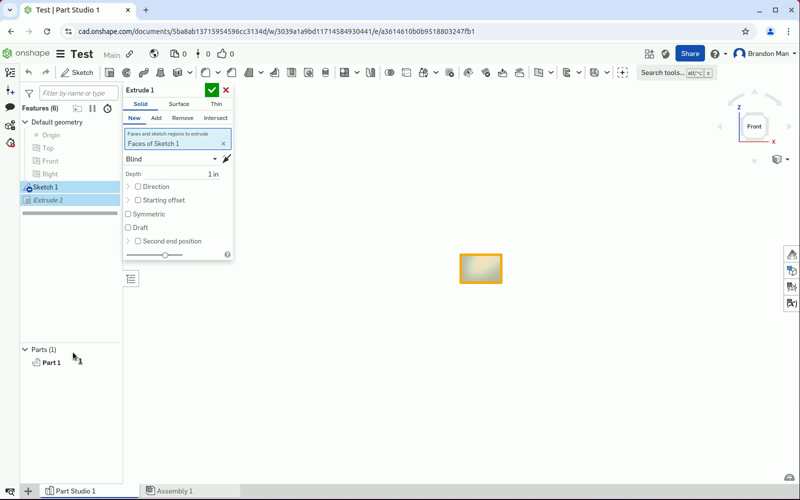
mouse_move(143, 106)
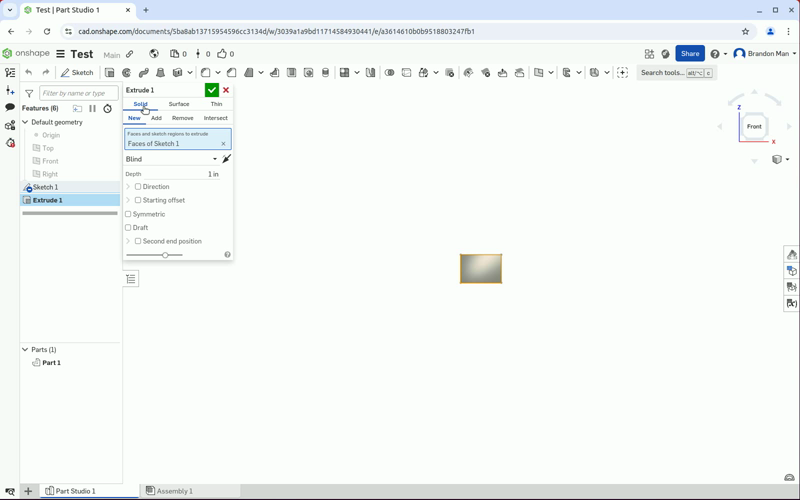
click(143, 106)
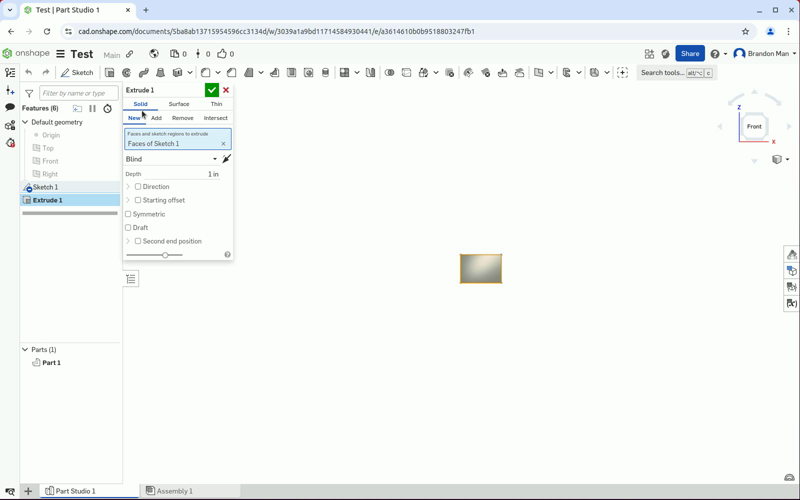
mouse_move(137, 120)
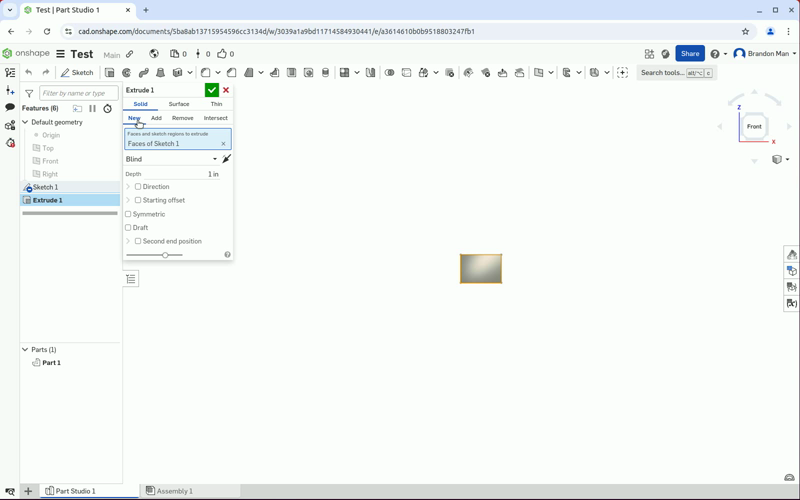
click(137, 120)
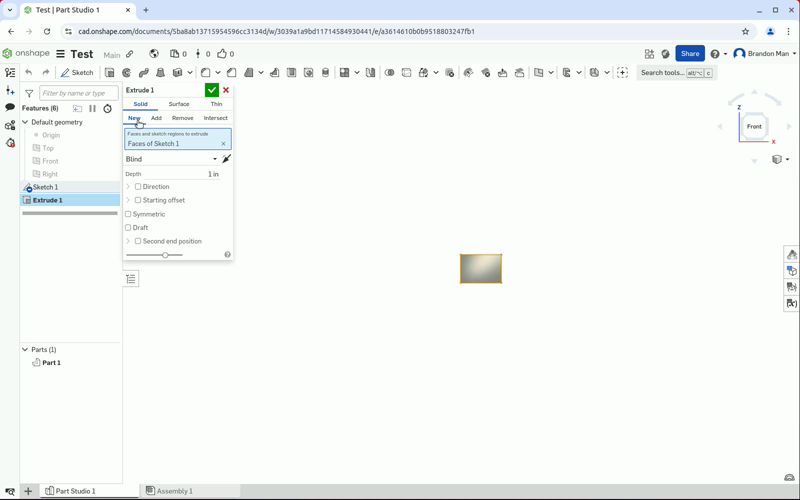
key(tab, 4)
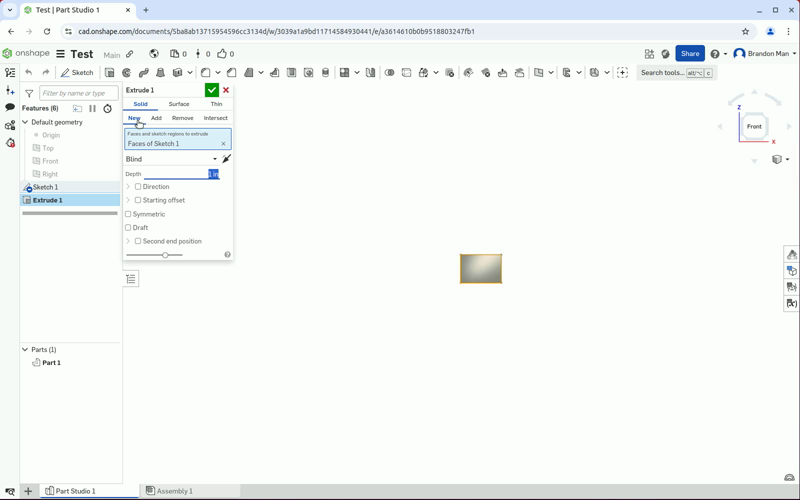
text(6.258)
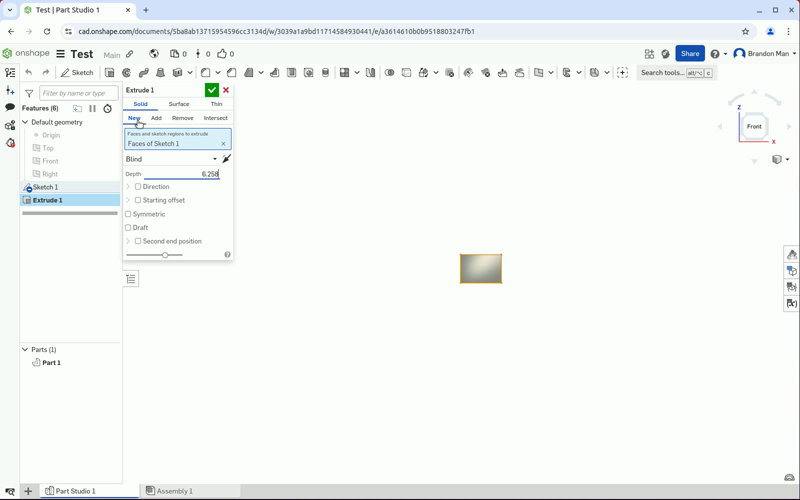
key(enter)
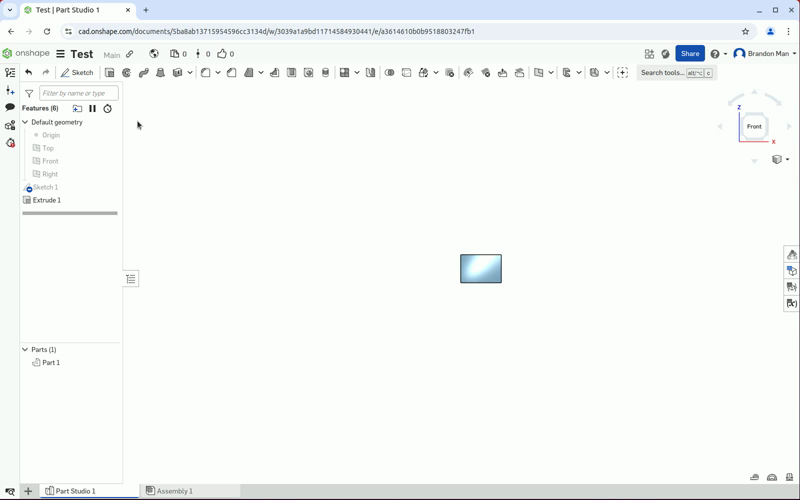
key(shift+h)
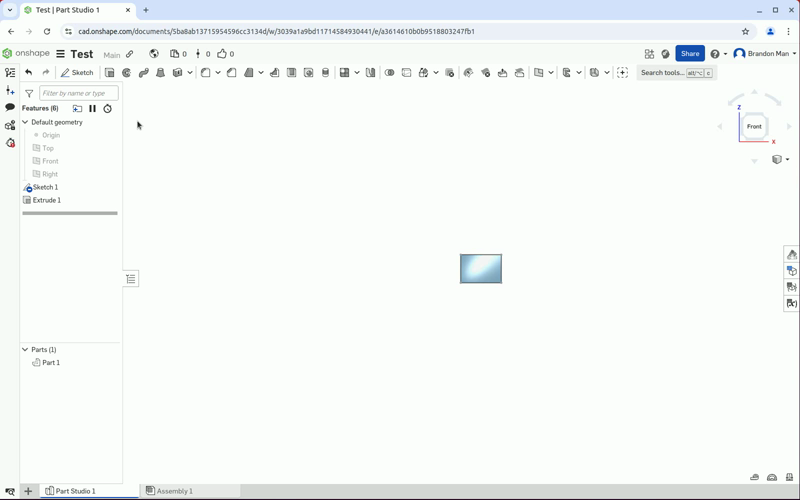
key(shift+h)
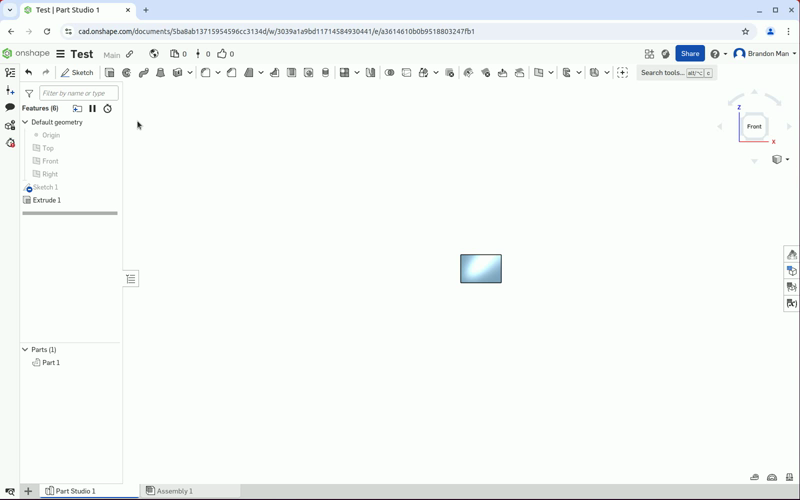
mouse_move(73, 189)
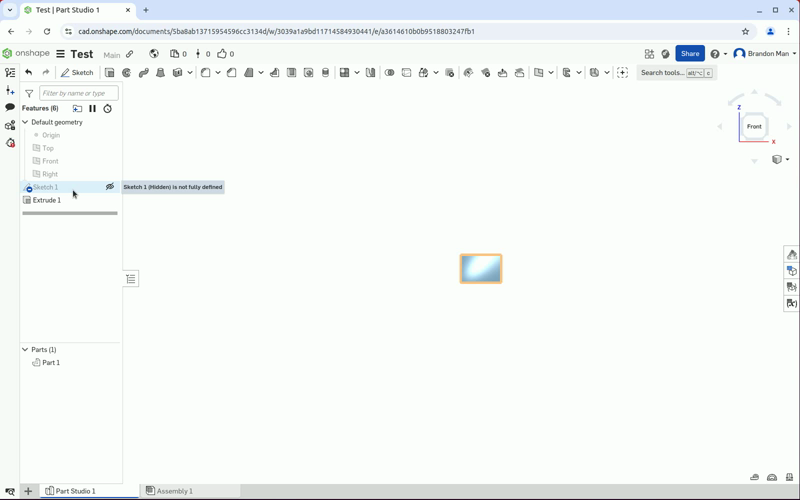
click(73, 189)
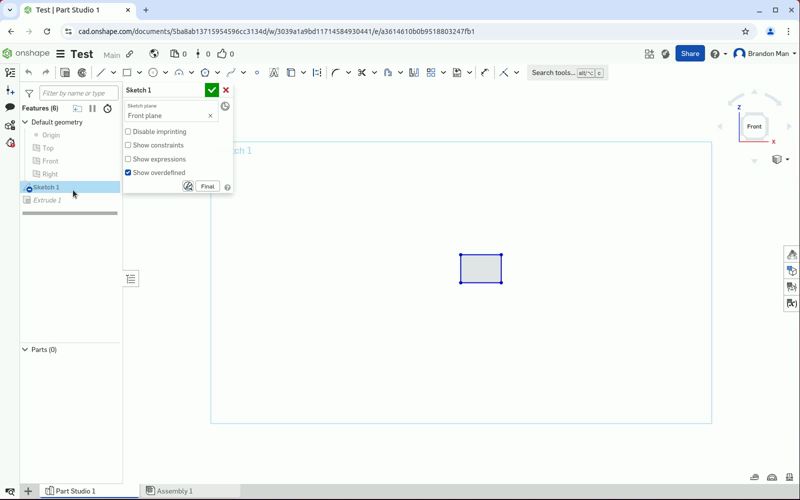
mouse_move(229, 92)
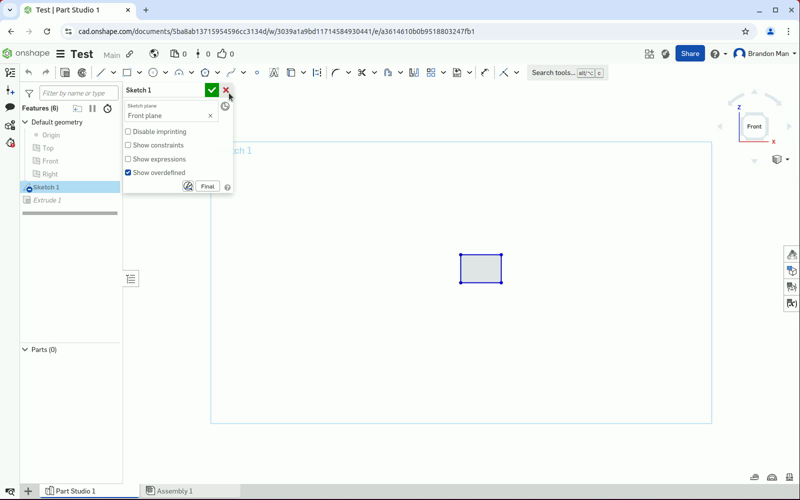
click(229, 92)
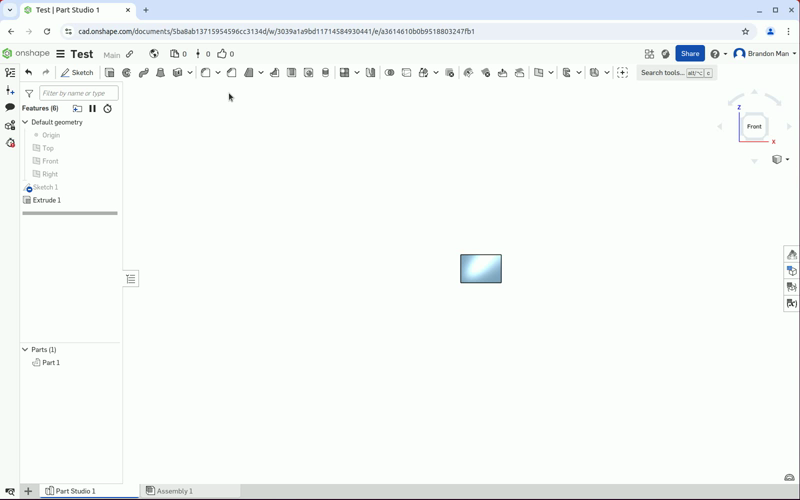
mouse_move(73, 352)
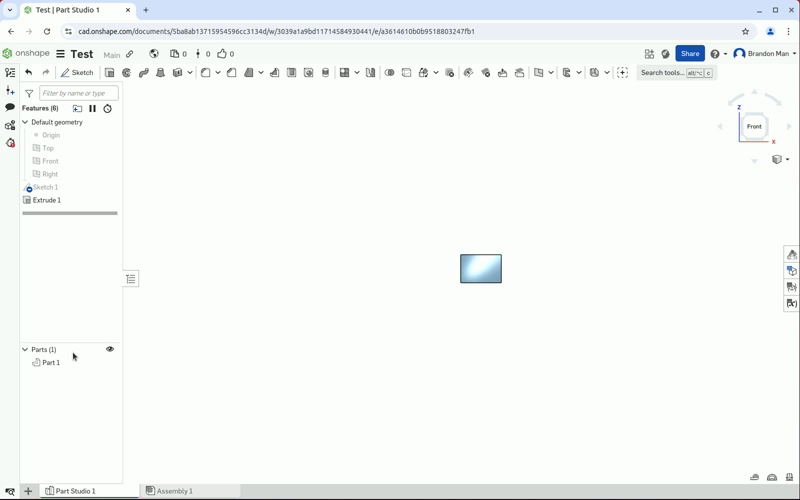
key(y)
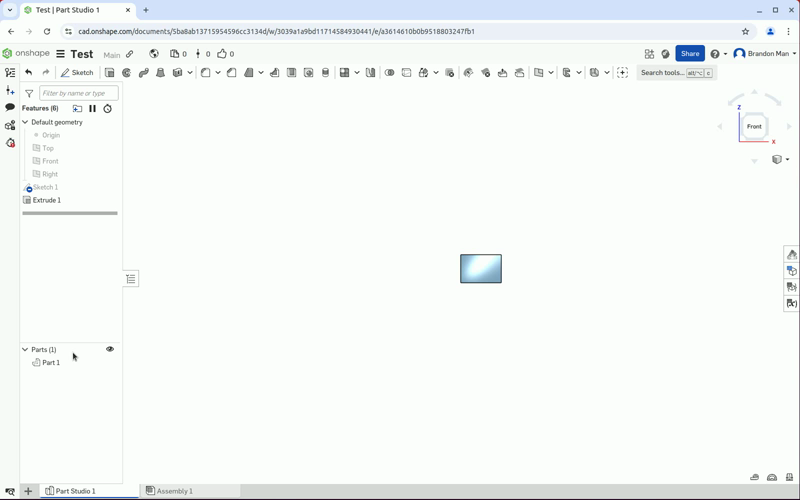
key(shift+p)
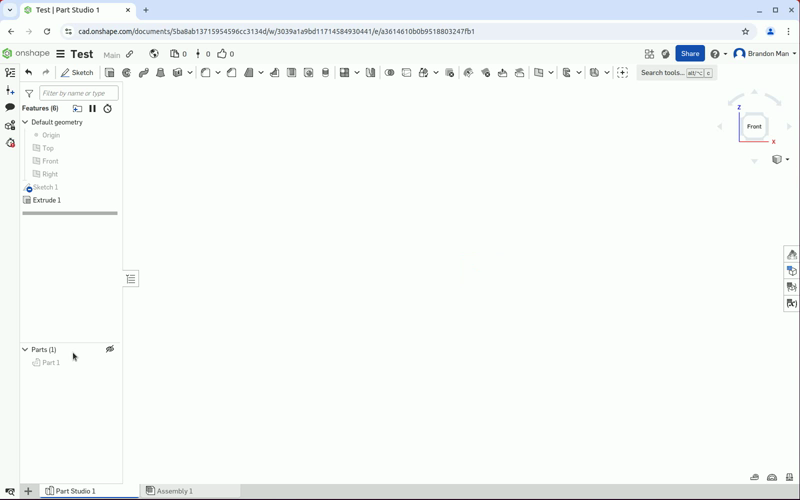
key(space)
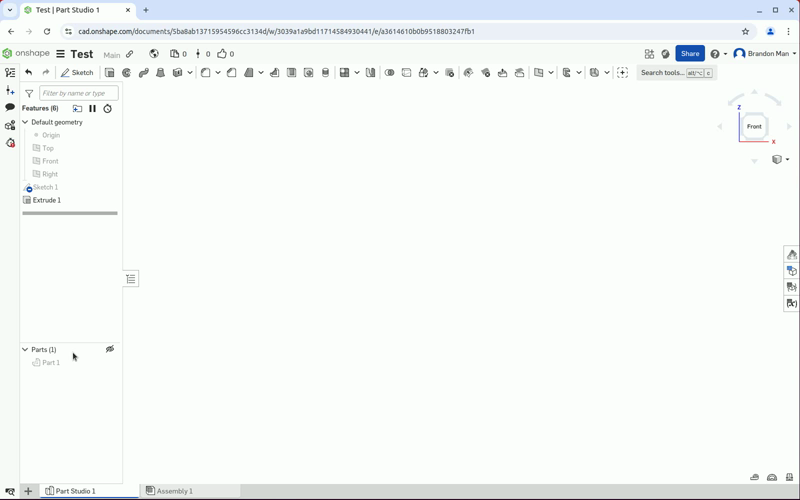
key_down(shift)
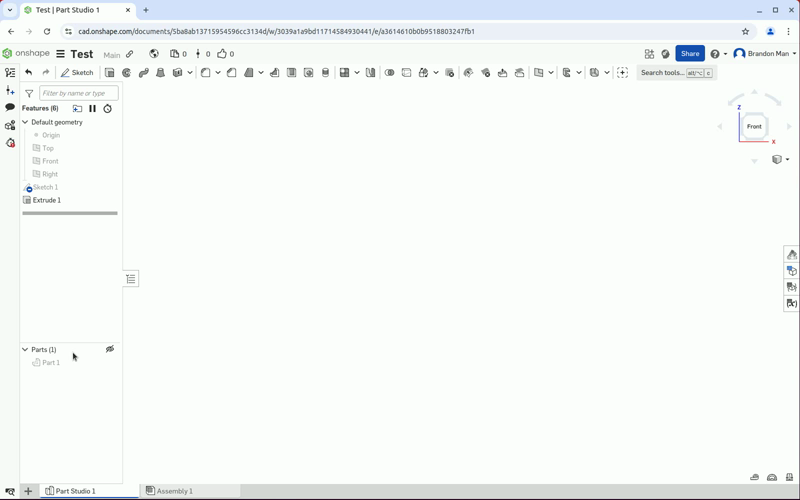
key(left)
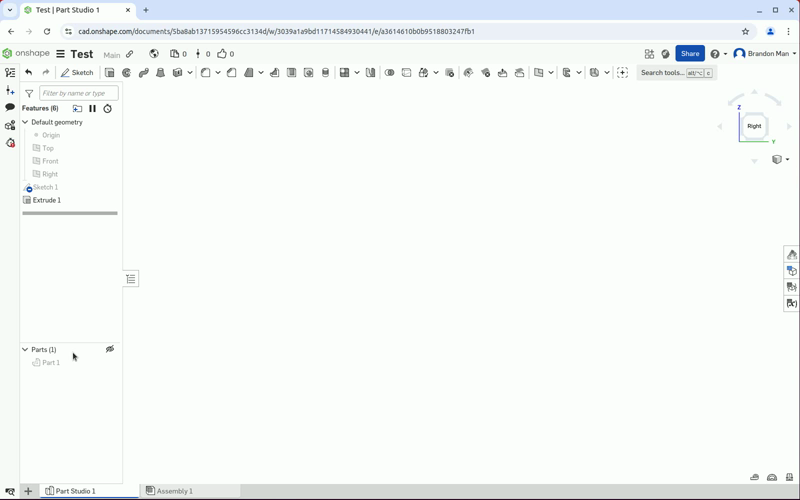
key_up(shift)
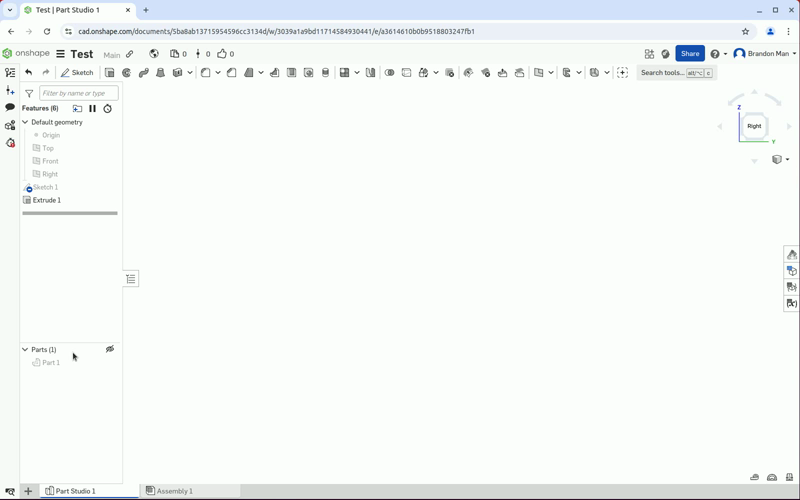
mouse_move(73, 352)
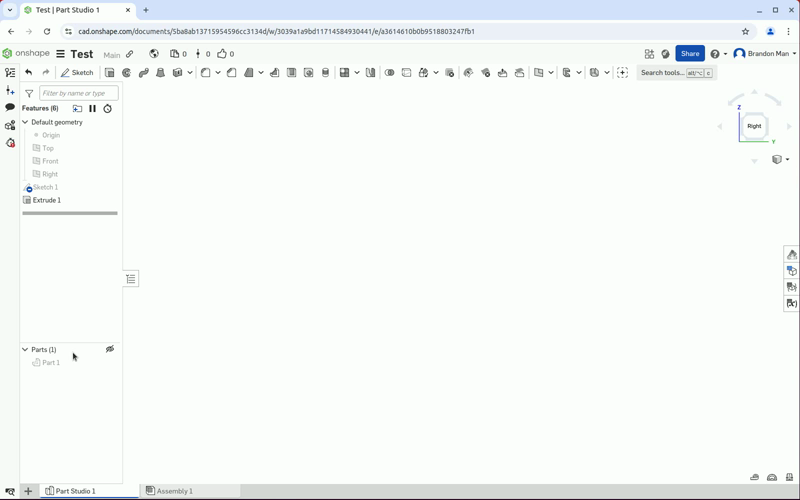
key(shift+y)
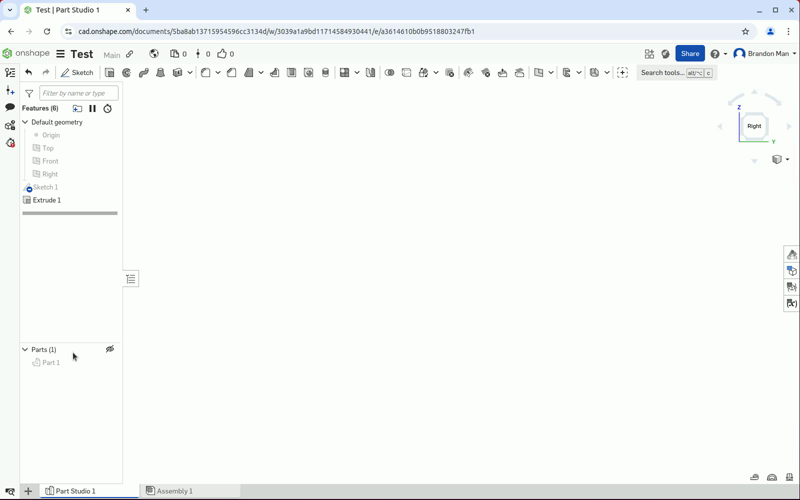
key(shift+s)
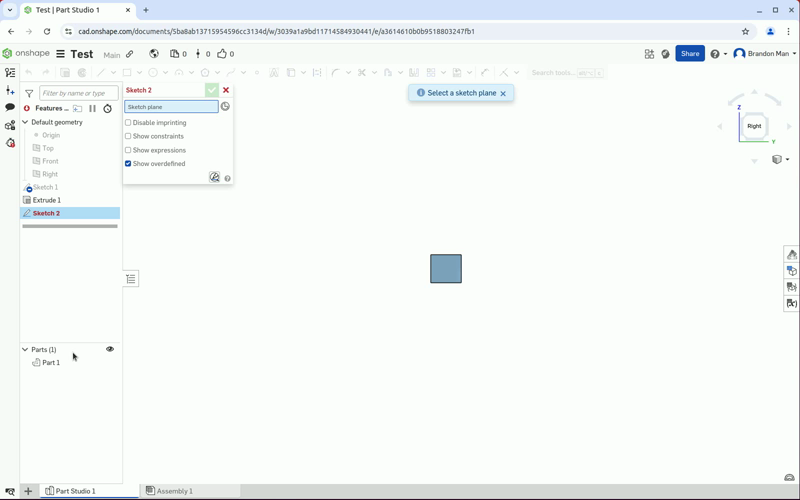
mouse_move(73, 176)
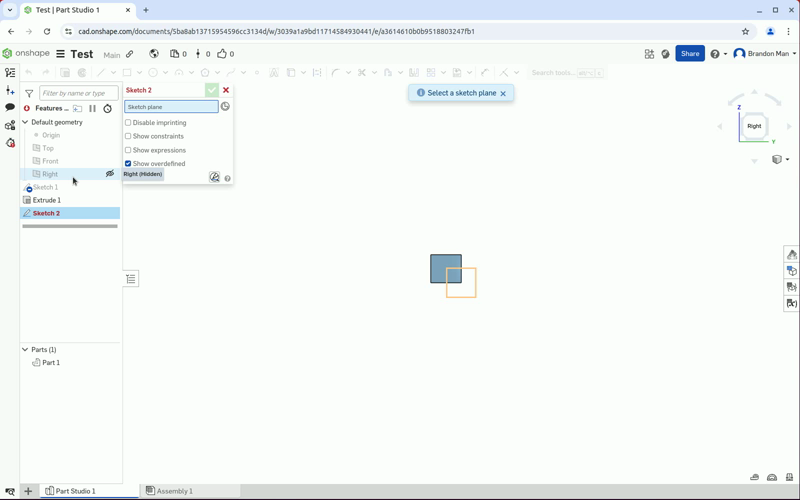
click(73, 176)
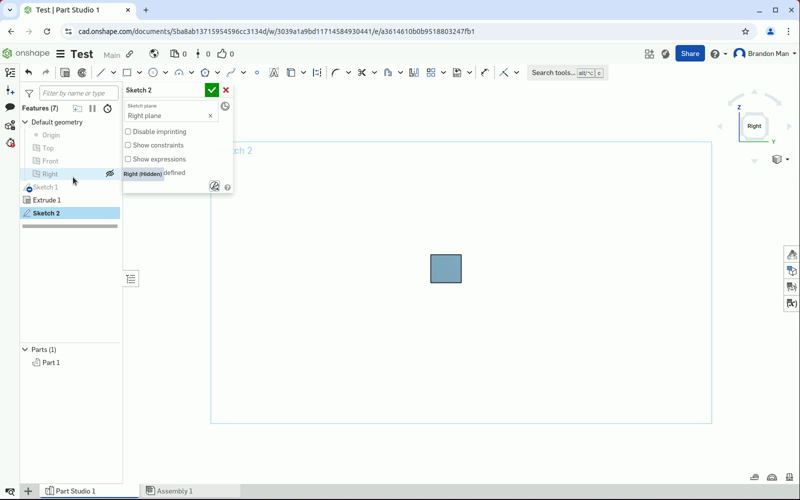
mouse_move(73, 352)
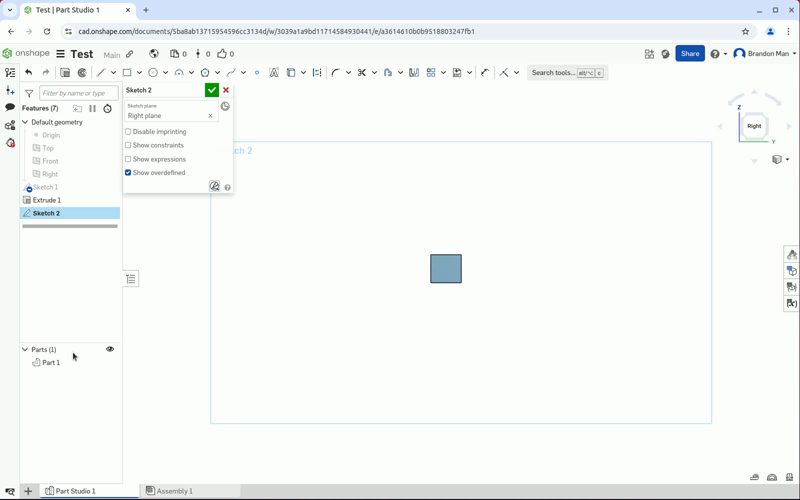
key(y)
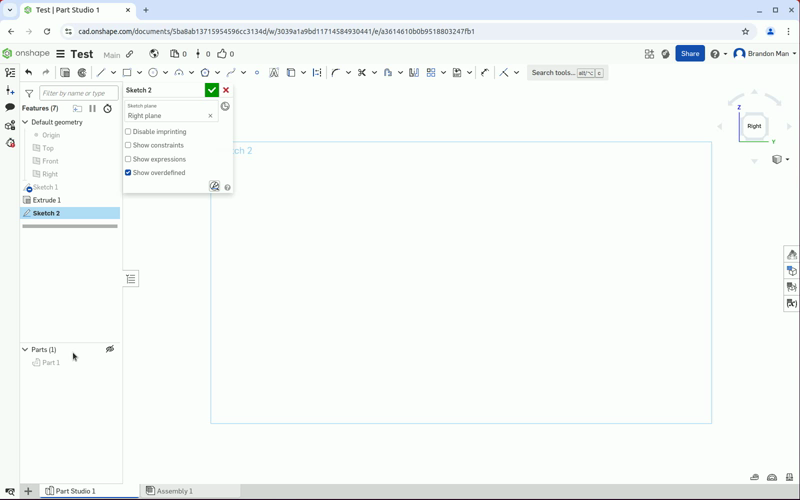
key(c)
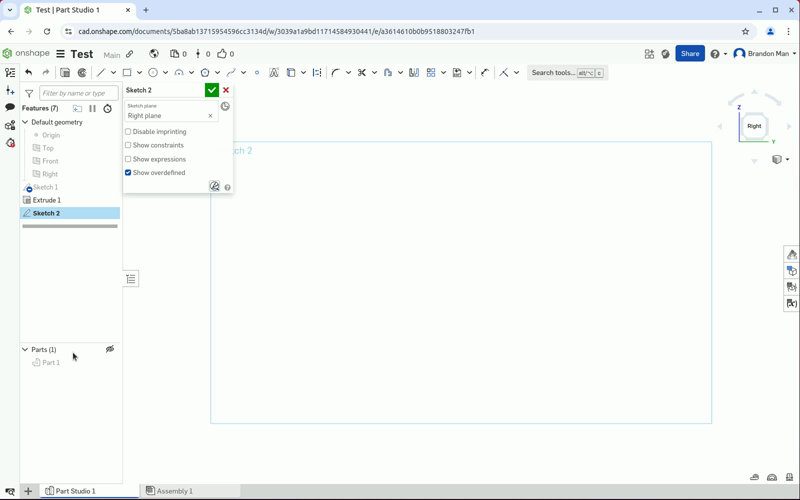
key_down(shift)
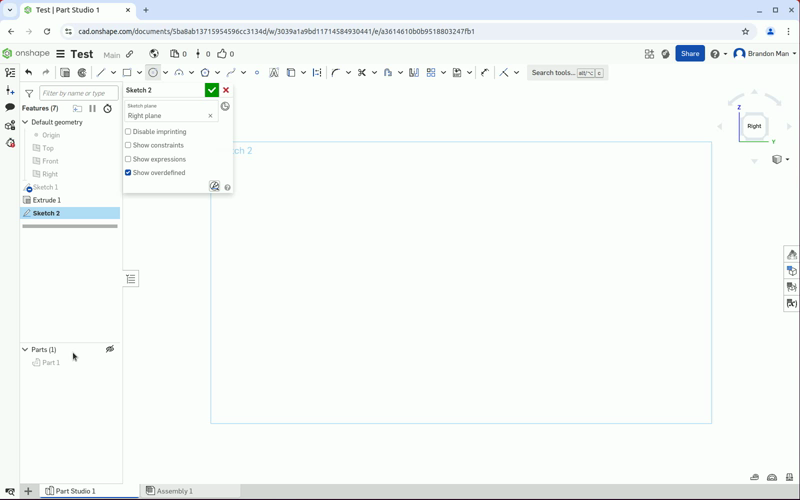
mouse_move(476, 223)
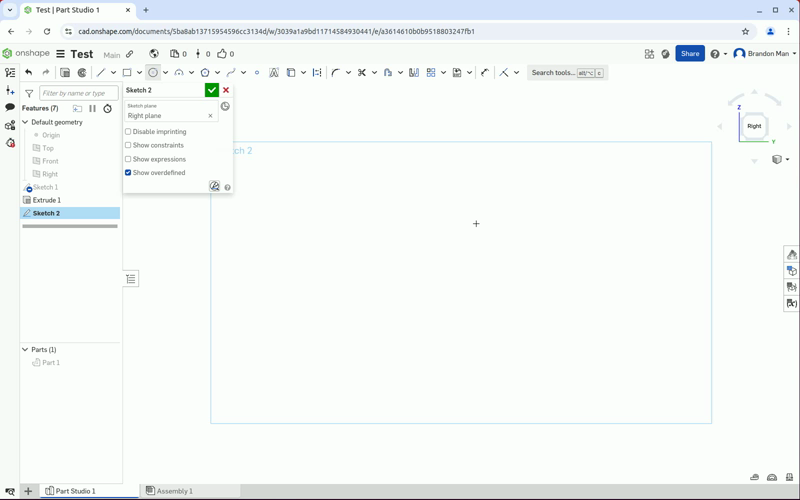
click(476, 223)
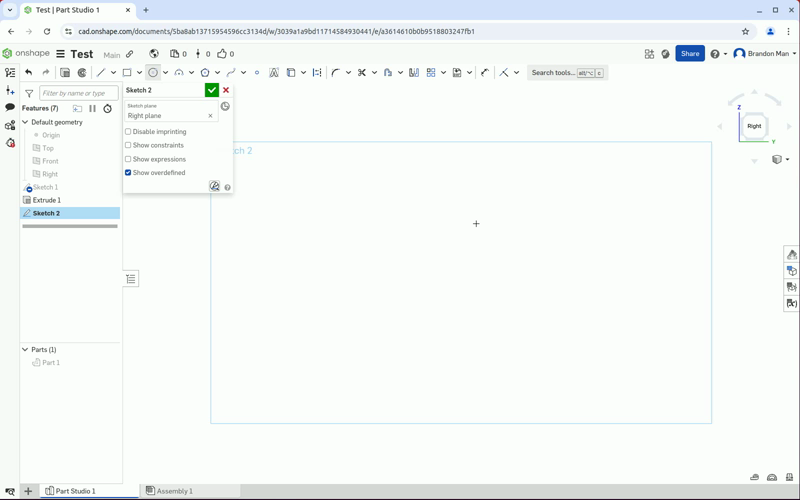
key_up(shift)
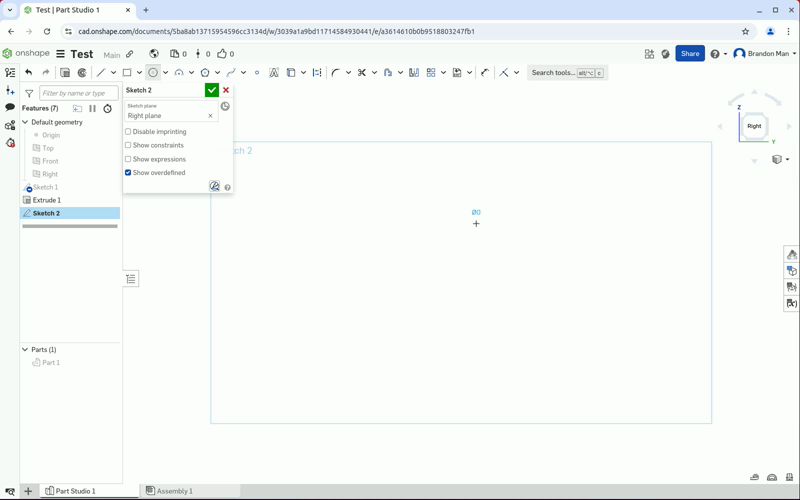
mouse_move(492, 223)
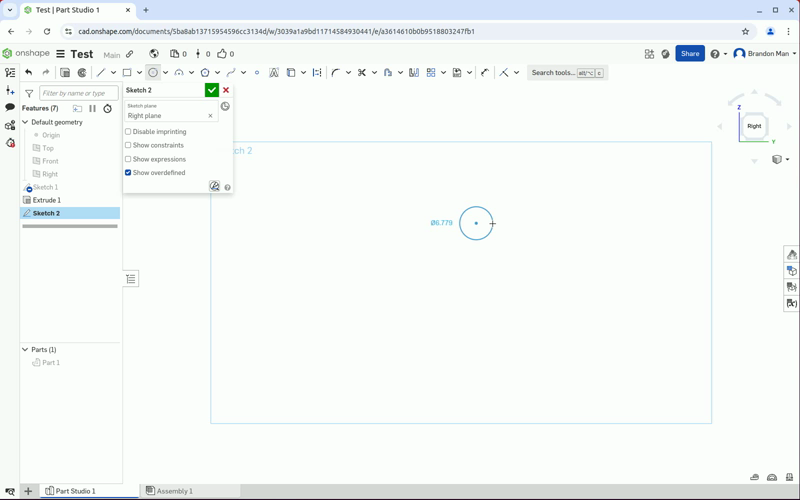
click(492, 223)
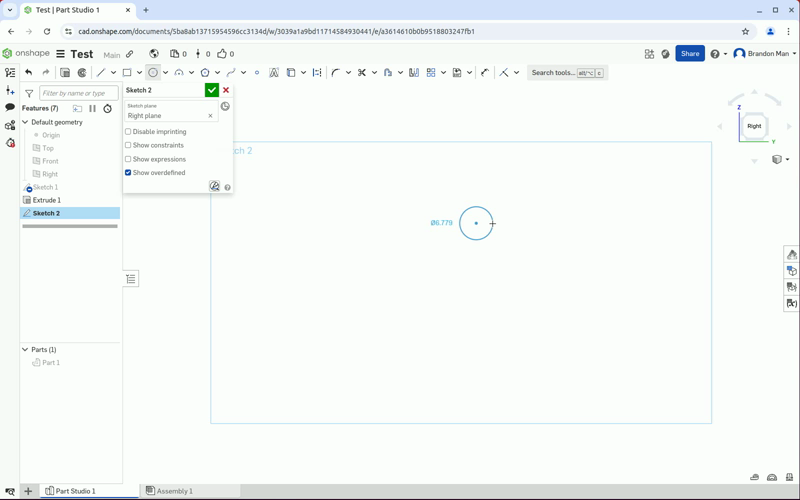
key(esc)
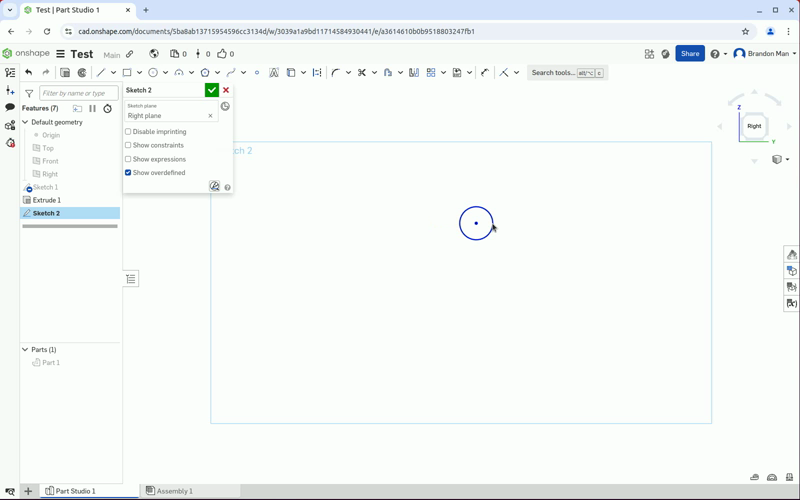
mouse_move(476, 222)
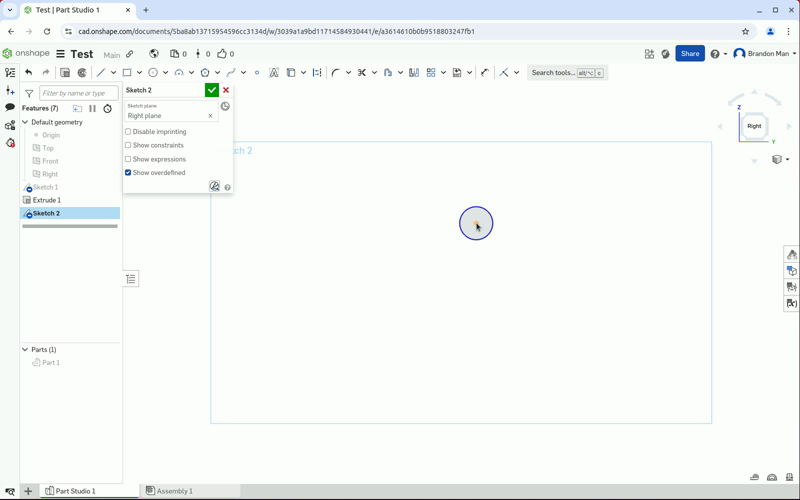
scroll(6)
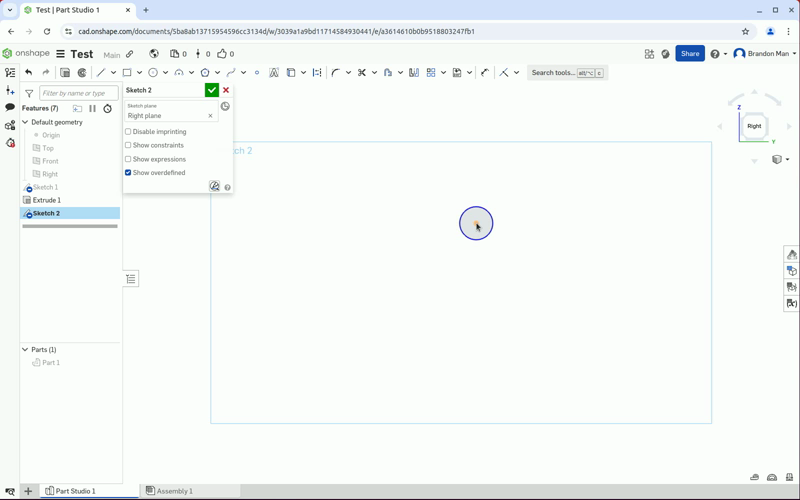
scroll(6)
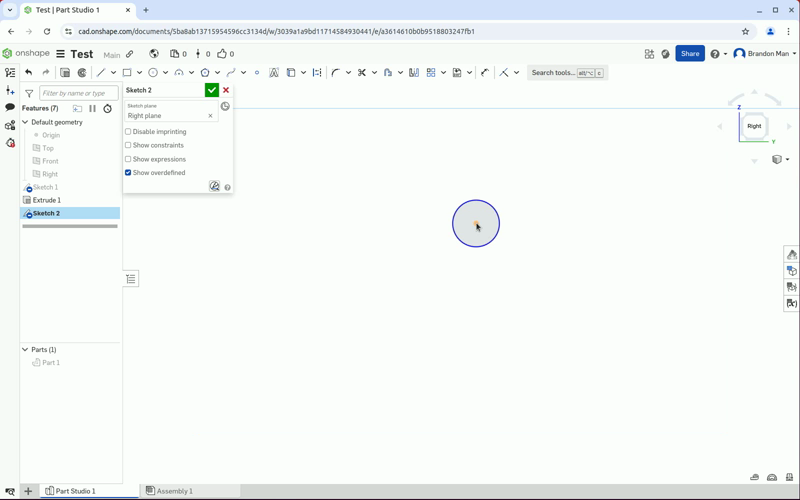
scroll(6)
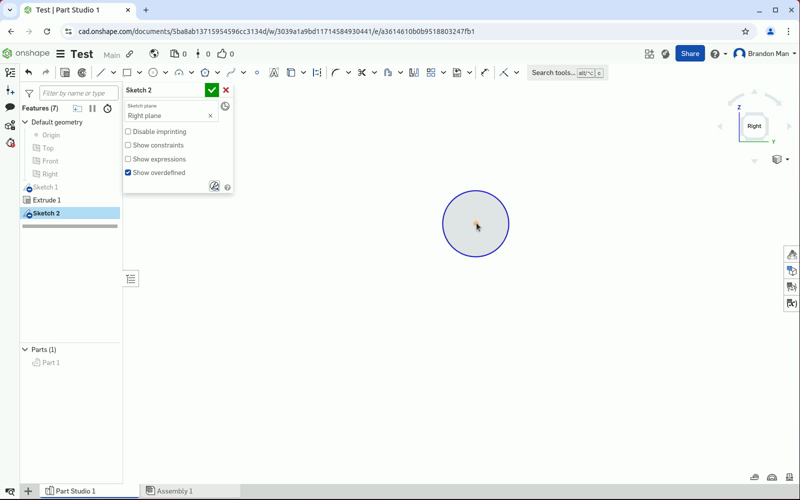
scroll(6)
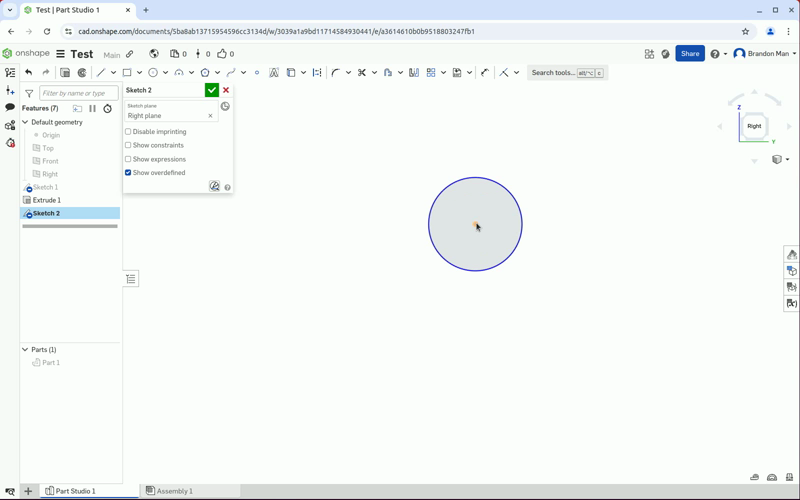
scroll(6)
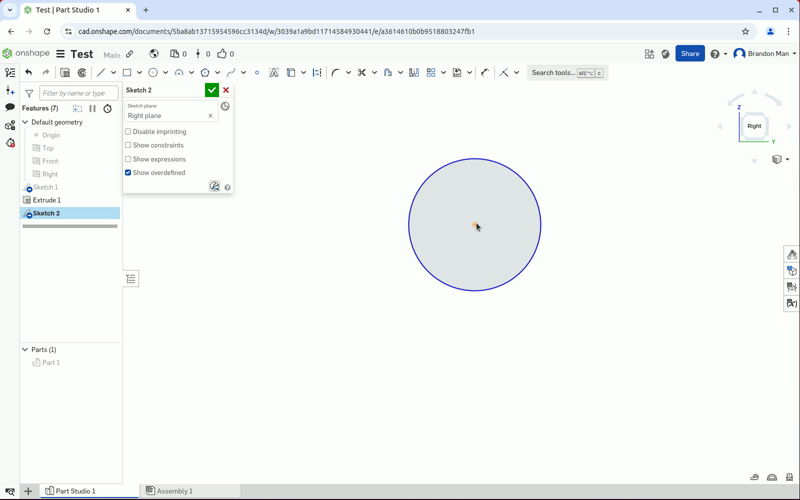
scroll(6)
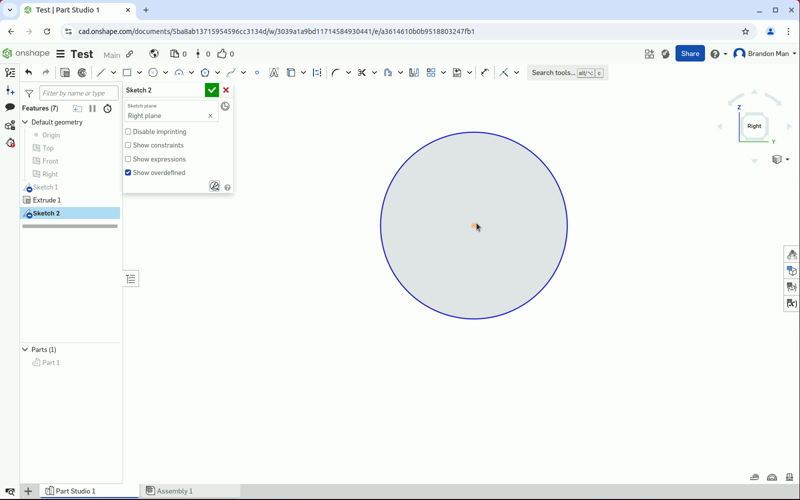
scroll(6)
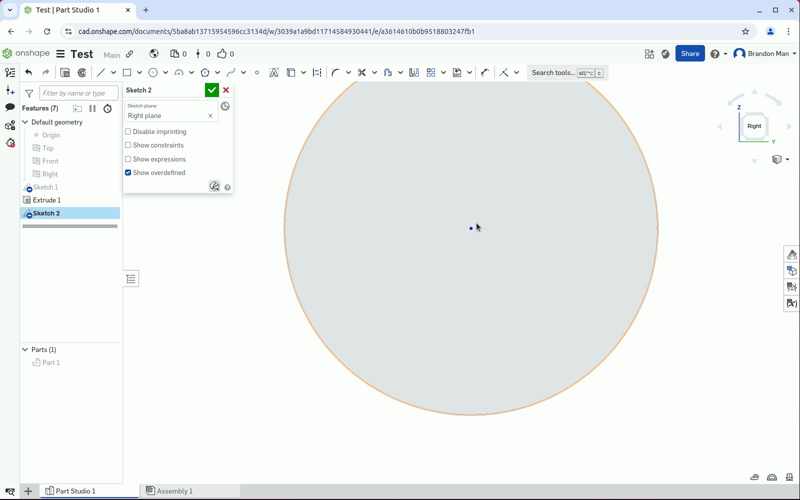
click(476, 222)
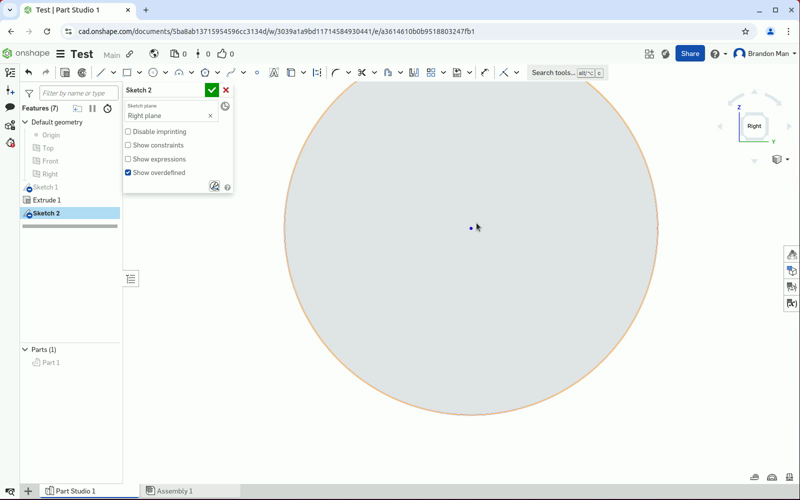
scroll(-6)
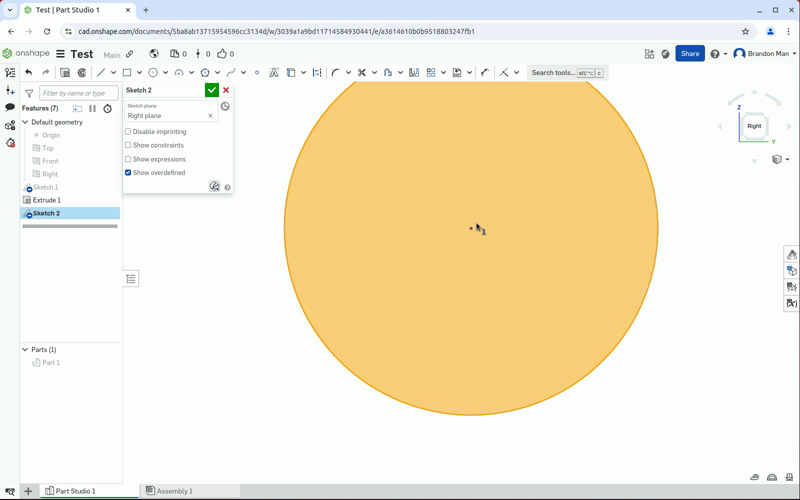
scroll(-6)
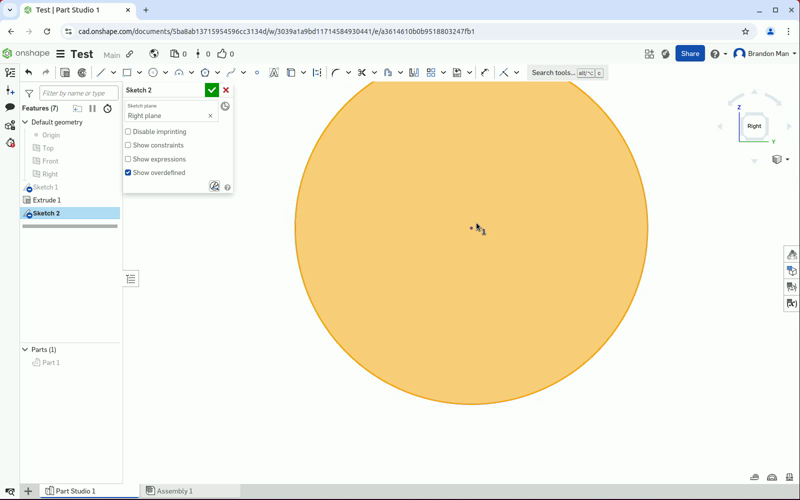
scroll(-6)
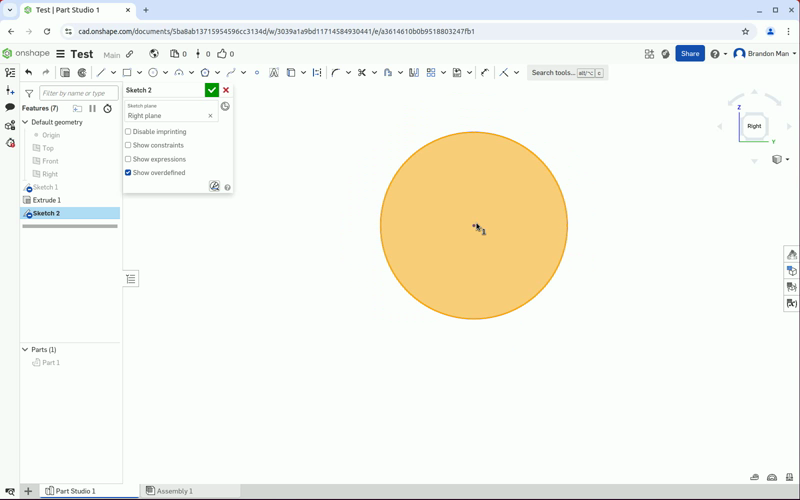
scroll(-6)
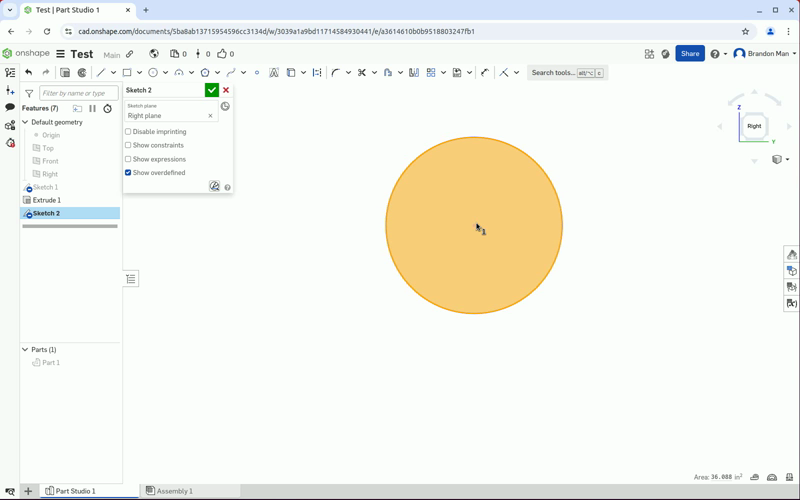
scroll(-6)
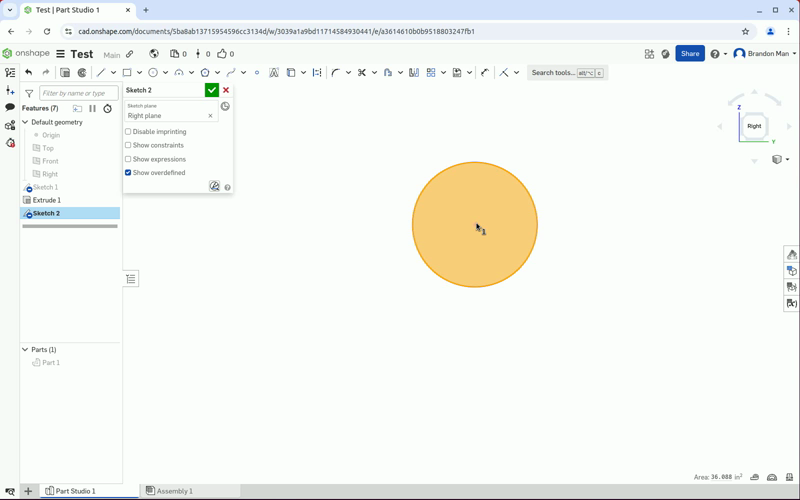
scroll(-6)
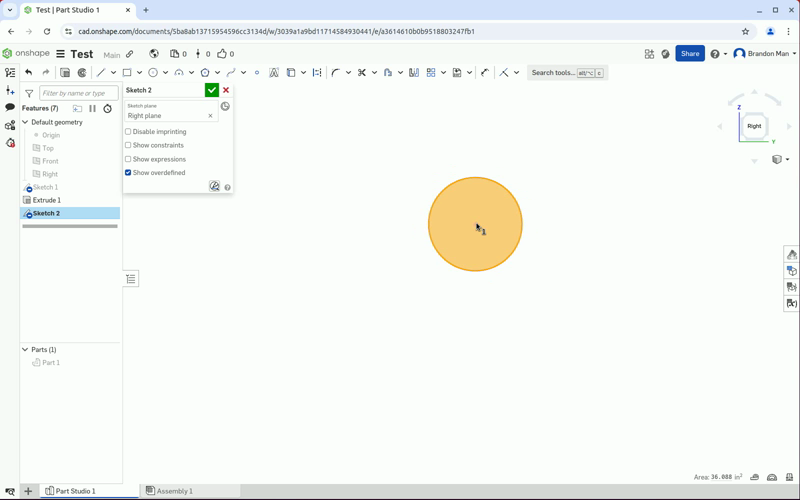
scroll(-6)
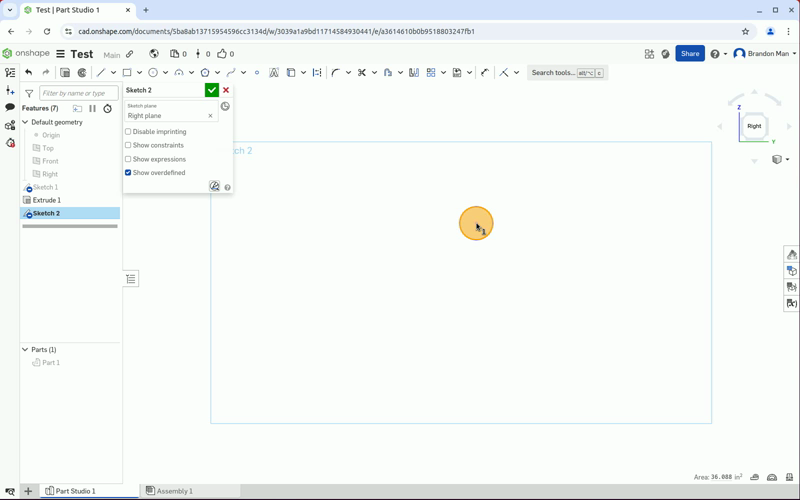
mouse_move(73, 352)
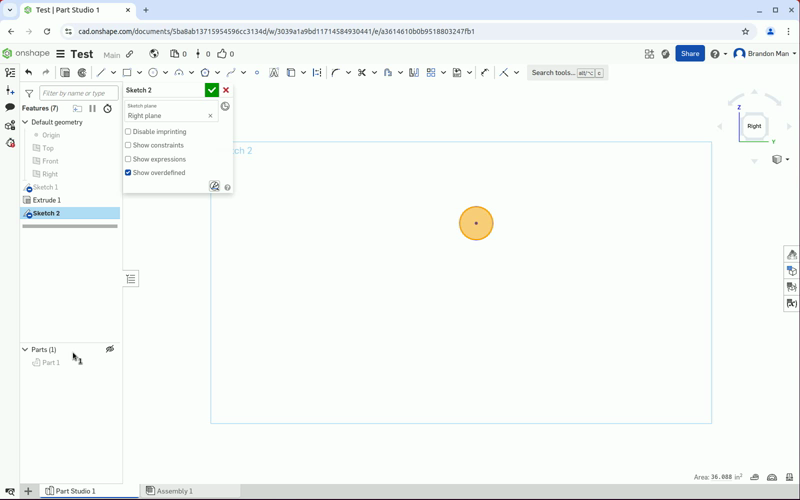
key(shift+y)
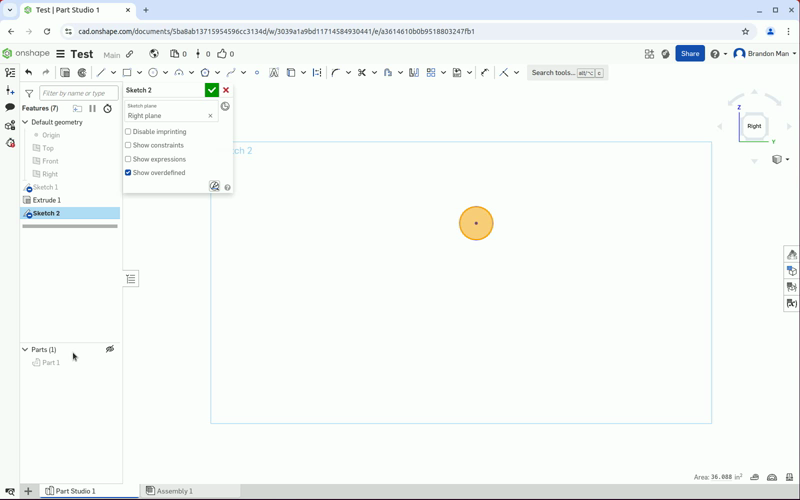
key(shift+e)
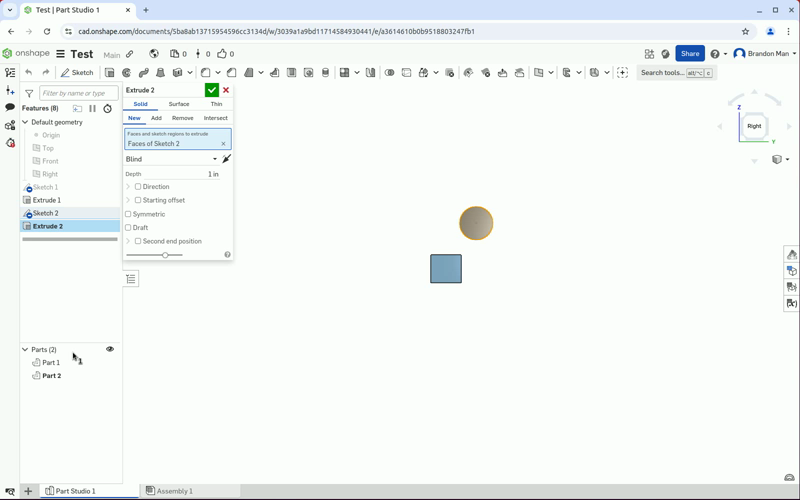
mouse_move(143, 106)
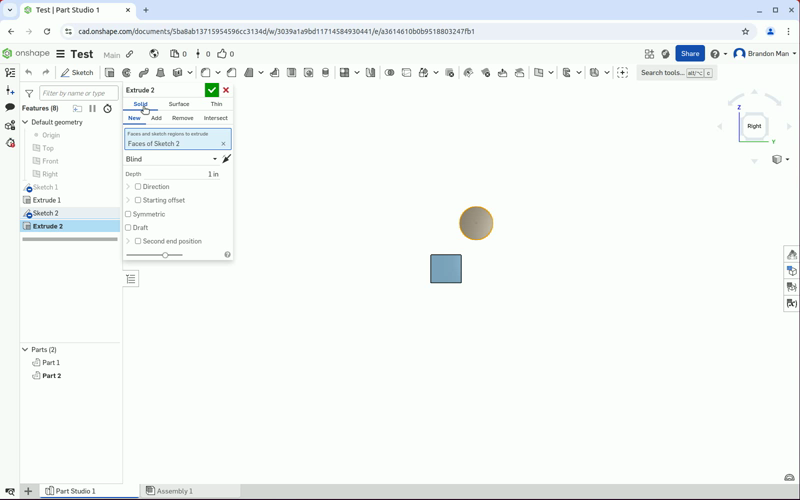
click(143, 106)
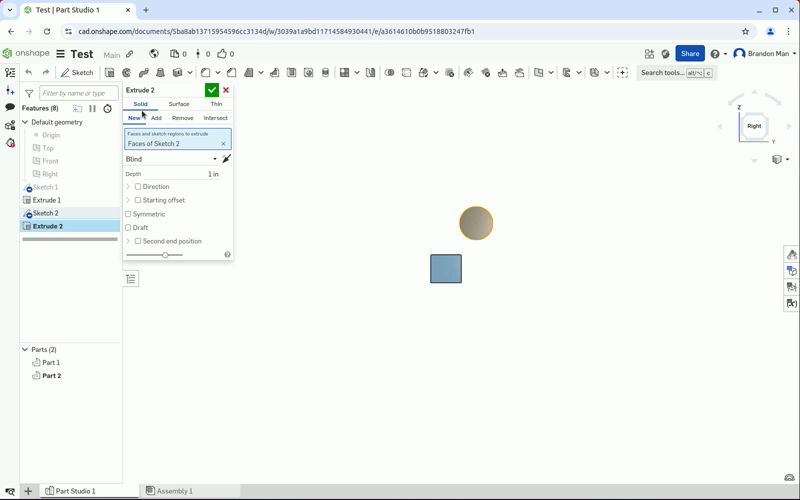
mouse_move(137, 120)
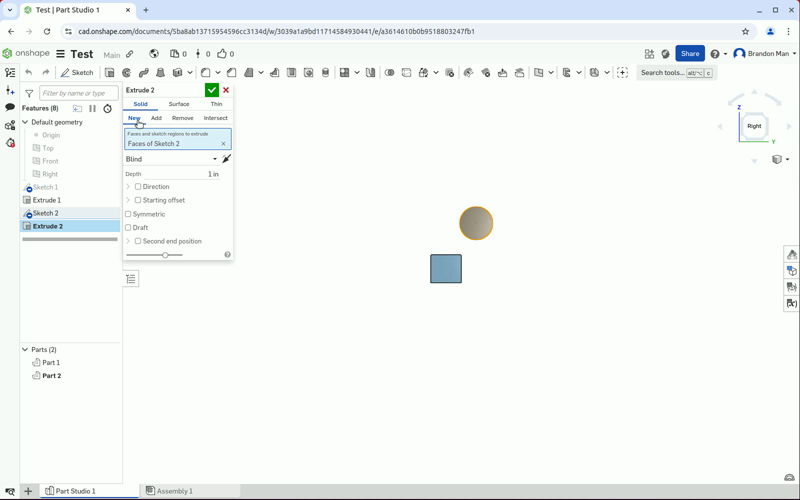
click(137, 120)
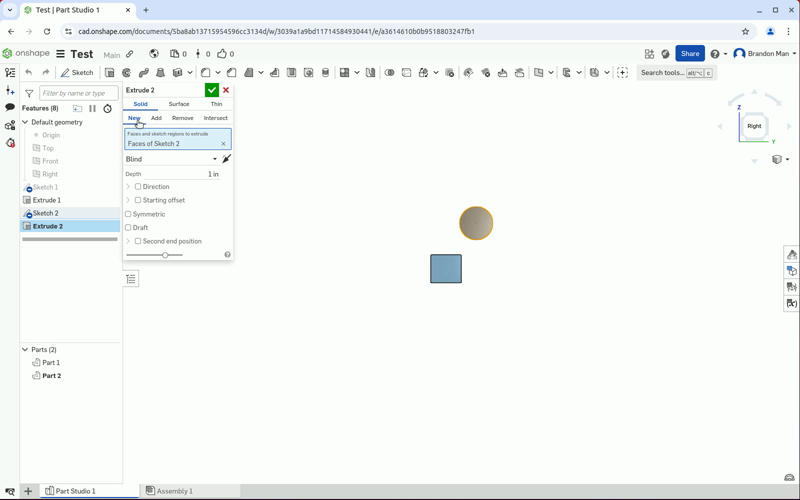
key(tab, 4)
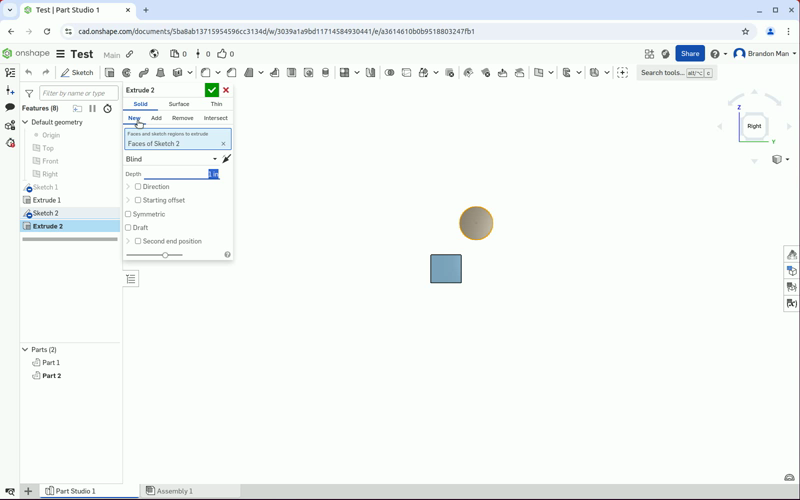
text(6.258)
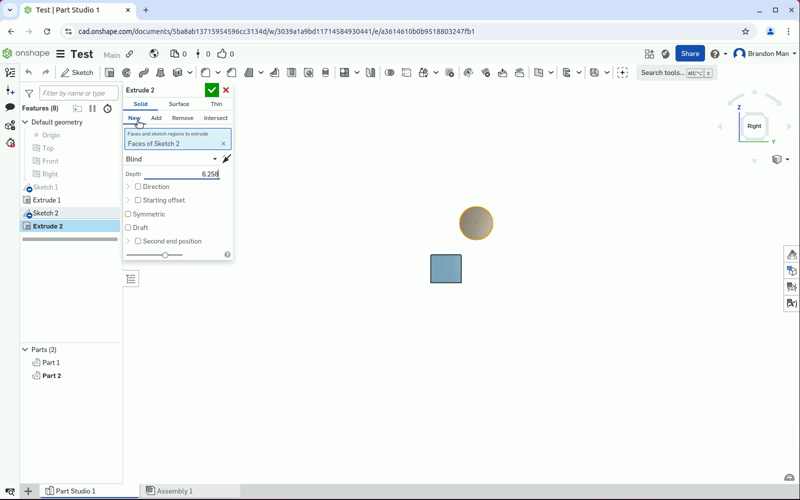
key(enter)
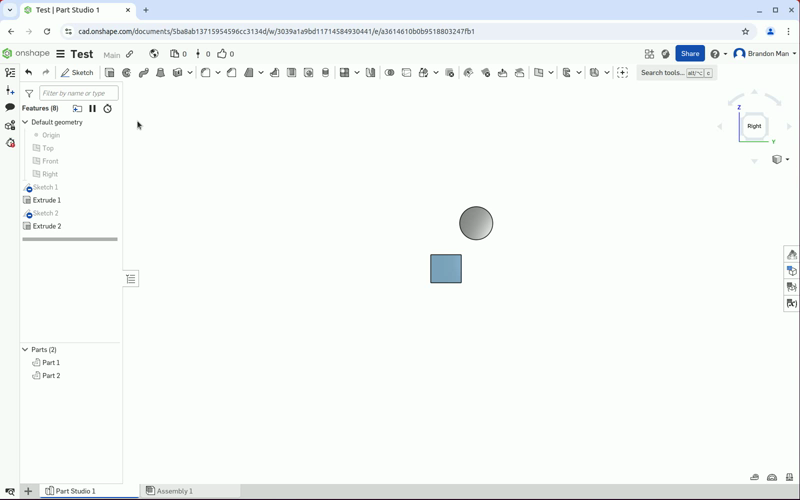
key(shift+h)
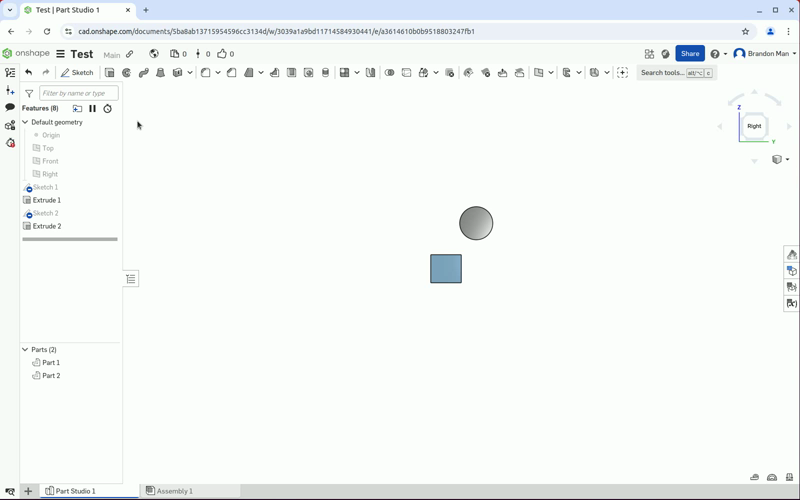
key(shift+h)
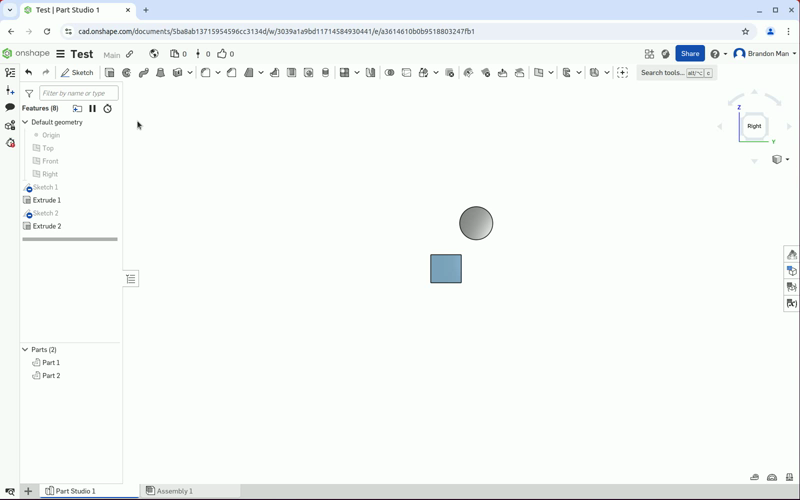
mouse_move(73, 189)
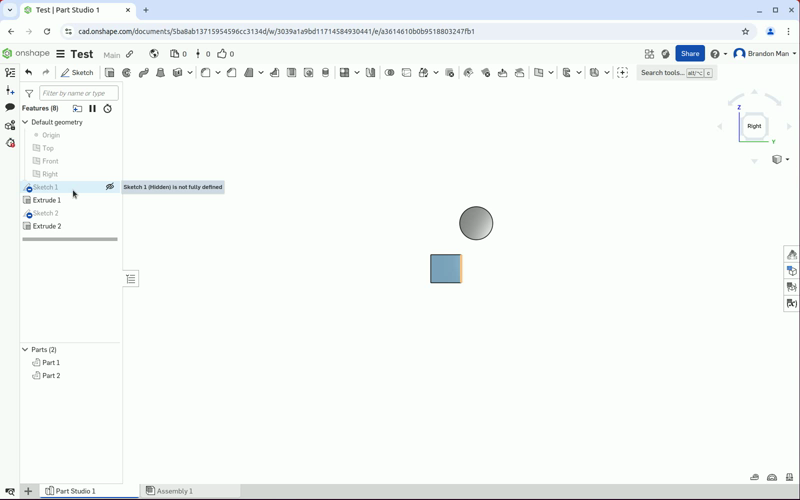
click(73, 189)
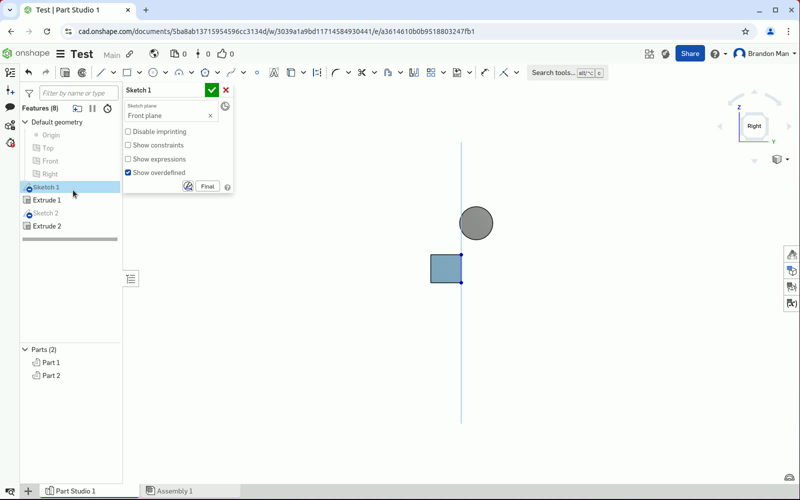
mouse_move(229, 92)
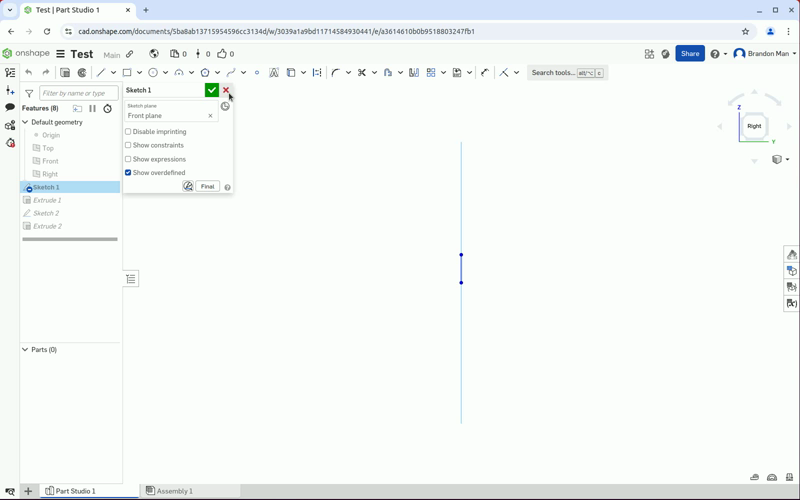
click(229, 92)
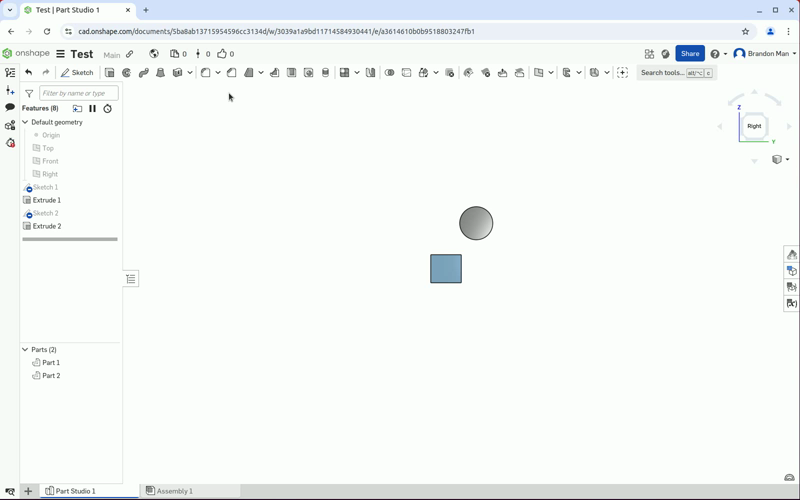
mouse_move(73, 352)
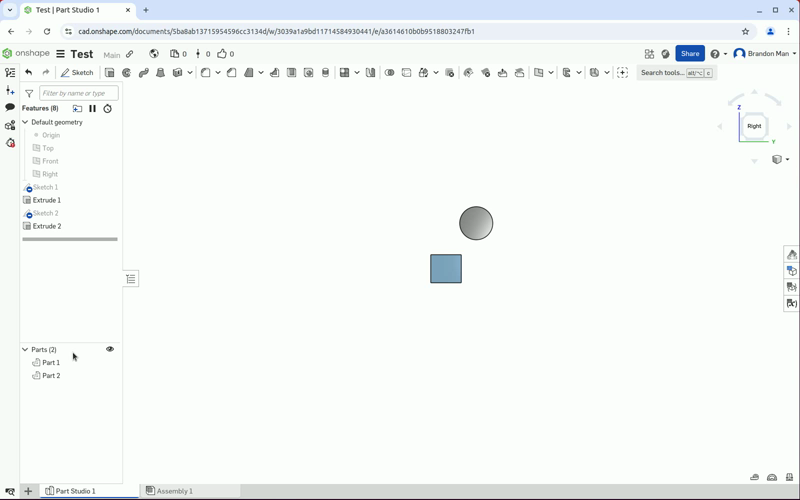
key(y)
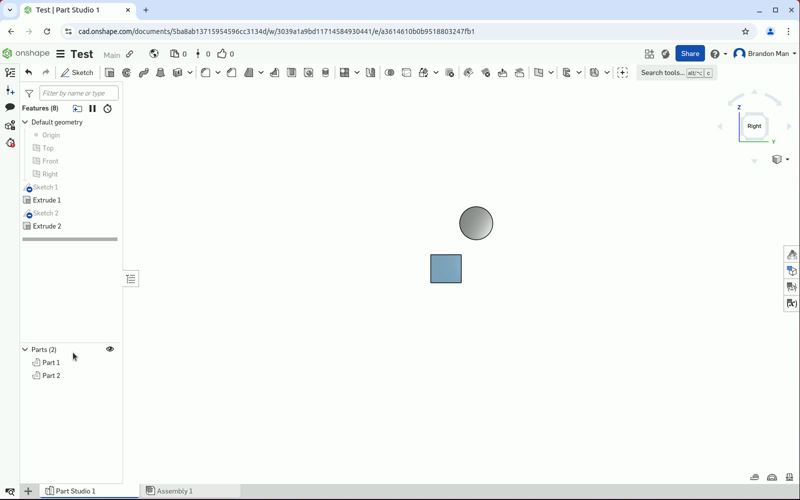
key(shift+p)
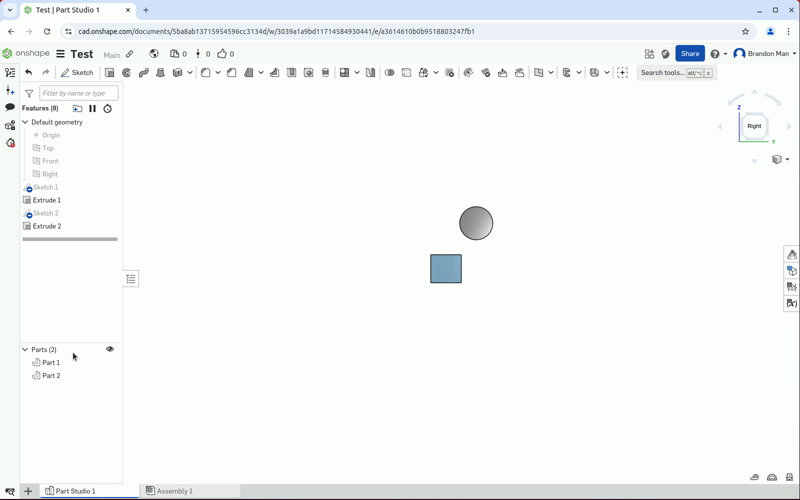
key(space)
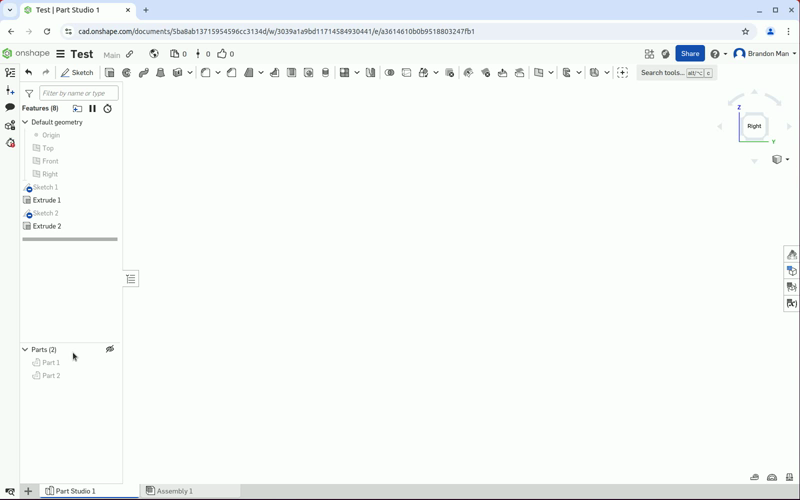
key_down(shift)
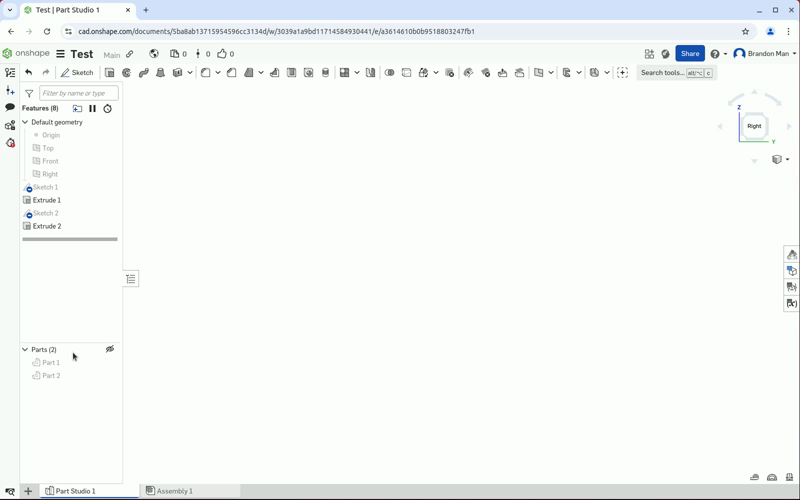
key(right)
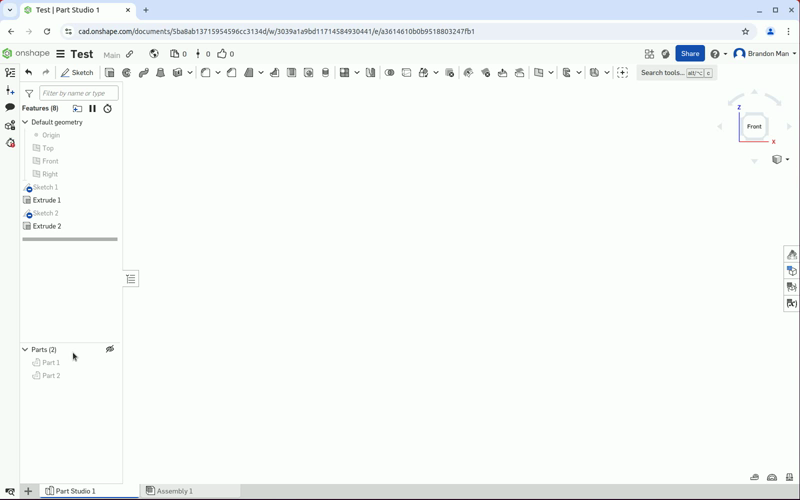
key_up(shift)
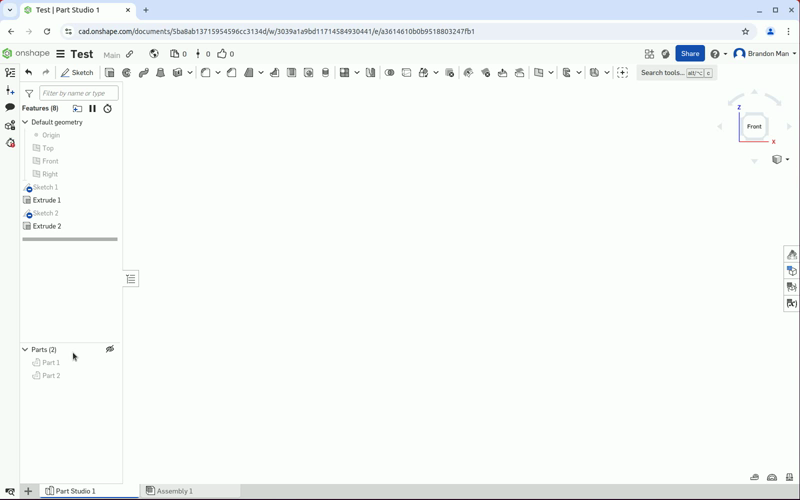
key(space)
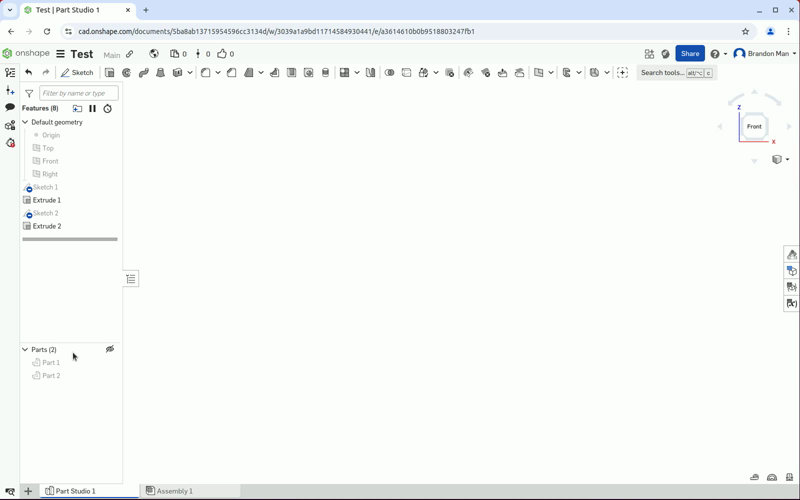
key_down(shift)
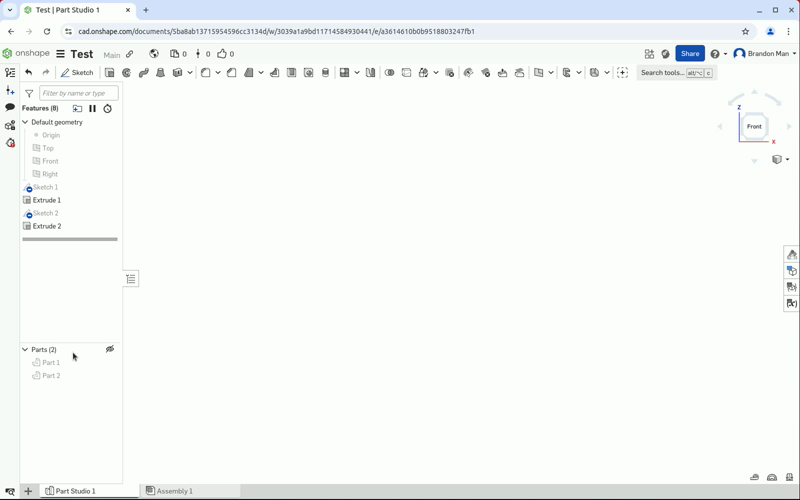
key(down)
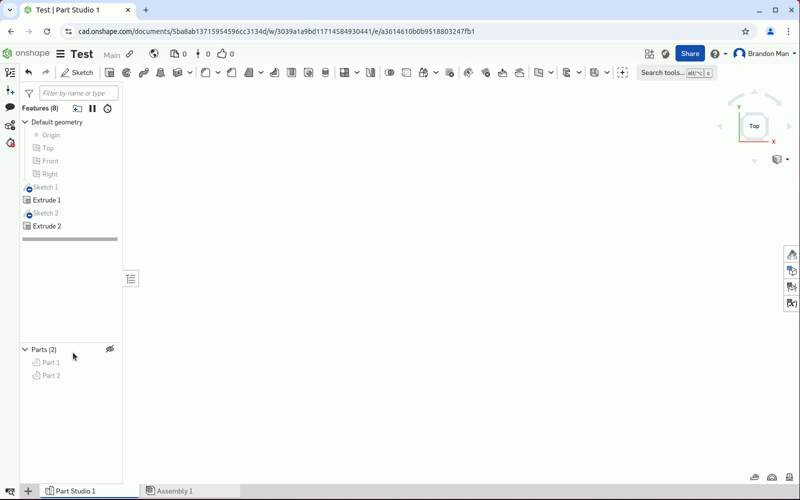
key_up(shift)
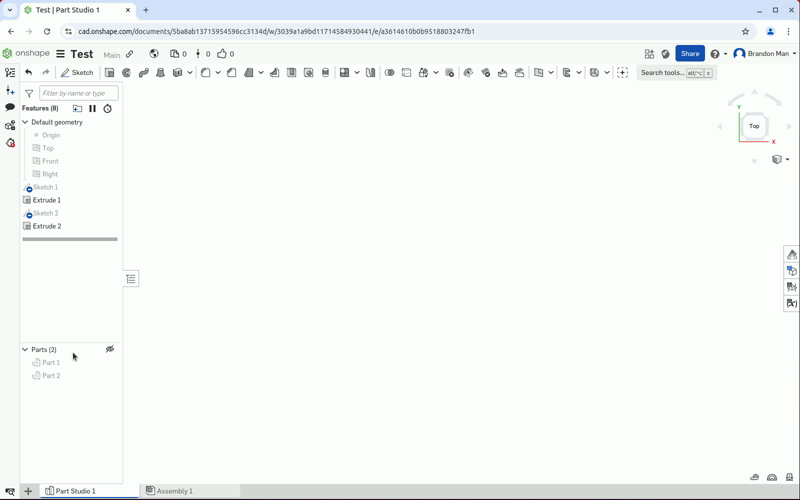
mouse_move(73, 352)
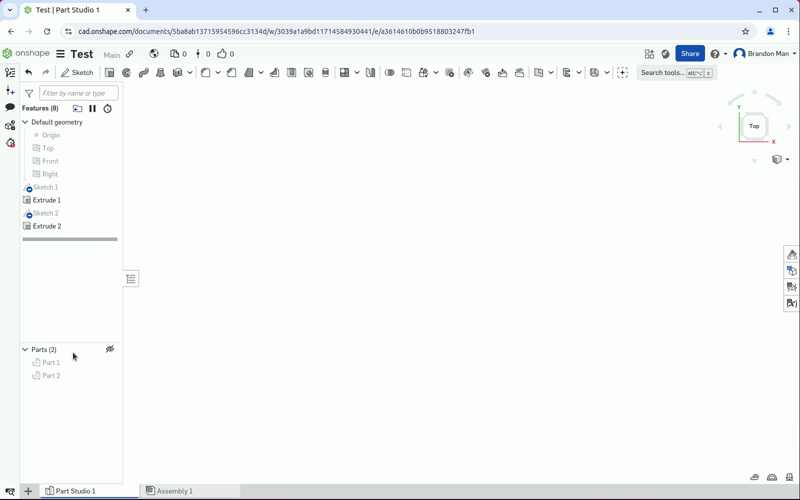
key(shift+y)
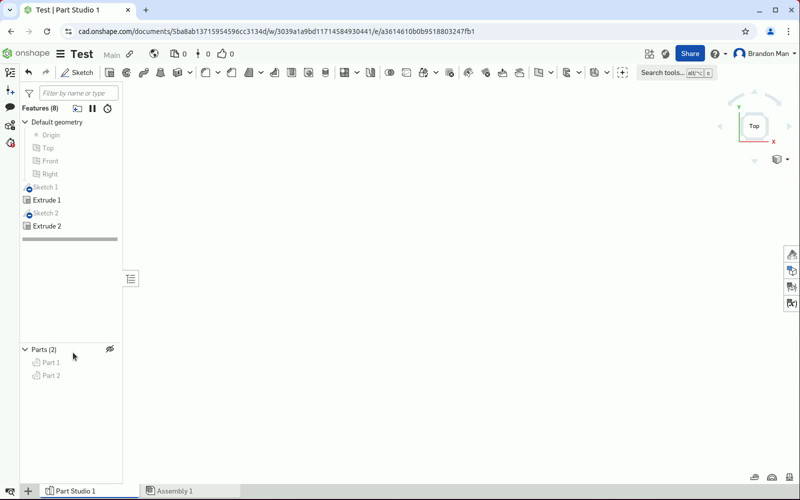
key(shift+s)
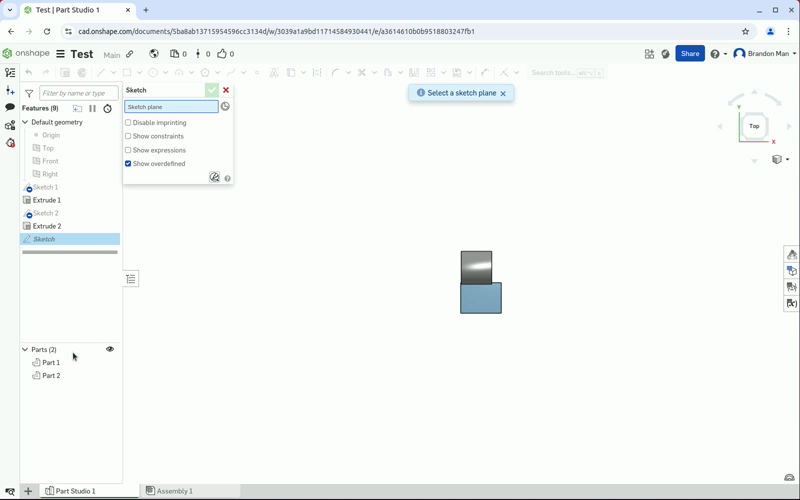
mouse_move(73, 150)
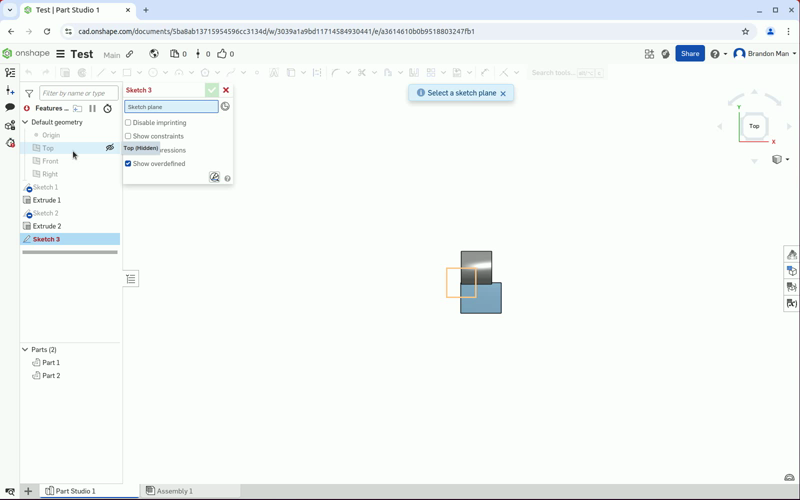
click(73, 150)
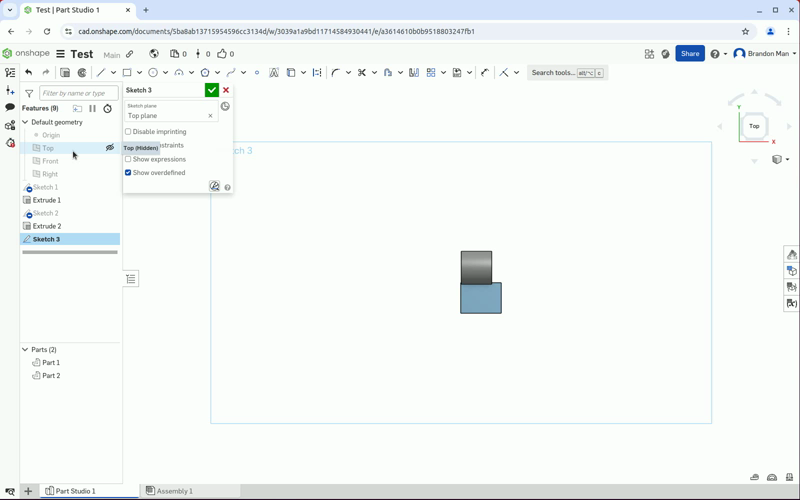
mouse_move(73, 352)
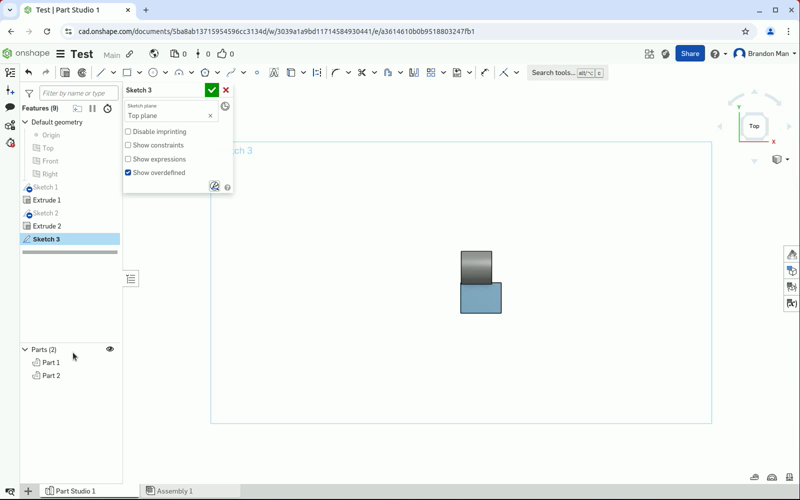
key(y)
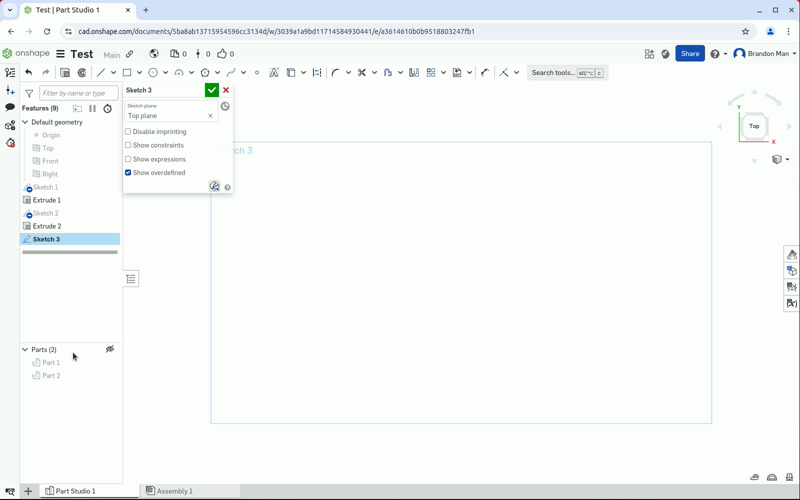
key(l)
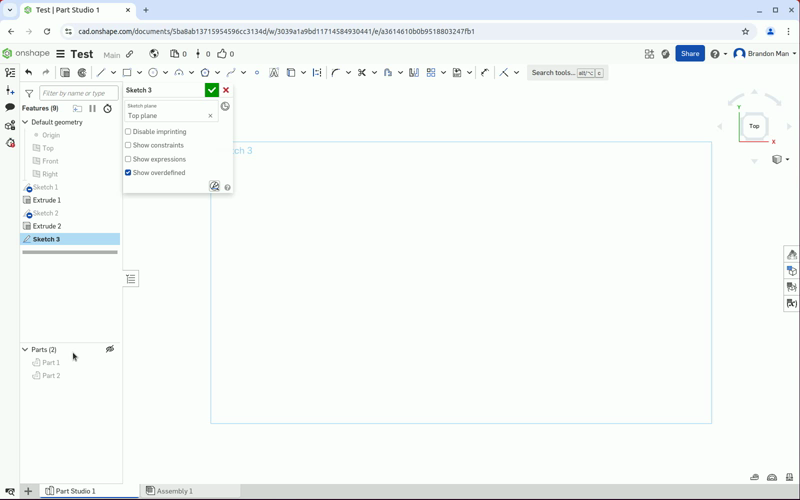
key_down(shift)
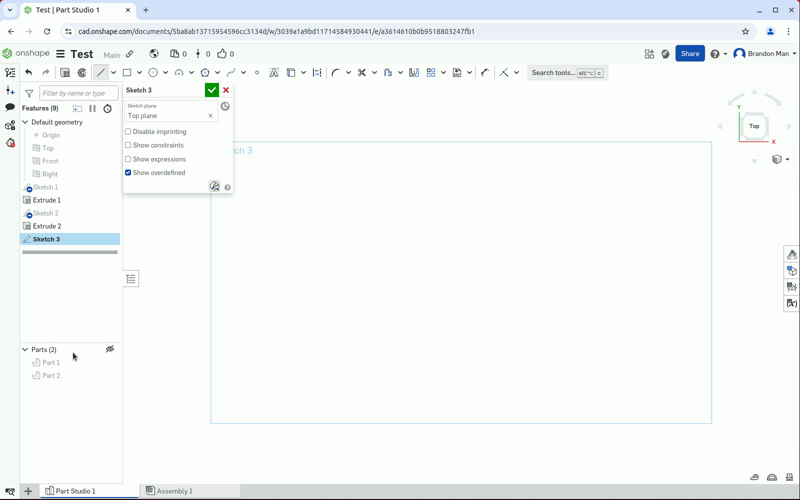
mouse_move(376, 247)
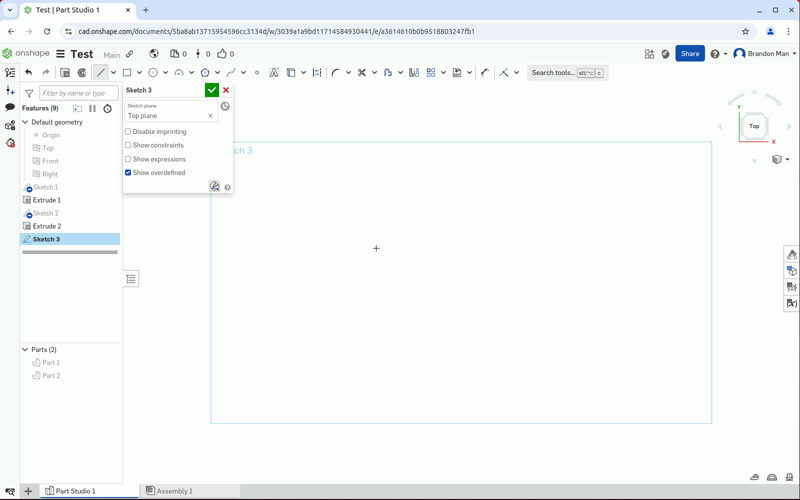
click(376, 247)
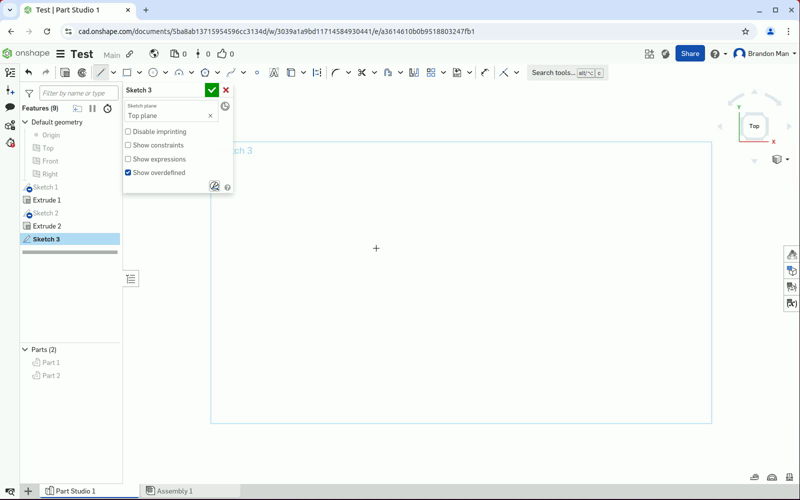
key_up(shift)
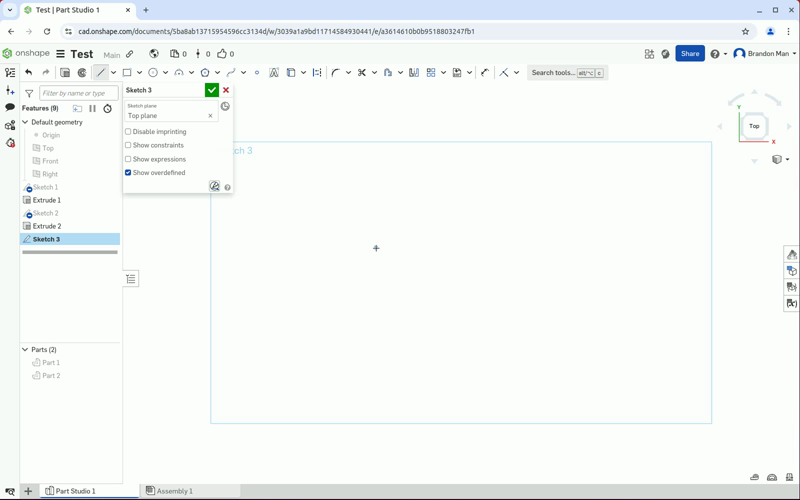
key_down(shift)
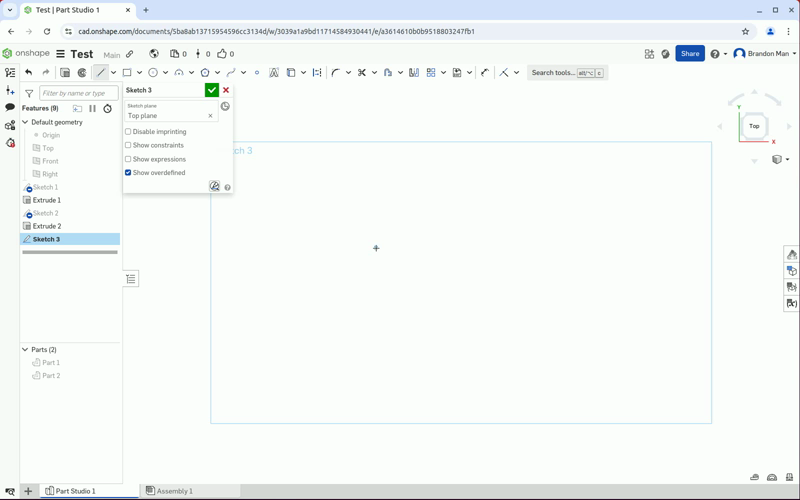
mouse_move(380, 321)
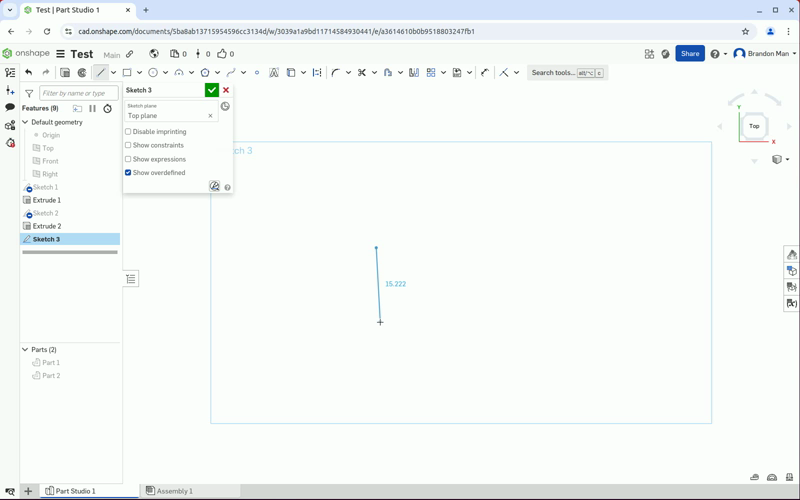
click(380, 321)
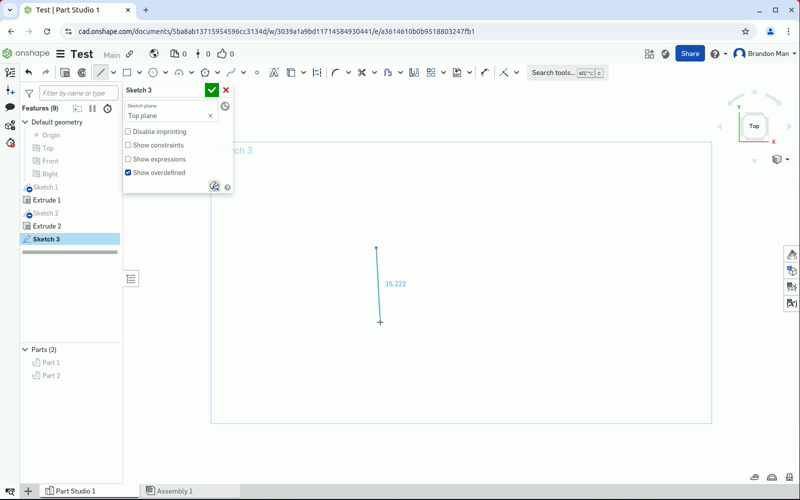
key_up(shift)
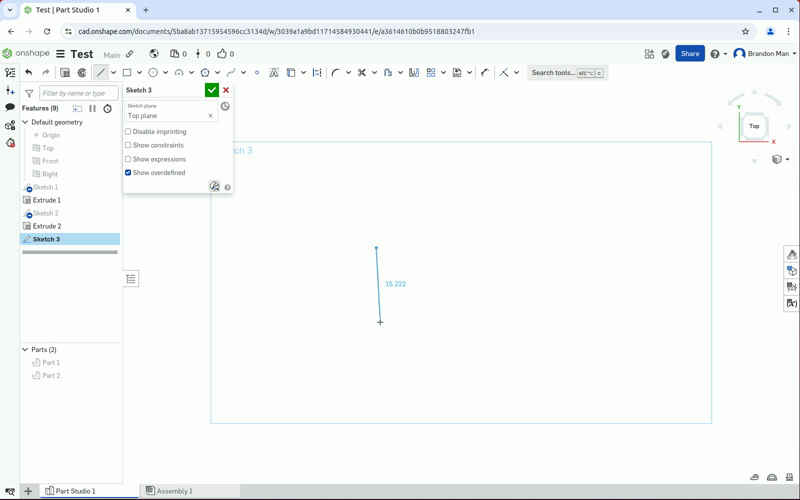
key_down(shift)
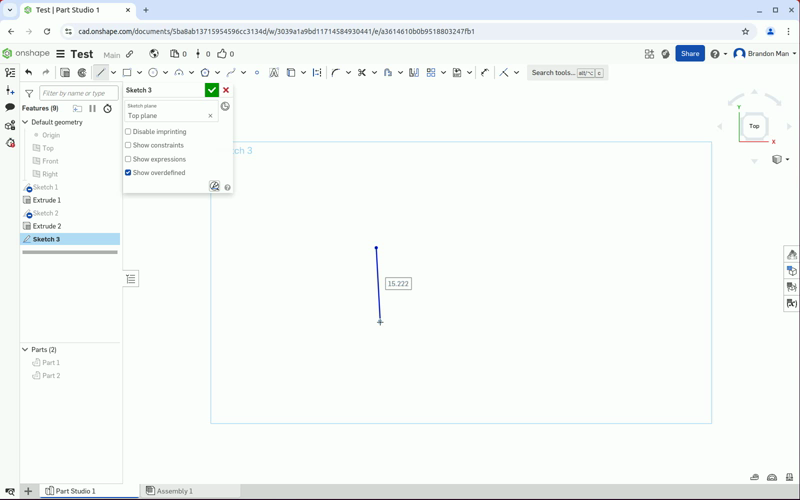
mouse_move(442, 281)
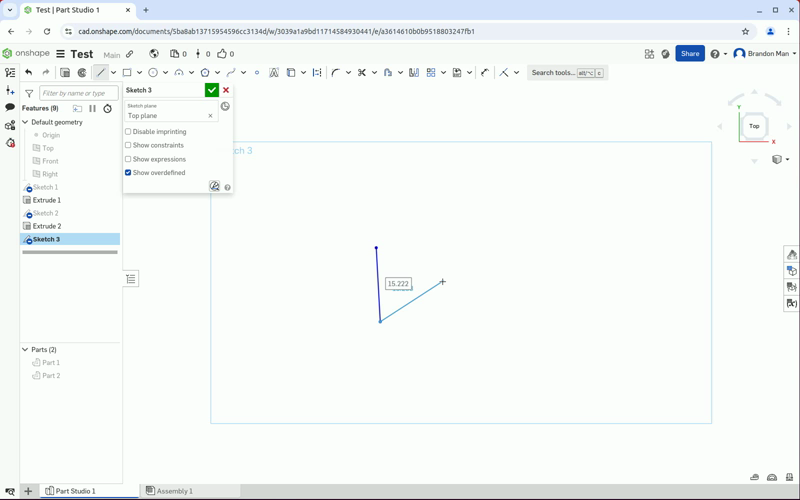
click(442, 281)
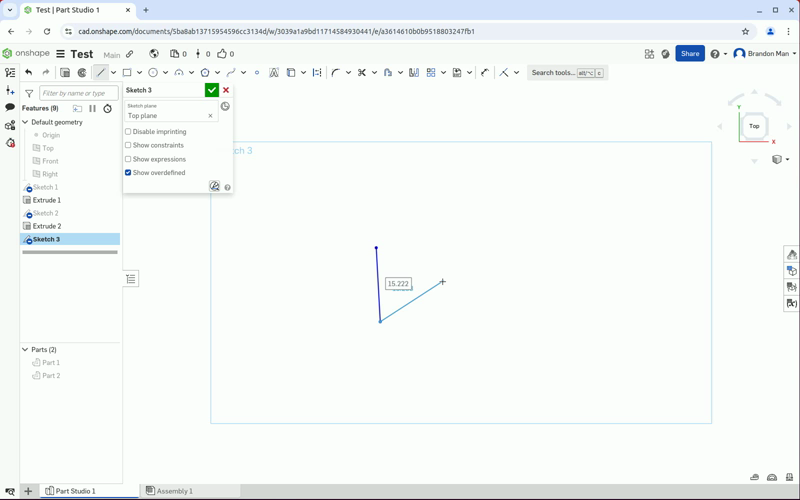
key_up(shift)
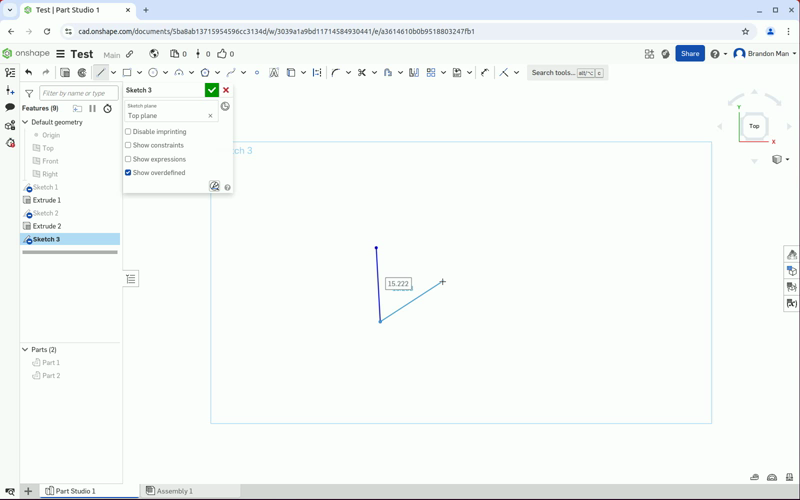
key_down(shift)
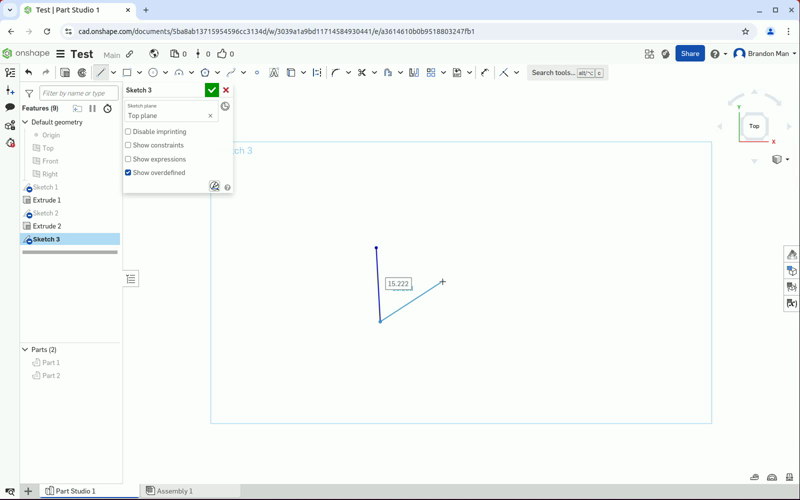
mouse_move(376, 247)
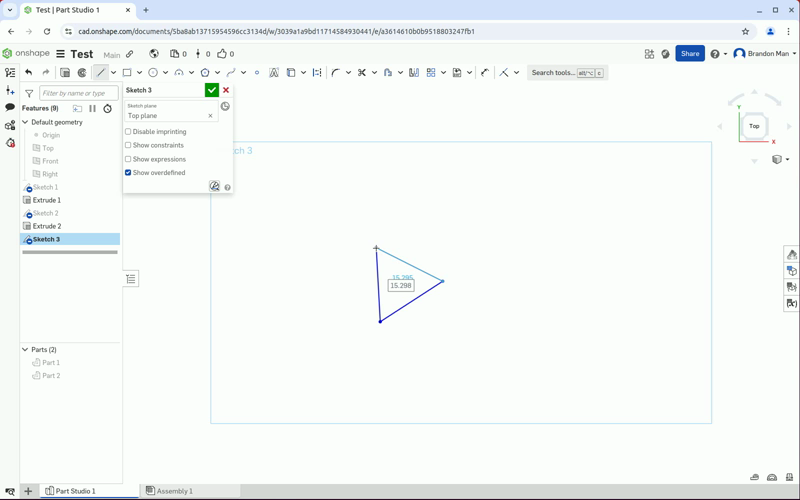
key_up(shift)
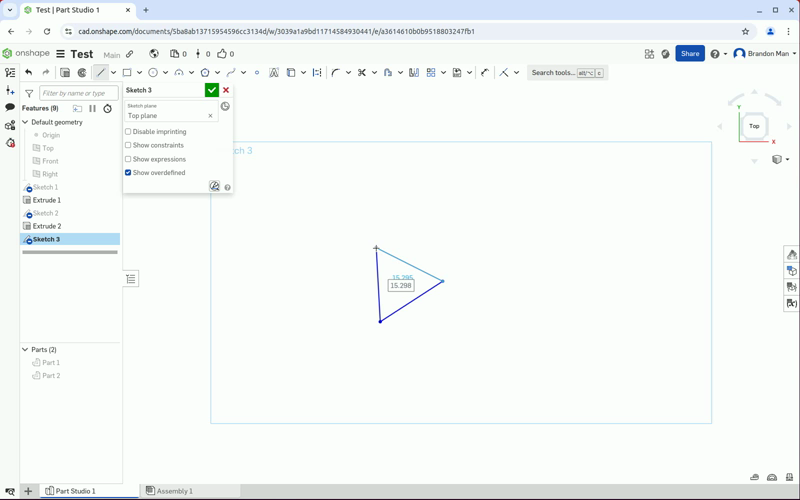
click(376, 247)
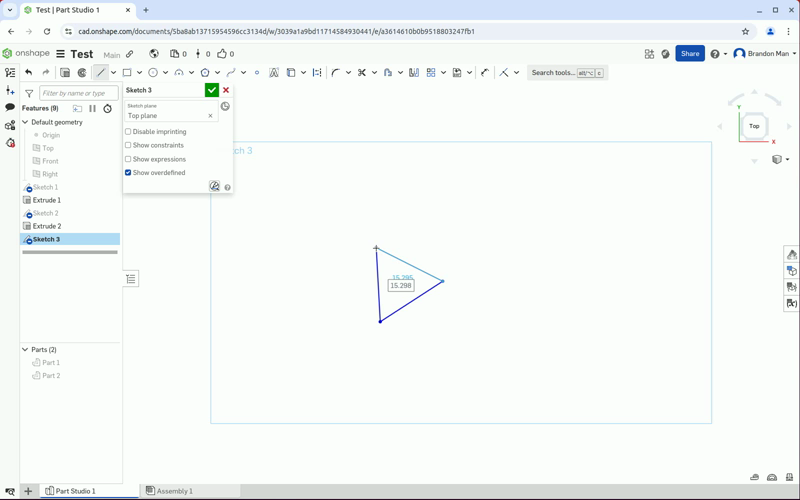
key(esc)
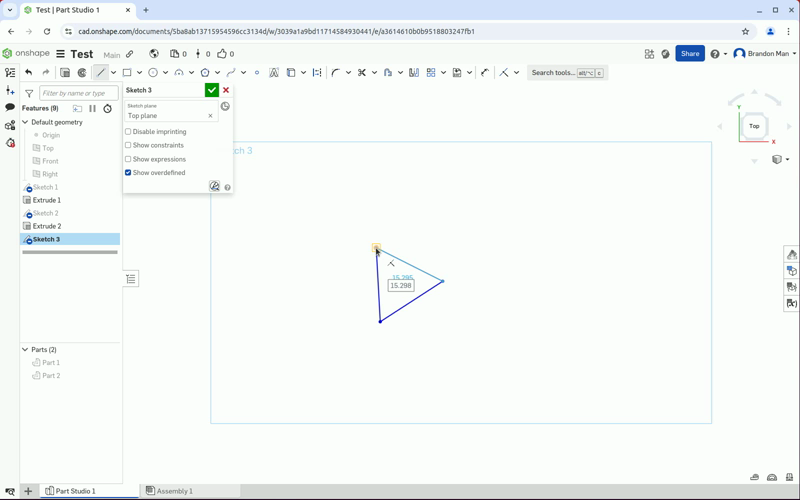
mouse_move(386, 272)
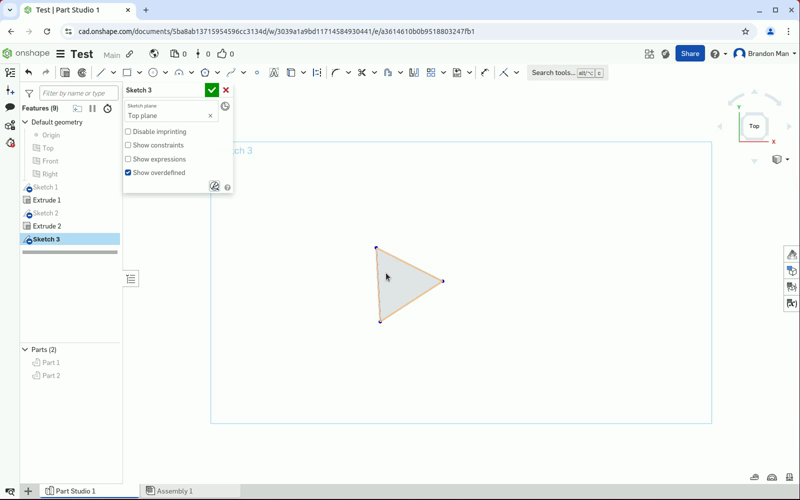
click(386, 272)
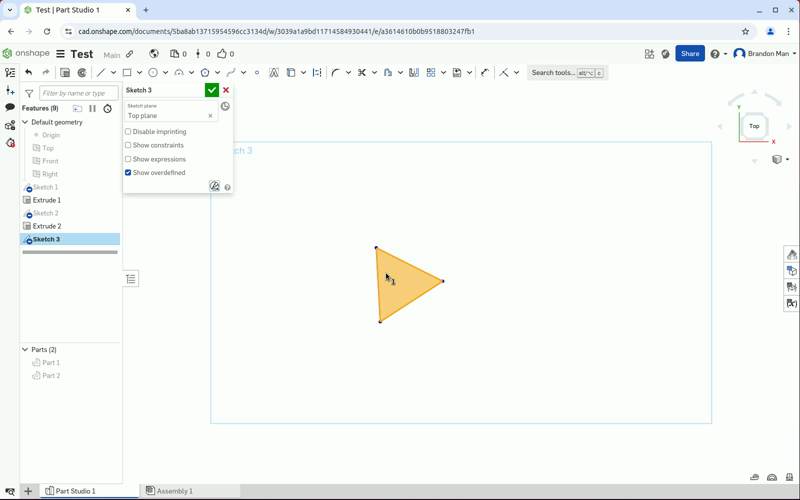
mouse_move(73, 352)
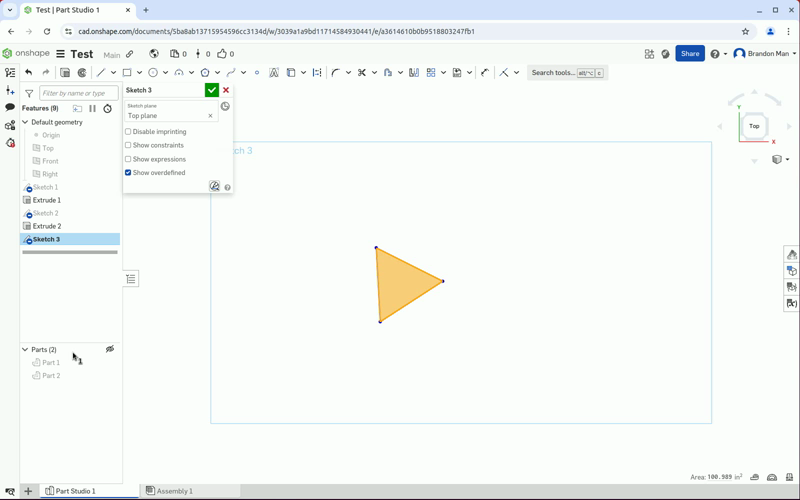
key(shift+y)
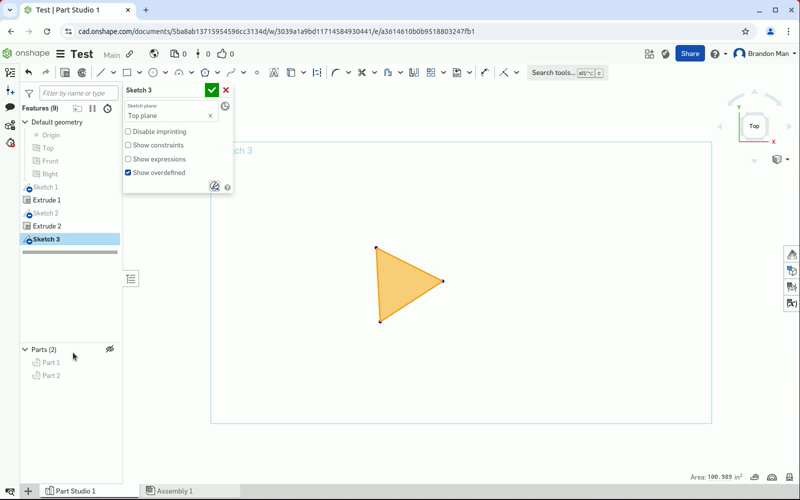
key(shift+e)
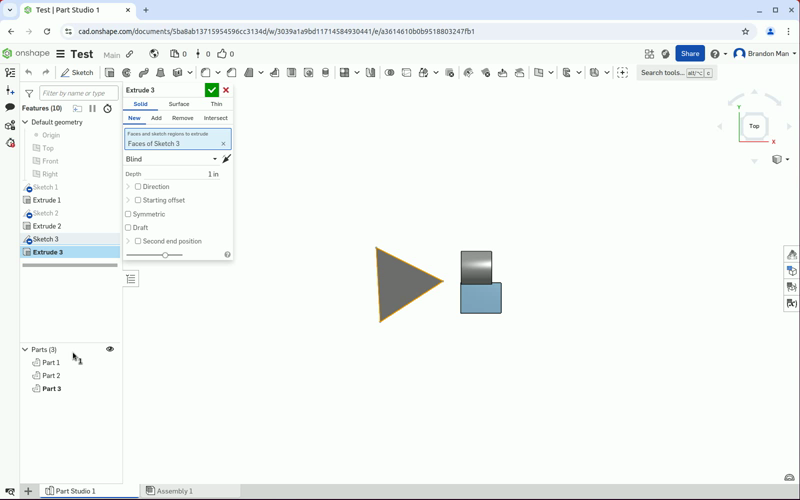
mouse_move(143, 106)
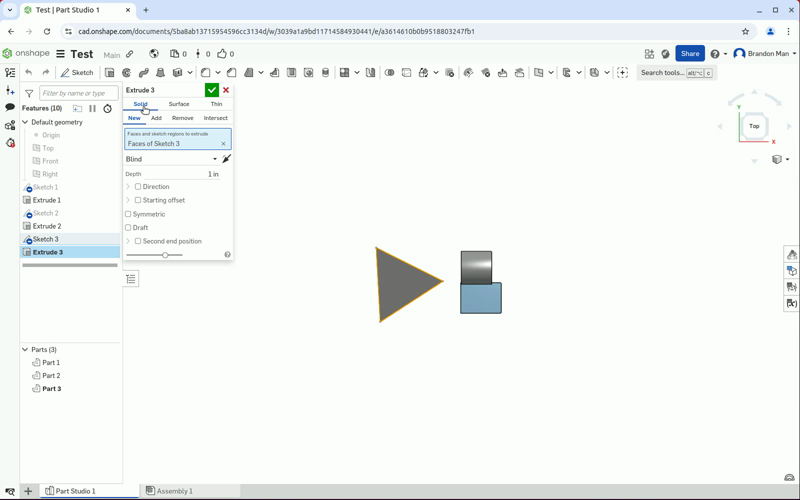
click(143, 106)
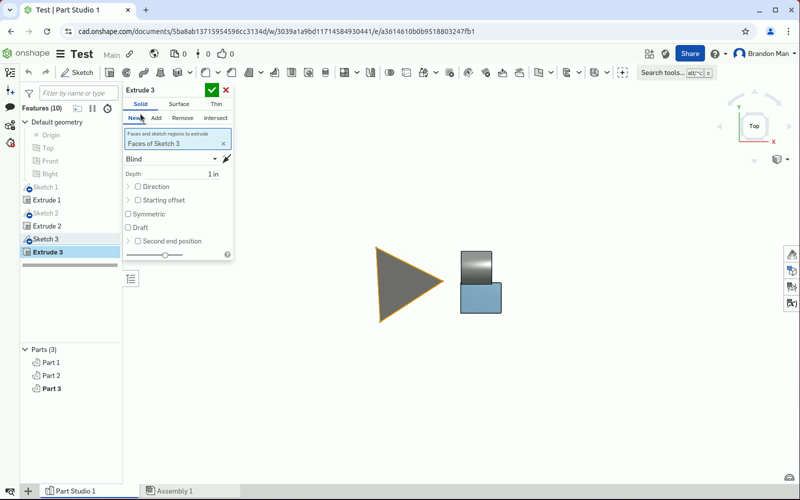
mouse_move(137, 120)
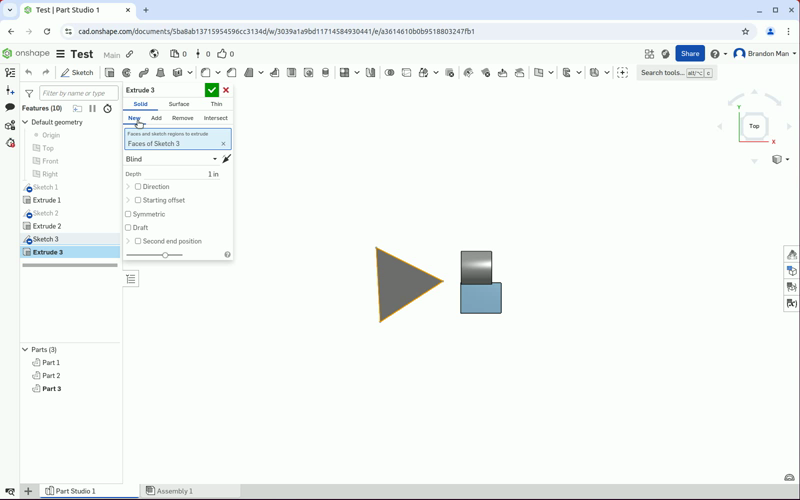
click(137, 120)
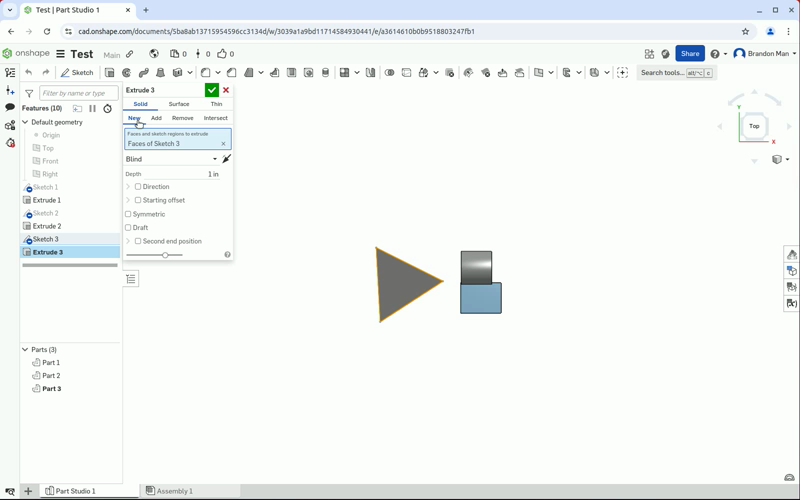
key(tab, 4)
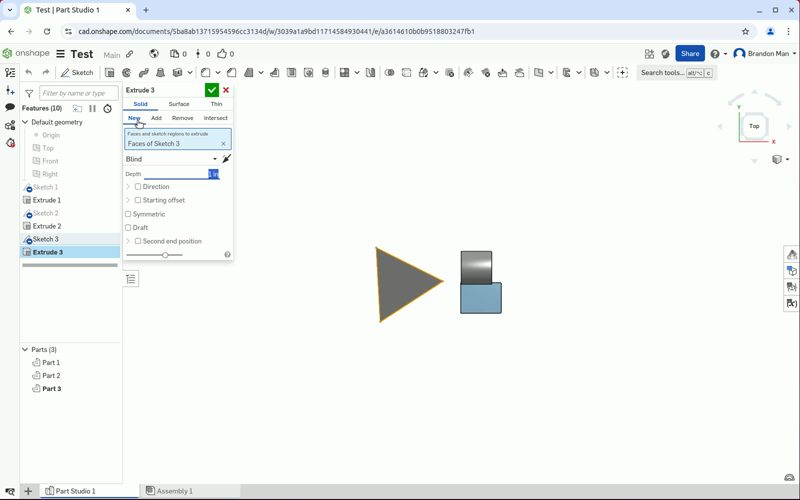
text(6.258)
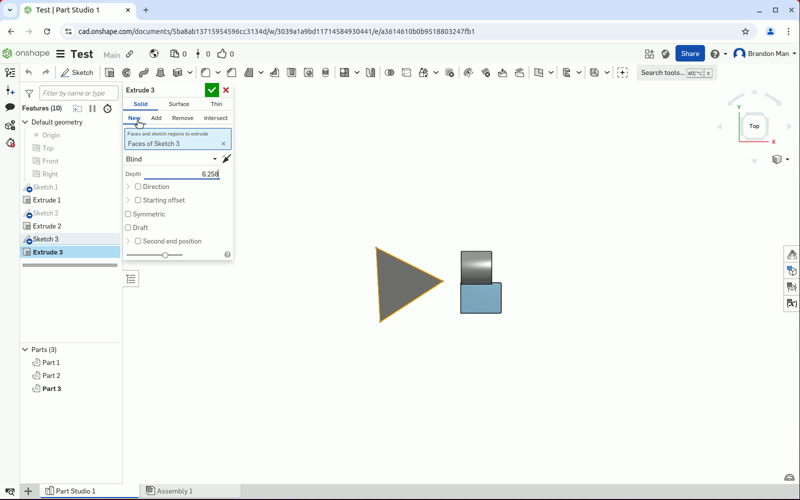
key(enter)
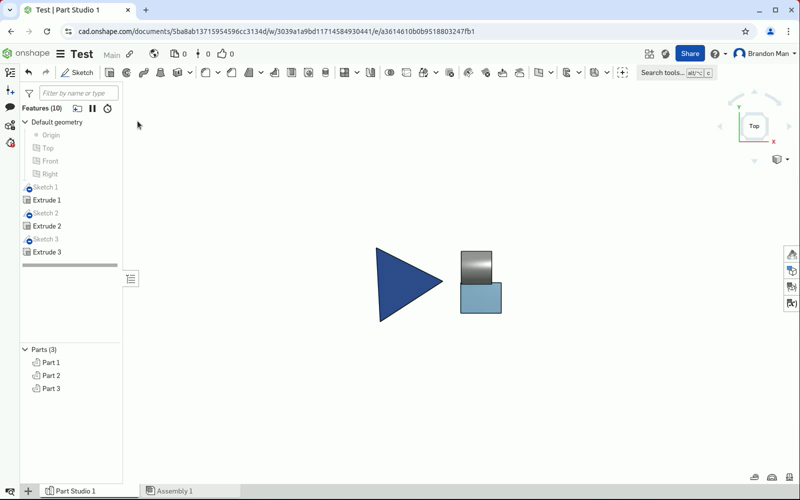
key(shift+h)
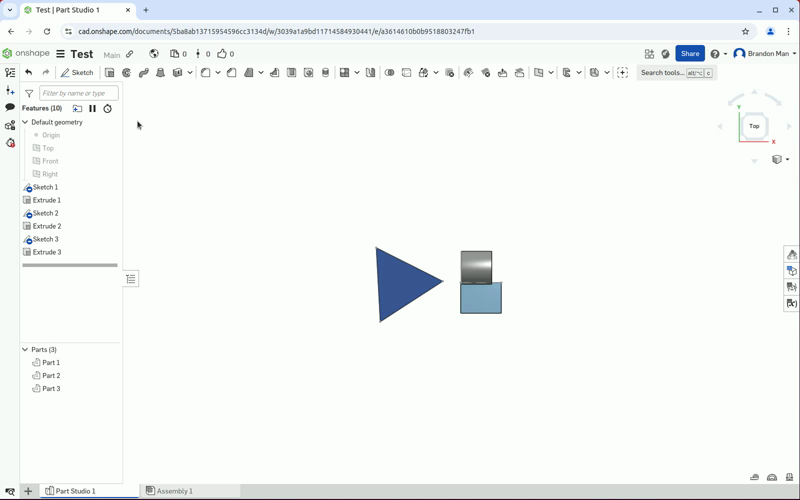
key(shift+h)
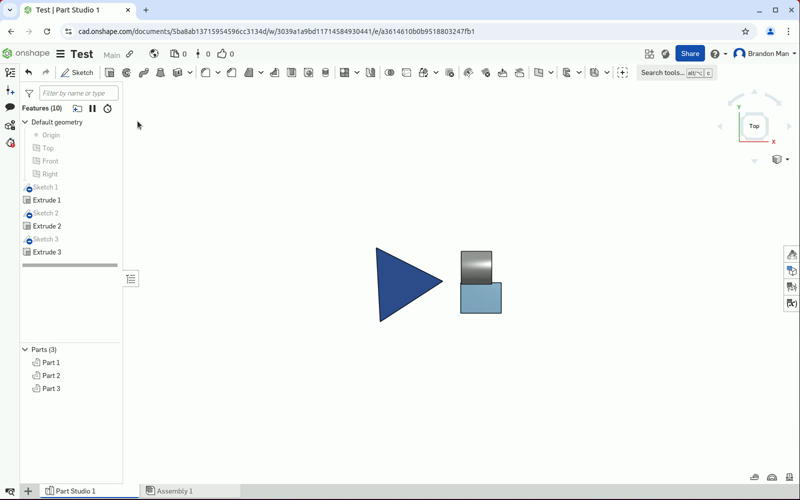
mouse_move(73, 189)
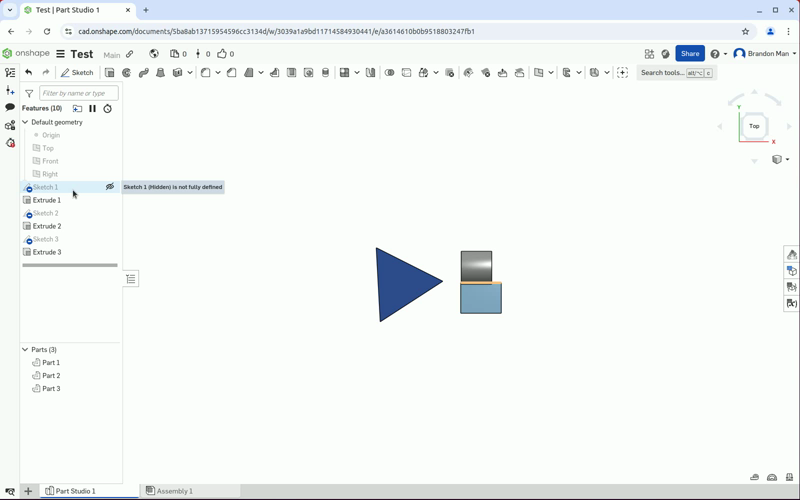
click(73, 189)
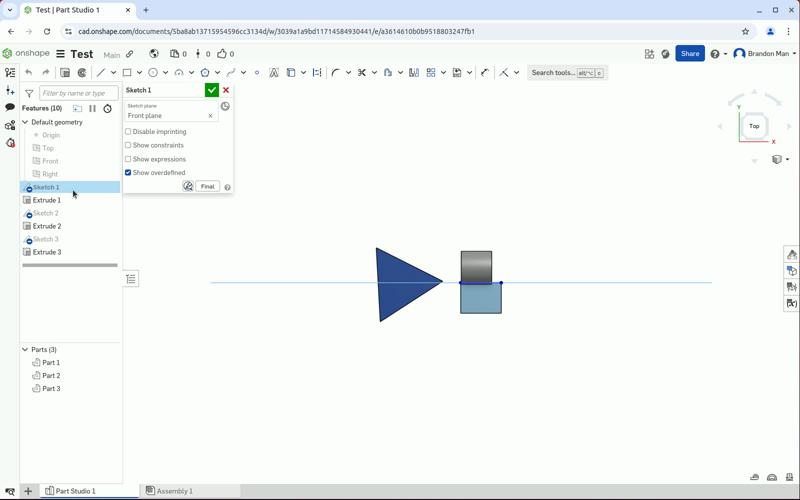
mouse_move(229, 92)
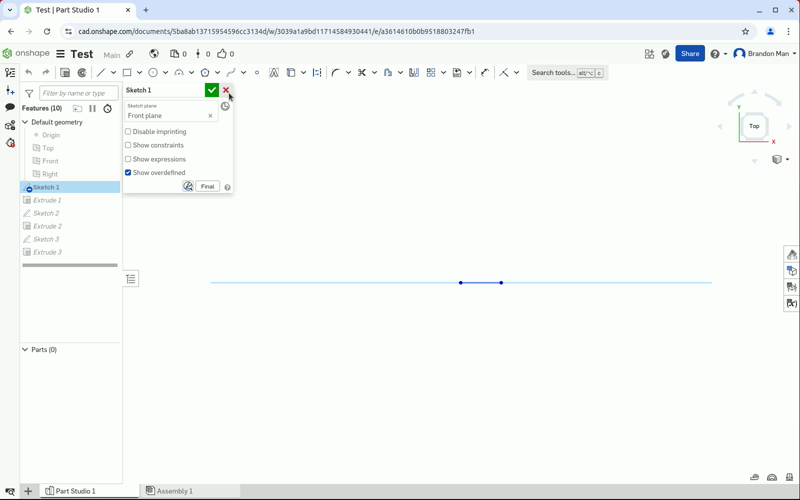
click(229, 92)
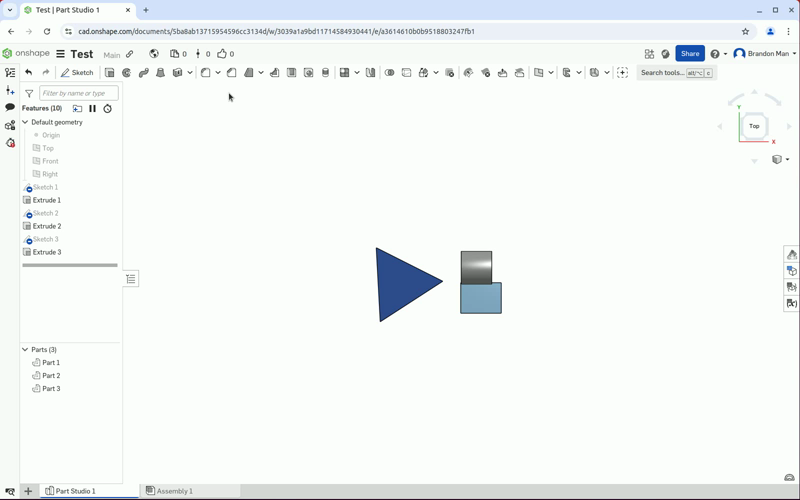
mouse_move(541, 75)
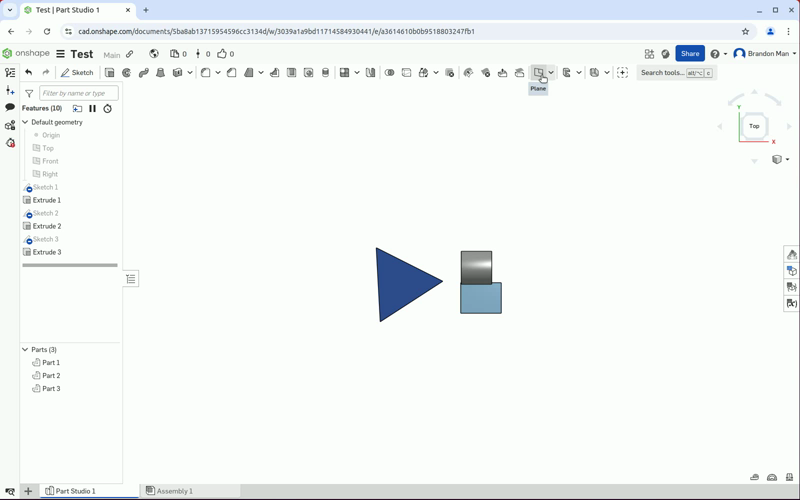
click(541, 75)
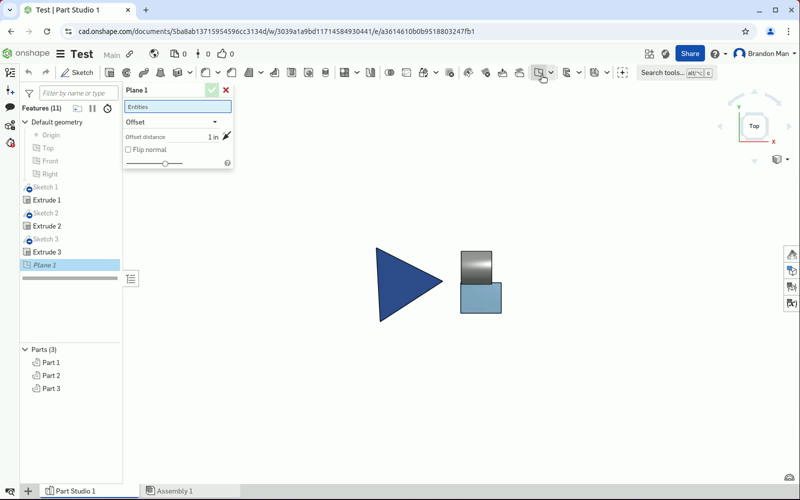
mouse_move(73, 150)
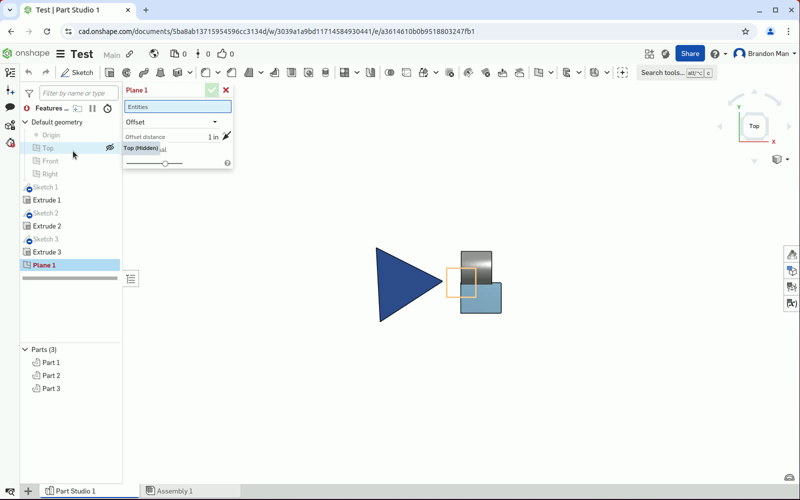
click(73, 150)
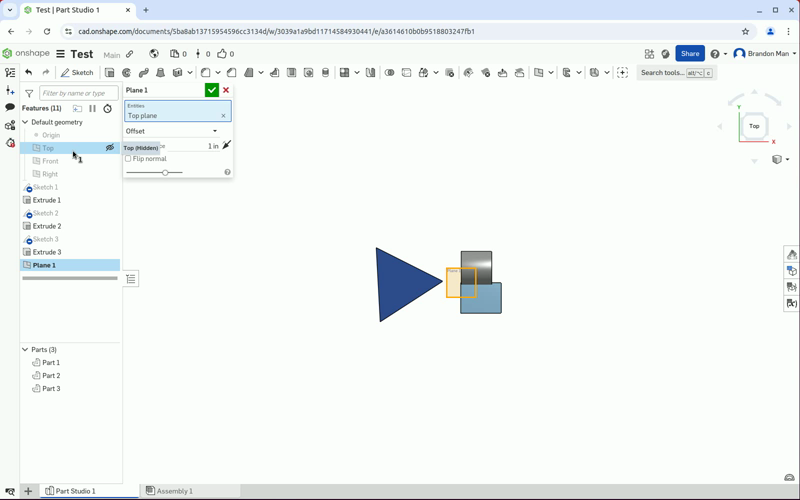
key(tab, 2)
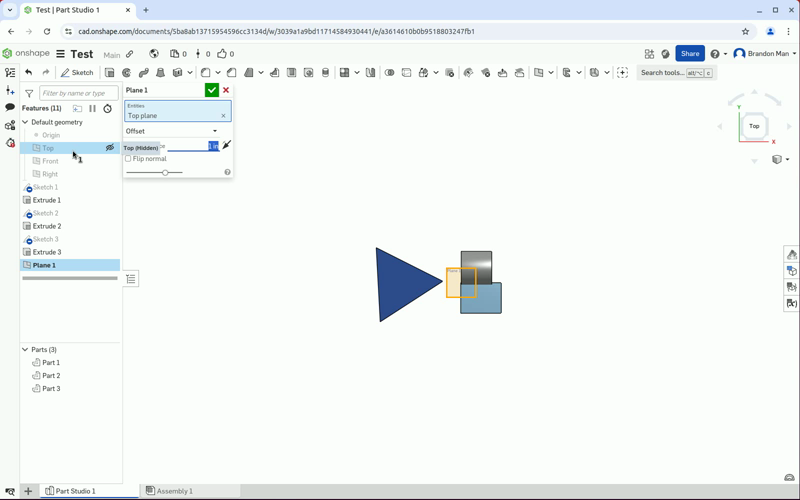
text(5.792)
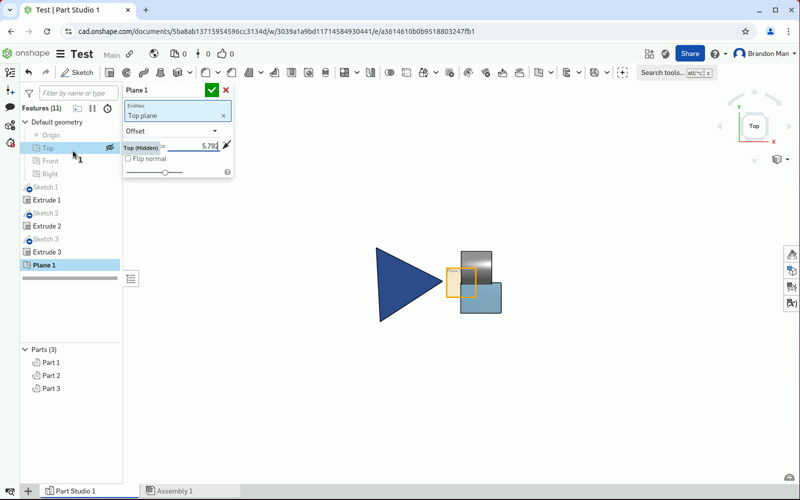
key(enter, 2)
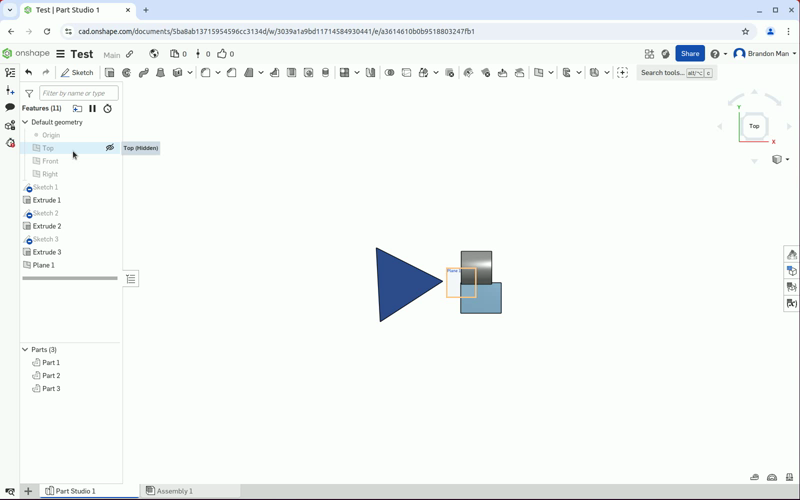
key(shift+s)
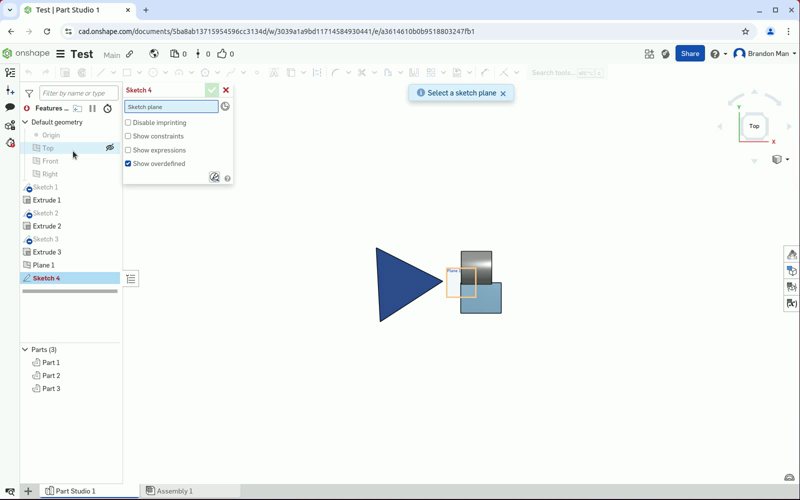
mouse_move(73, 267)
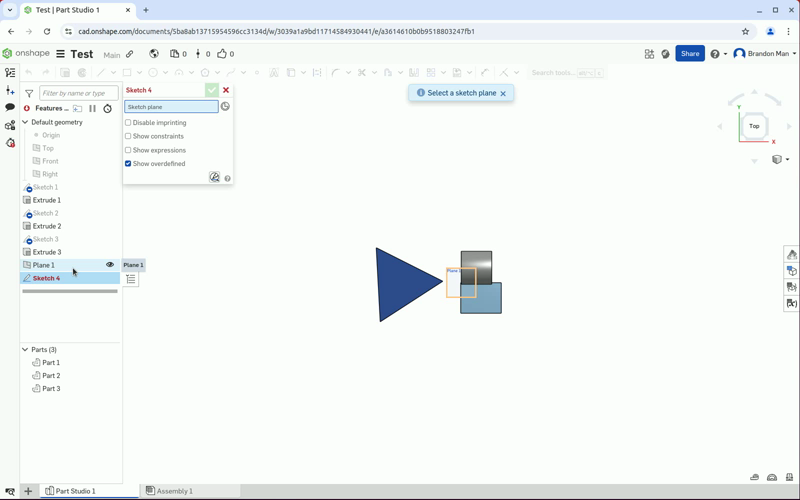
click(73, 267)
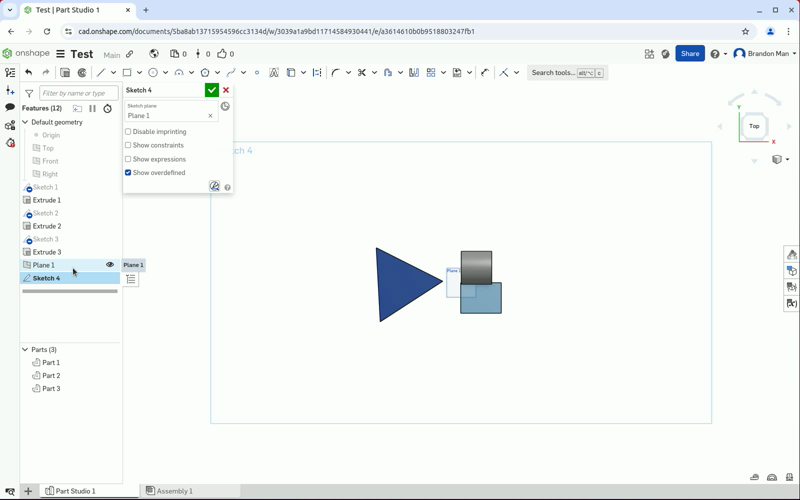
mouse_move(73, 352)
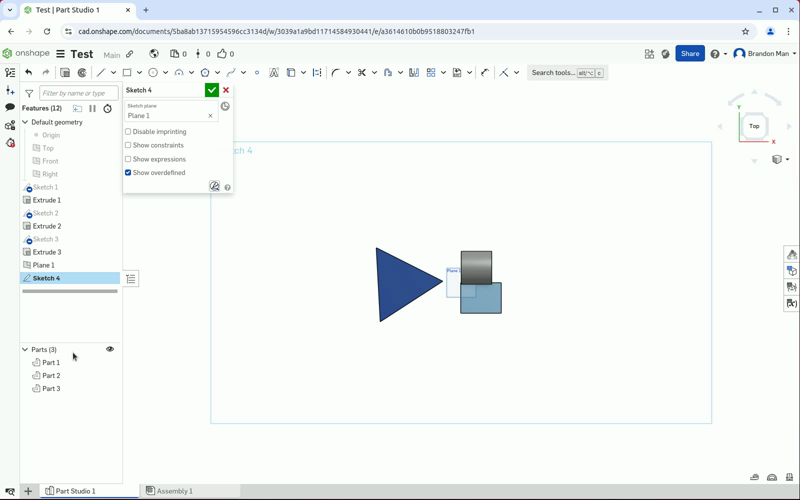
key(y)
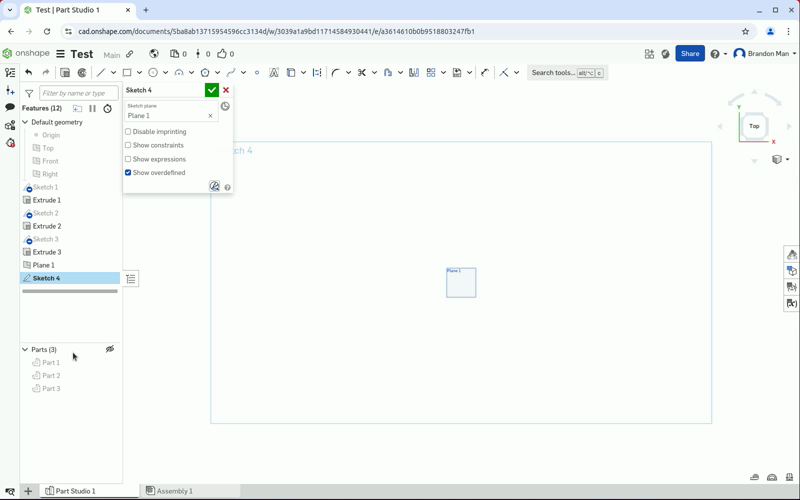
key(c)
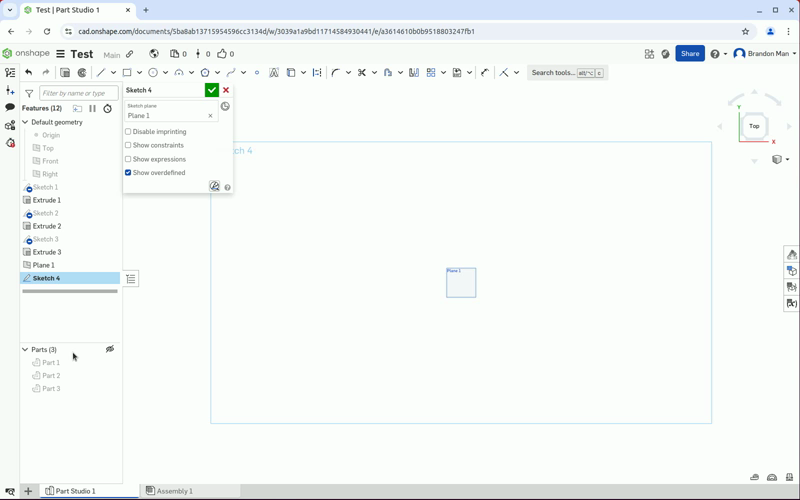
key_down(shift)
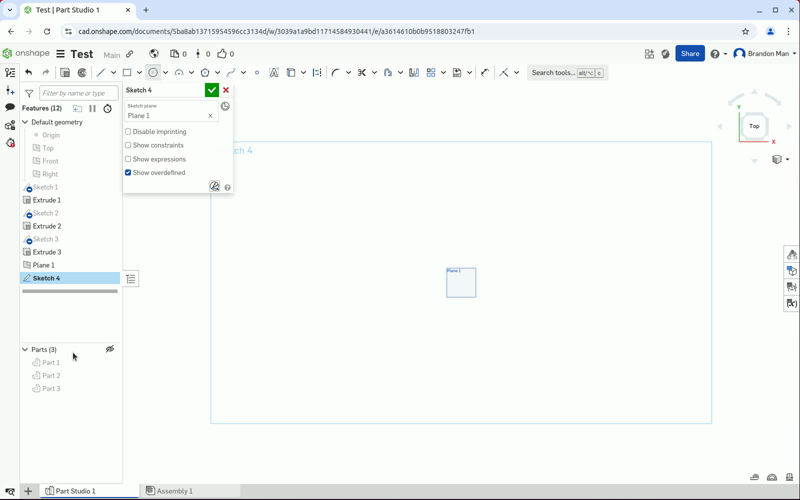
mouse_move(481, 299)
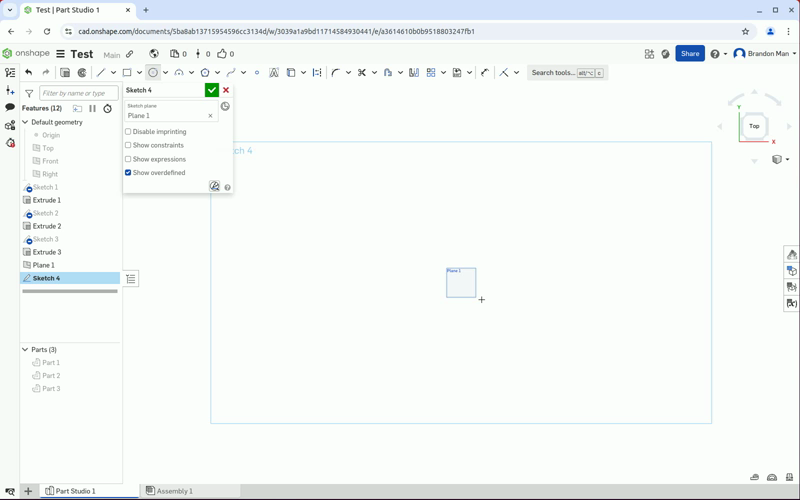
click(481, 299)
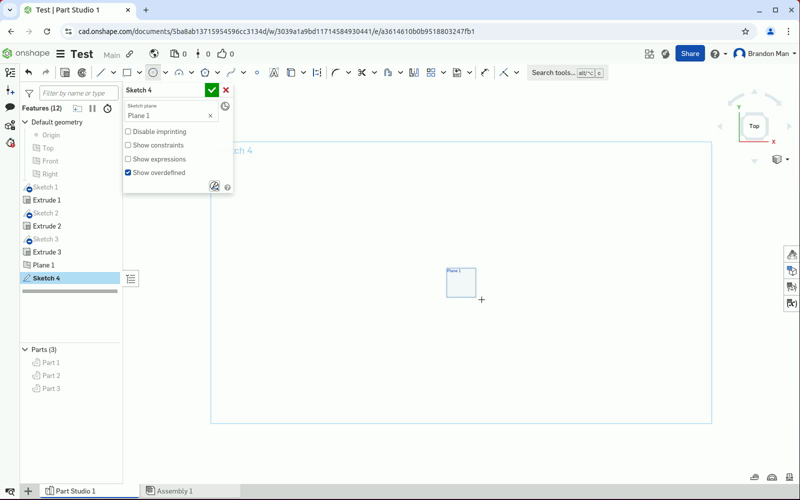
key_up(shift)
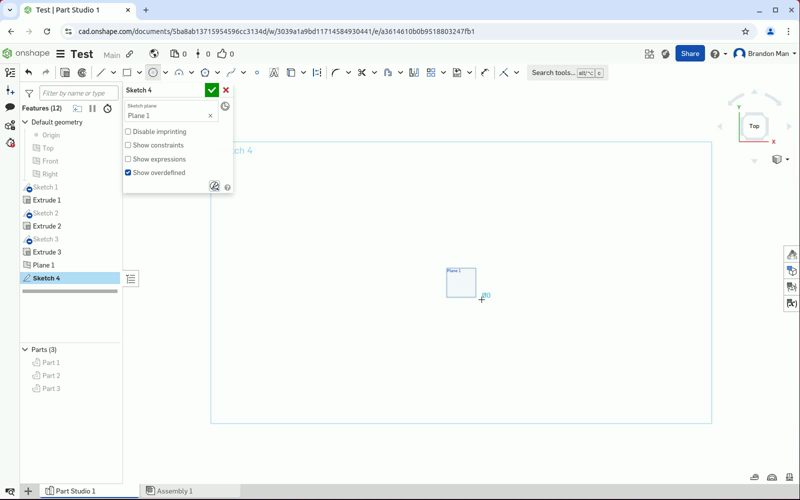
mouse_move(486, 299)
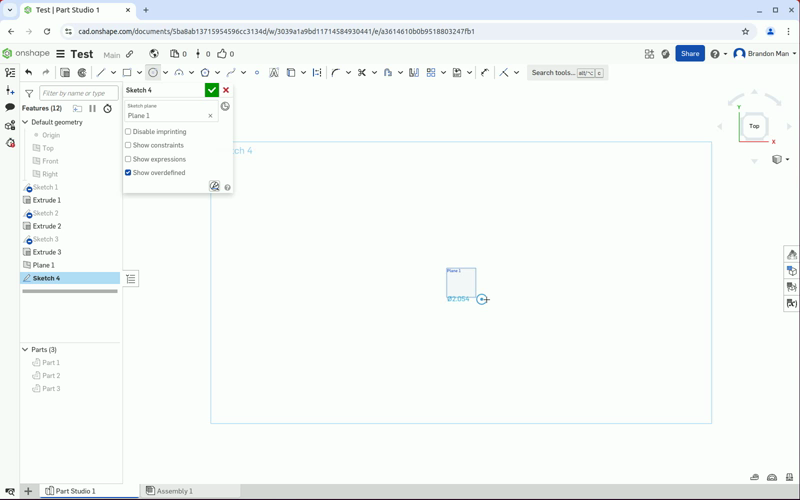
click(486, 299)
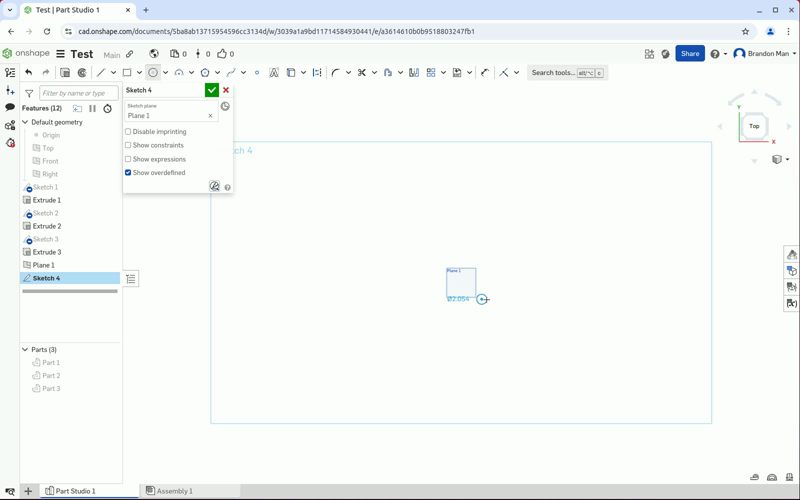
key(esc)
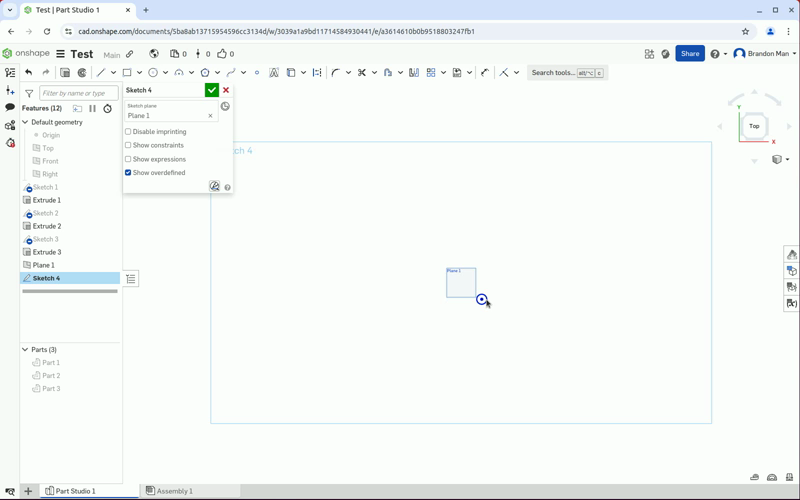
mouse_move(483, 300)
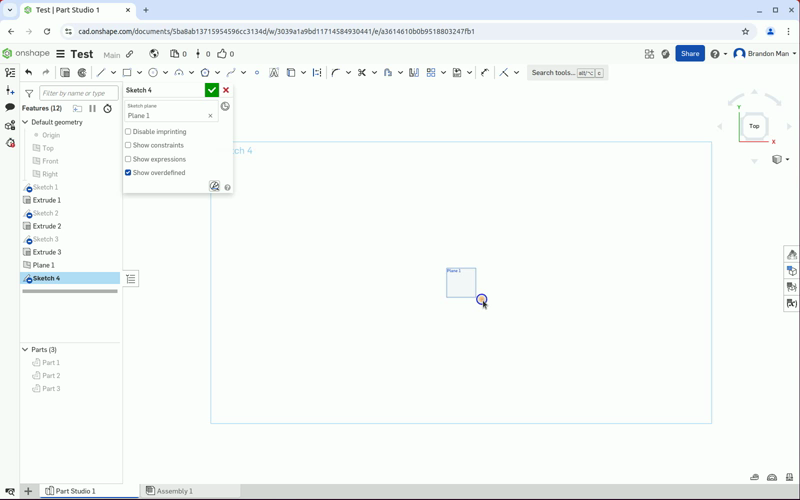
scroll(6)
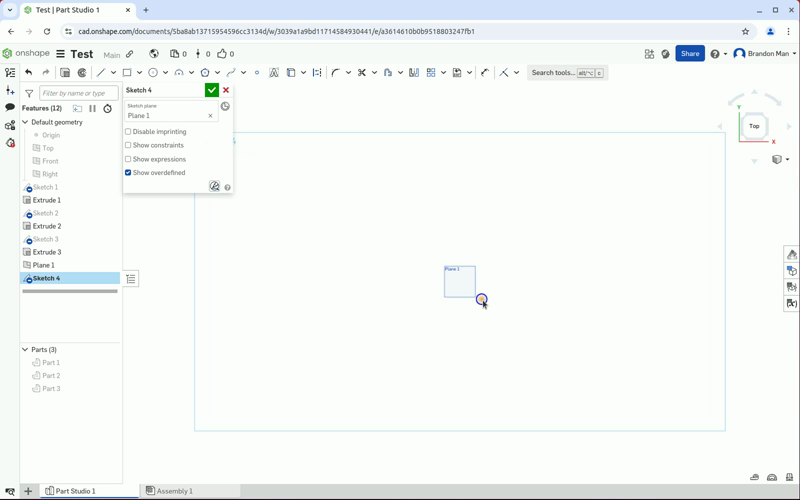
scroll(6)
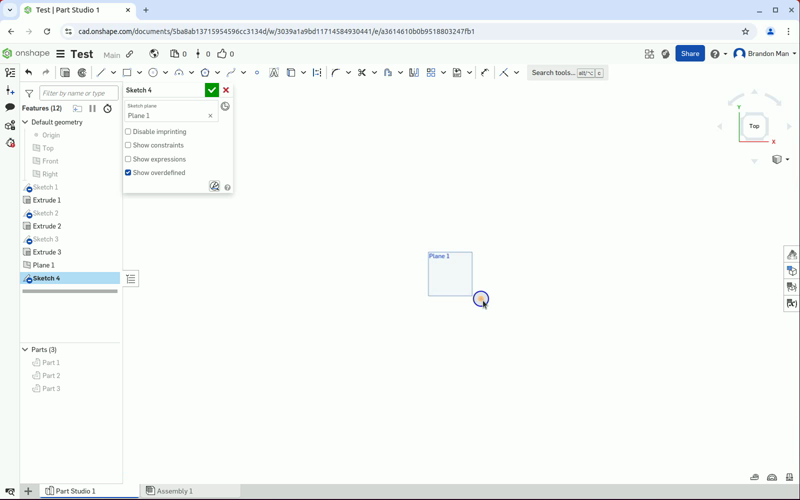
scroll(6)
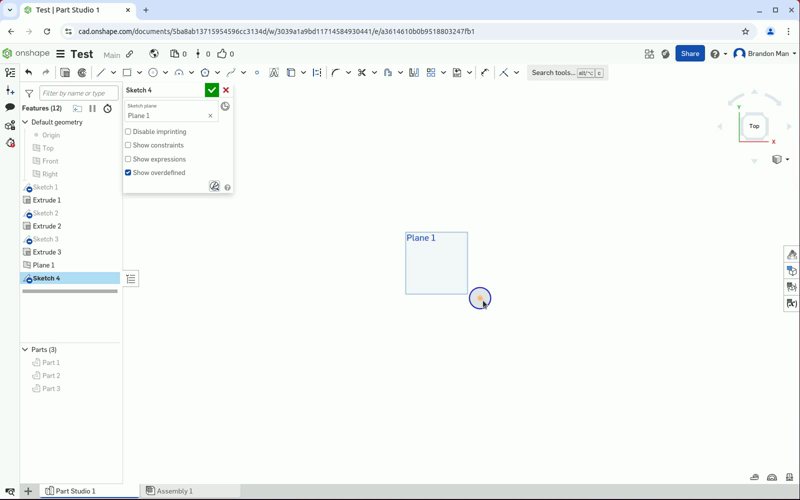
scroll(6)
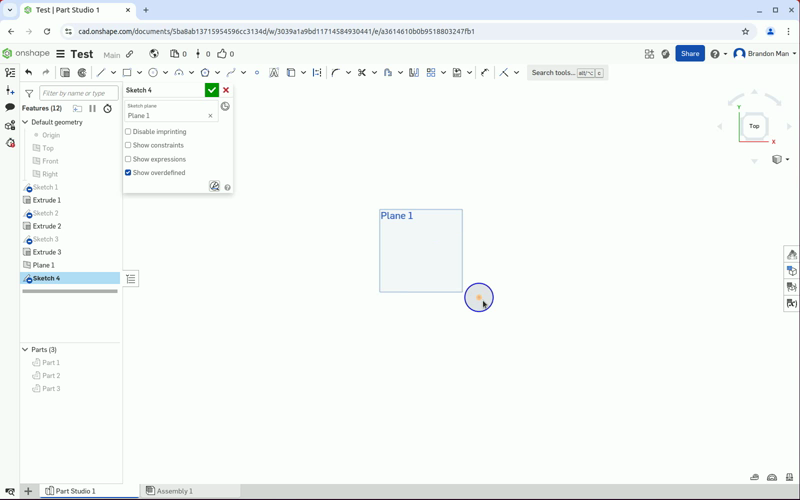
scroll(6)
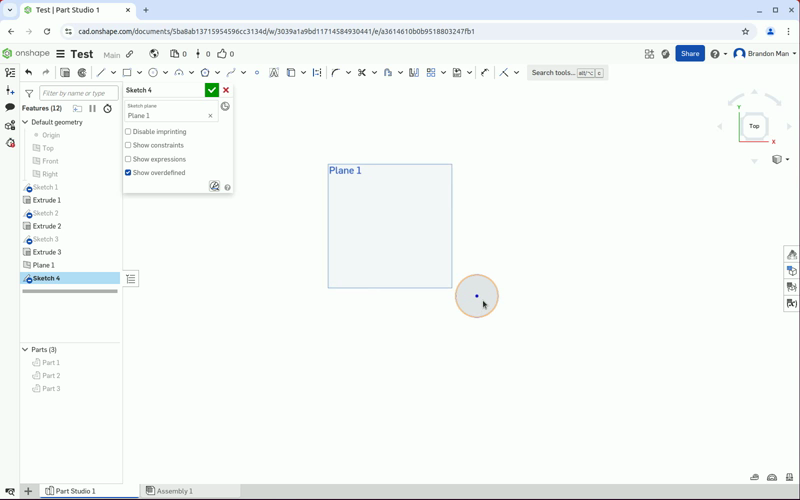
scroll(6)
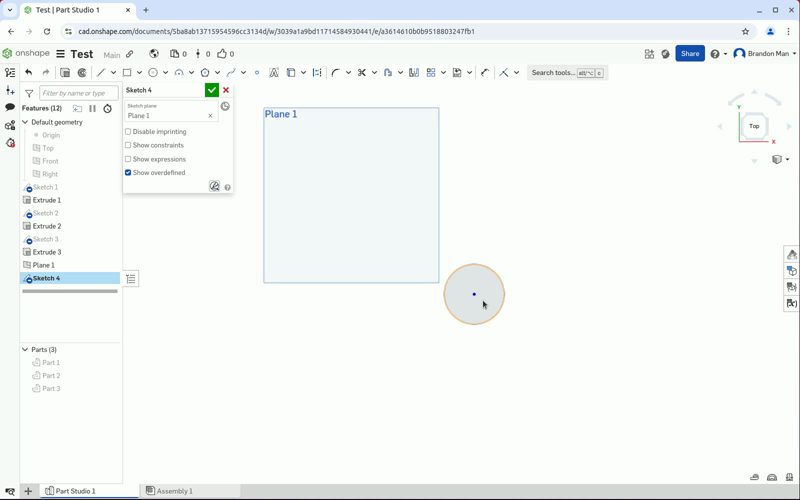
scroll(6)
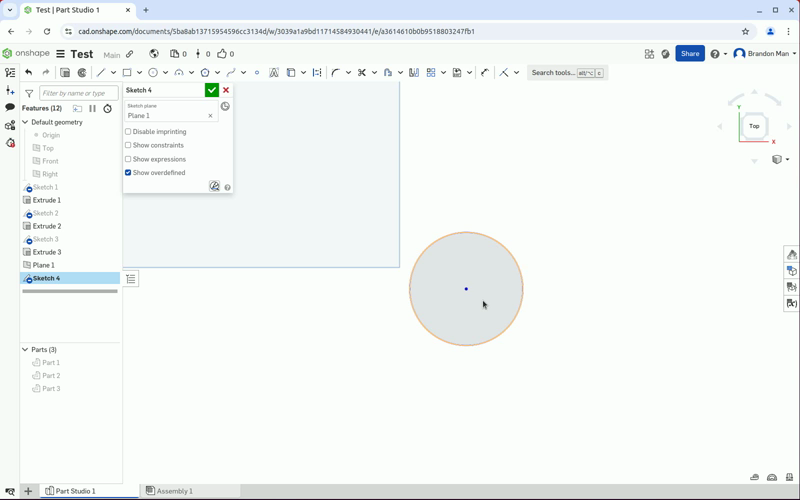
click(483, 300)
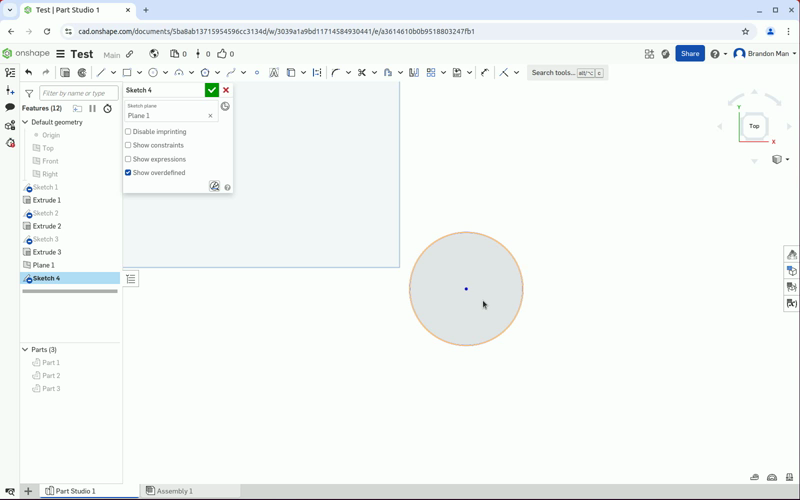
scroll(-6)
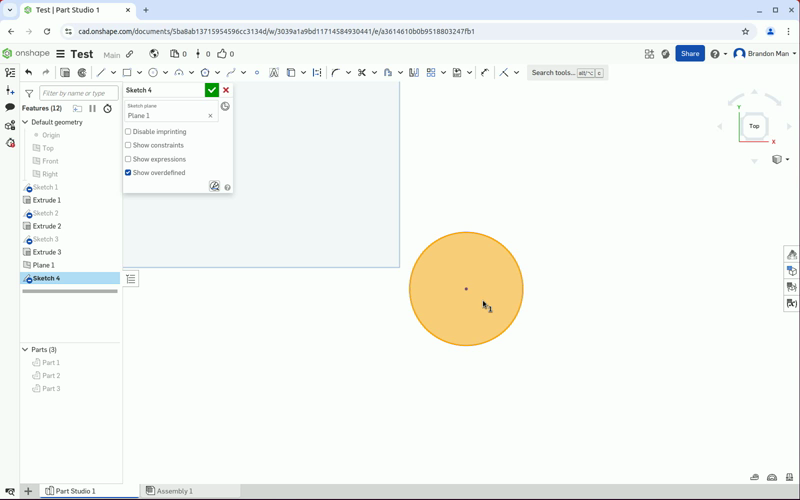
scroll(-6)
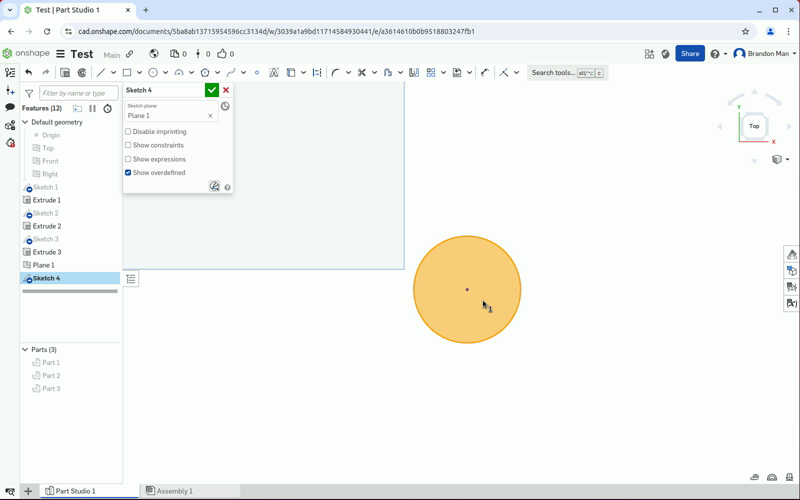
scroll(-6)
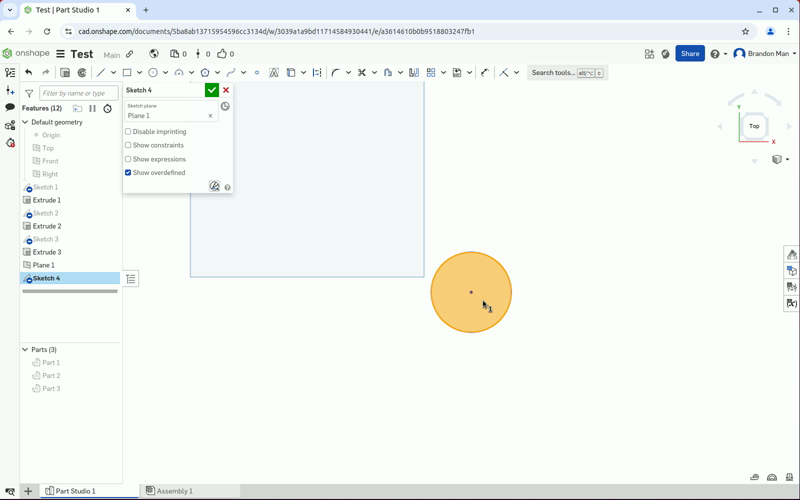
scroll(-6)
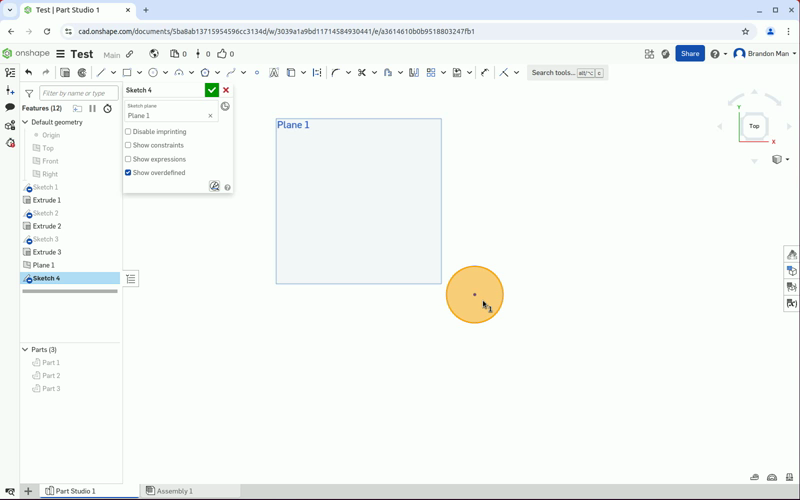
scroll(-6)
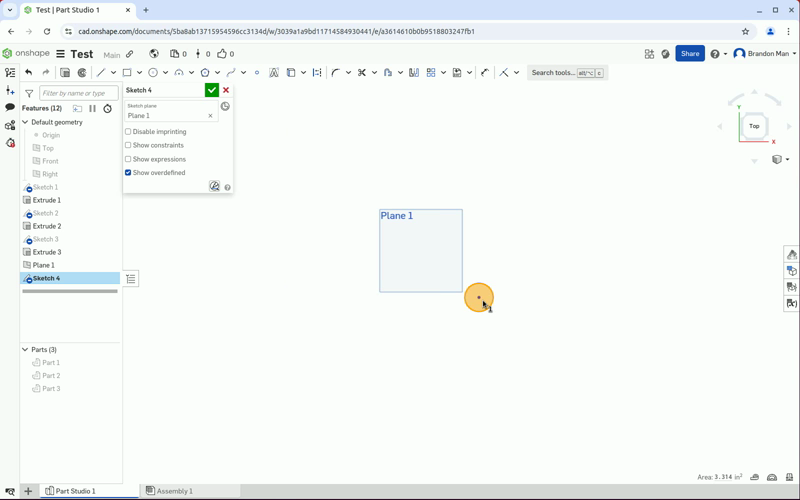
scroll(-6)
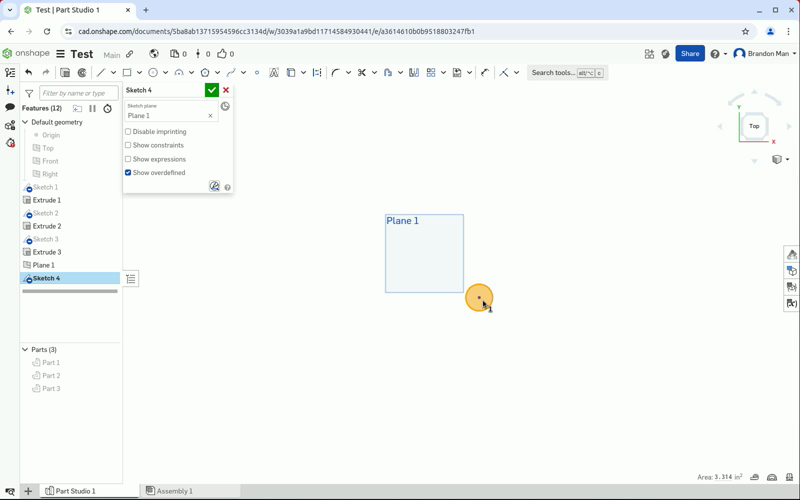
scroll(-6)
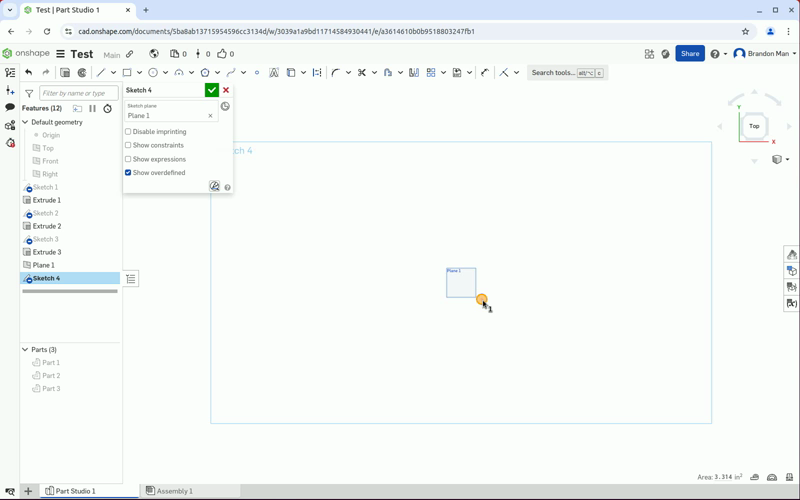
mouse_move(73, 352)
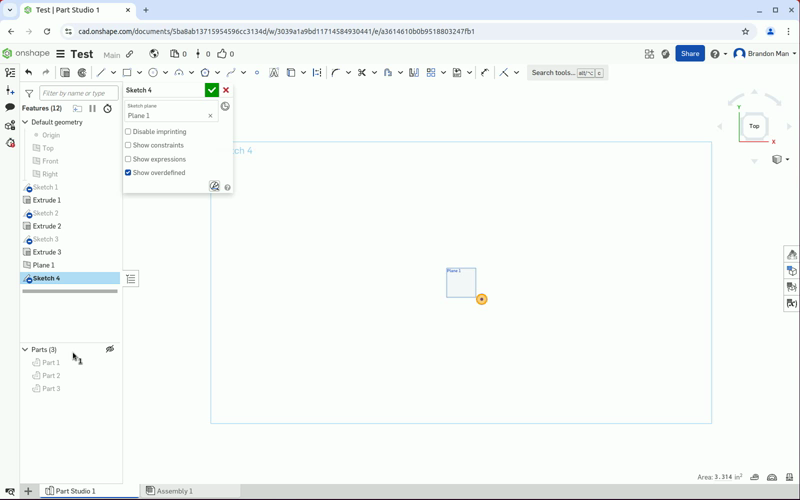
key(shift+y)
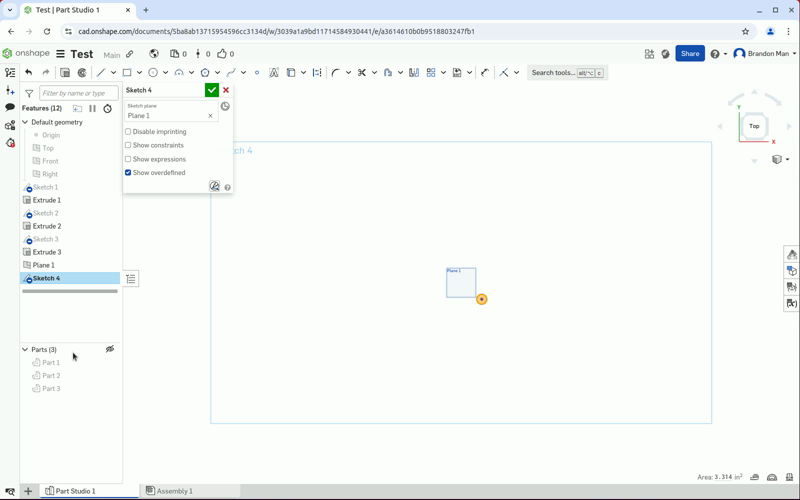
key(shift+e)
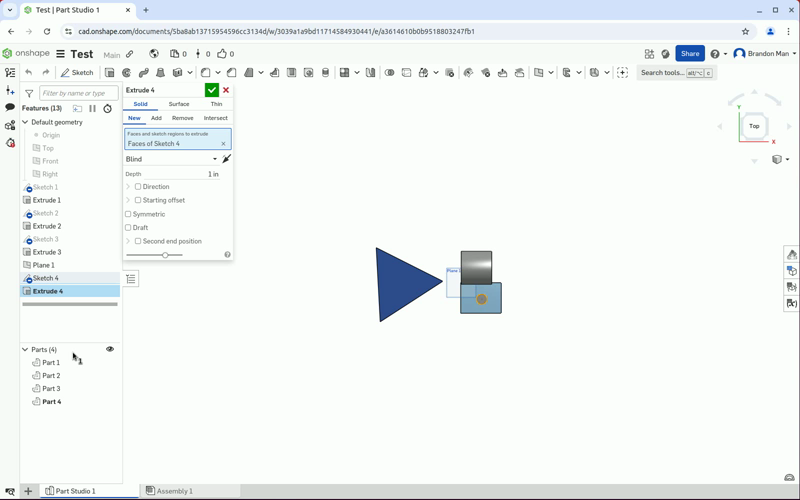
mouse_move(143, 106)
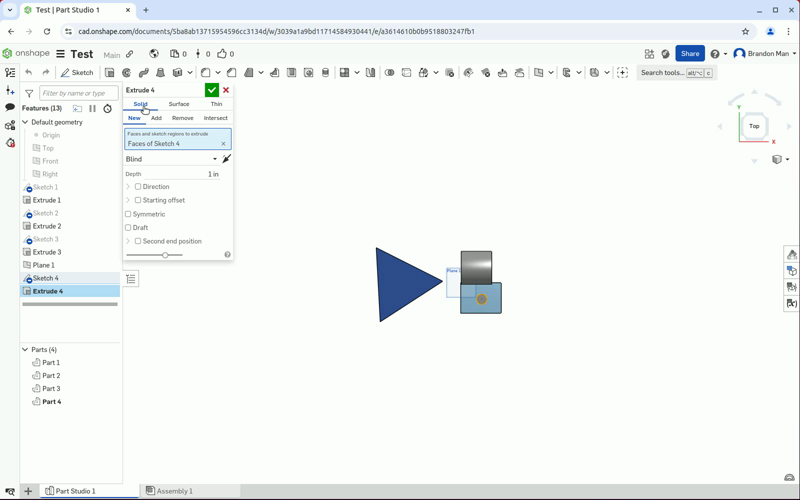
click(143, 106)
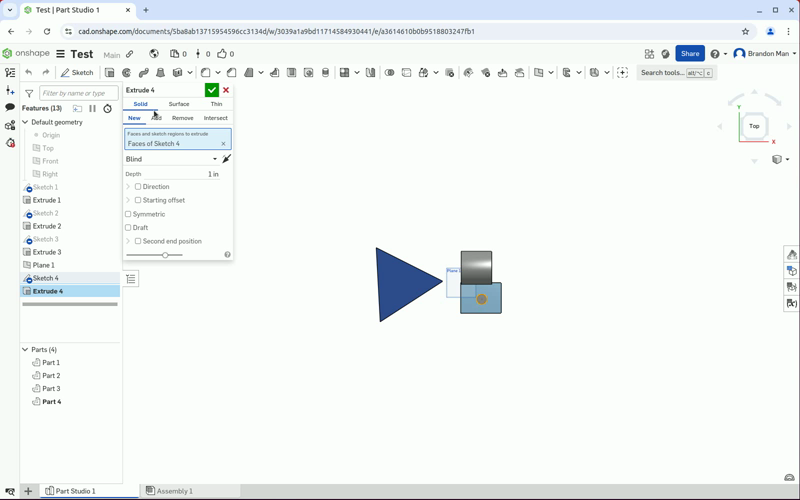
mouse_move(186, 120)
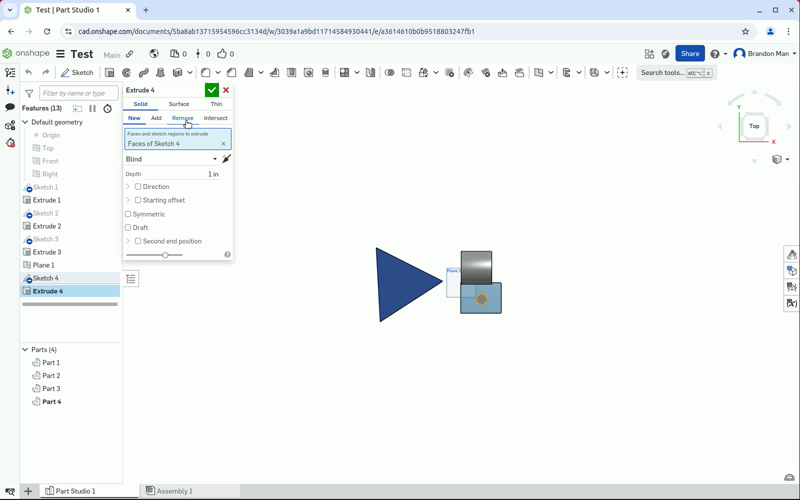
click(186, 120)
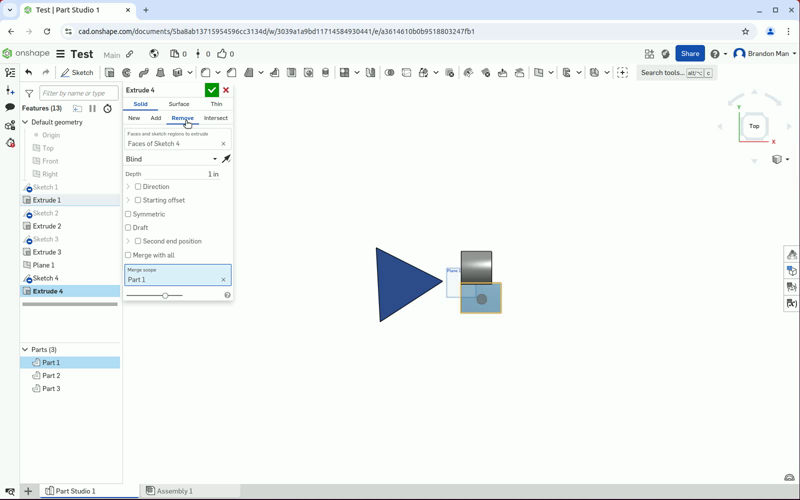
key(tab, 4)
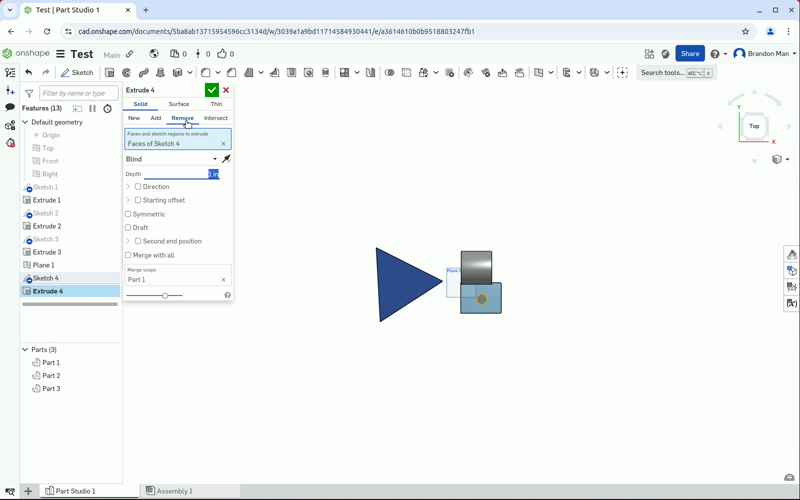
text(1.204)
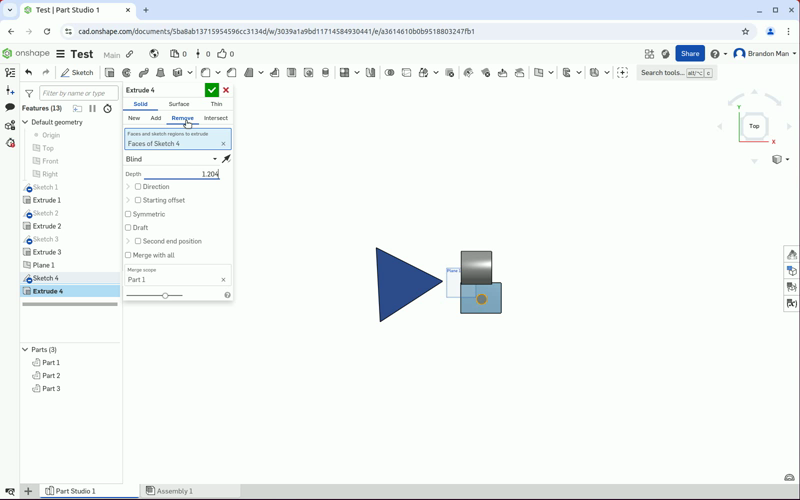
key(tab, 6)
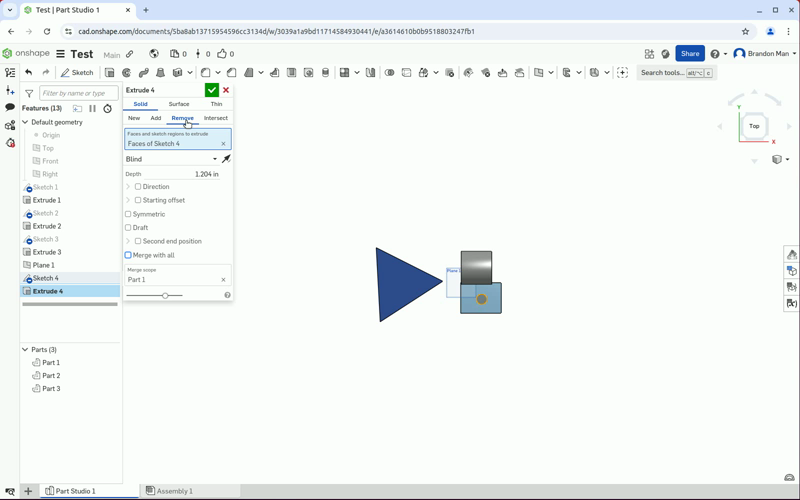
key(space)
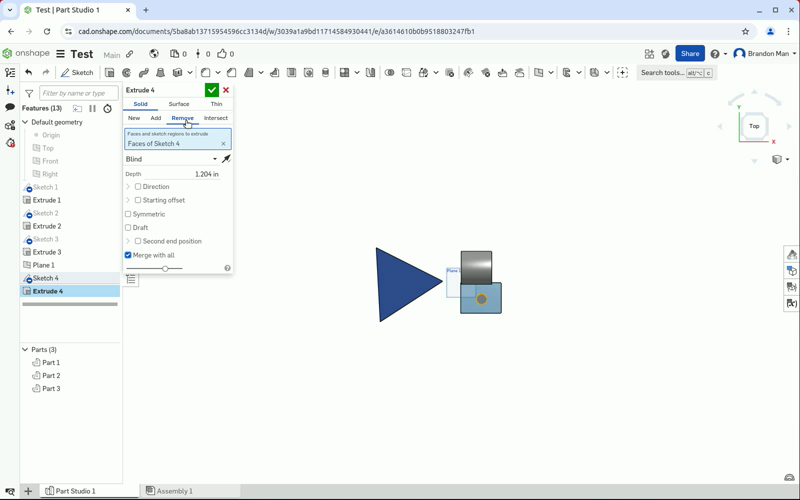
key(enter)
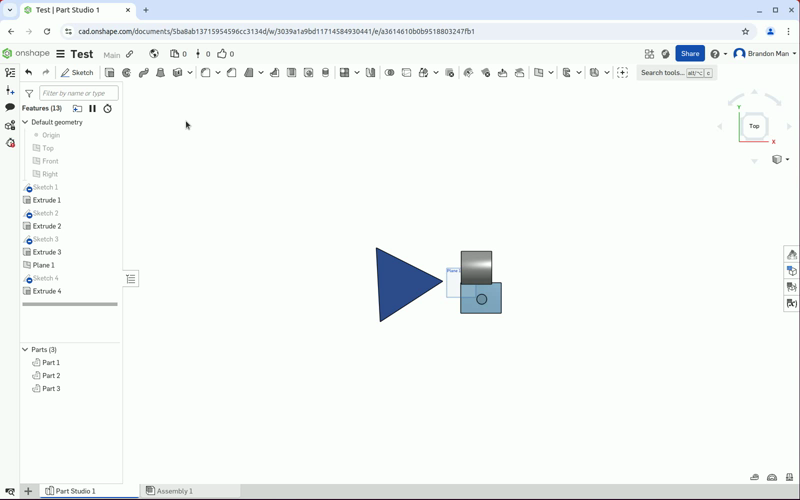
key(shift+h)
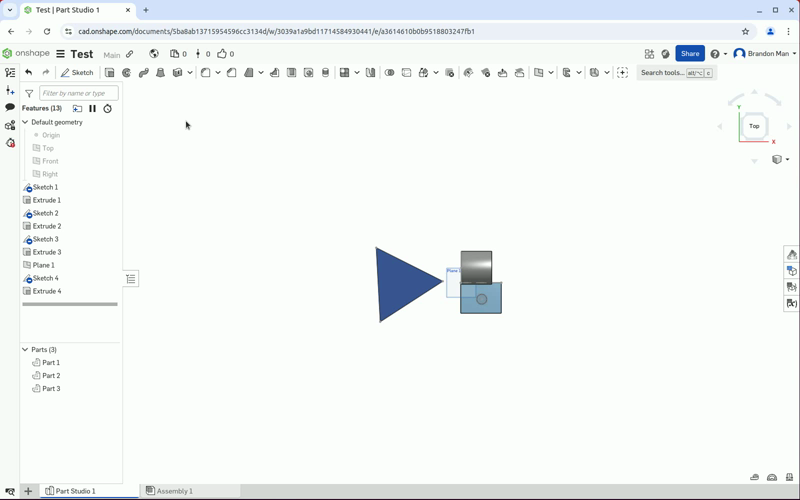
key(shift+h)
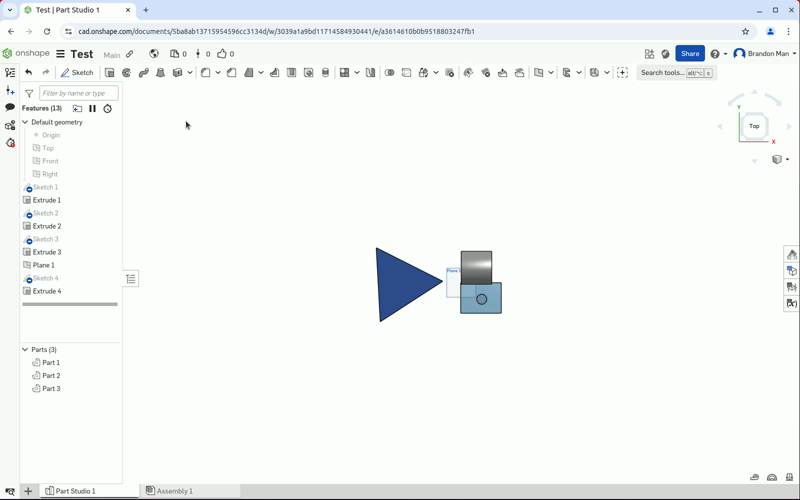
mouse_move(73, 189)
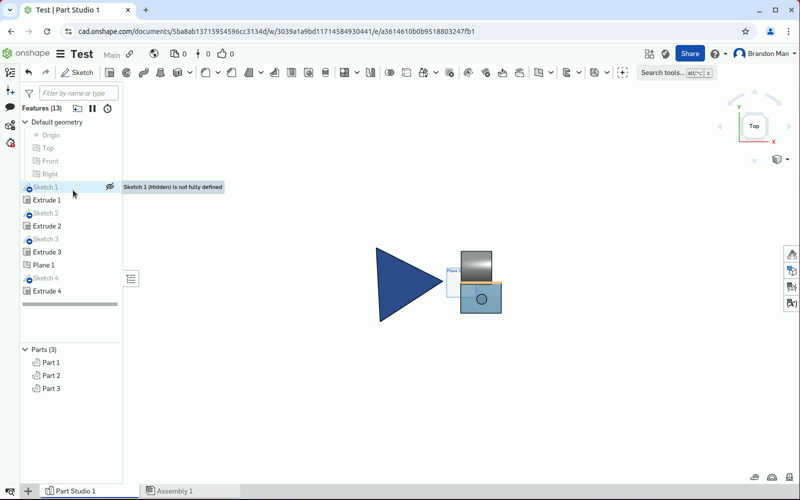
click(73, 189)
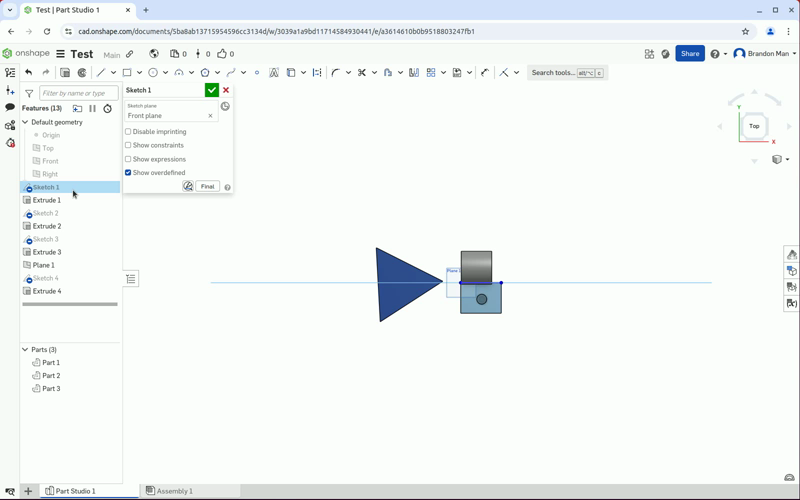
mouse_move(229, 92)
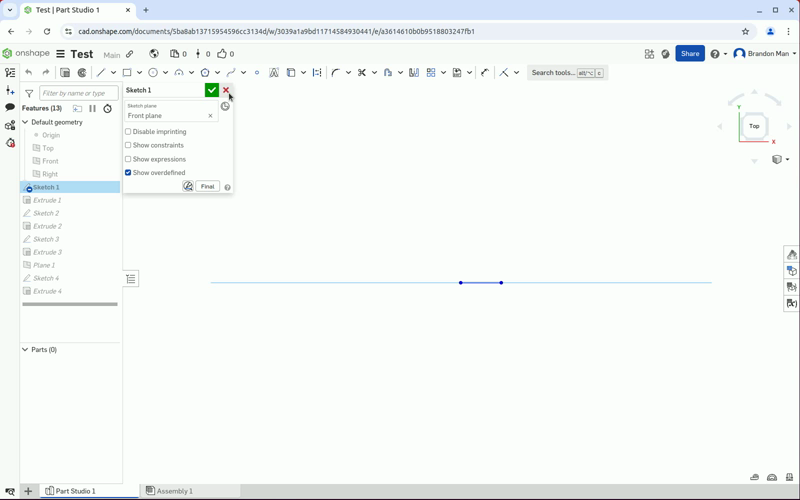
click(229, 92)
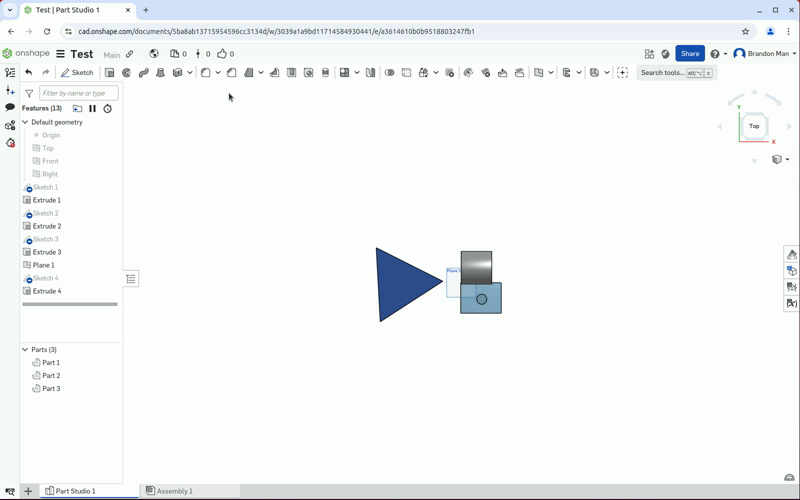
mouse_move(541, 75)
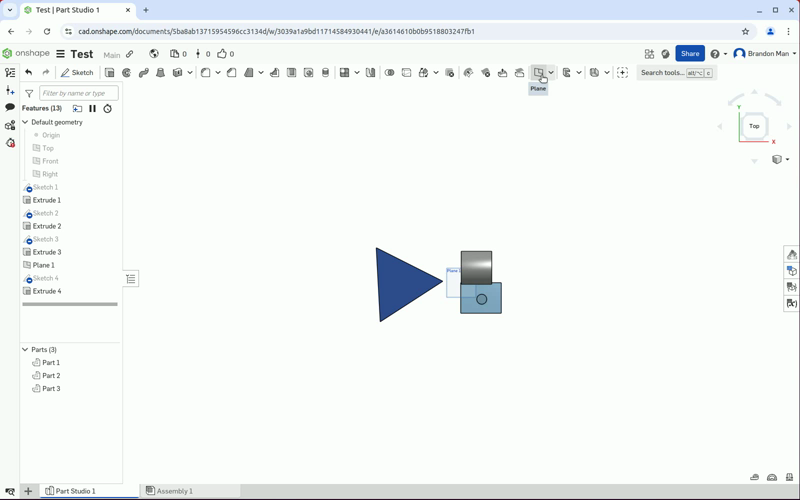
click(541, 75)
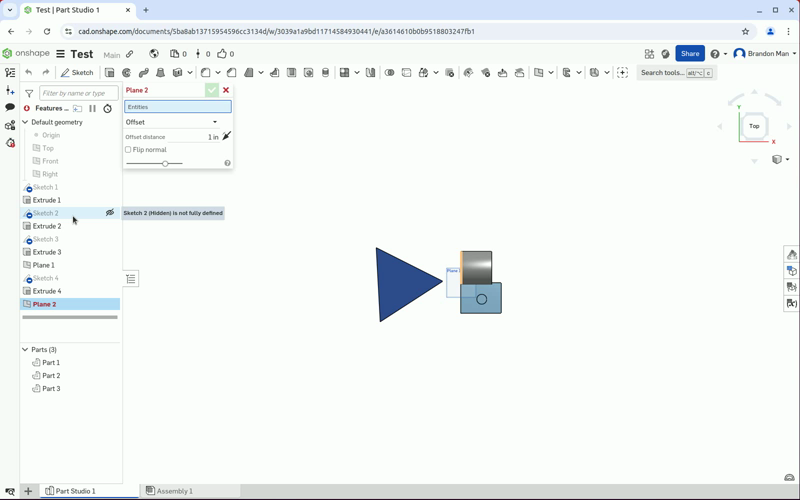
scroll(3)
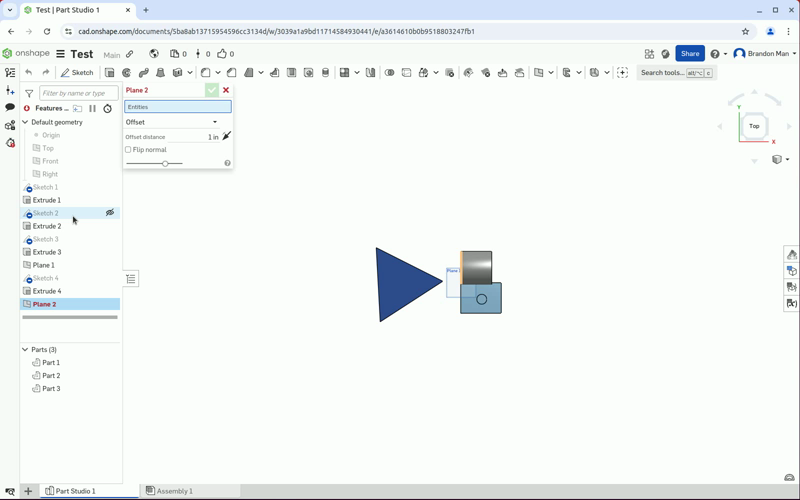
mouse_move(73, 150)
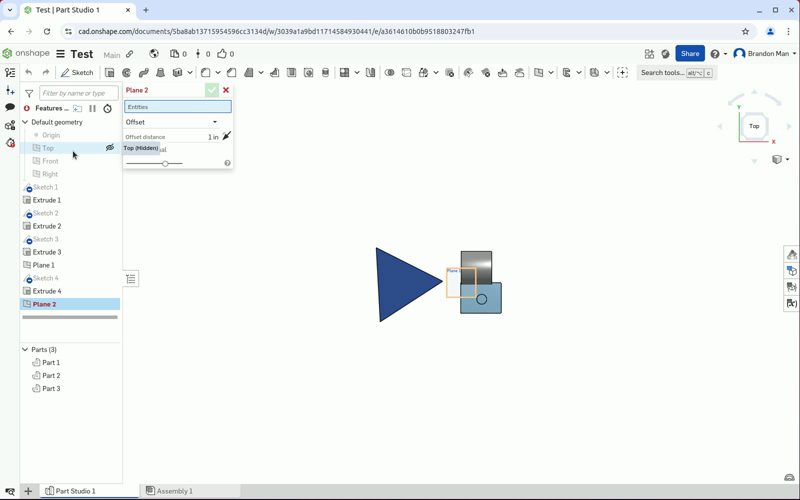
click(73, 150)
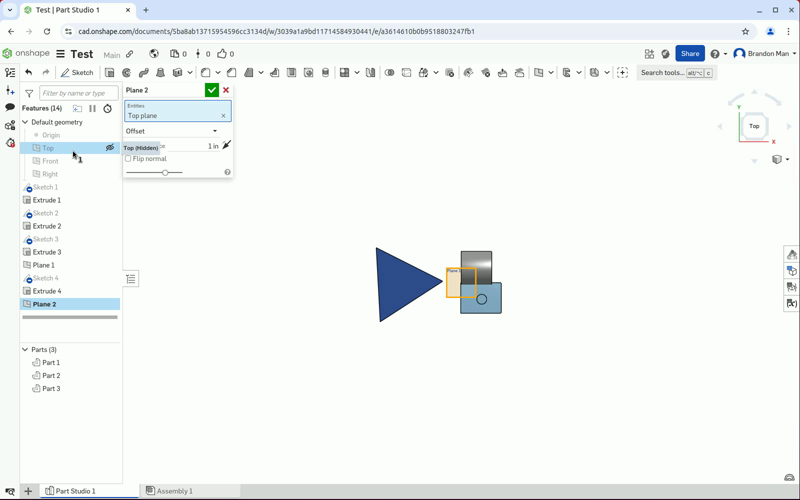
key(tab, 2)
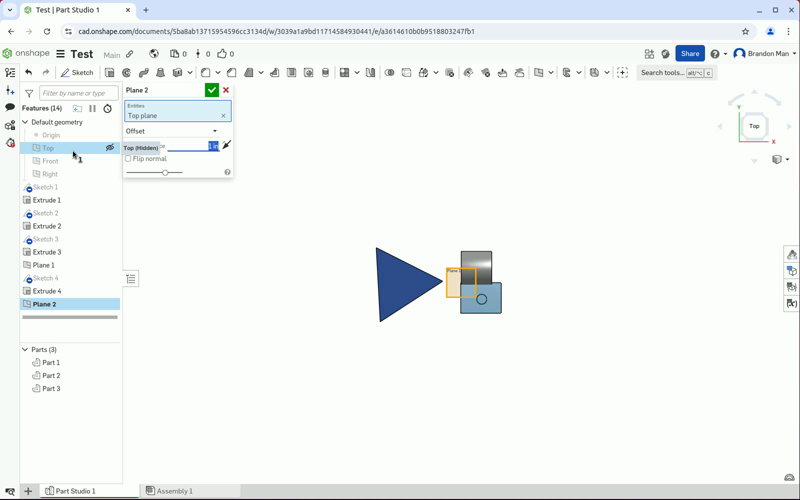
text(6.255)
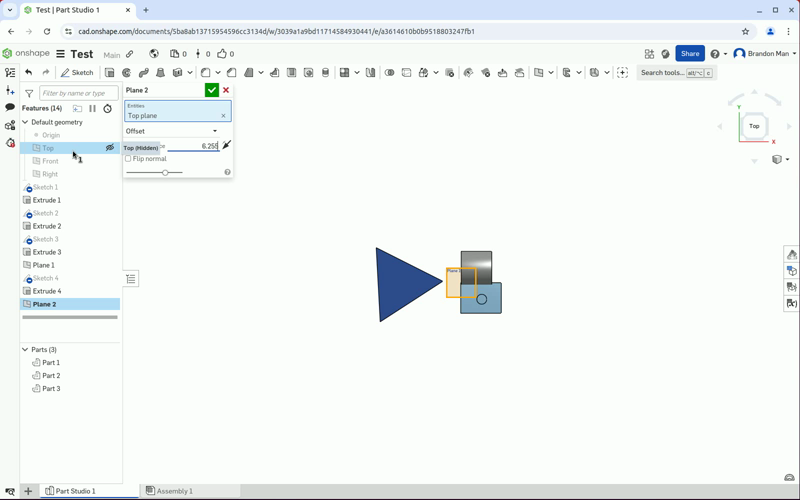
key(enter, 2)
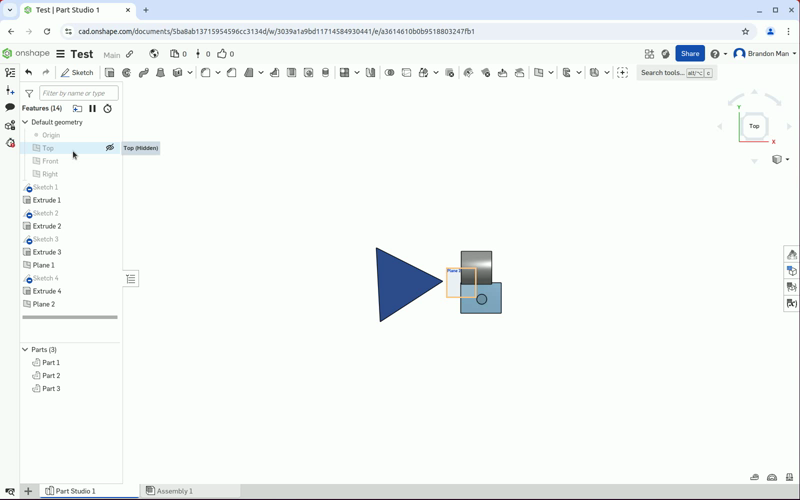
key(shift+s)
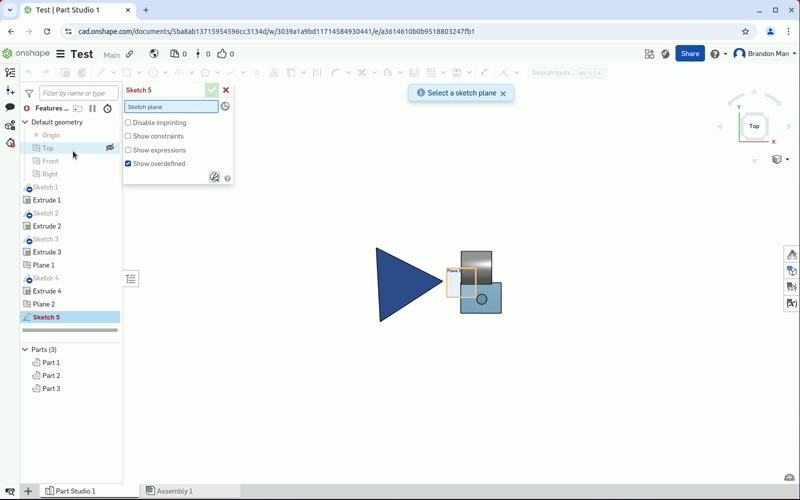
mouse_move(73, 306)
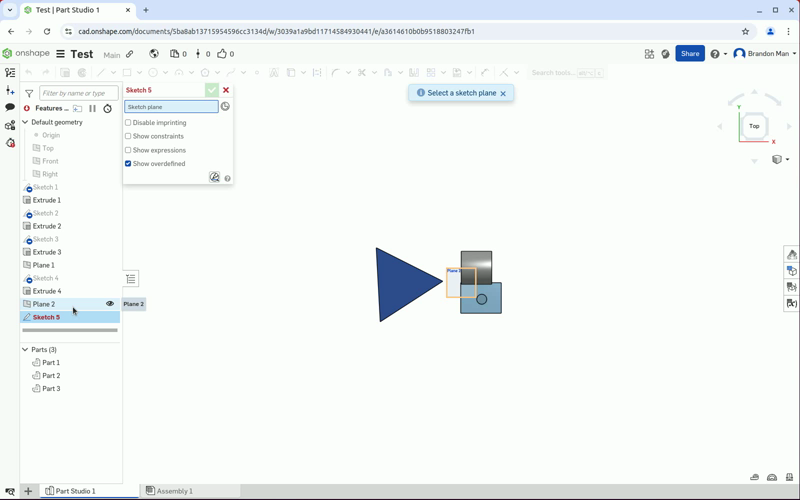
click(73, 306)
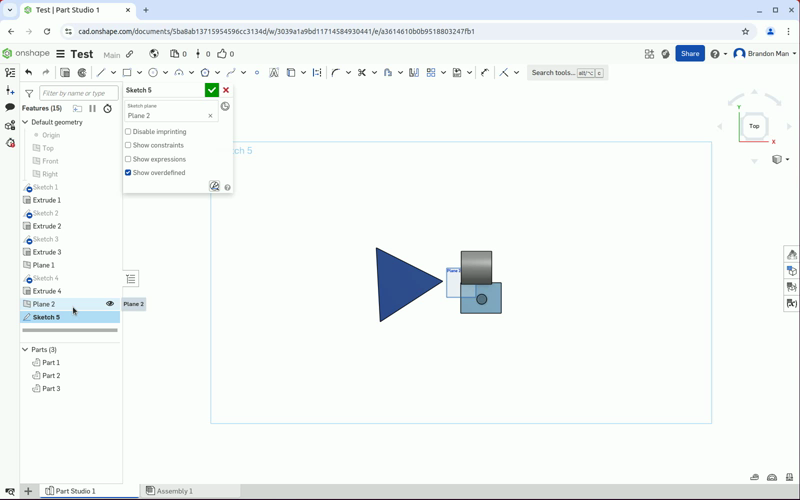
mouse_move(73, 352)
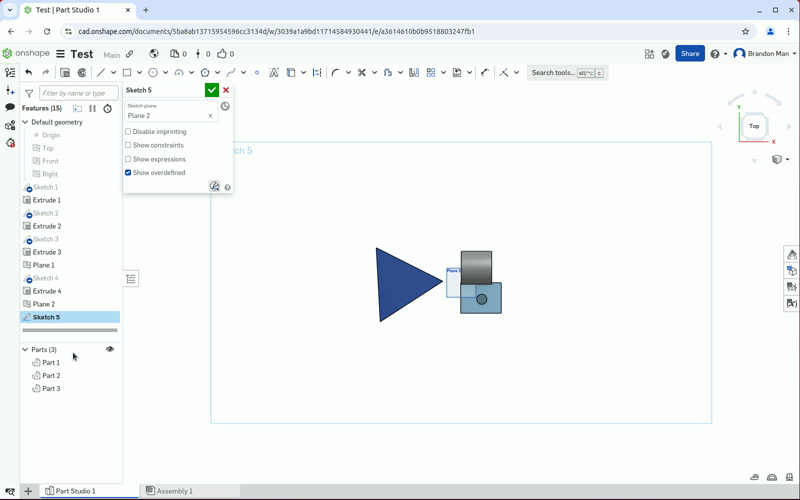
key(y)
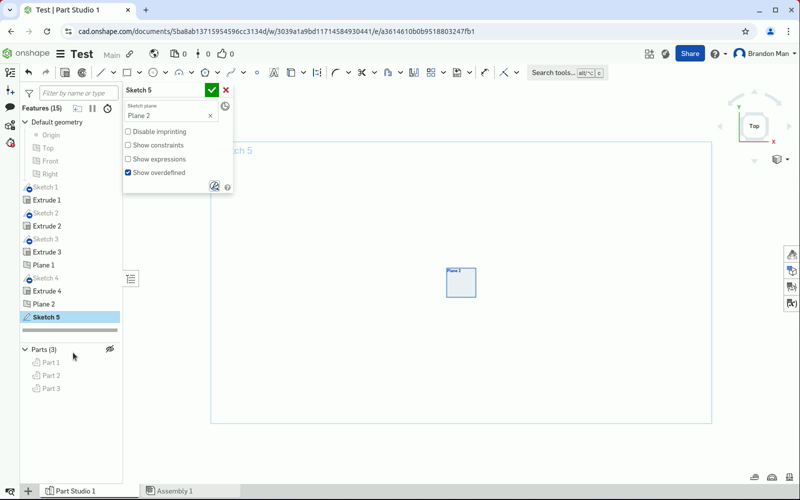
key(l)
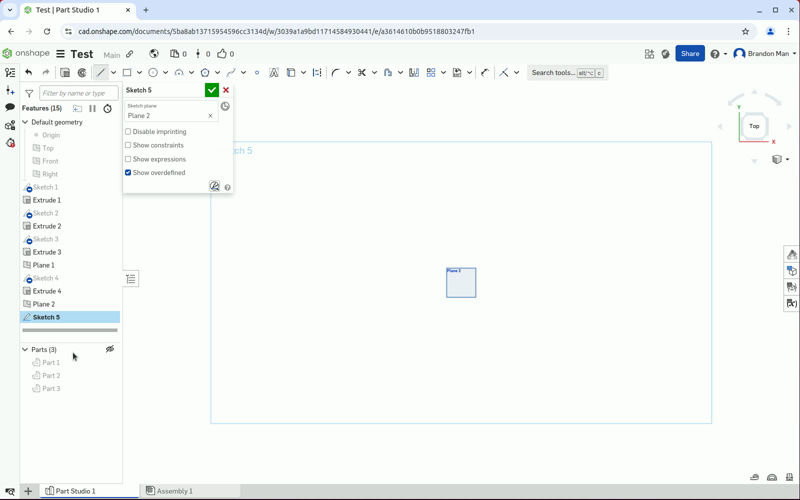
key_down(shift)
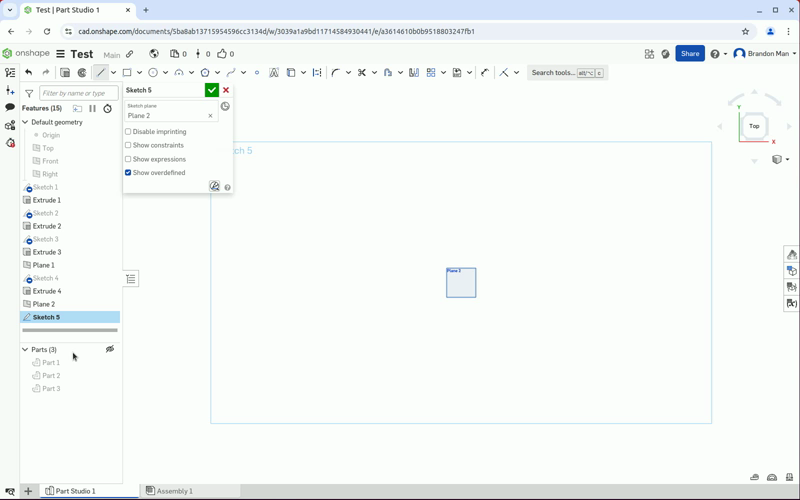
mouse_move(348, 271)
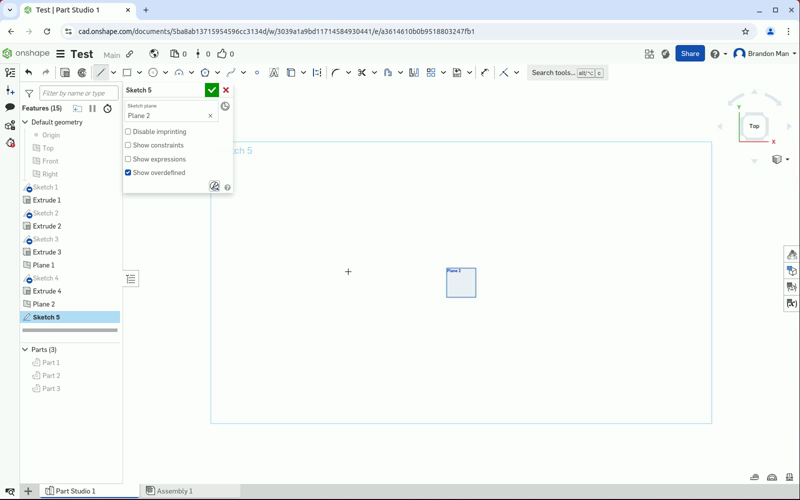
click(348, 271)
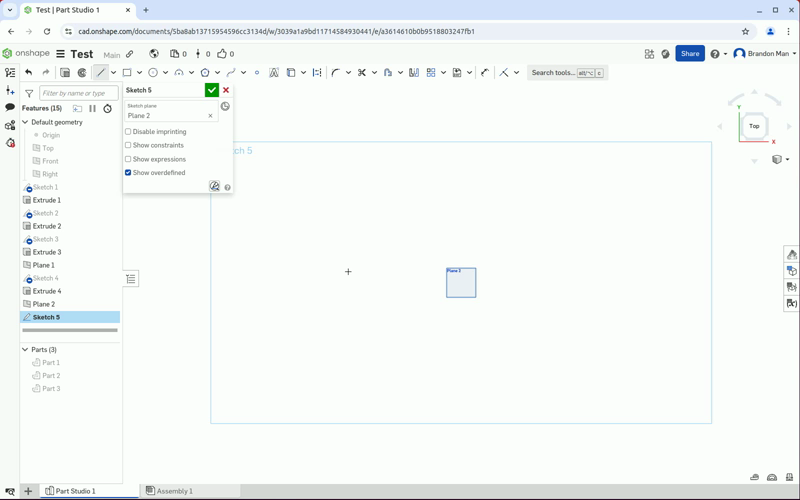
key_up(shift)
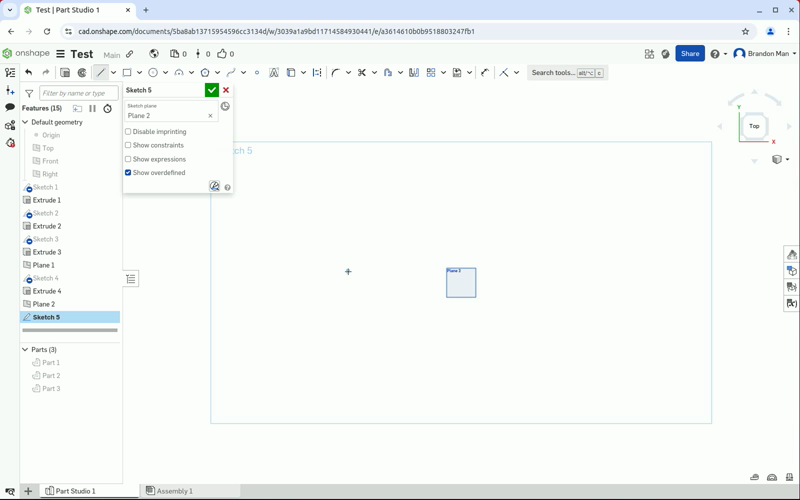
key_down(shift)
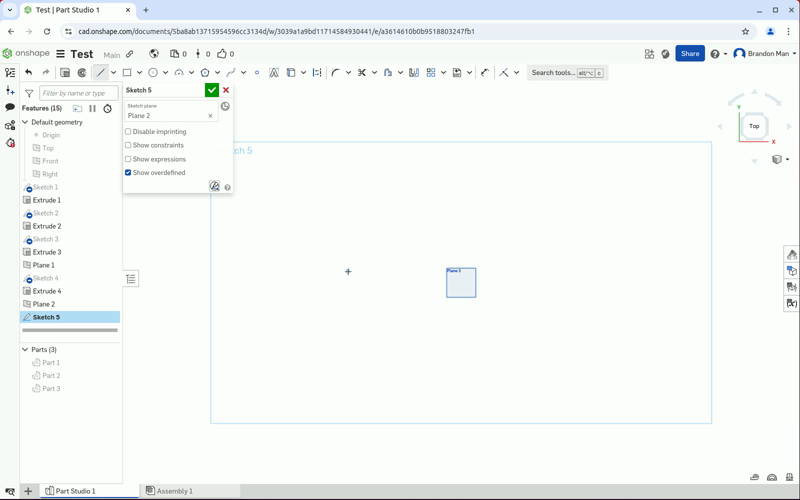
mouse_move(378, 271)
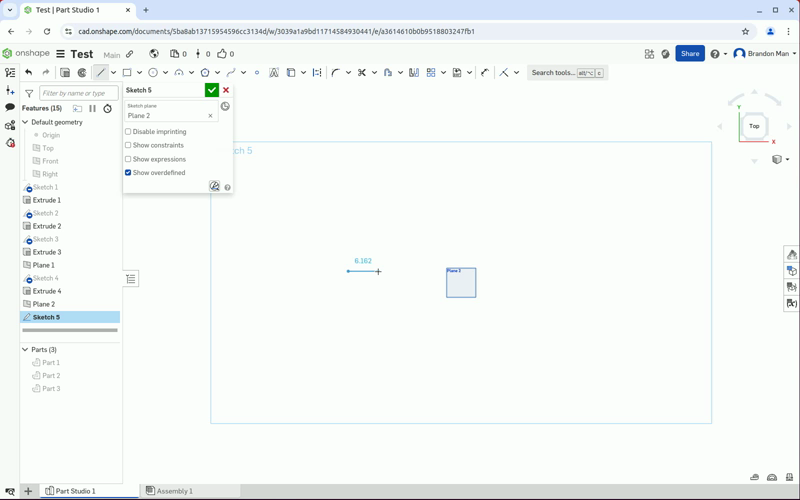
mouse_move(349, 300)
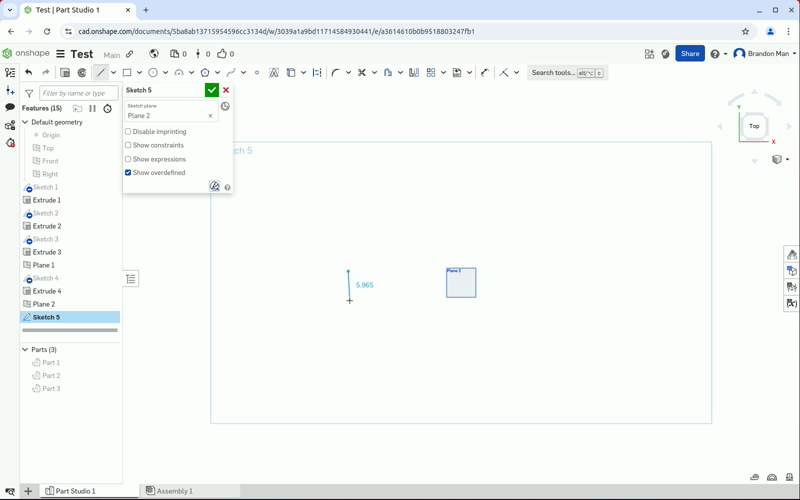
click(349, 300)
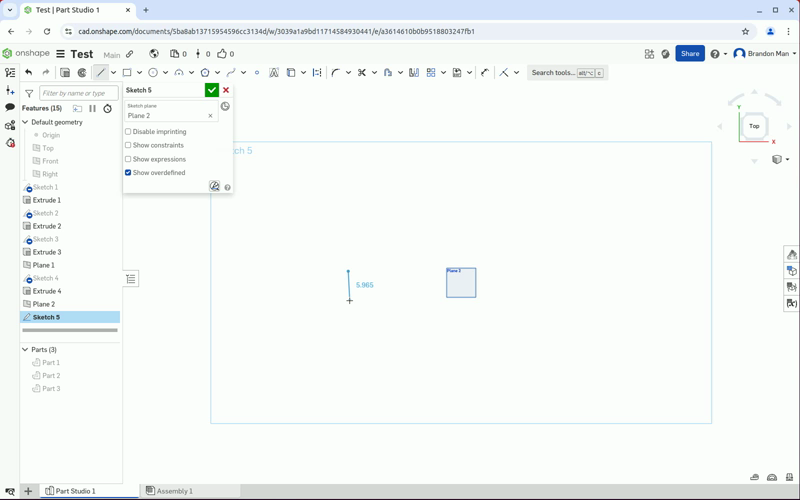
key_up(shift)
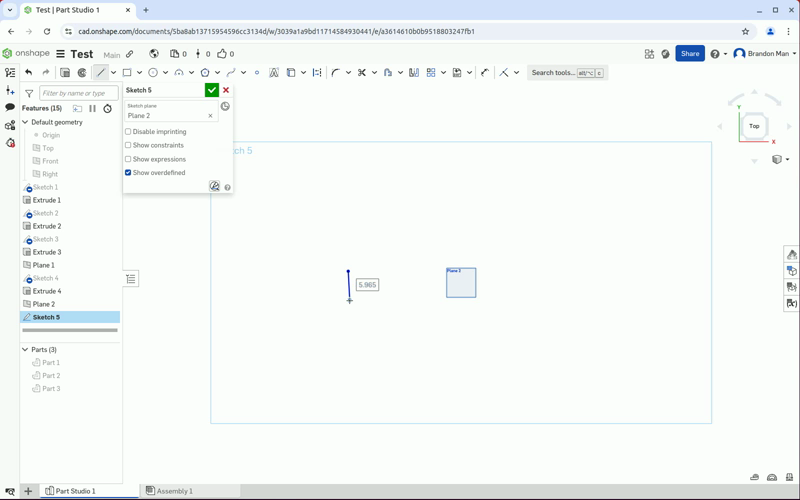
key(esc)
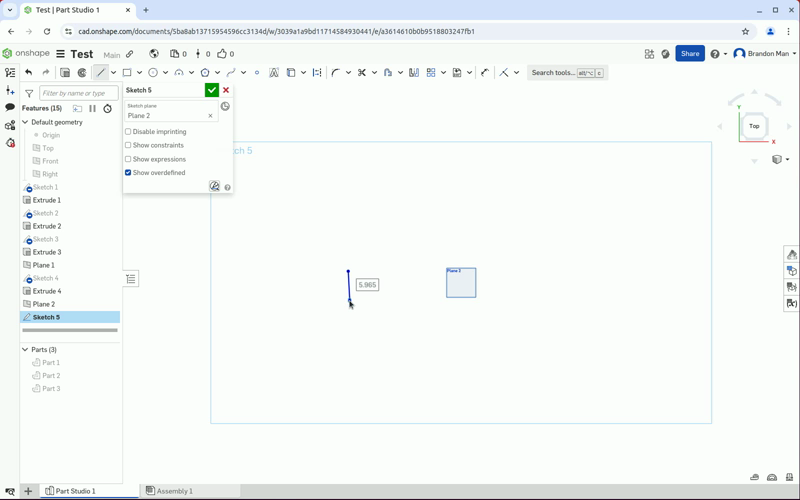
key(a)
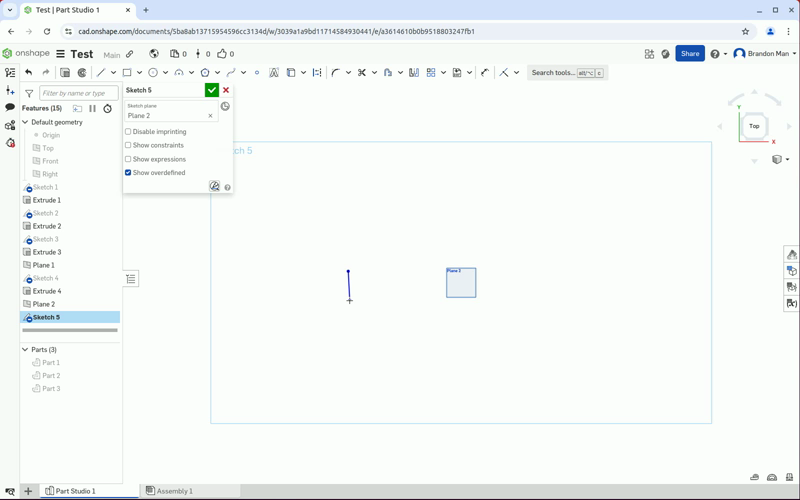
mouse_move(349, 300)
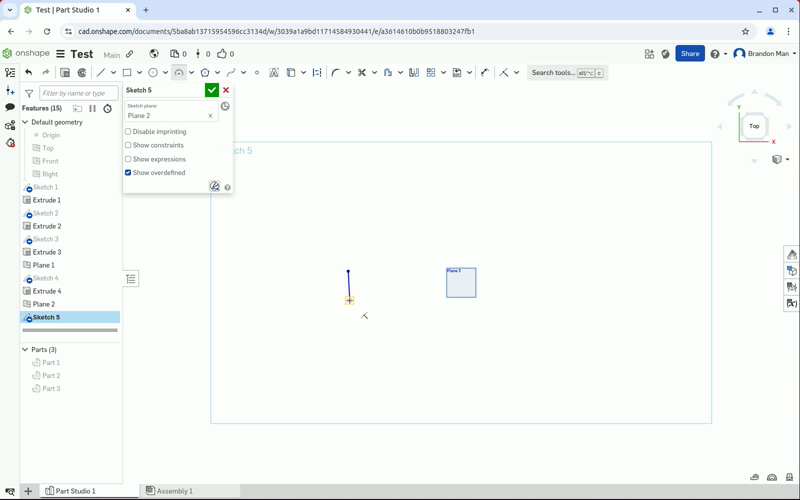
click(349, 300)
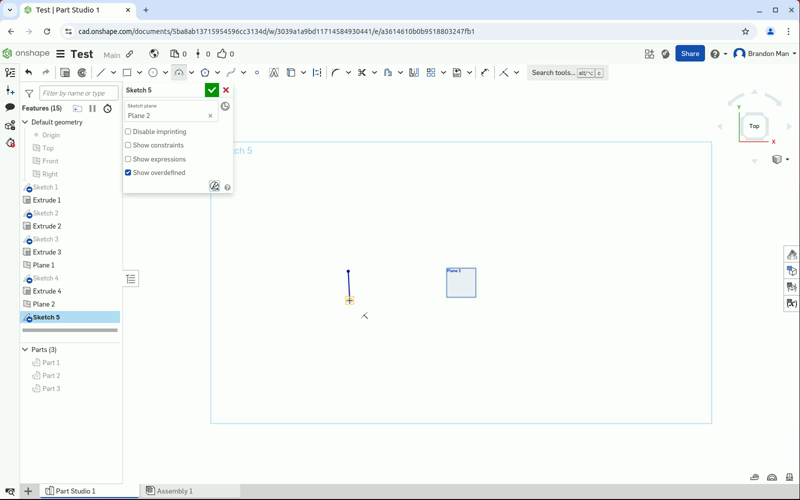
key_down(shift)
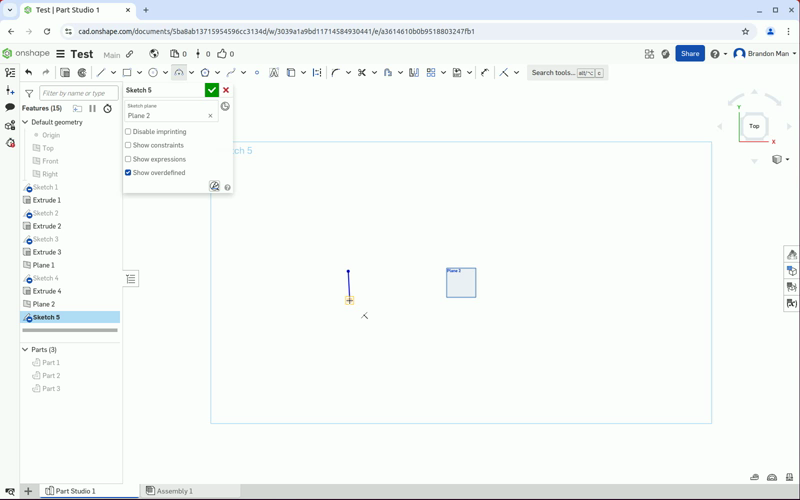
mouse_move(357, 311)
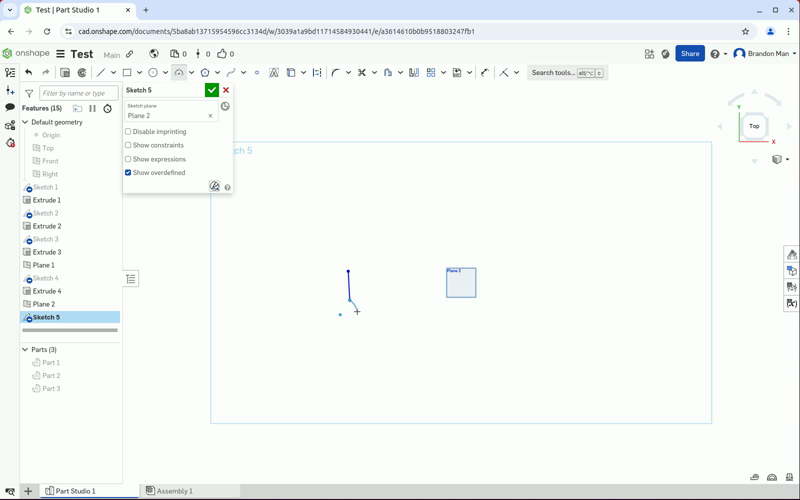
click(357, 311)
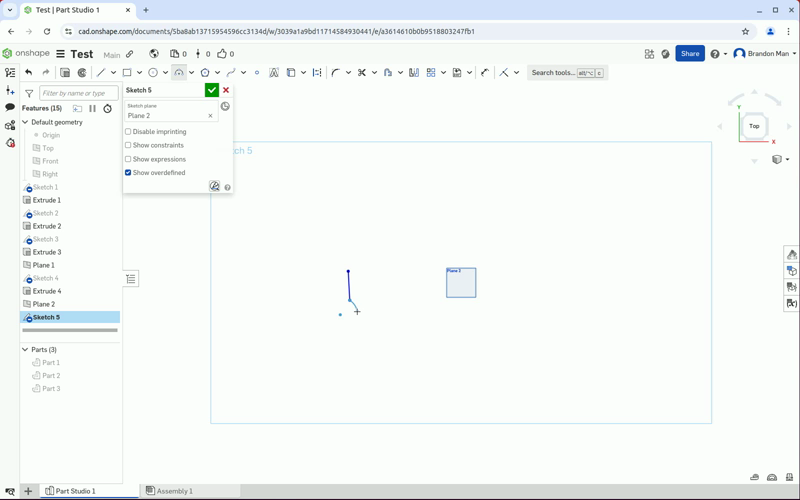
mouse_move(351, 306)
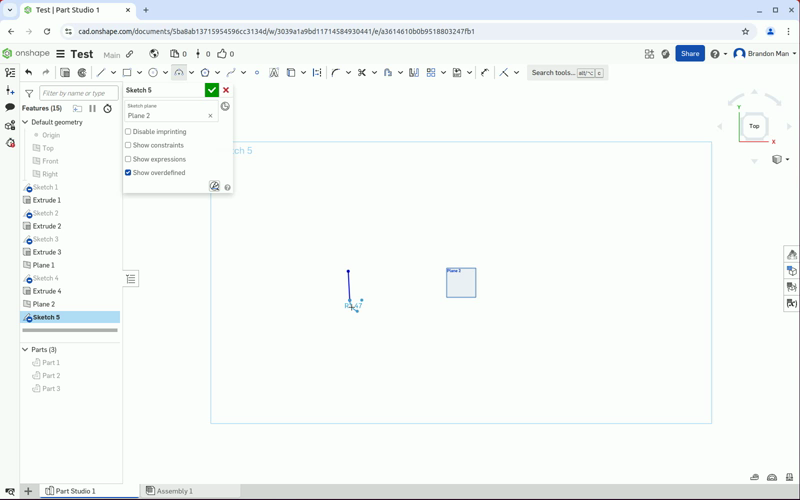
click(351, 306)
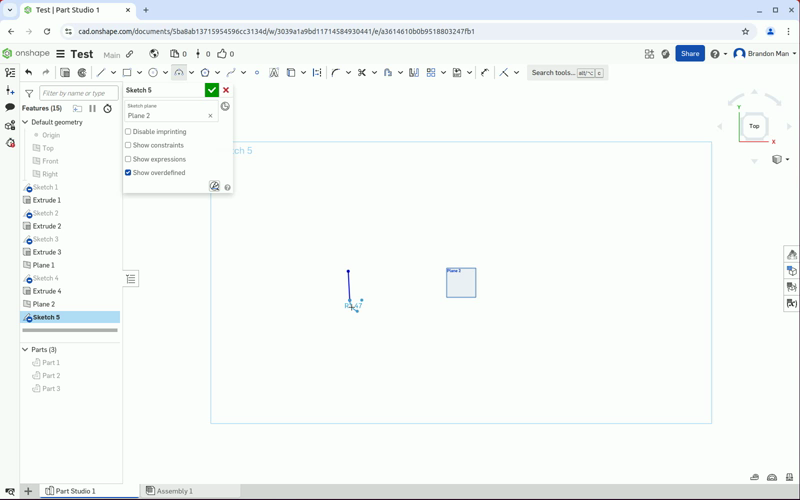
key_up(shift)
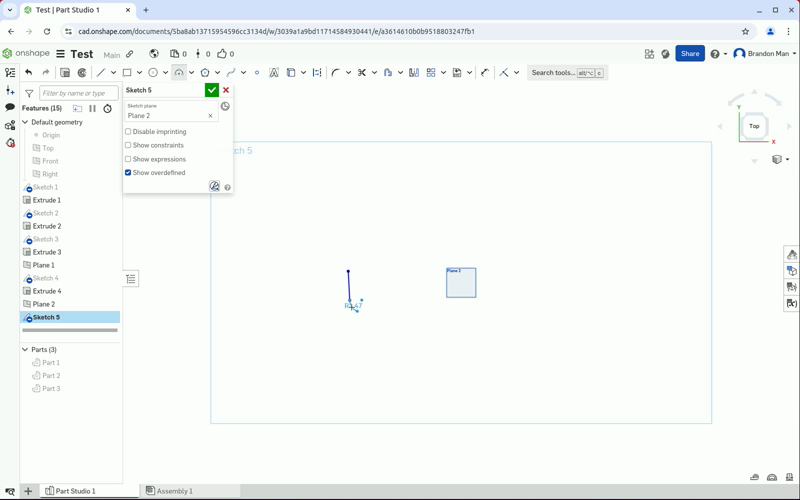
key(esc)
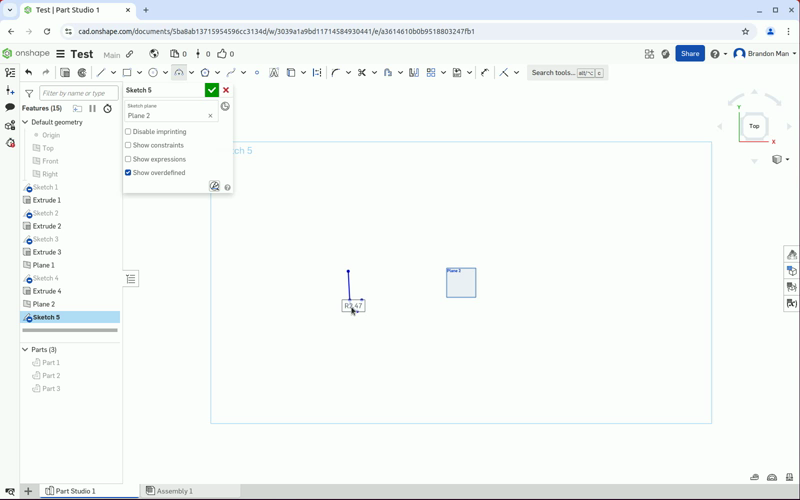
key(l)
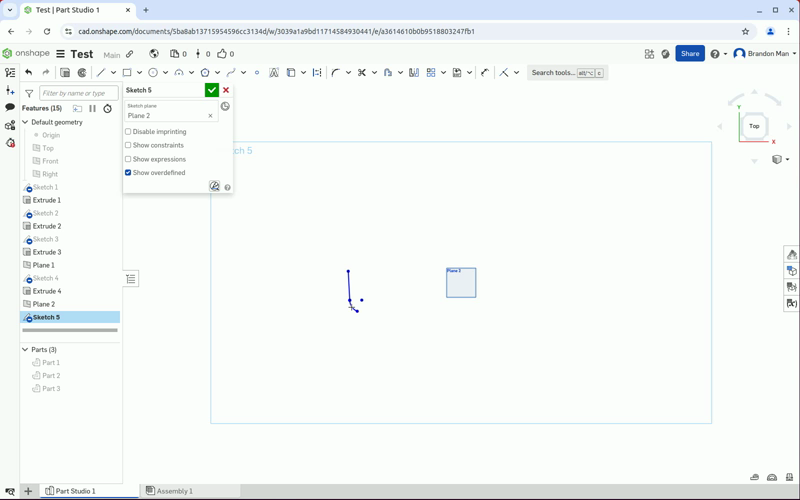
mouse_move(357, 311)
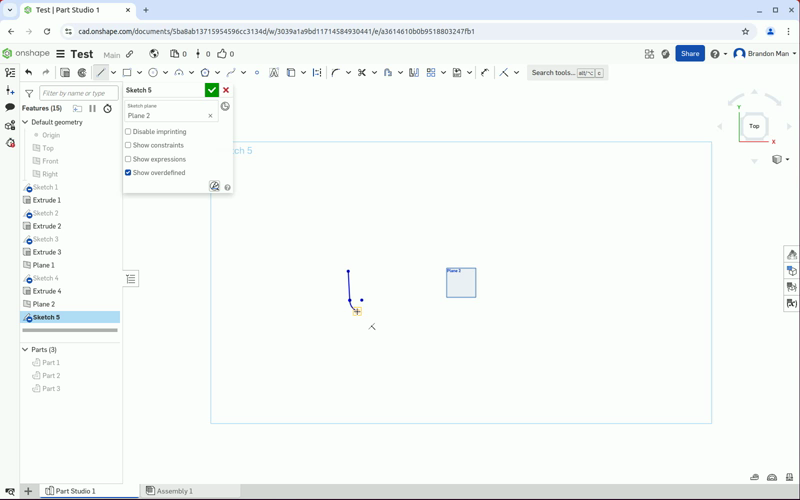
click(357, 311)
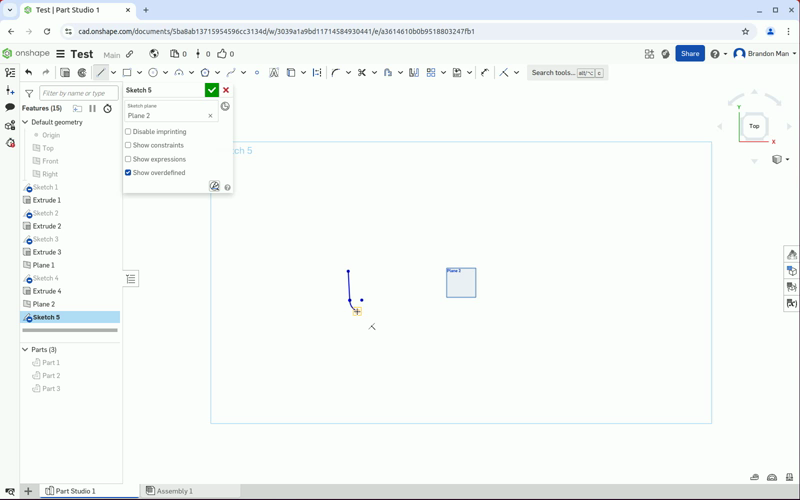
key_down(shift)
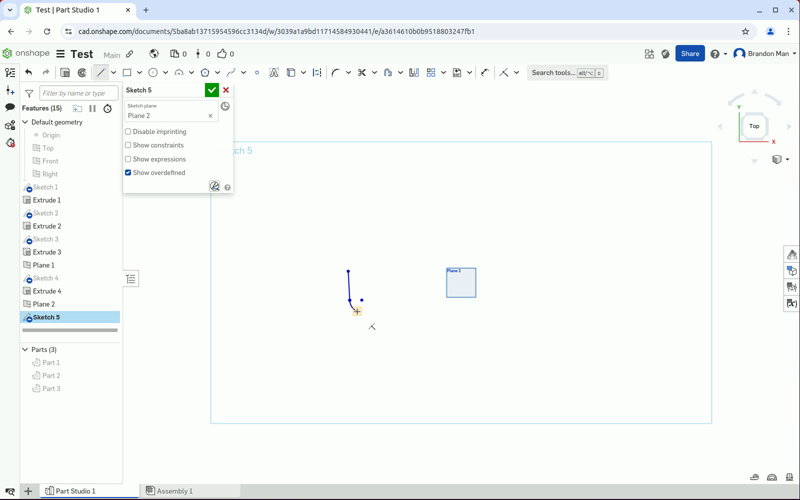
mouse_move(387, 311)
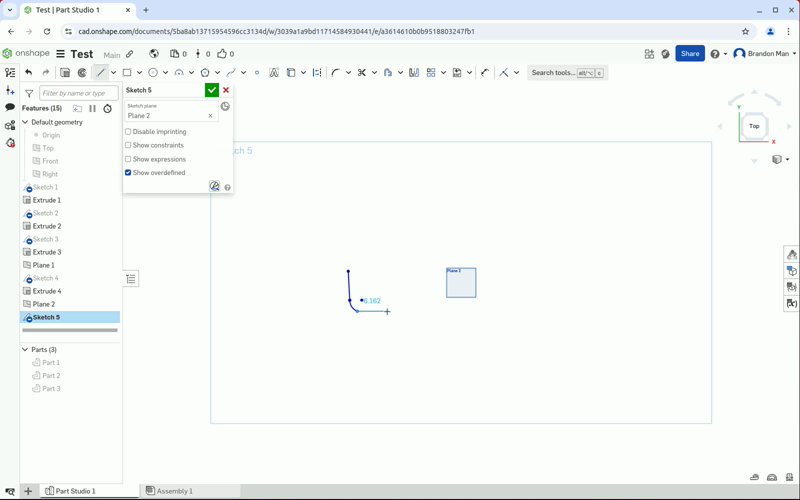
mouse_move(380, 321)
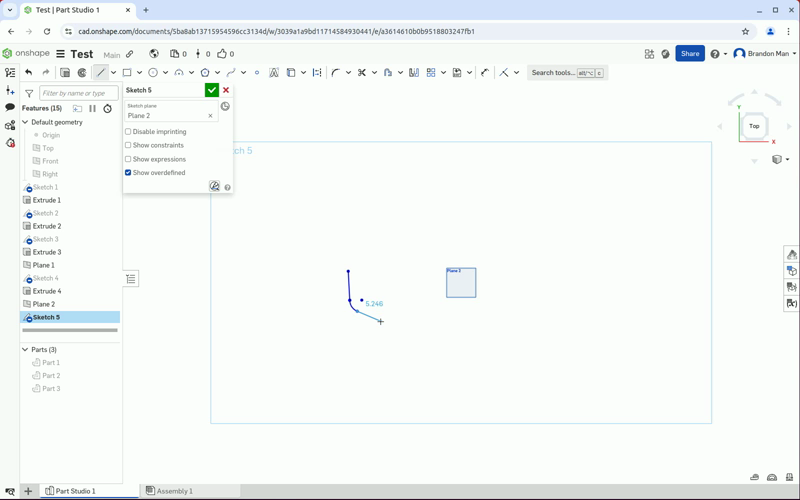
click(380, 321)
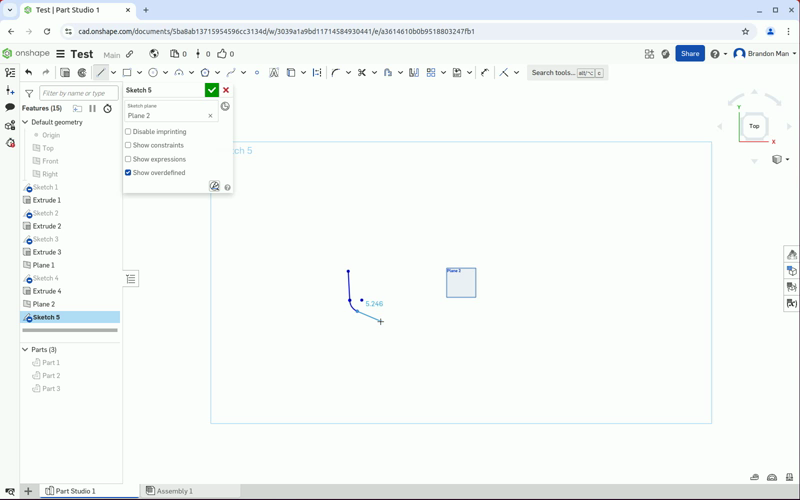
key_up(shift)
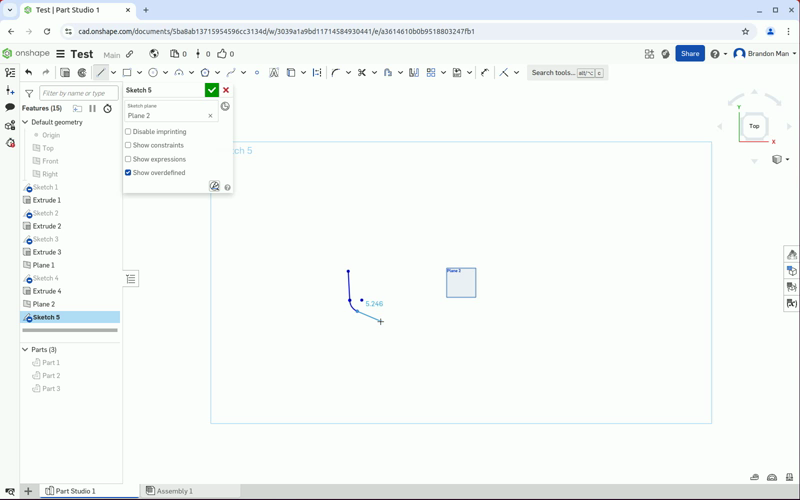
key_down(shift)
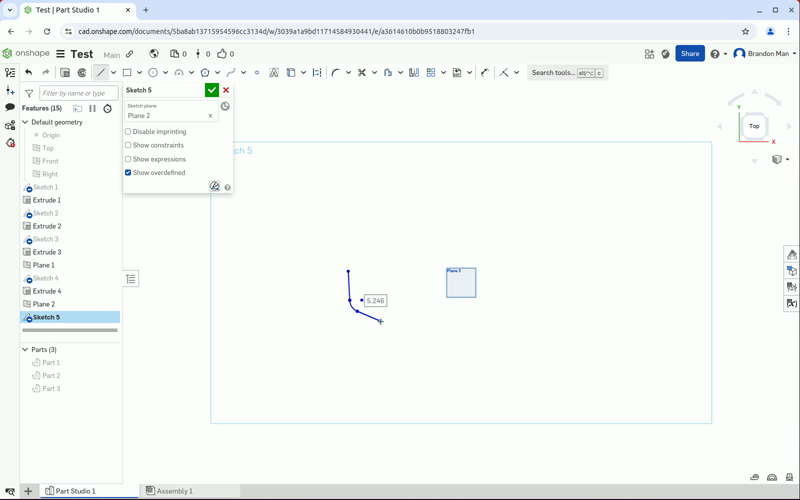
mouse_move(410, 321)
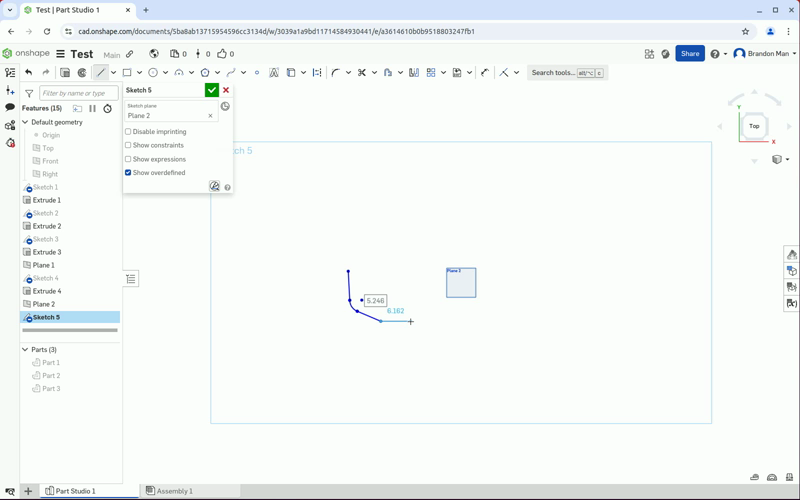
mouse_move(380, 307)
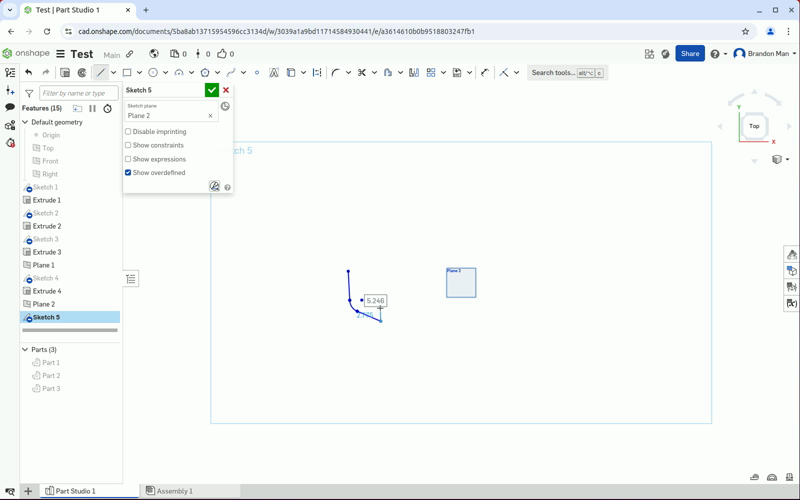
click(380, 307)
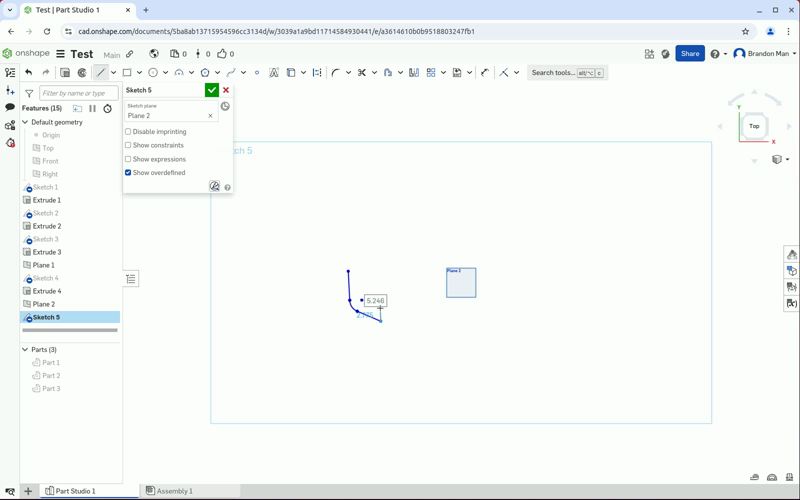
key_up(shift)
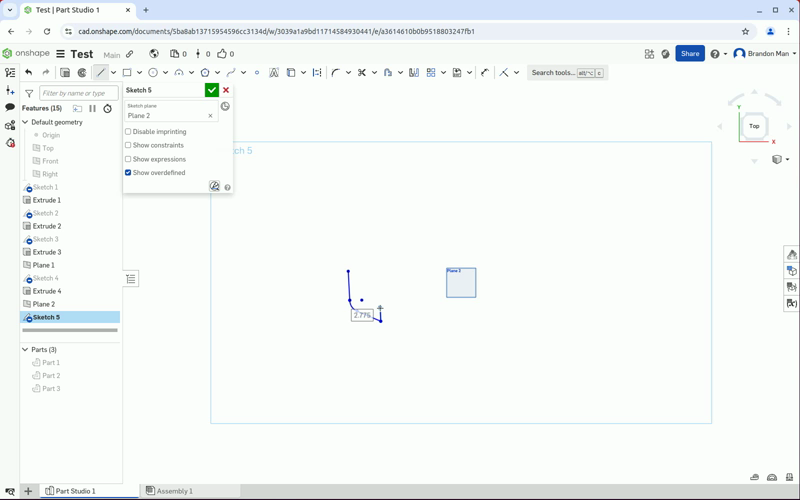
key_down(shift)
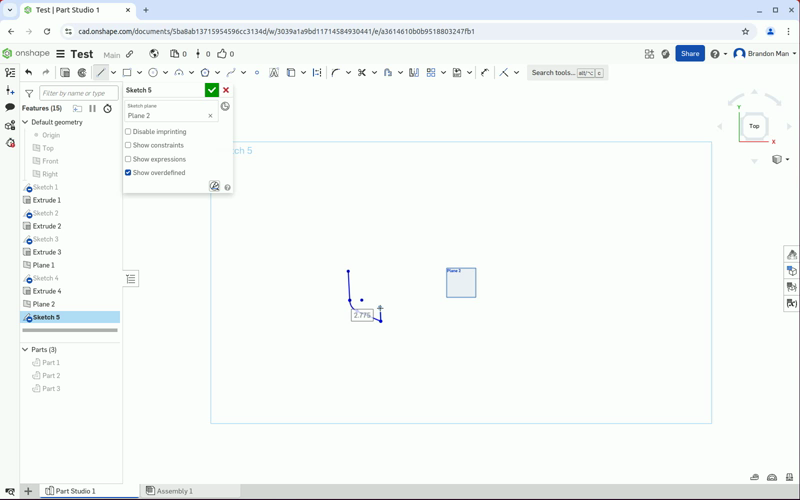
mouse_move(410, 307)
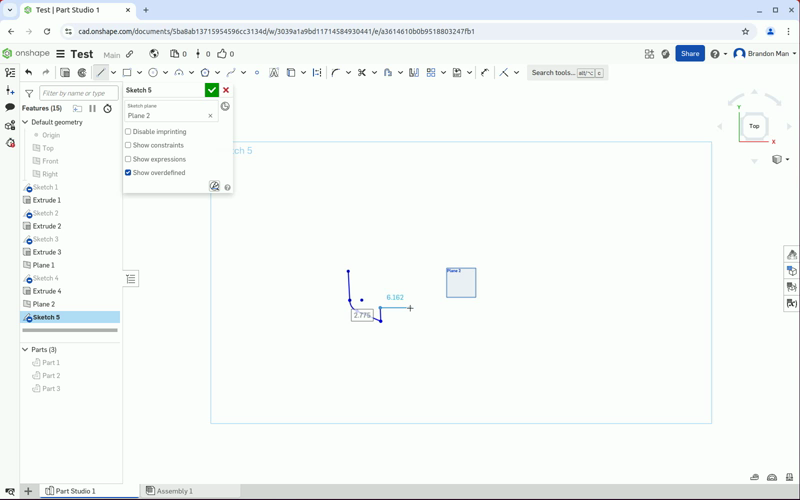
mouse_move(361, 299)
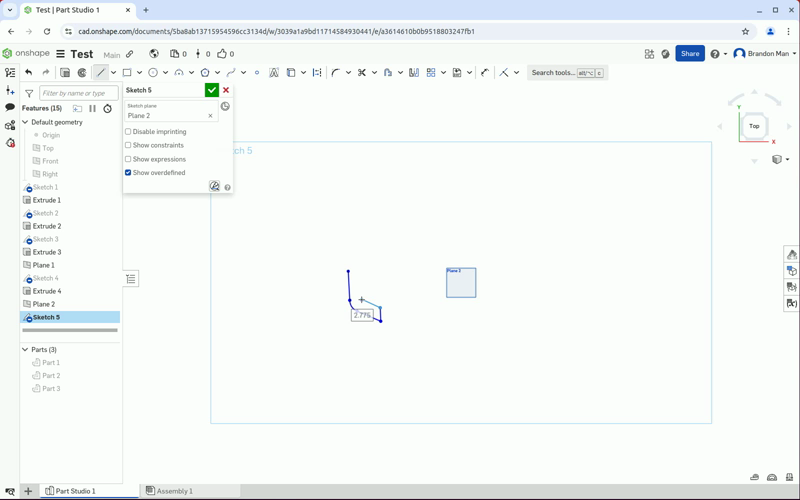
scroll(6)
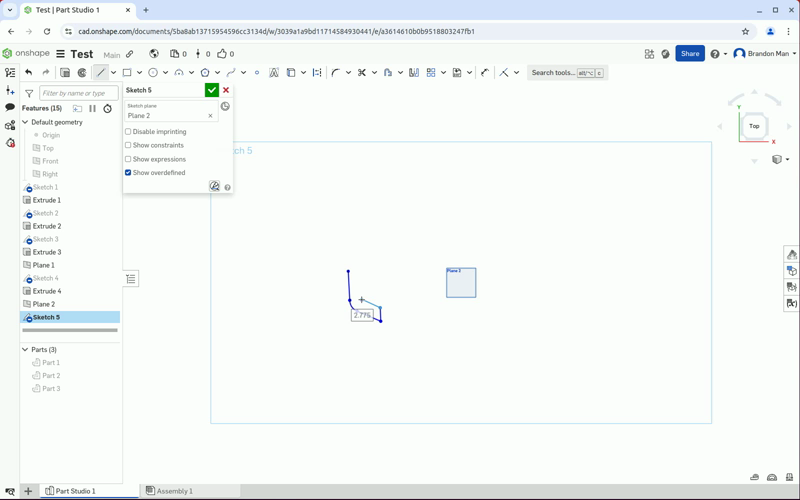
scroll(6)
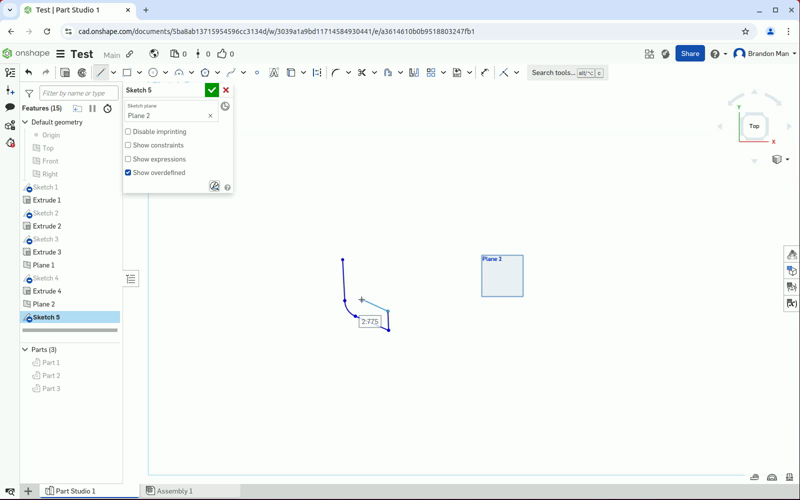
scroll(6)
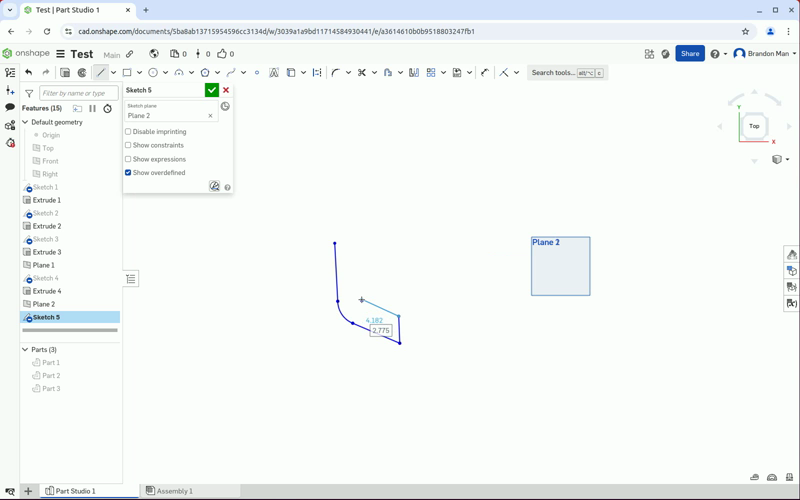
scroll(6)
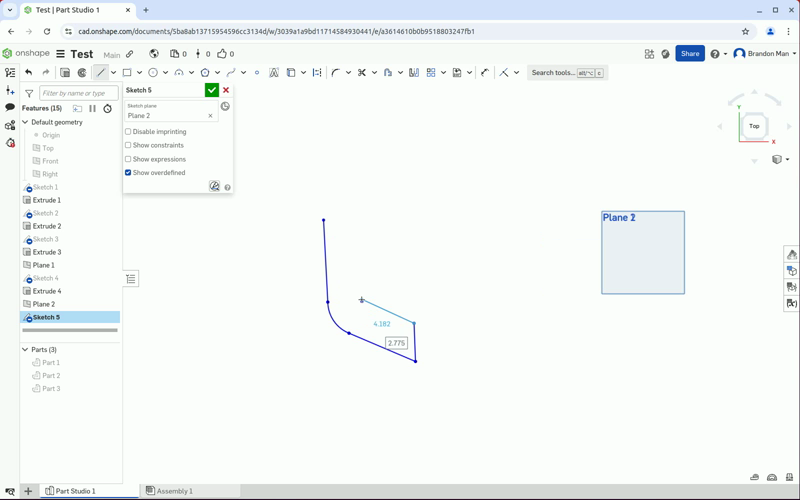
scroll(6)
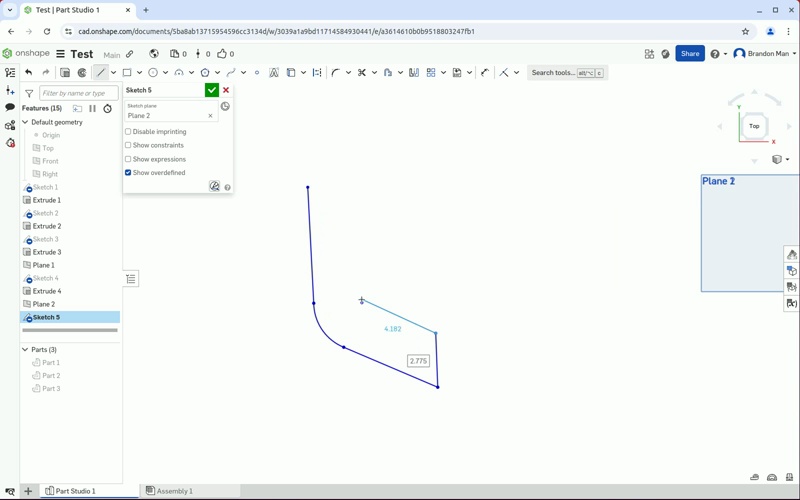
scroll(6)
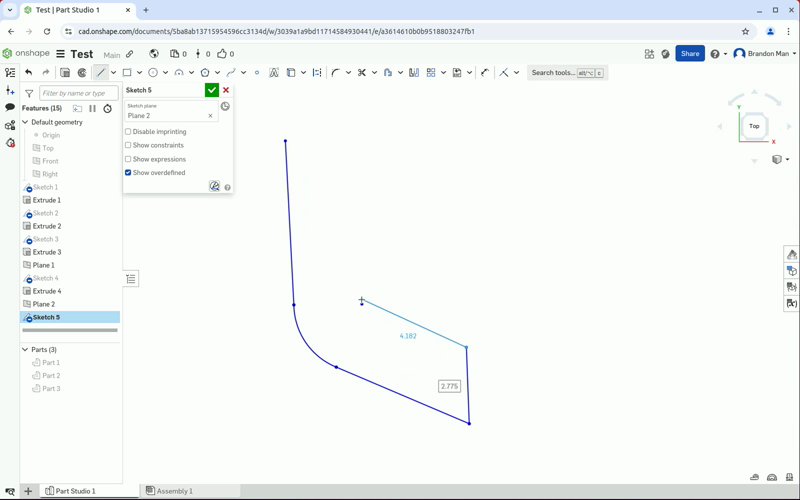
scroll(6)
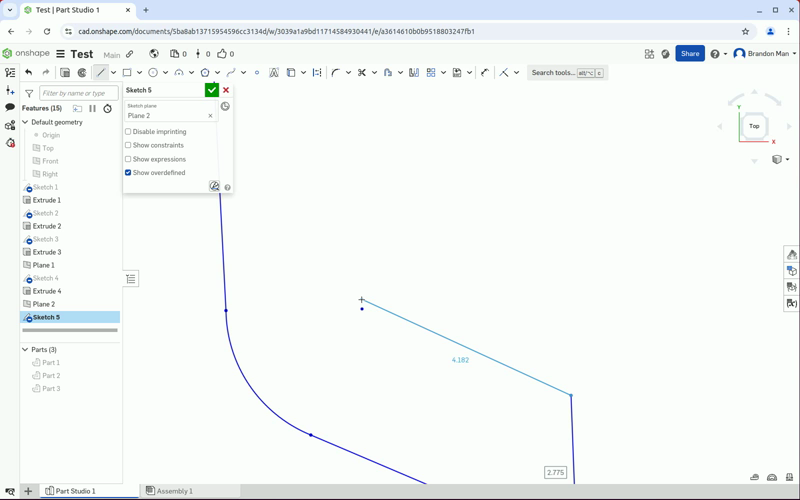
click(361, 299)
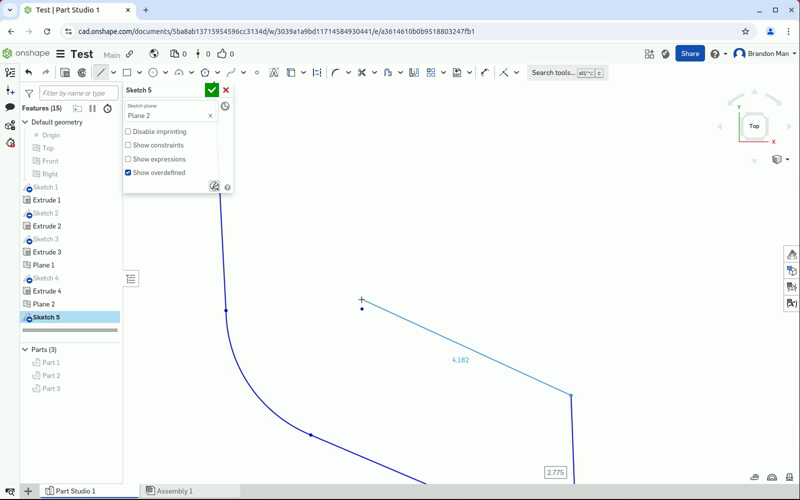
scroll(-6)
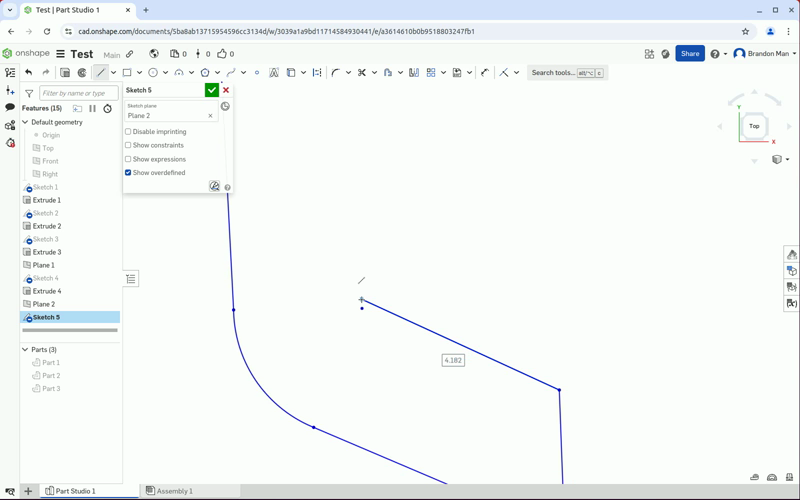
scroll(-6)
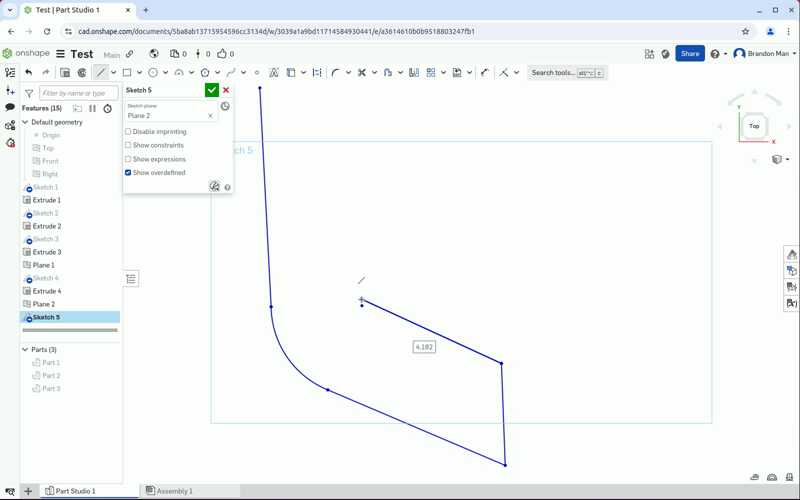
scroll(-6)
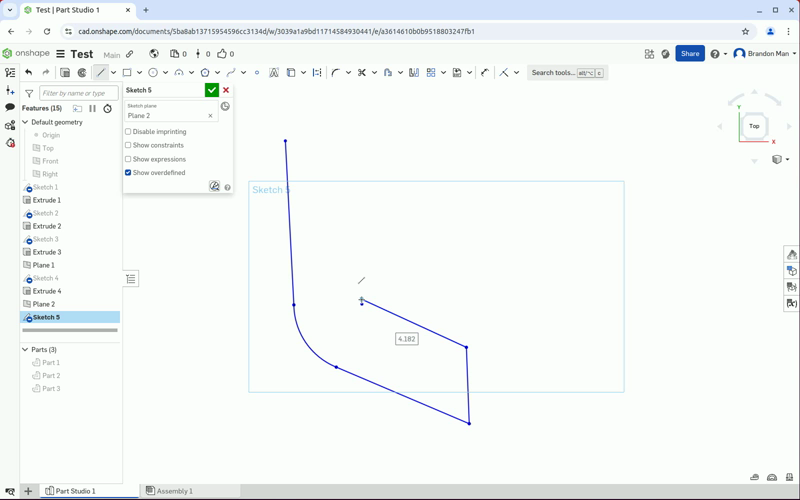
scroll(-6)
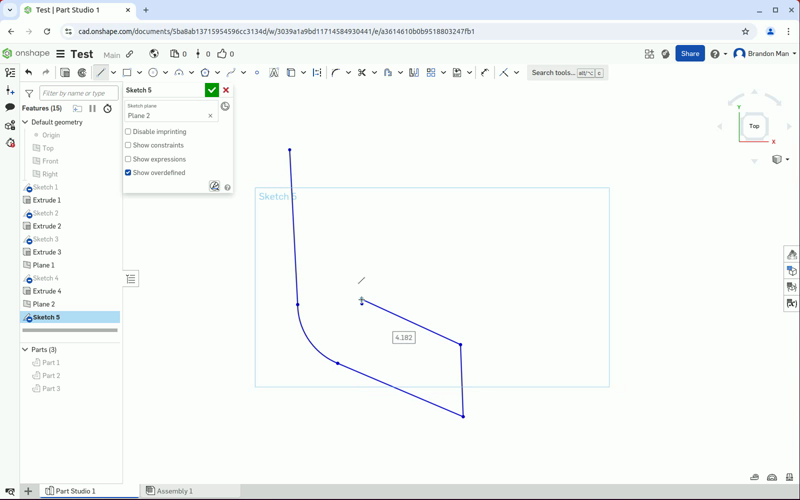
scroll(-6)
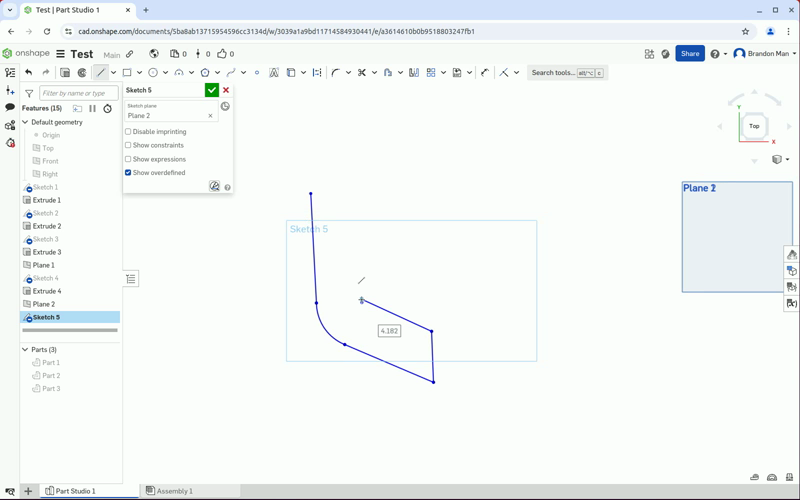
scroll(-6)
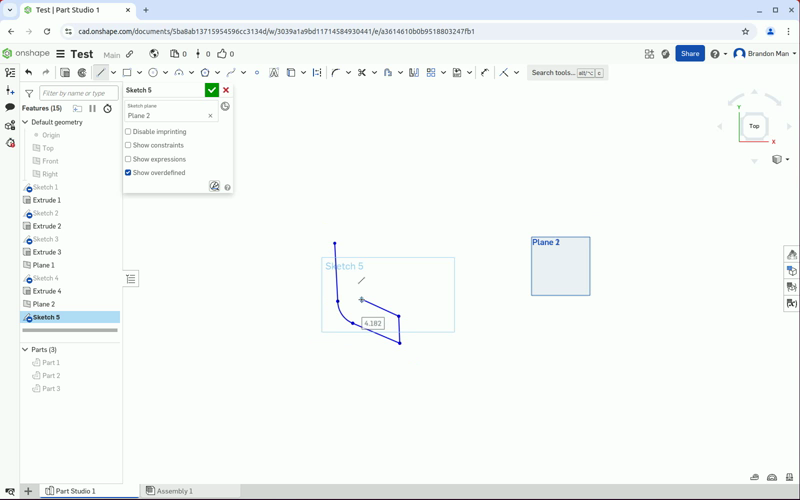
scroll(-6)
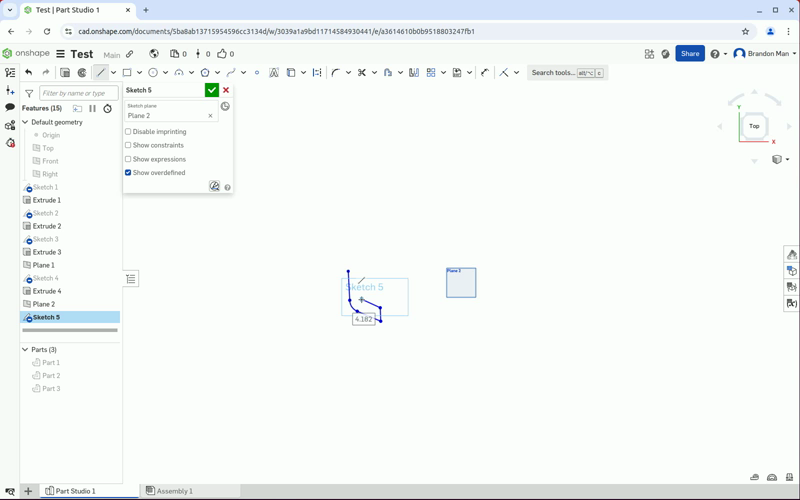
key_up(shift)
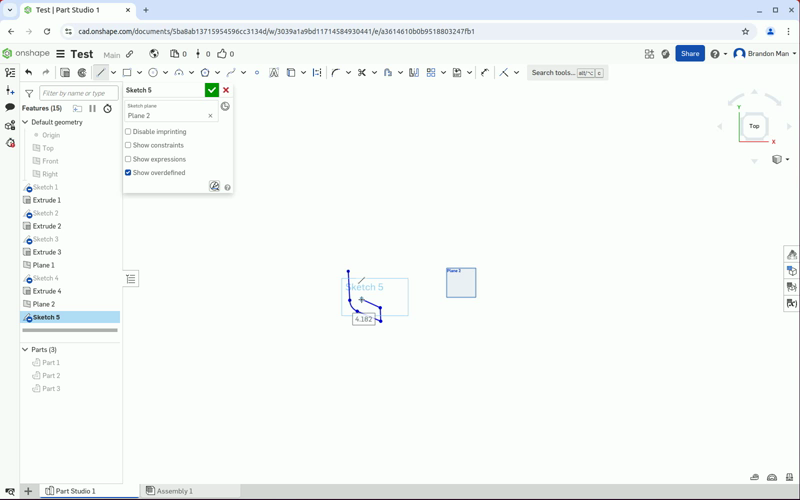
key_down(shift)
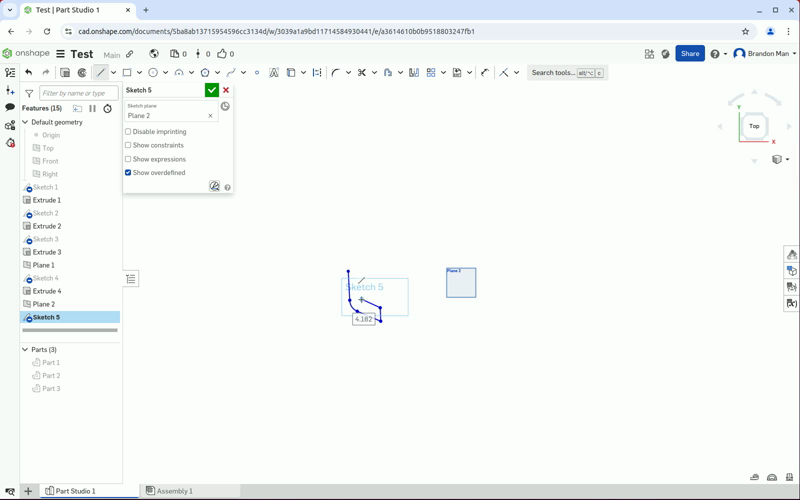
mouse_move(391, 299)
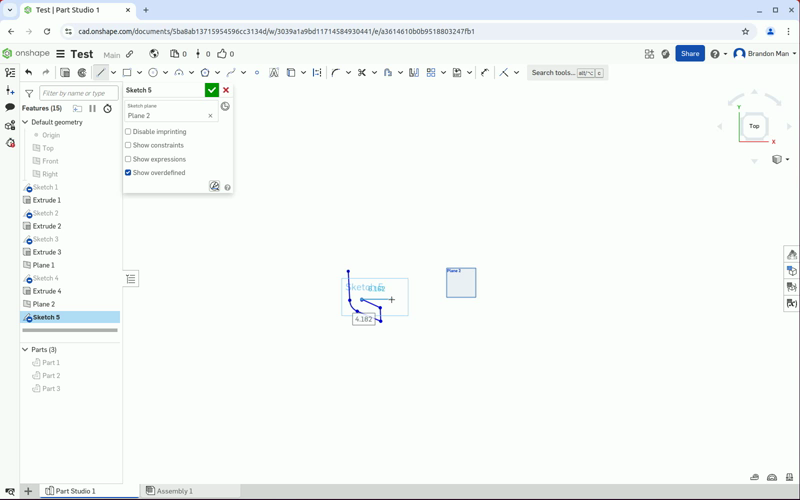
mouse_move(360, 270)
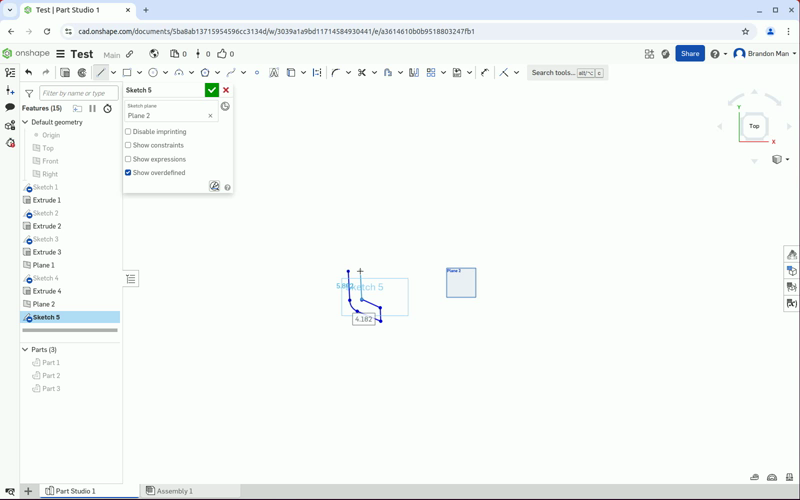
click(360, 270)
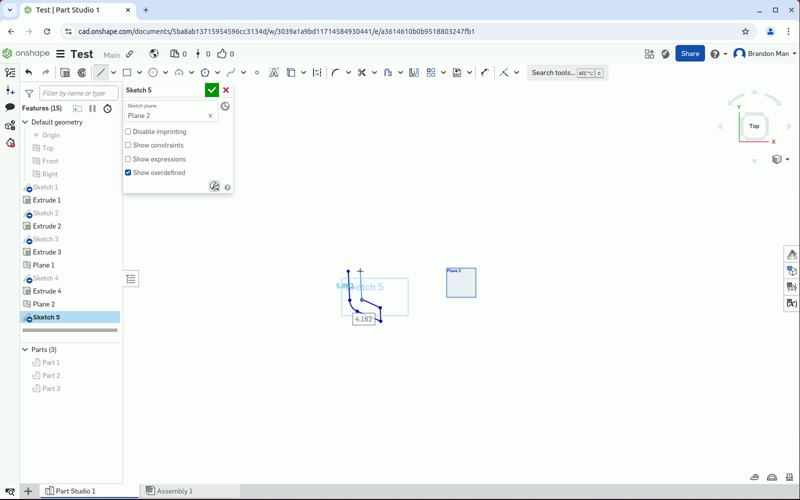
key_up(shift)
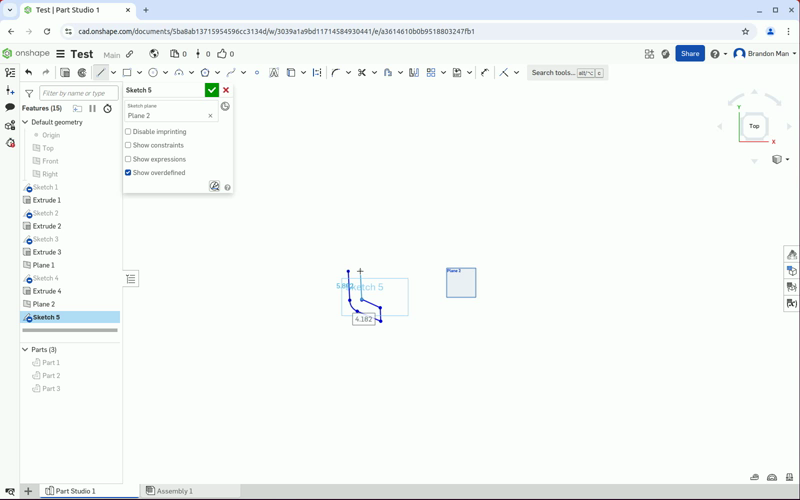
key_down(shift)
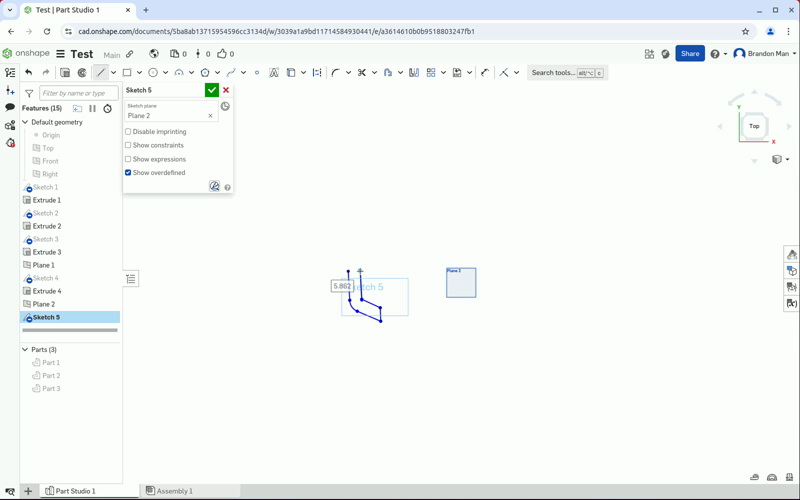
mouse_move(390, 270)
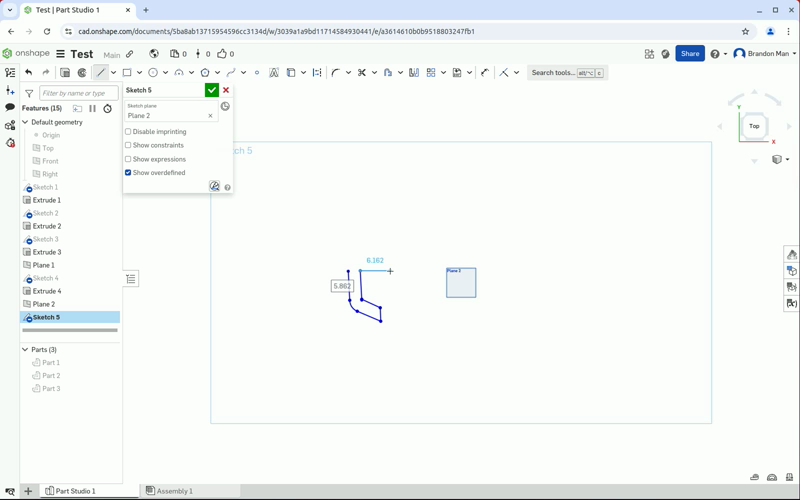
mouse_move(377, 260)
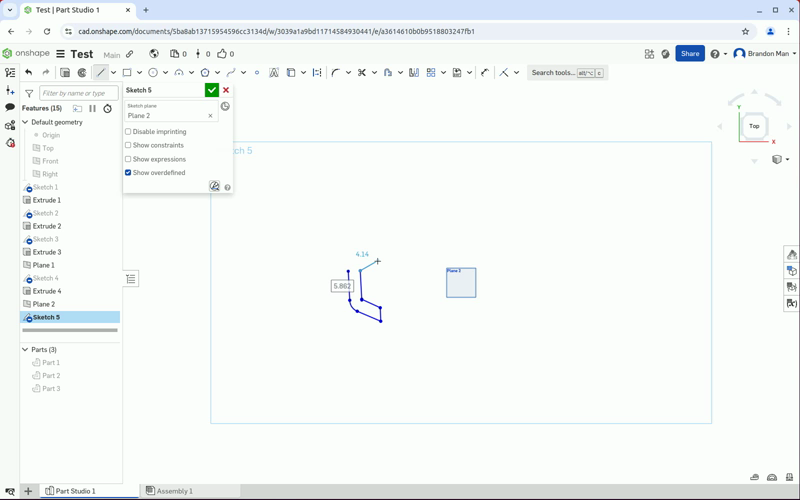
click(377, 260)
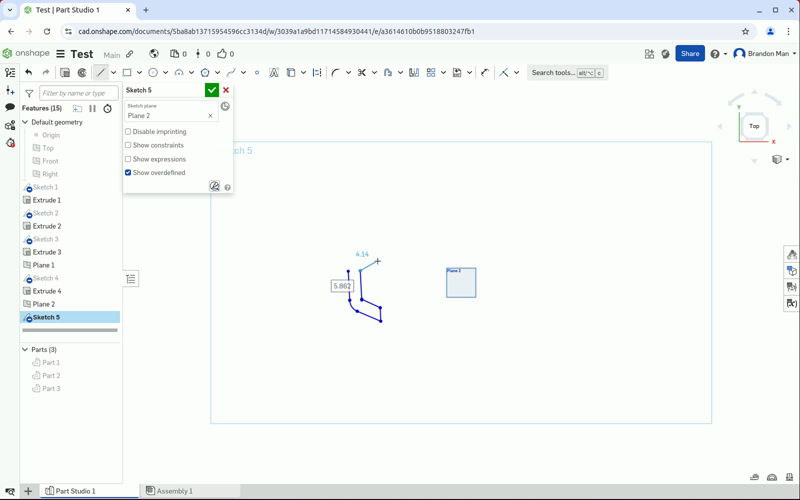
key_up(shift)
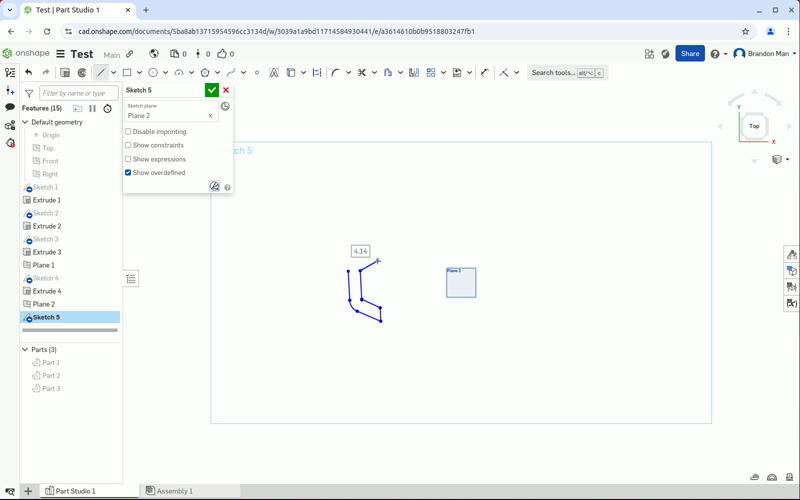
key_down(shift)
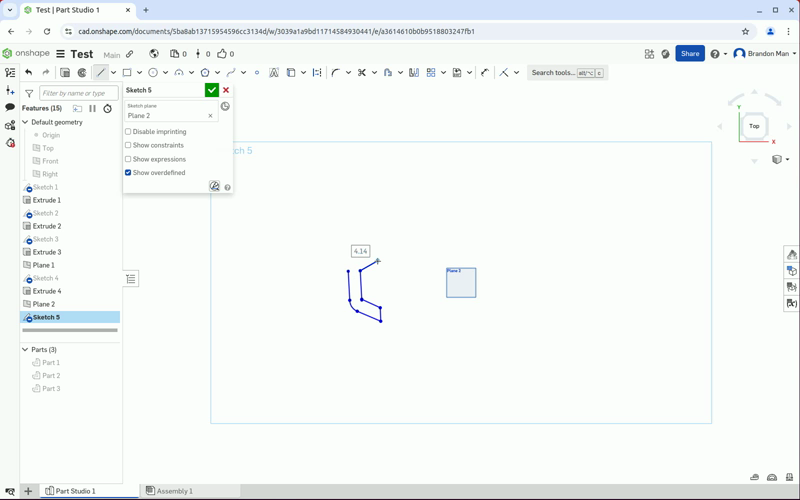
mouse_move(407, 260)
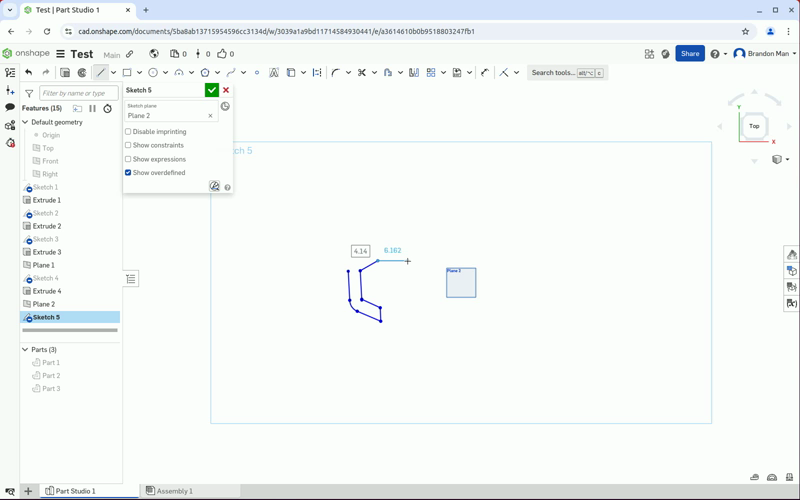
mouse_move(376, 247)
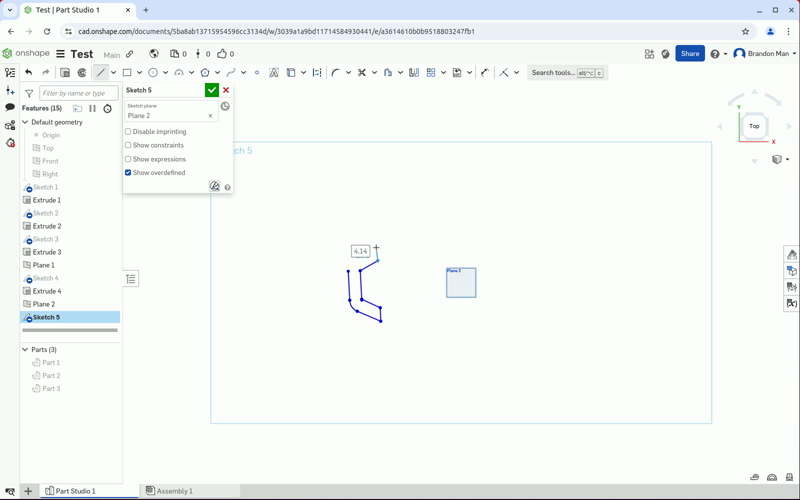
click(376, 247)
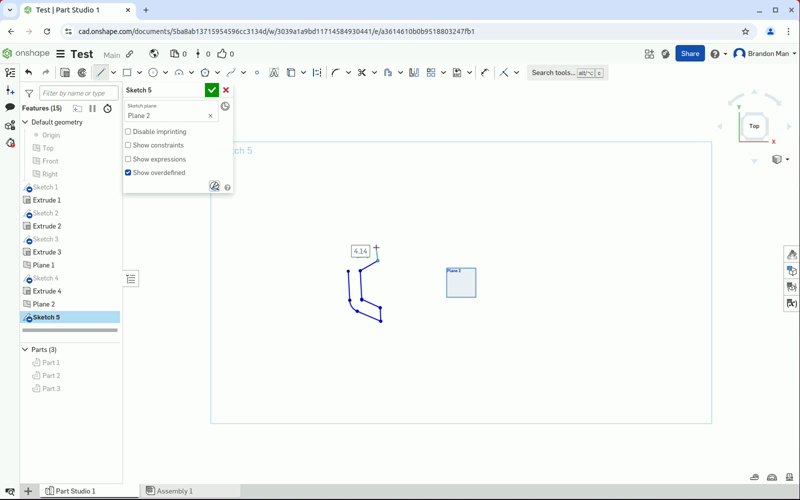
key_up(shift)
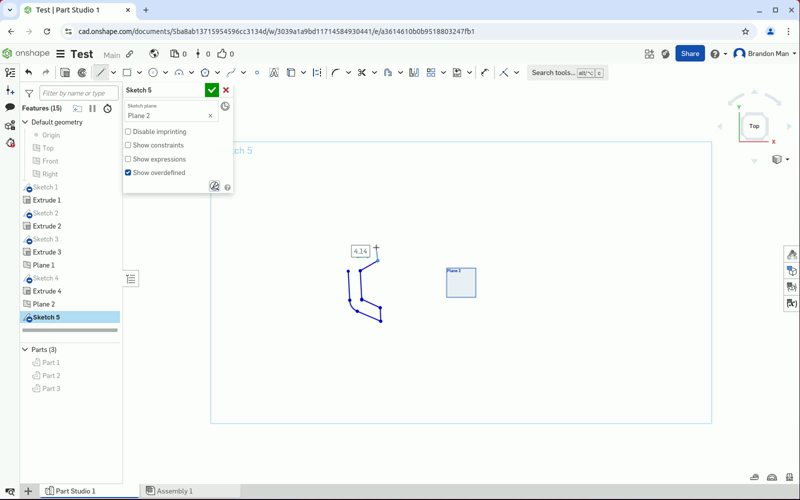
key_down(shift)
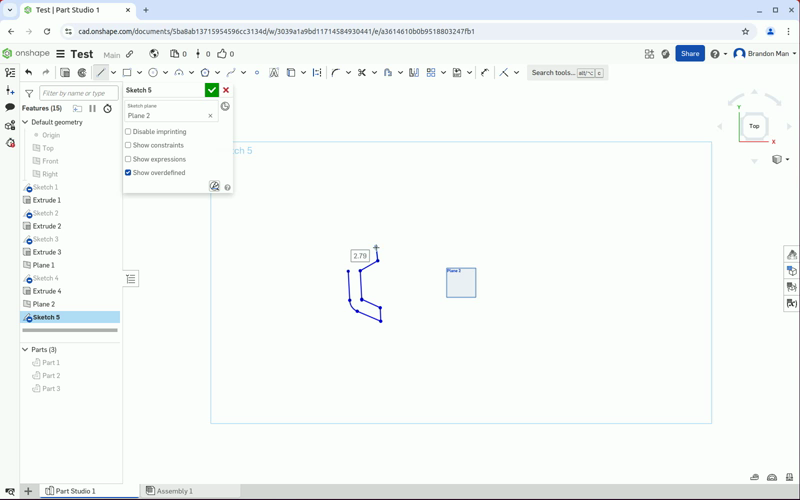
mouse_move(406, 247)
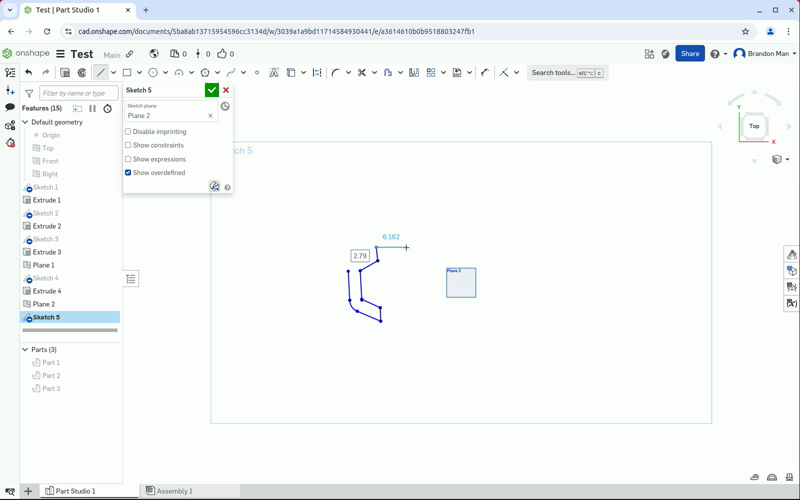
mouse_move(354, 259)
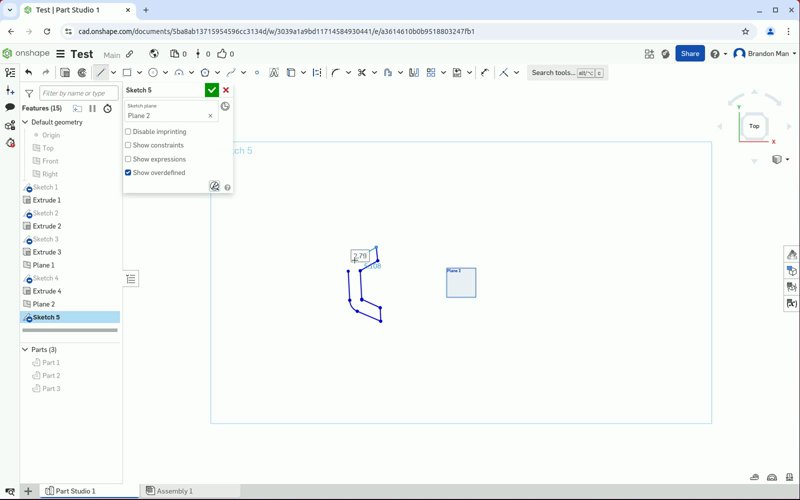
click(354, 259)
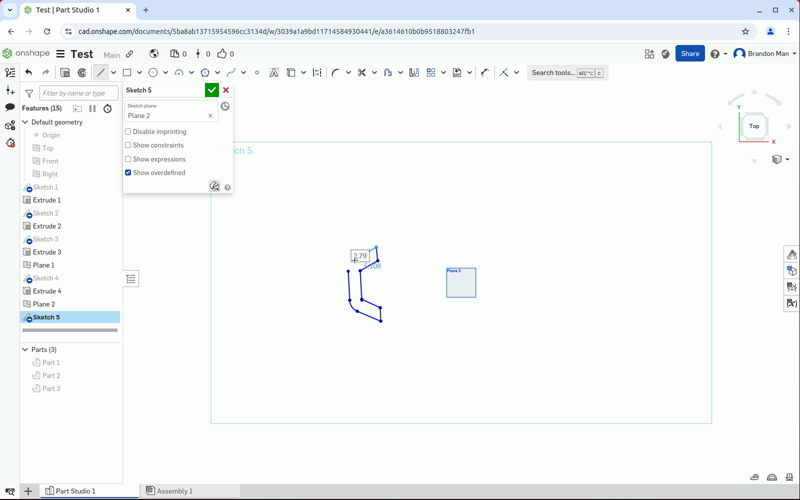
key_up(shift)
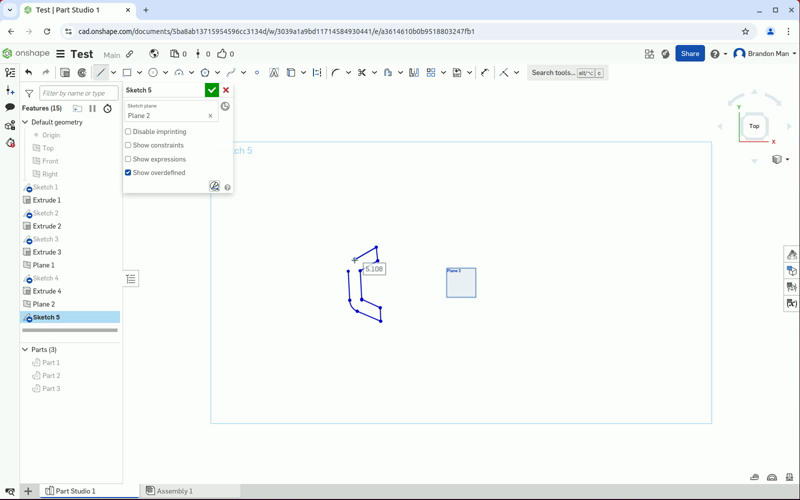
key(esc)
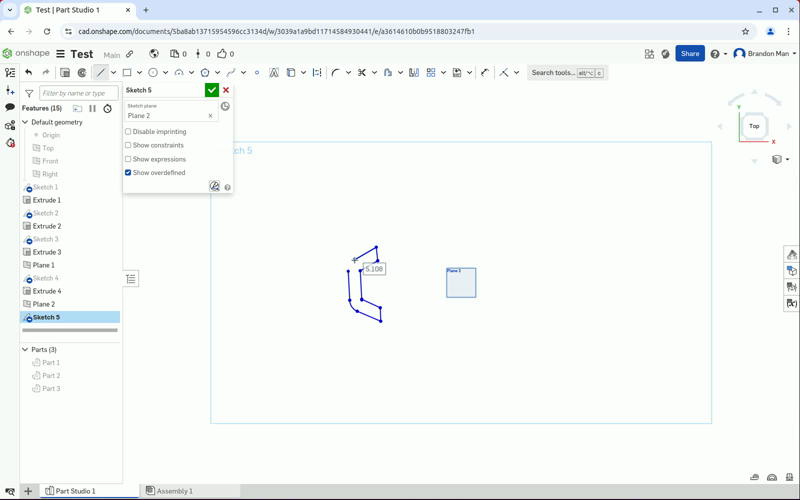
key(a)
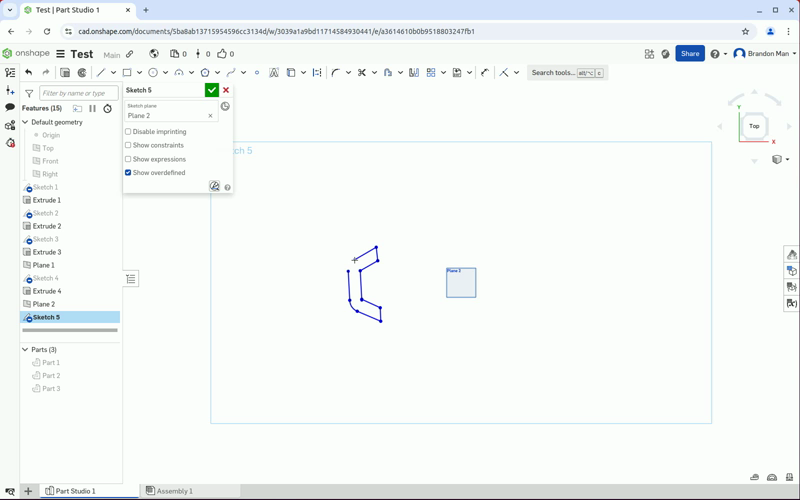
mouse_move(354, 259)
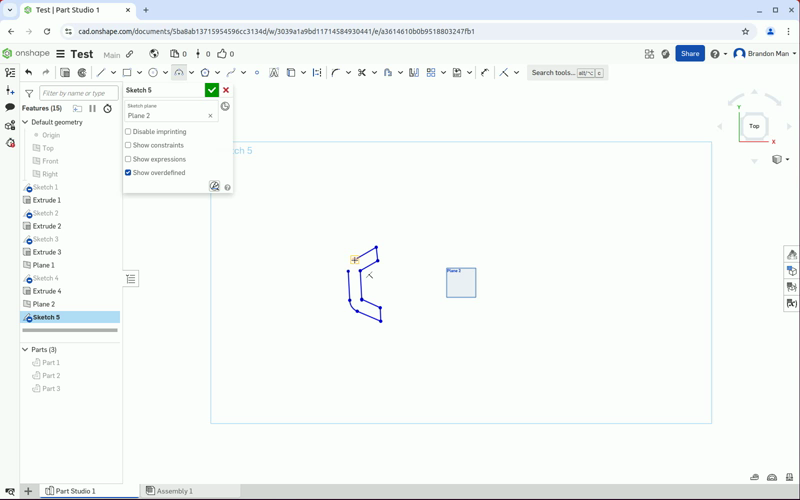
click(354, 259)
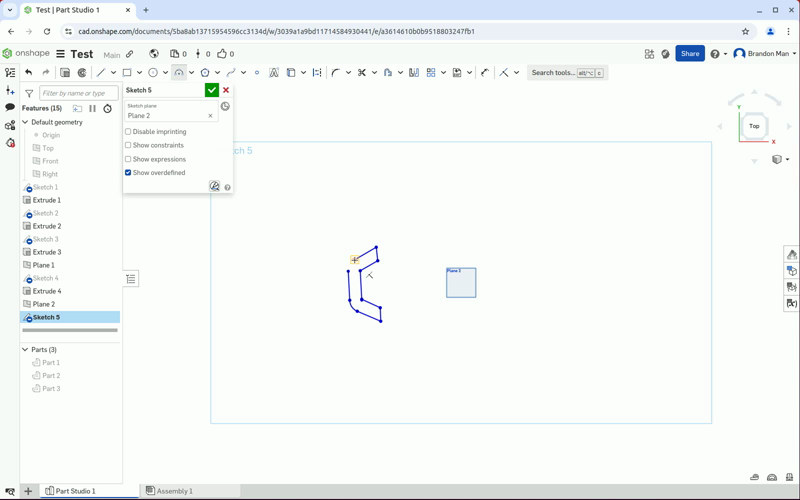
mouse_move(348, 271)
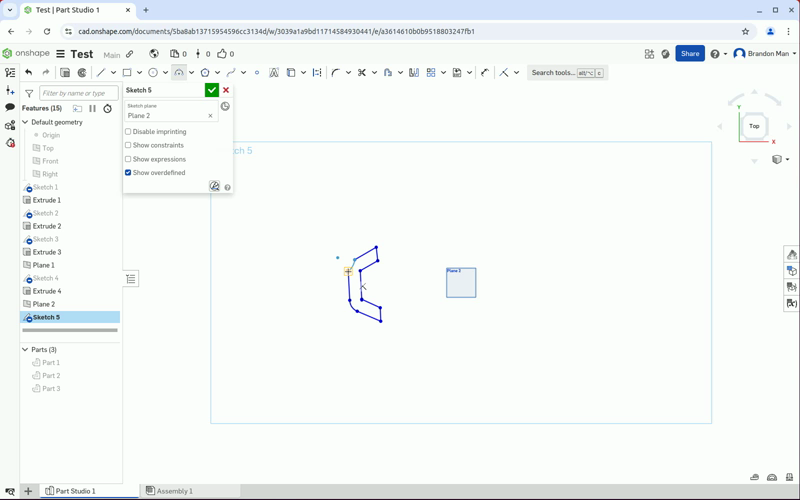
click(348, 271)
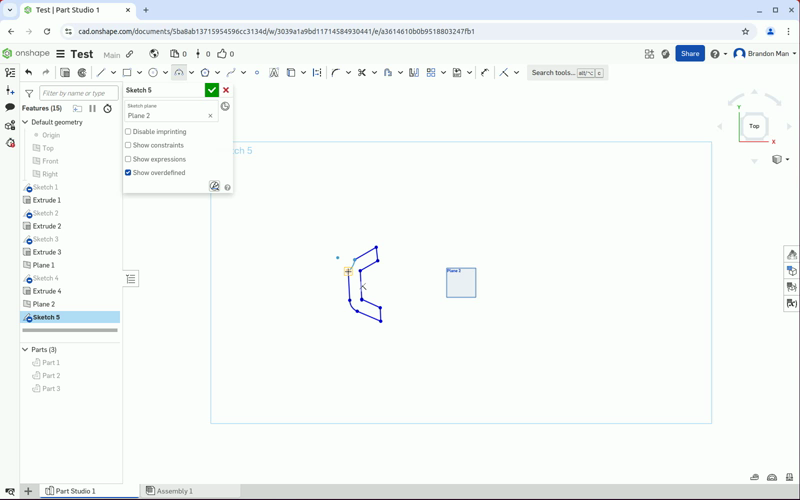
key_down(shift)
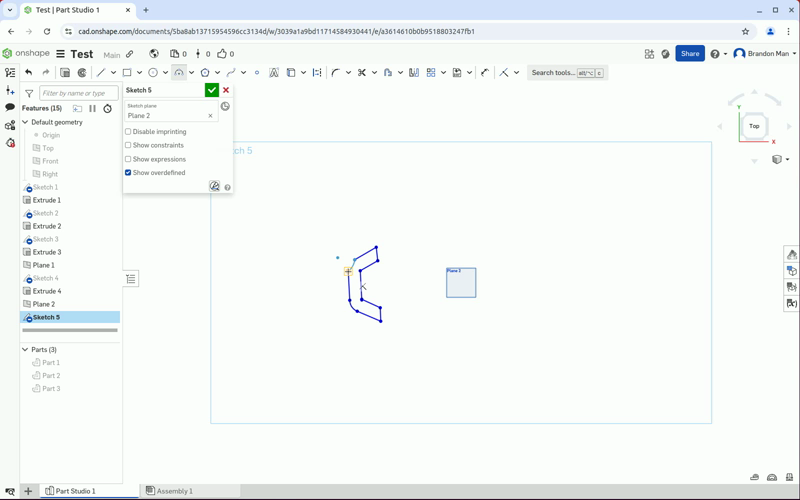
mouse_move(349, 264)
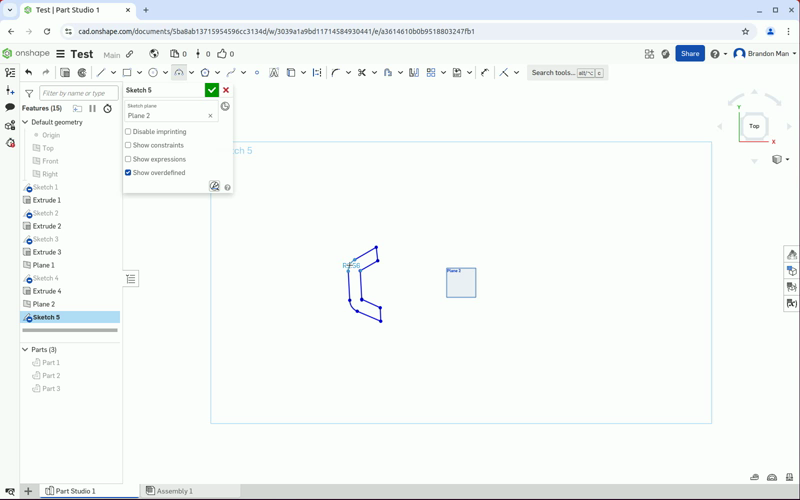
click(349, 264)
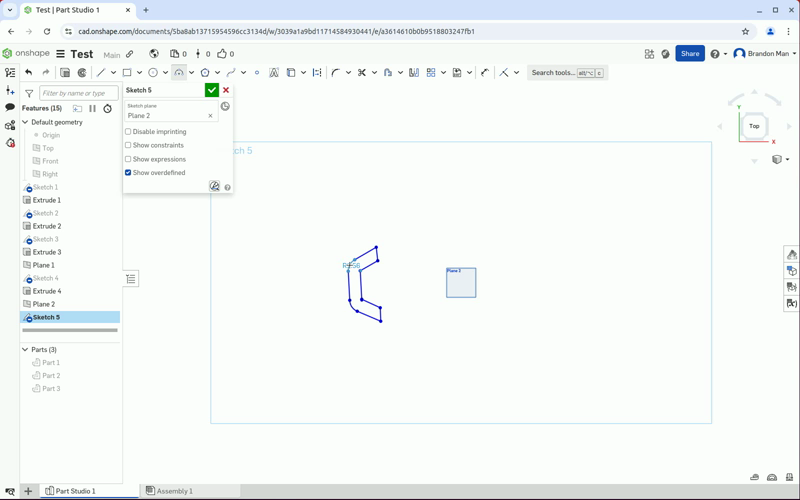
key_up(shift)
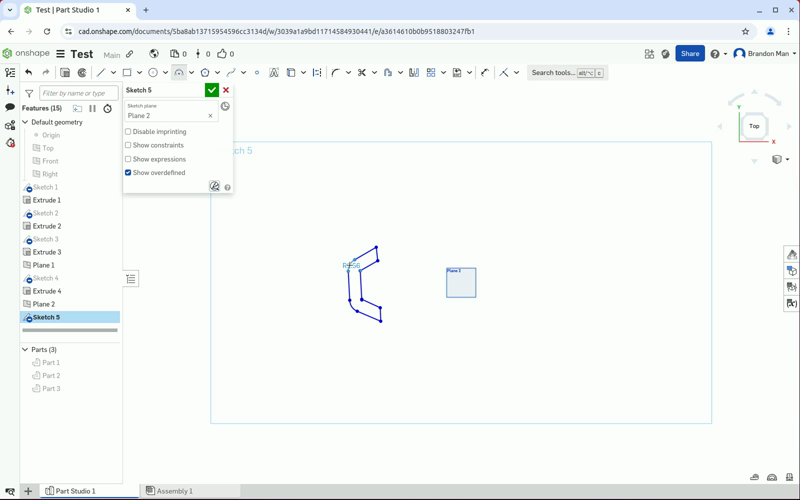
key(esc)
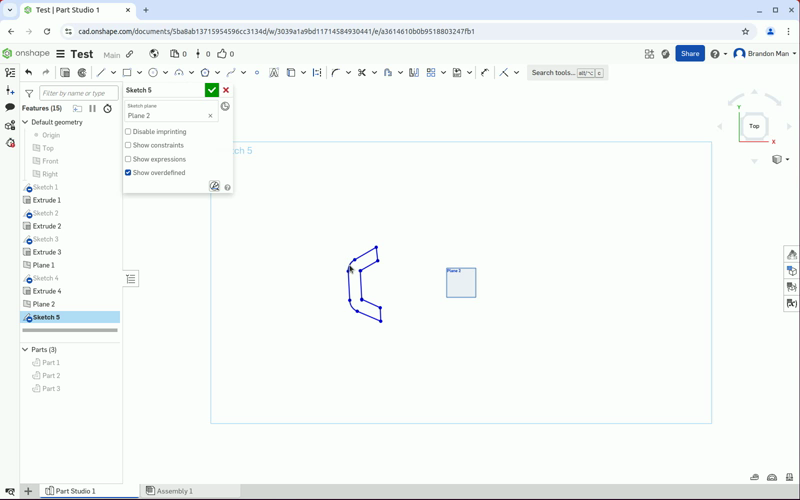
mouse_move(350, 294)
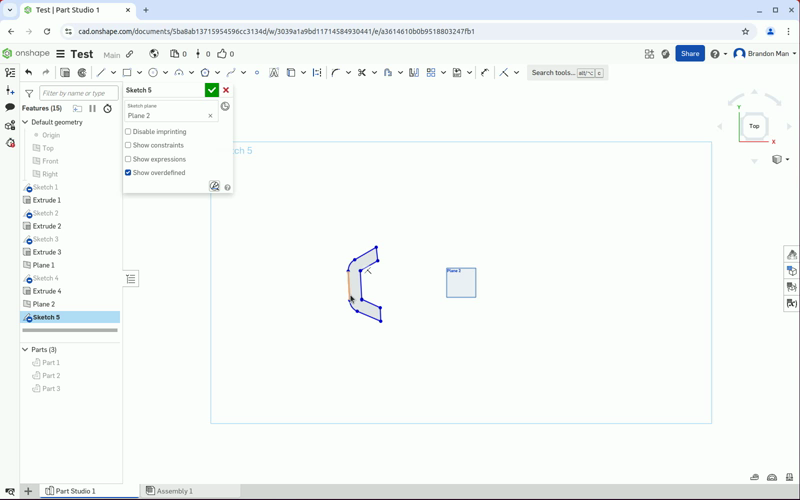
scroll(6)
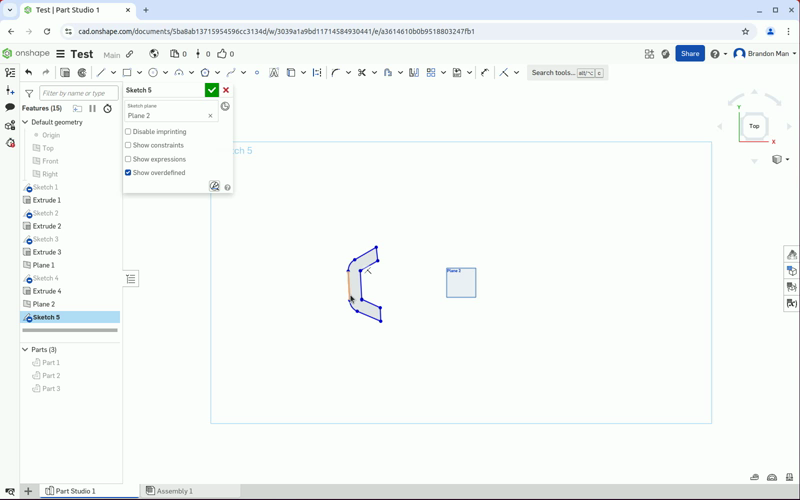
scroll(6)
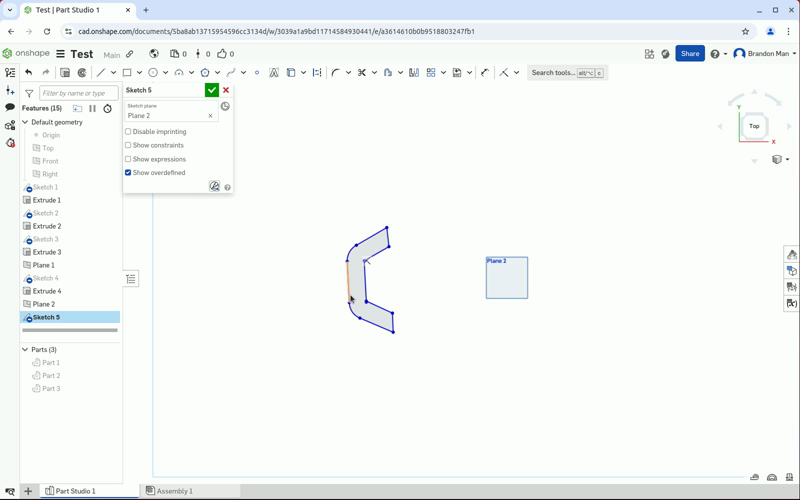
scroll(6)
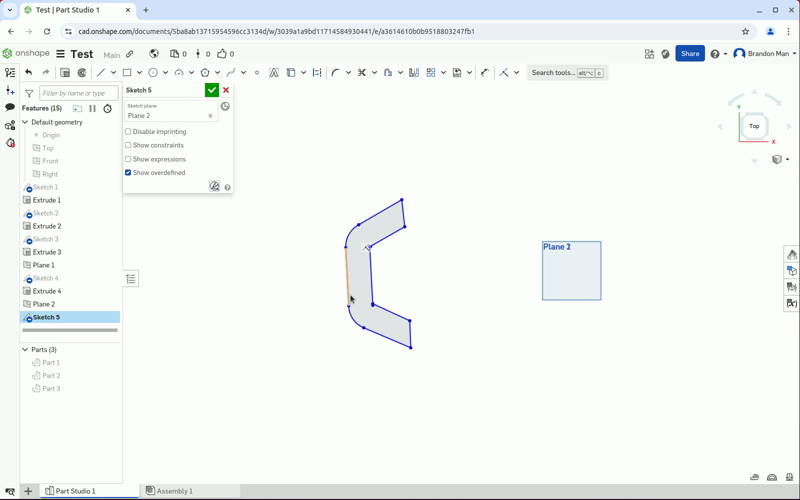
scroll(6)
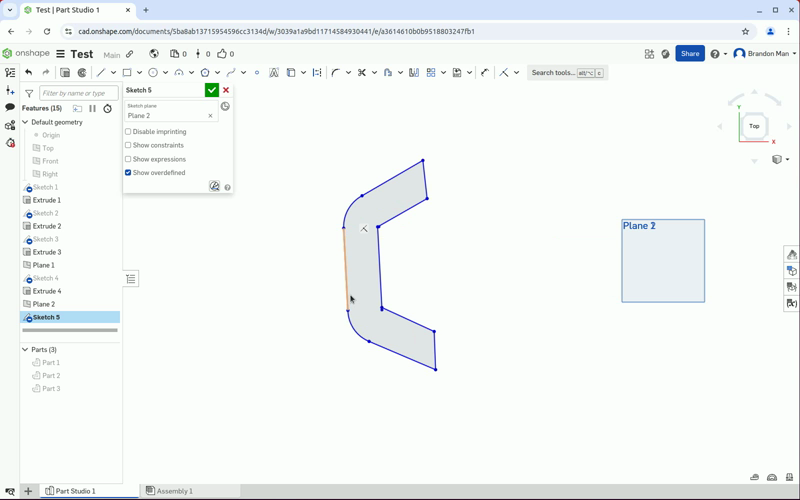
scroll(6)
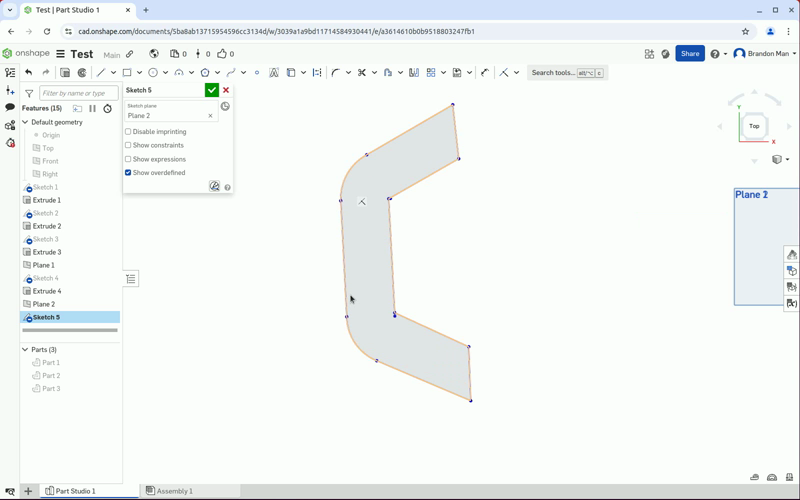
scroll(6)
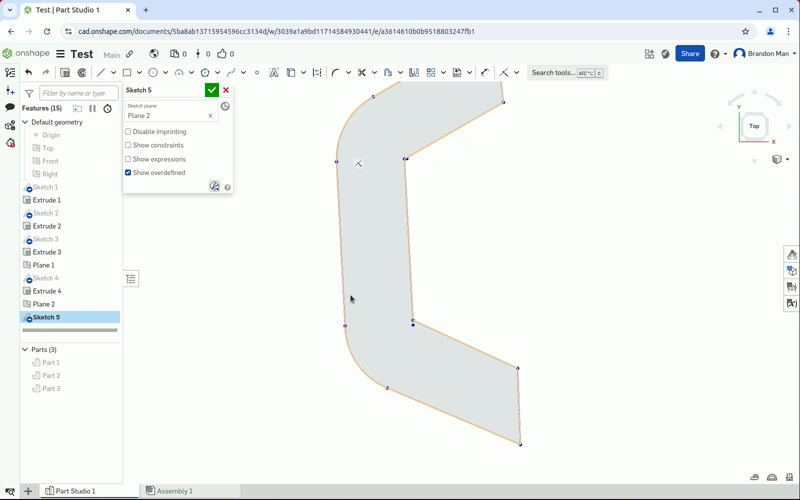
scroll(6)
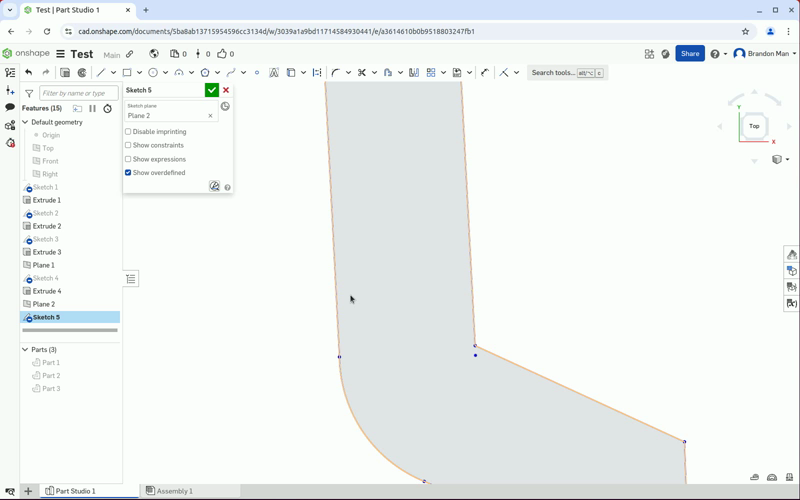
click(350, 294)
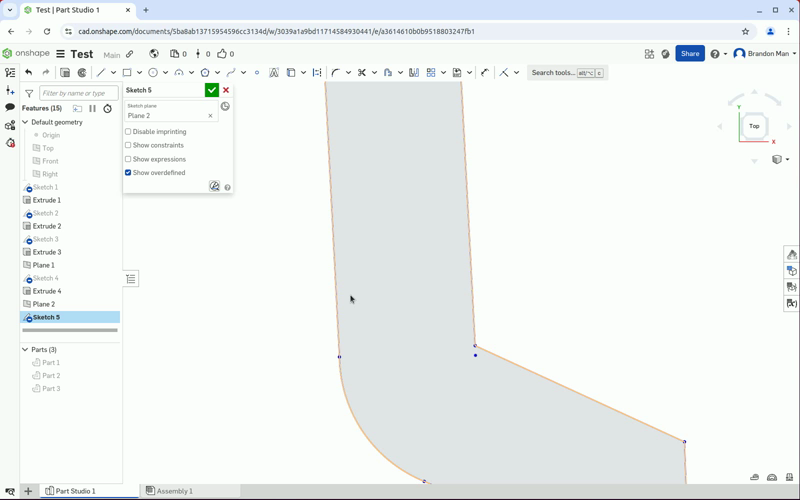
scroll(-6)
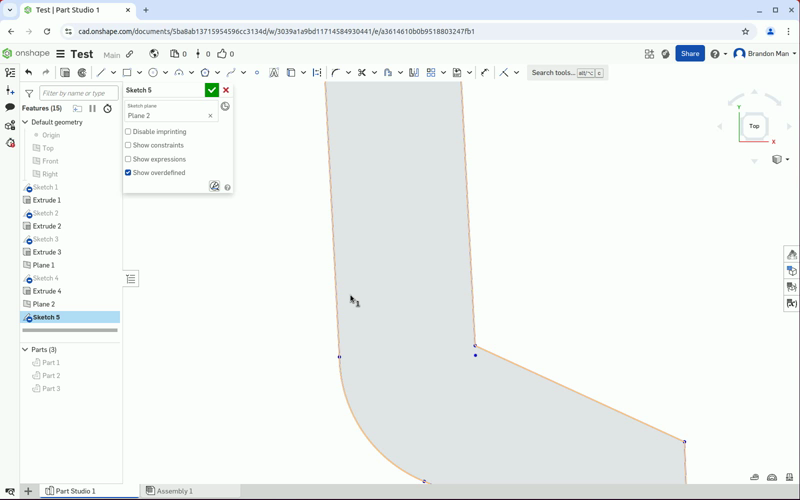
scroll(-6)
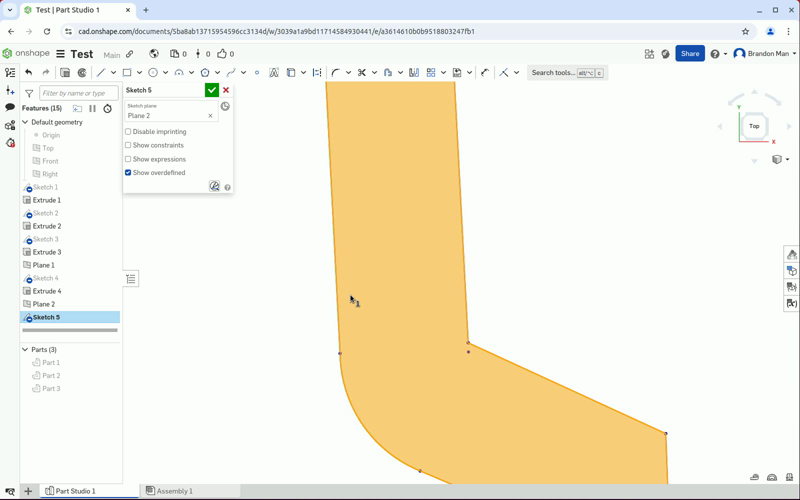
scroll(-6)
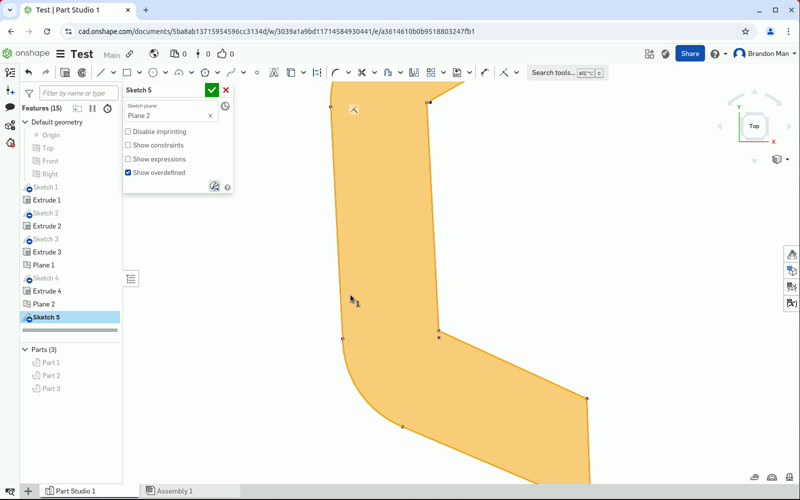
scroll(-6)
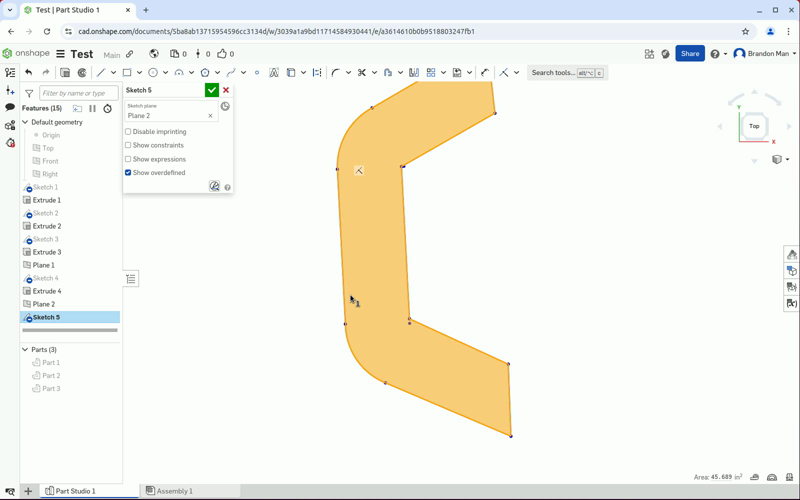
scroll(-6)
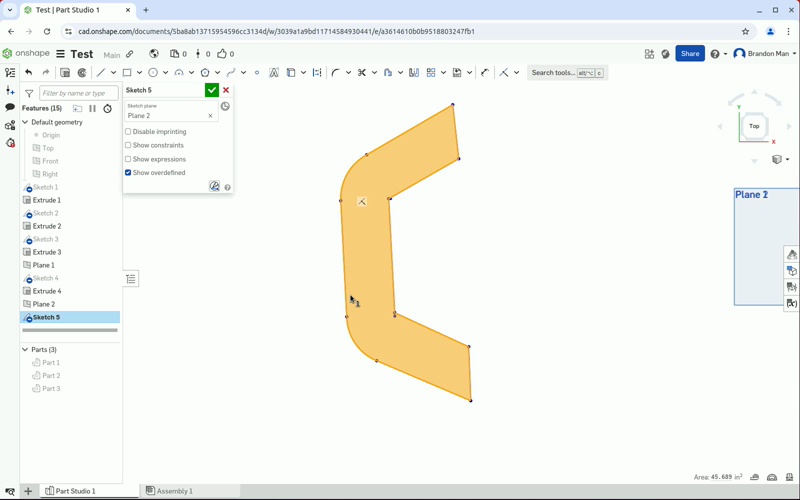
scroll(-6)
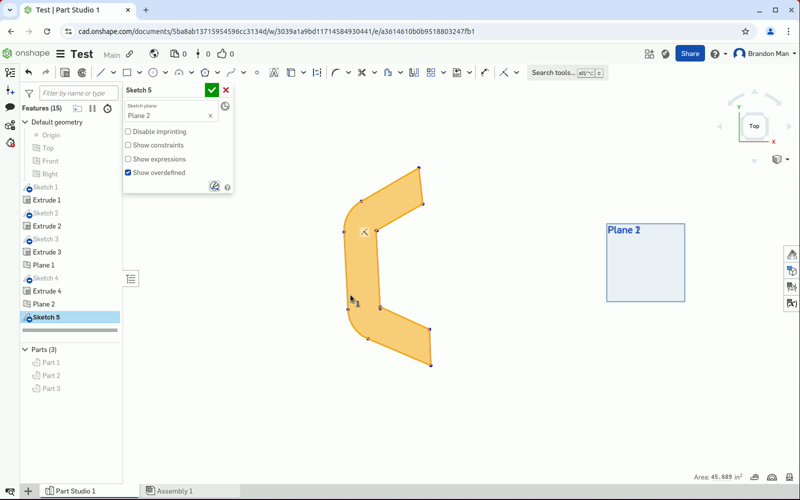
scroll(-6)
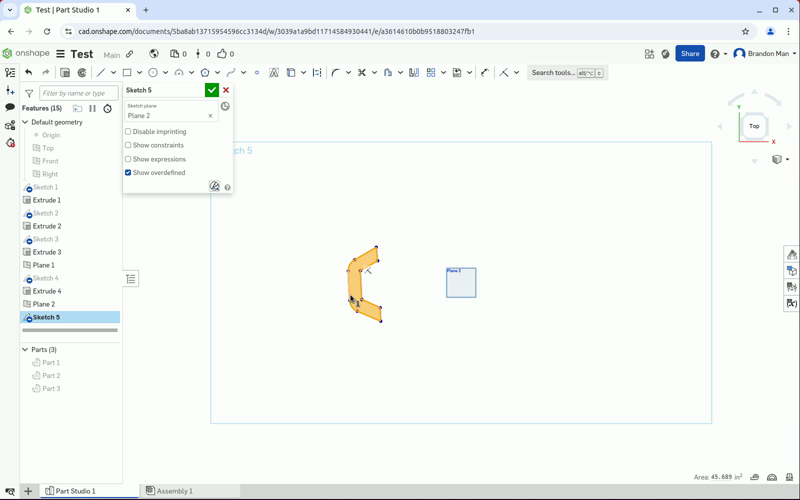
mouse_move(73, 352)
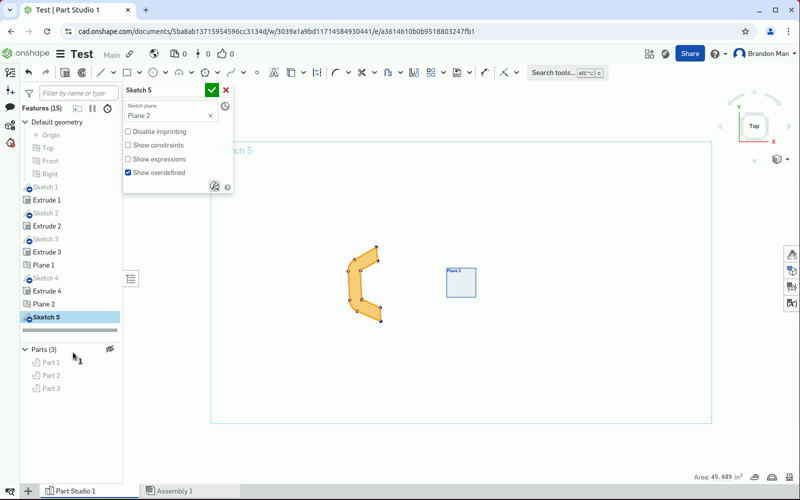
key(shift+y)
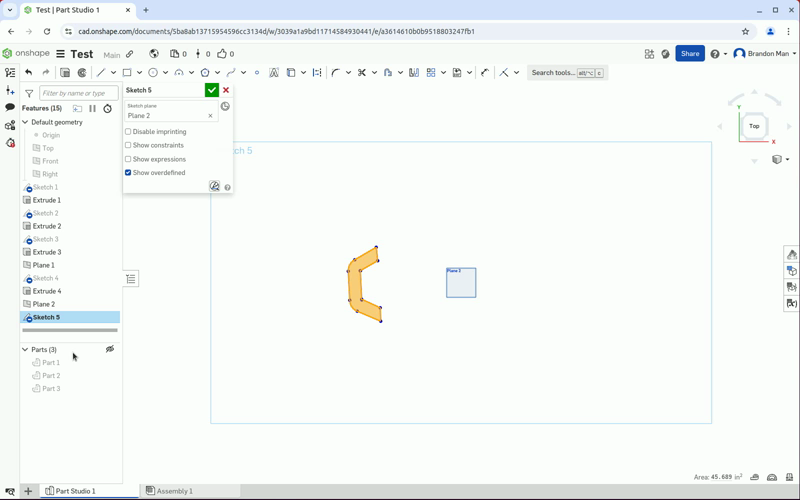
key(shift+e)
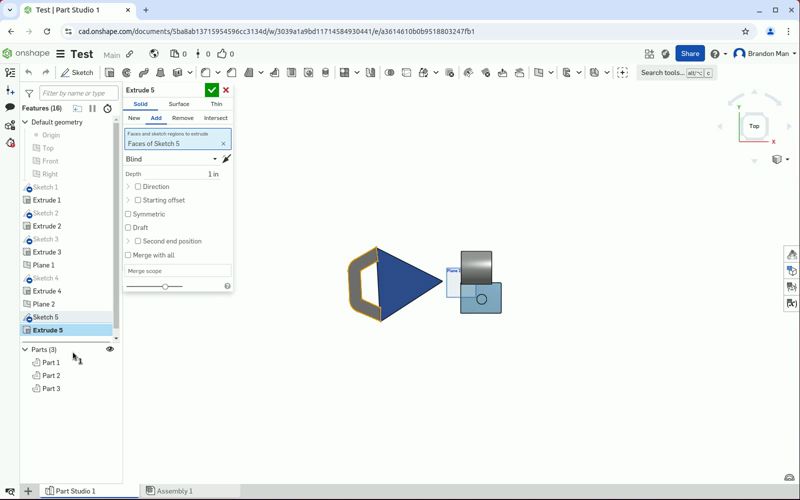
mouse_move(143, 106)
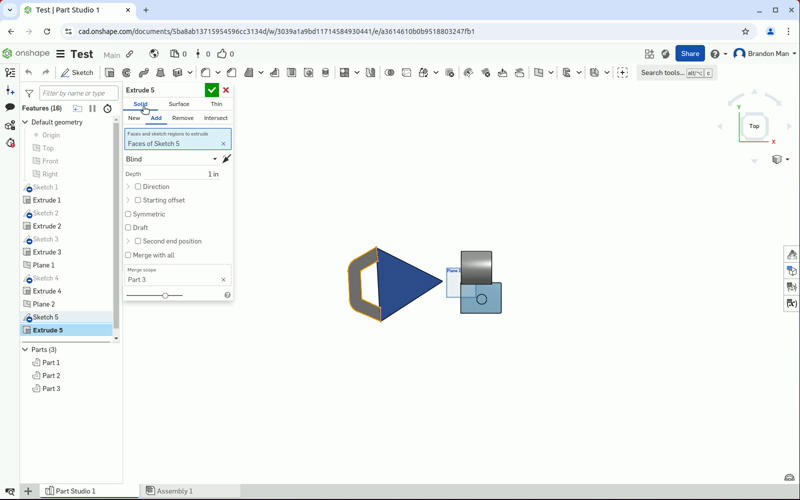
click(143, 106)
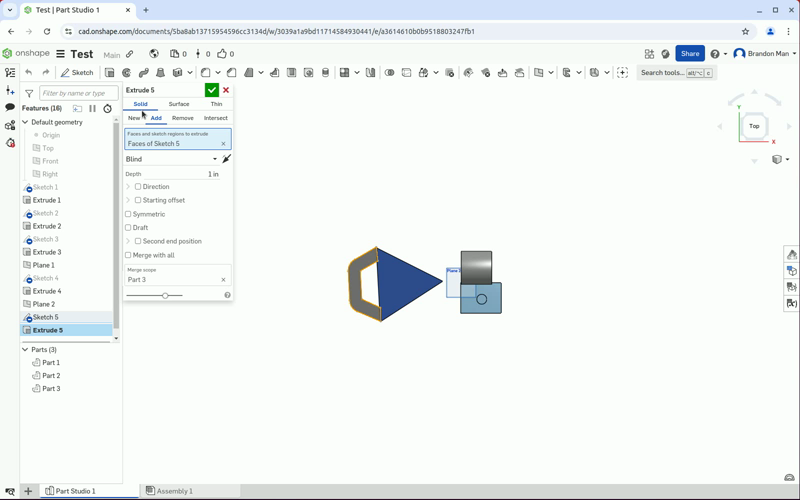
mouse_move(137, 120)
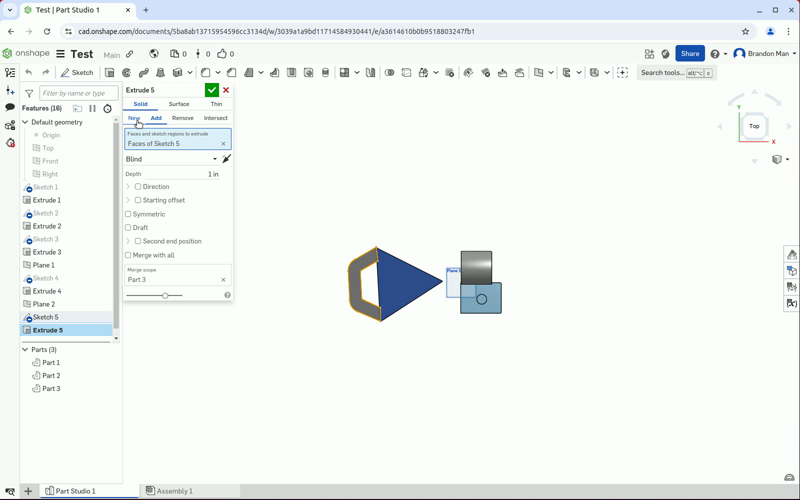
click(137, 120)
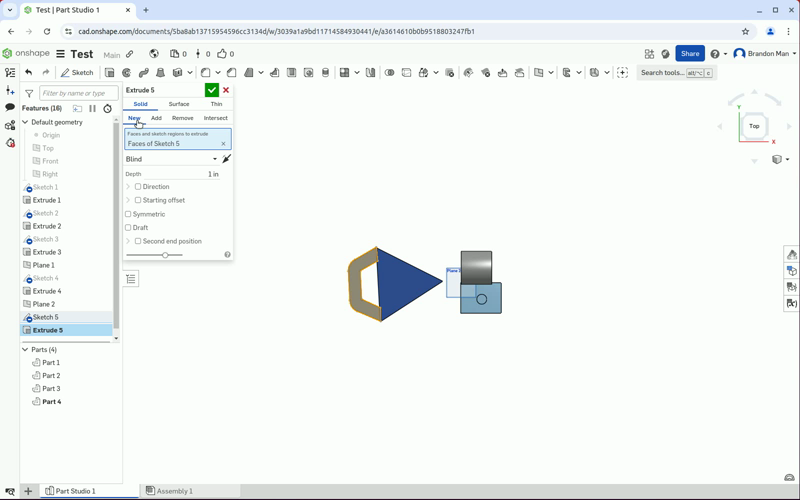
key(tab, 4)
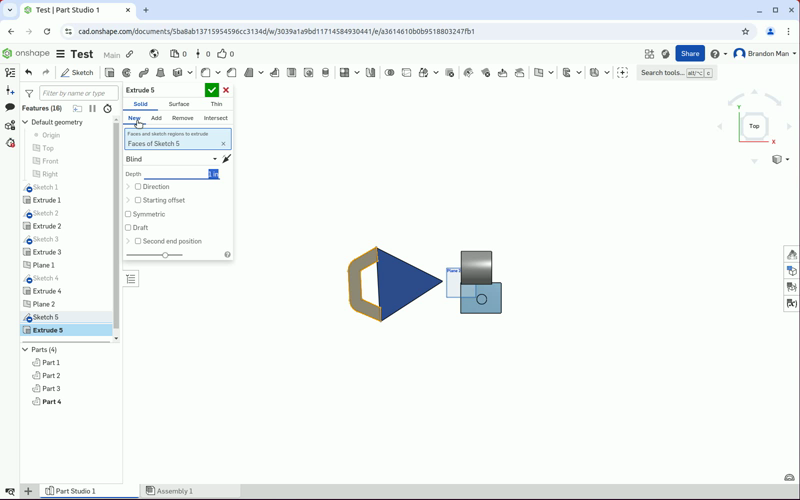
text(-2.648)
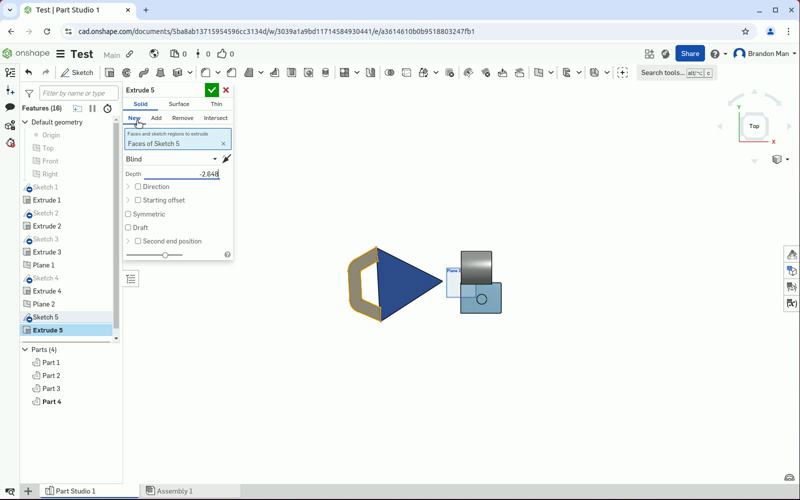
key(enter)
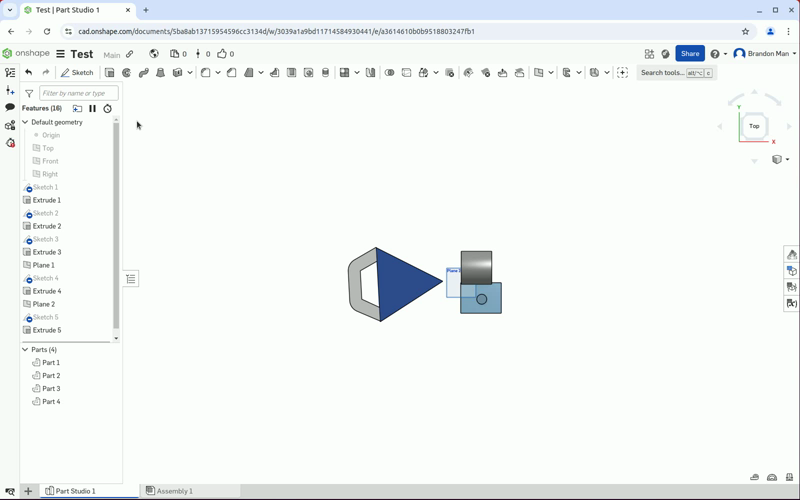
key(shift+h)
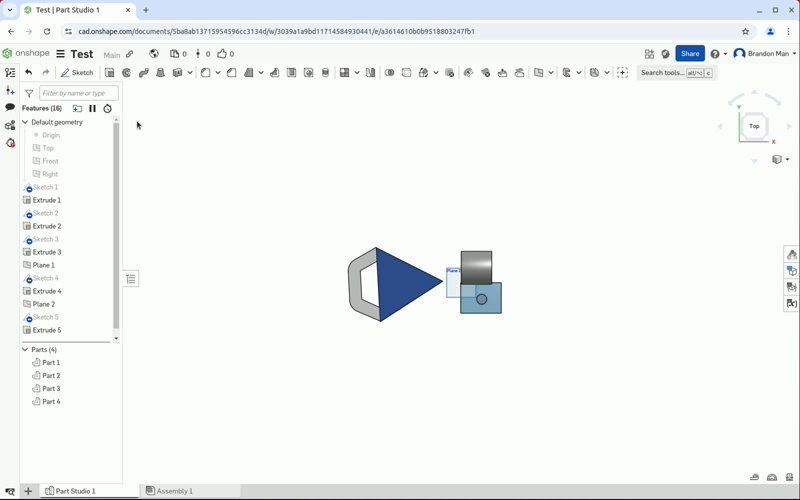
key(shift+h)
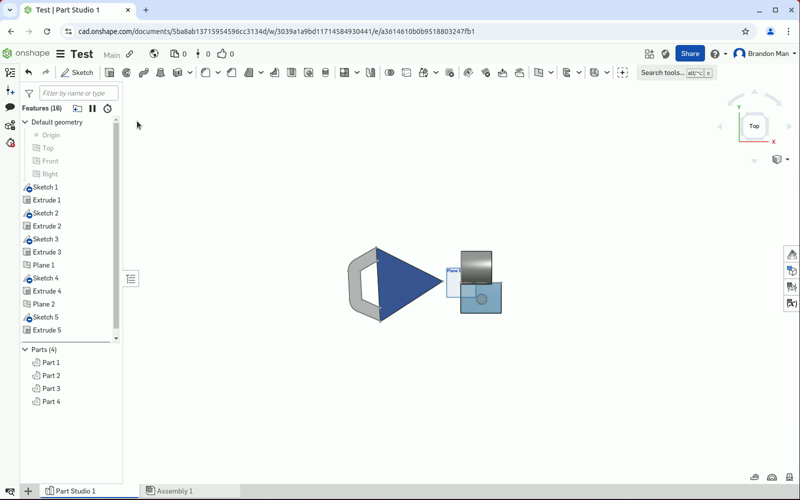
key(shift+7)
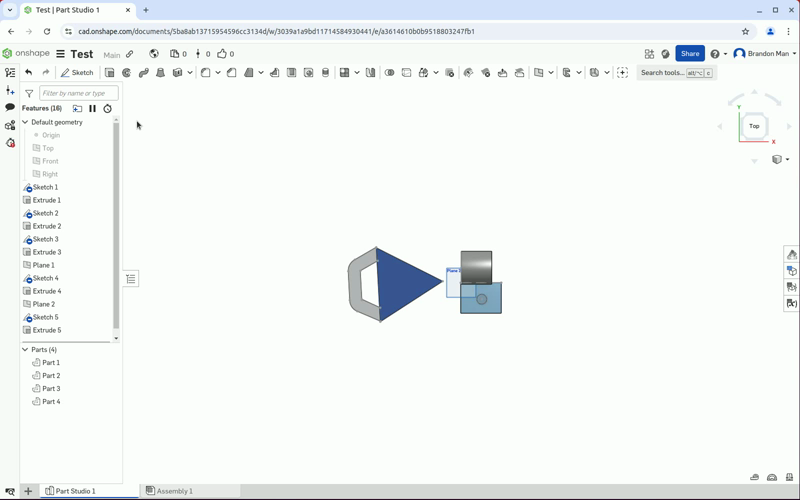
key(up, 3)
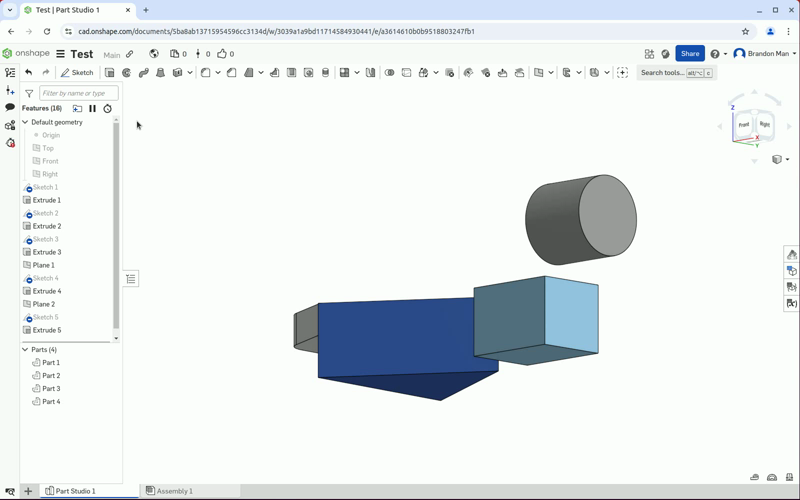
key(left, 3)
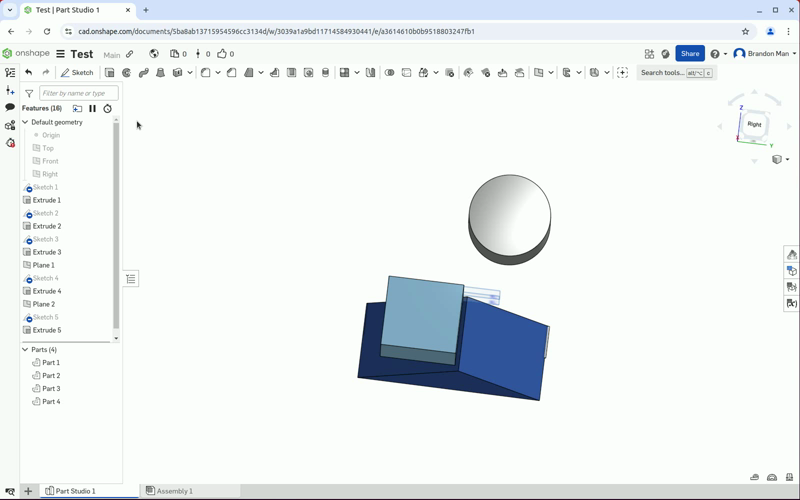
key(right, 3)
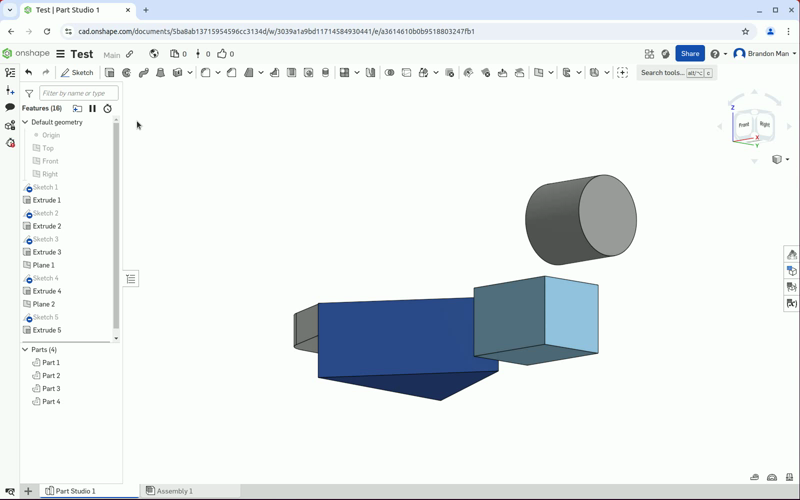
key(down, 3)
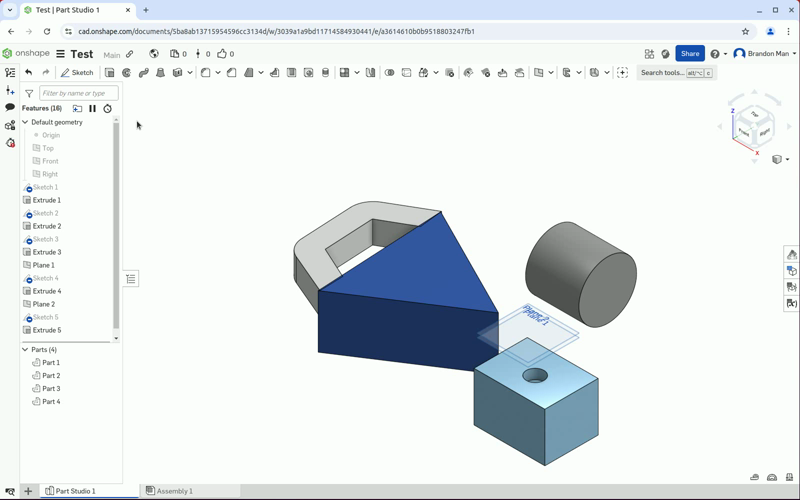
mouse_move(69, 189)
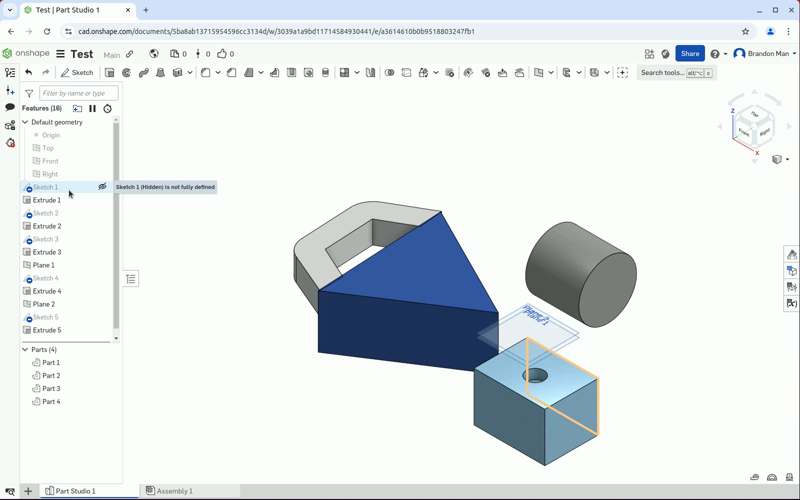
click(69, 189)